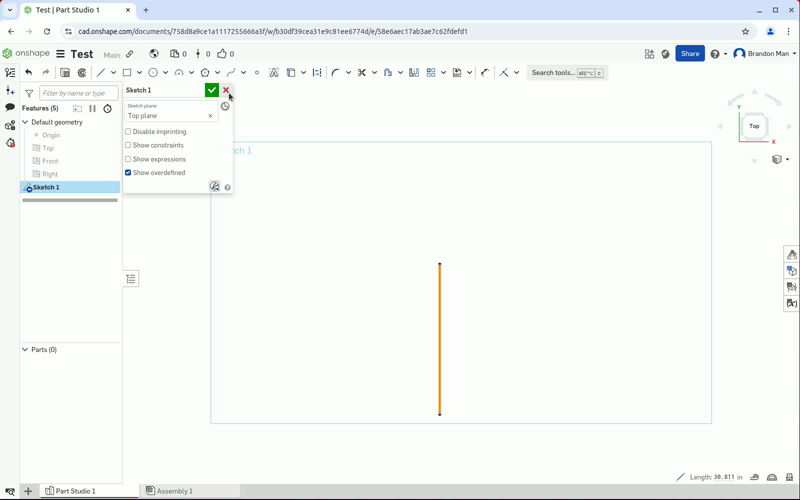
key(shift+h)
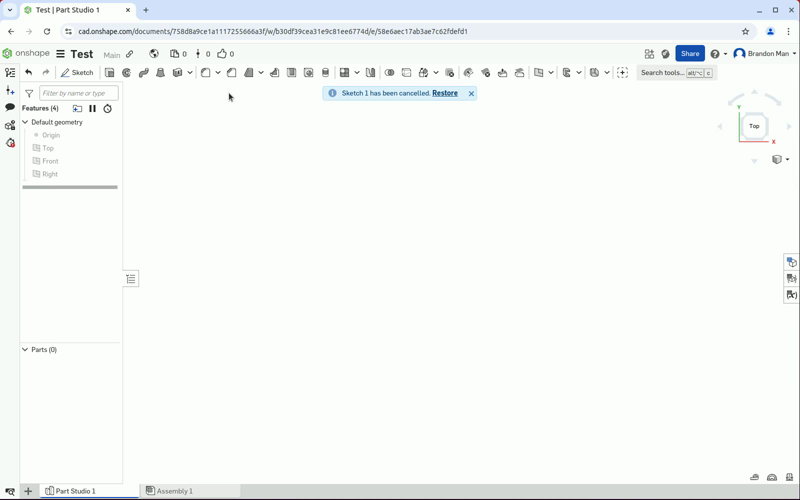
mouse_move(73, 352)
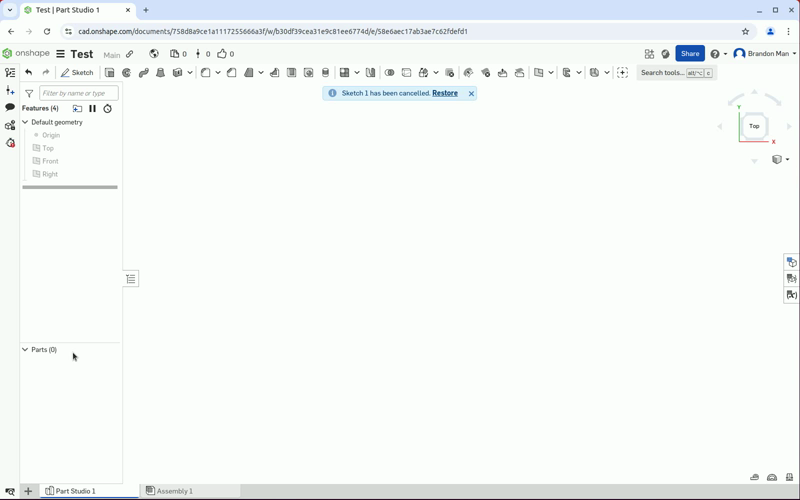
key(y)
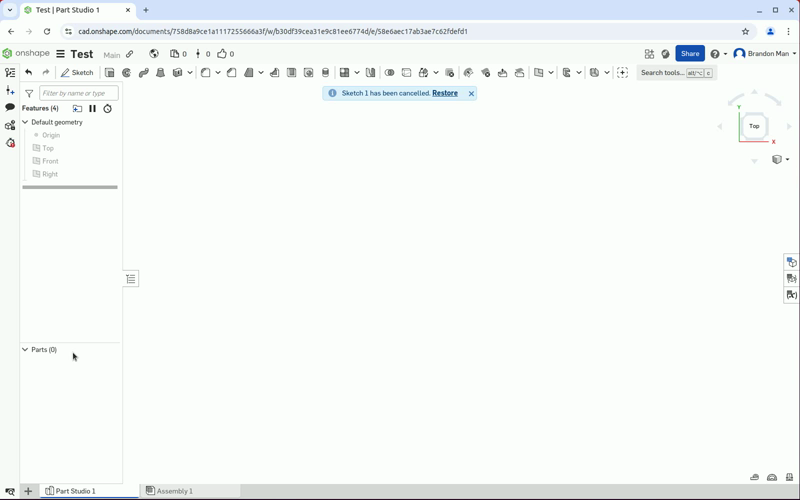
key(shift+p)
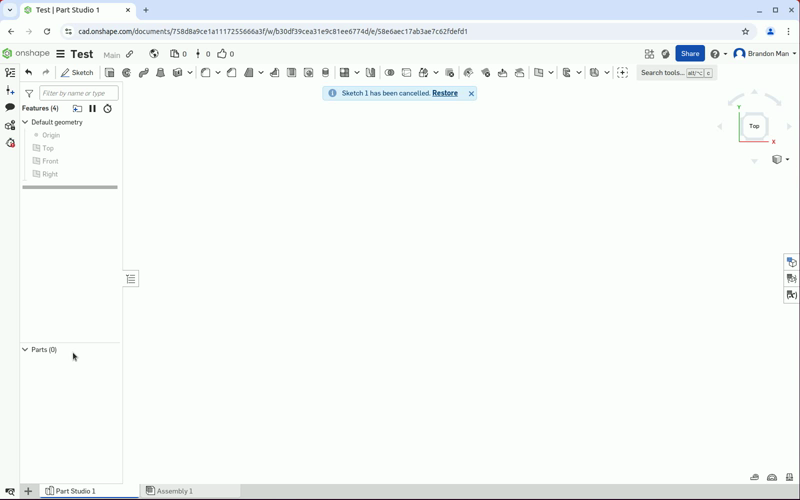
key(space)
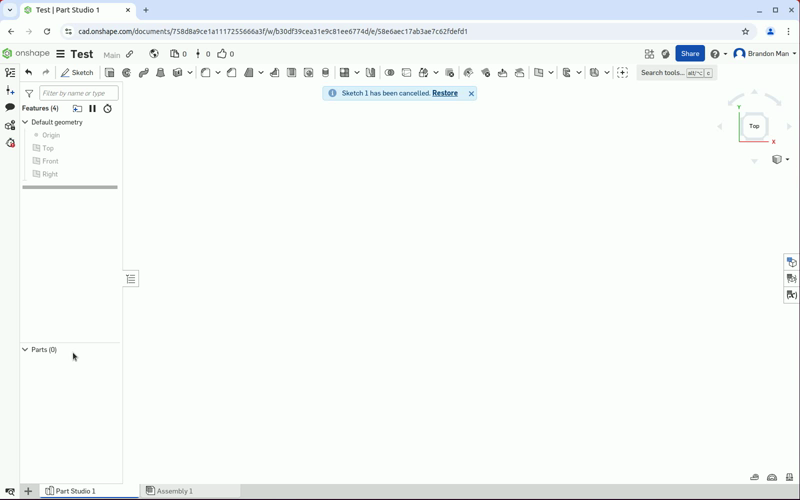
key_down(shift)
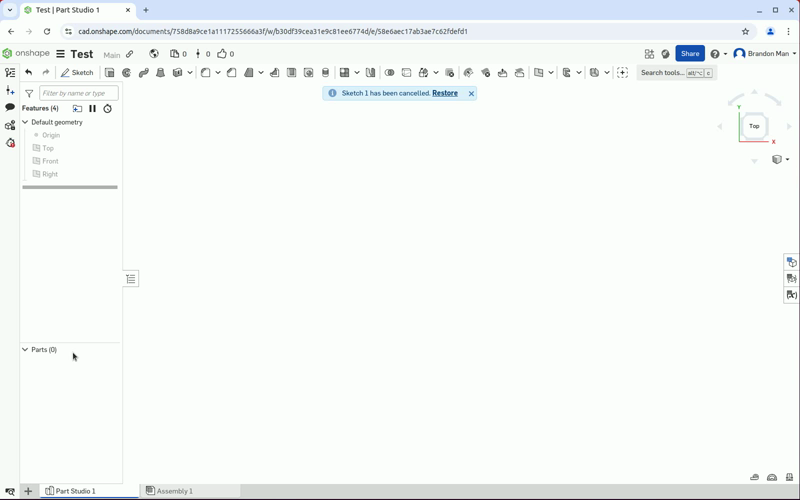
key(up)
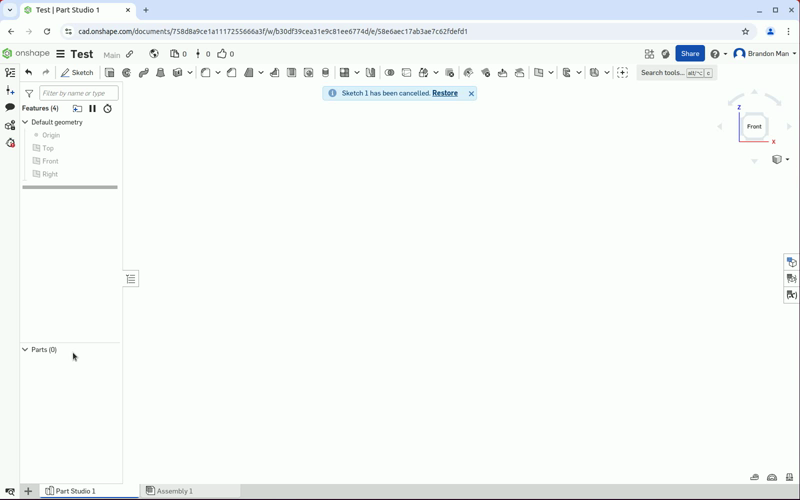
key_up(shift)
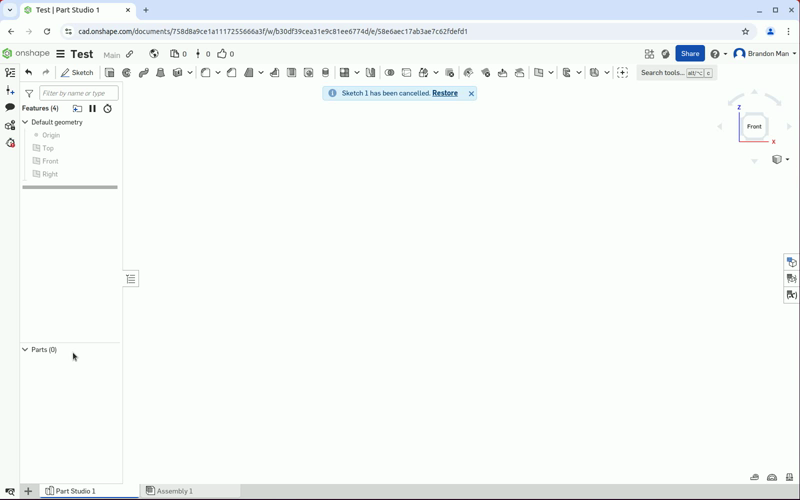
mouse_move(73, 352)
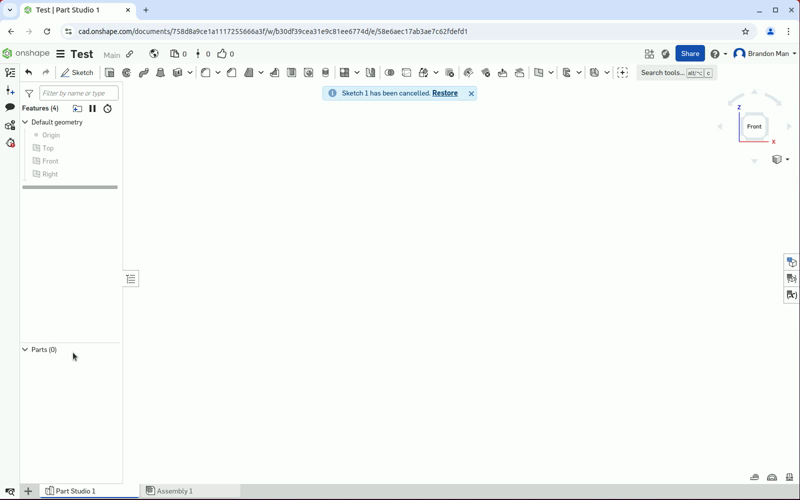
key(shift+y)
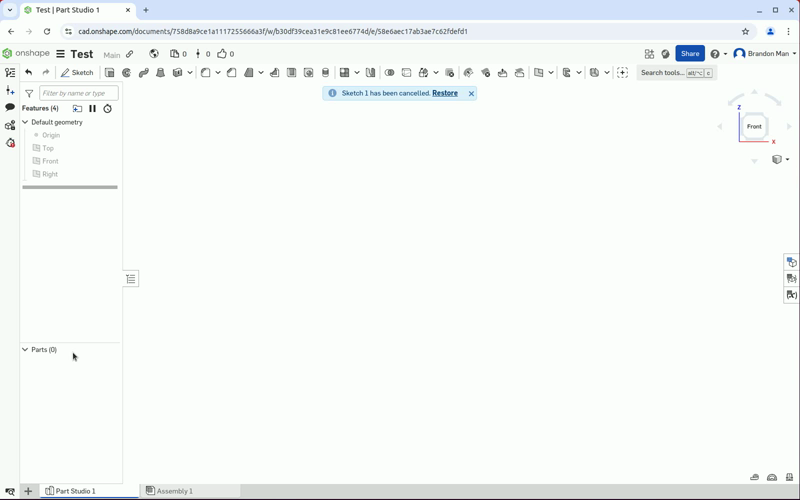
key(shift+s)
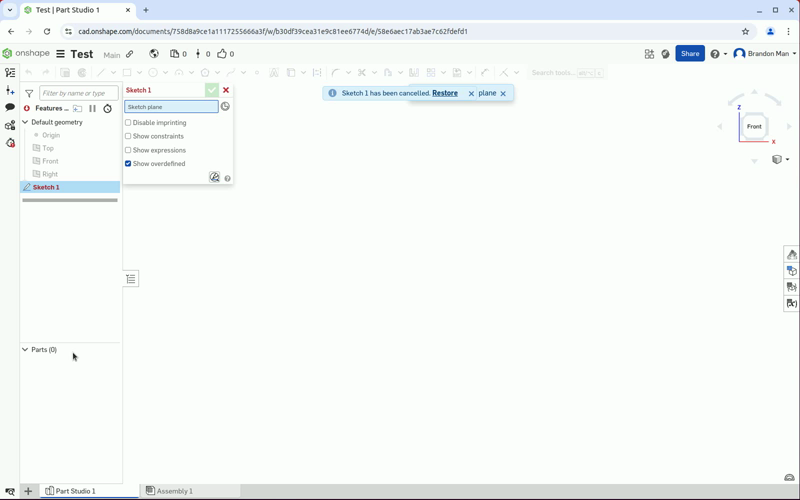
mouse_move(73, 163)
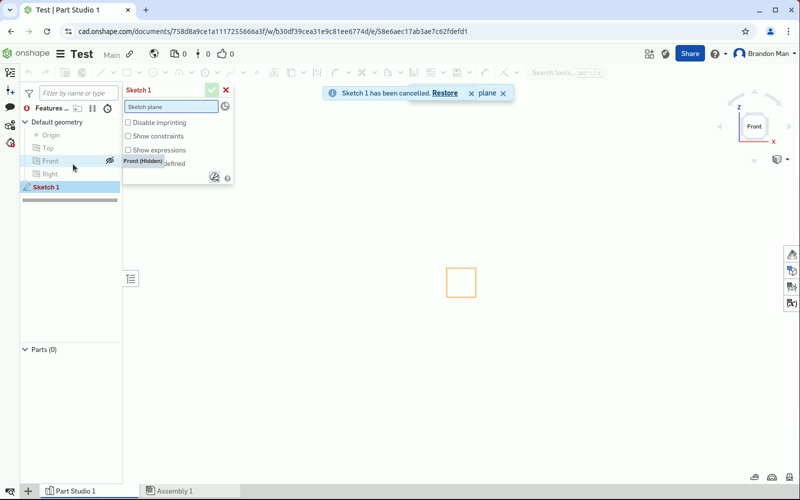
click(73, 163)
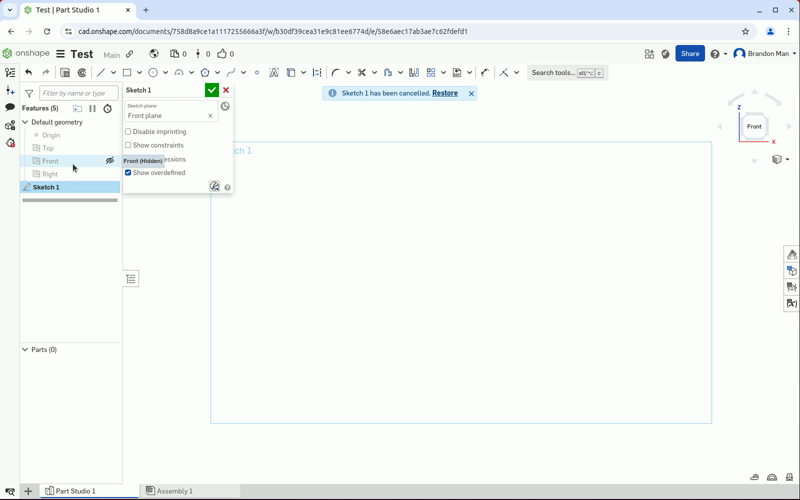
mouse_move(73, 352)
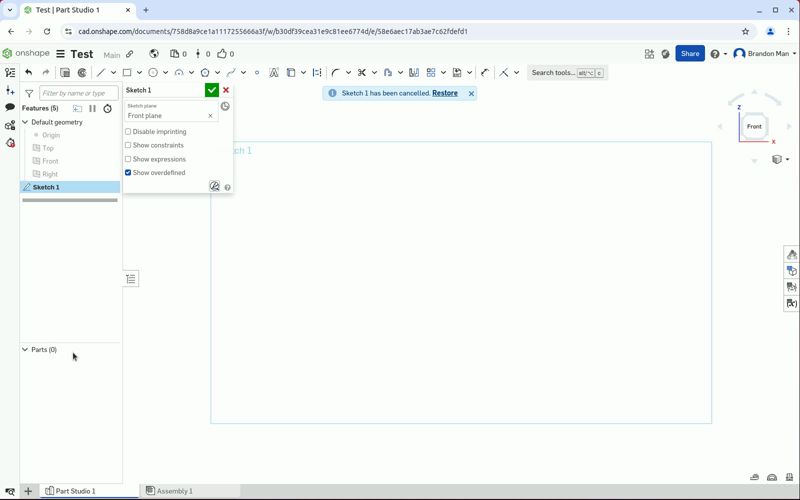
key(y)
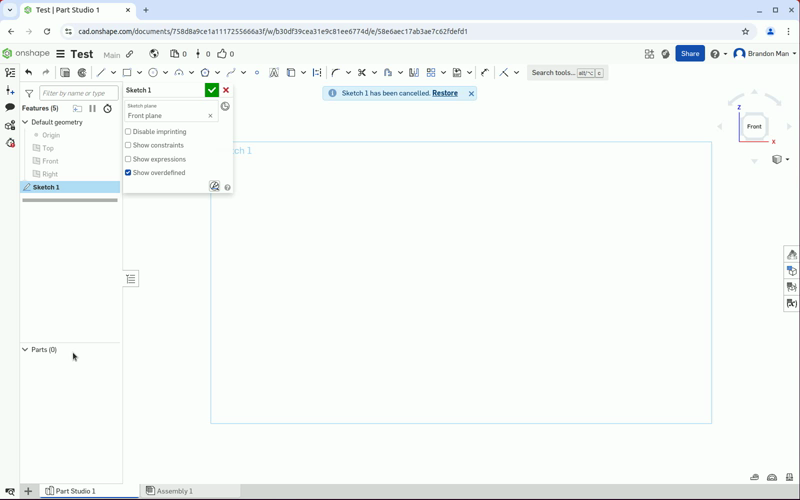
key(l)
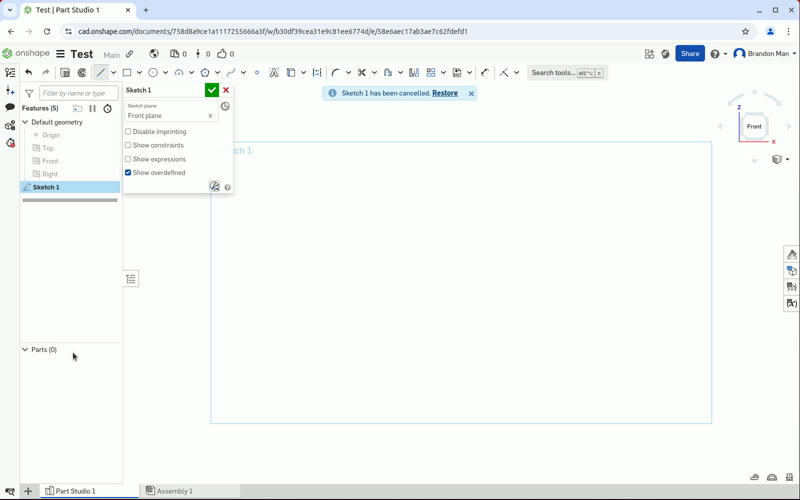
key_down(shift)
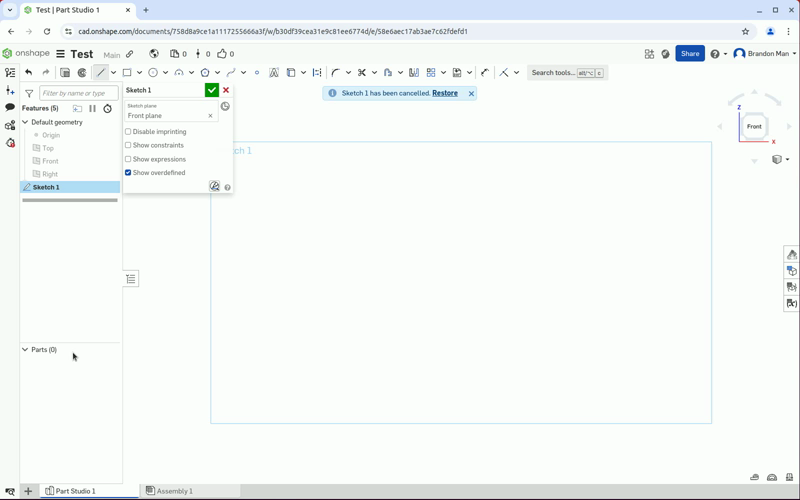
mouse_move(412, 356)
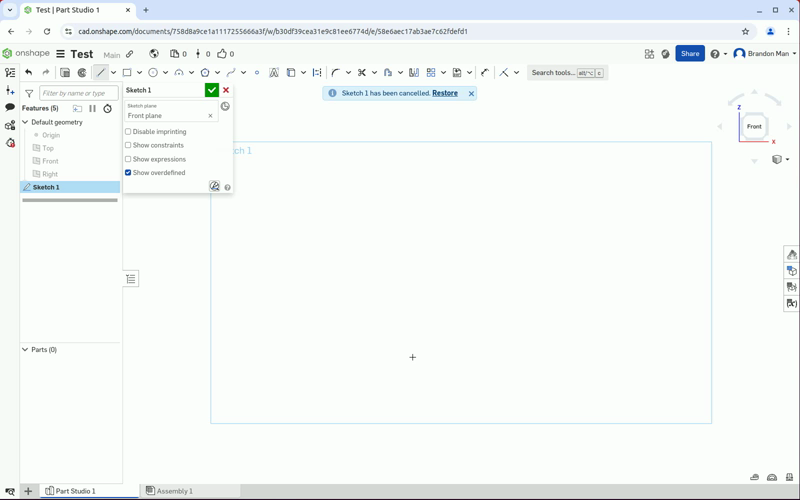
click(412, 356)
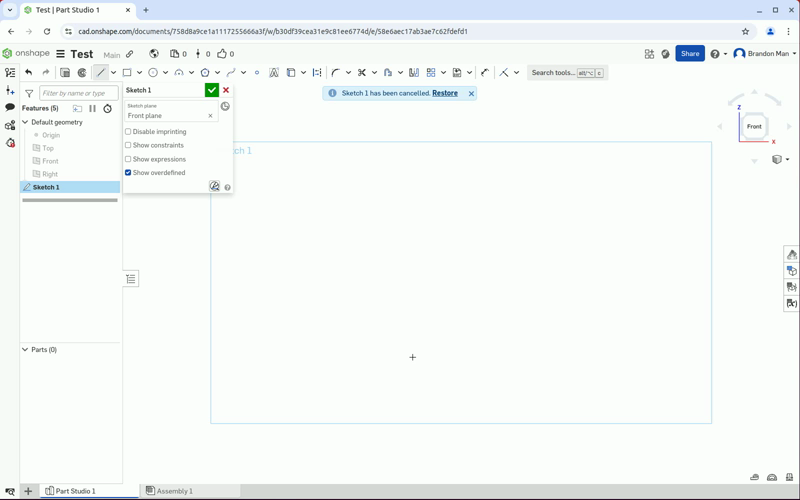
key_up(shift)
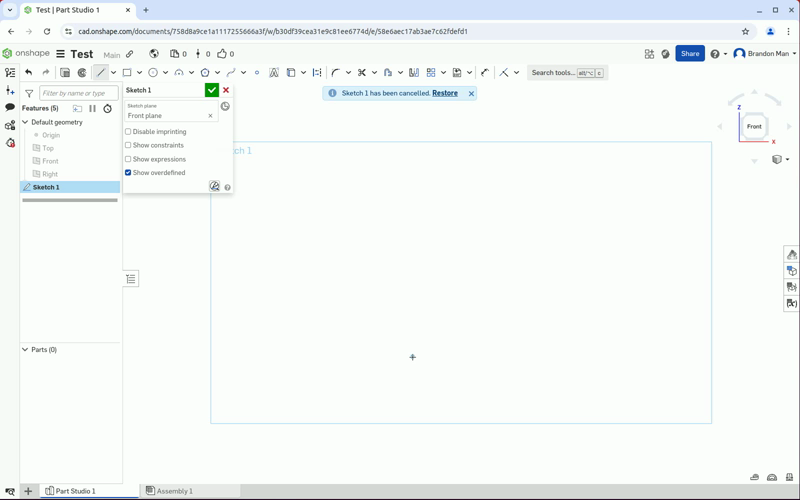
key_down(shift)
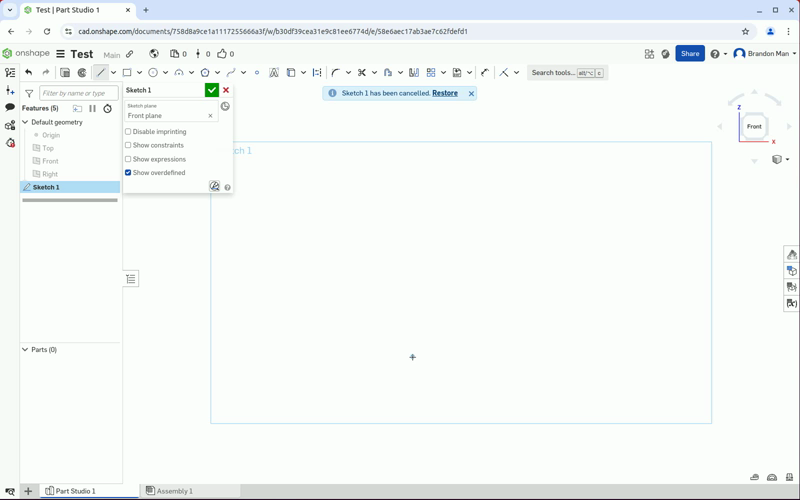
mouse_move(507, 356)
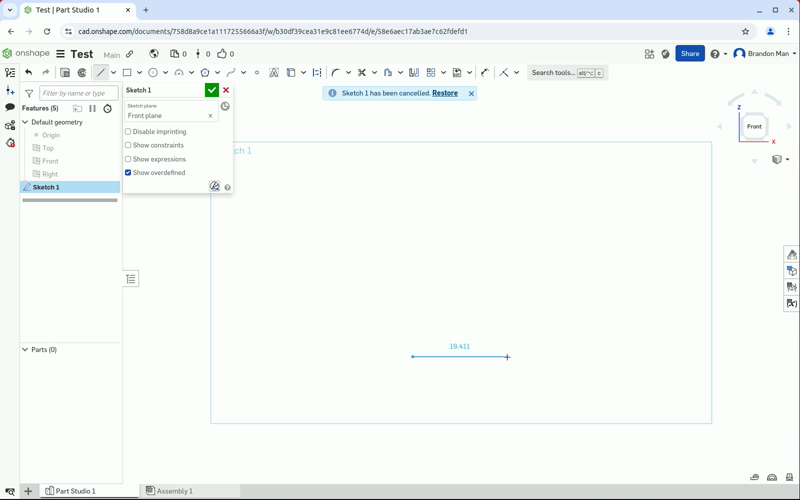
click(507, 356)
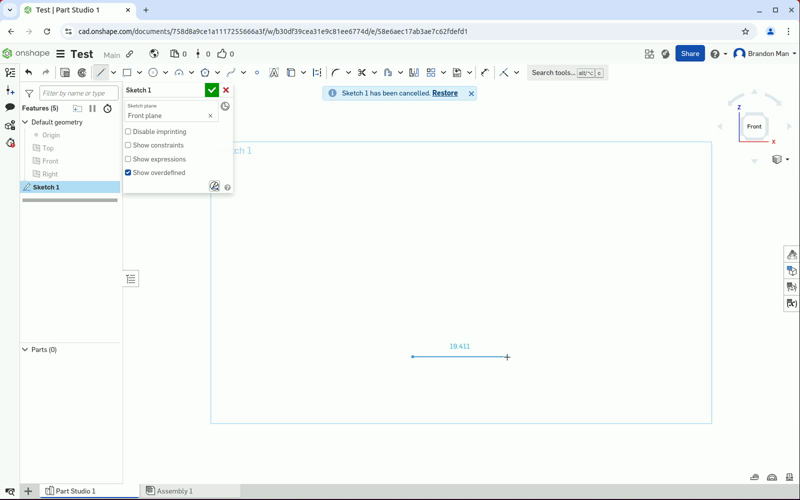
key_up(shift)
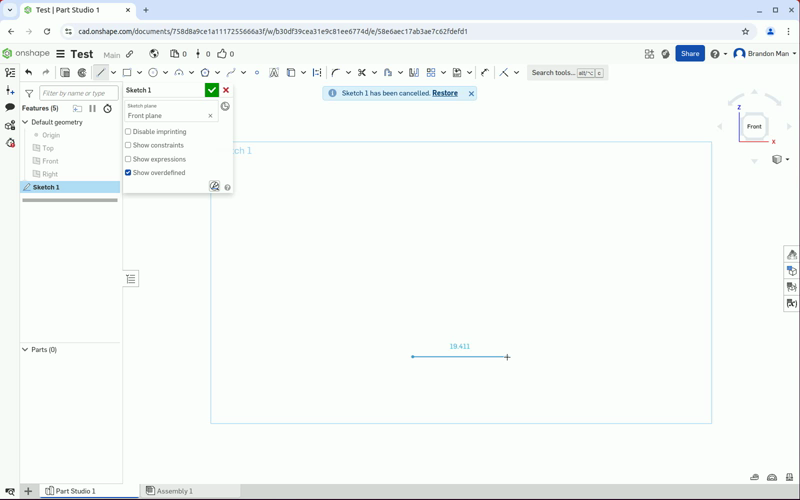
key_down(shift)
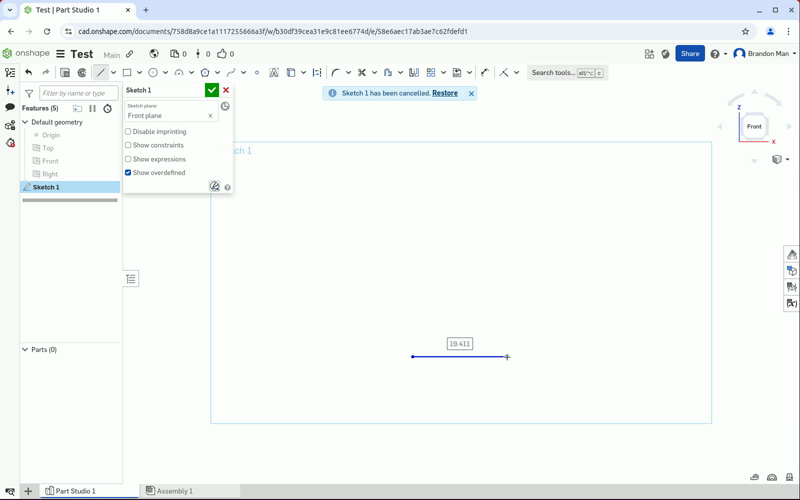
mouse_move(507, 173)
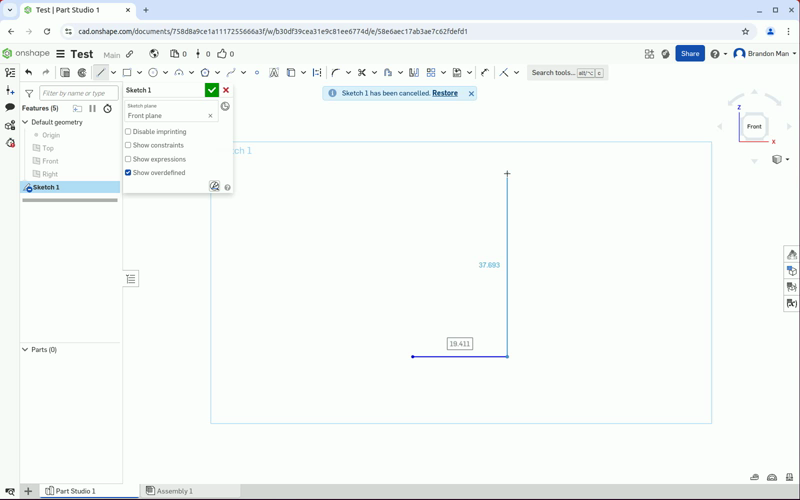
click(507, 173)
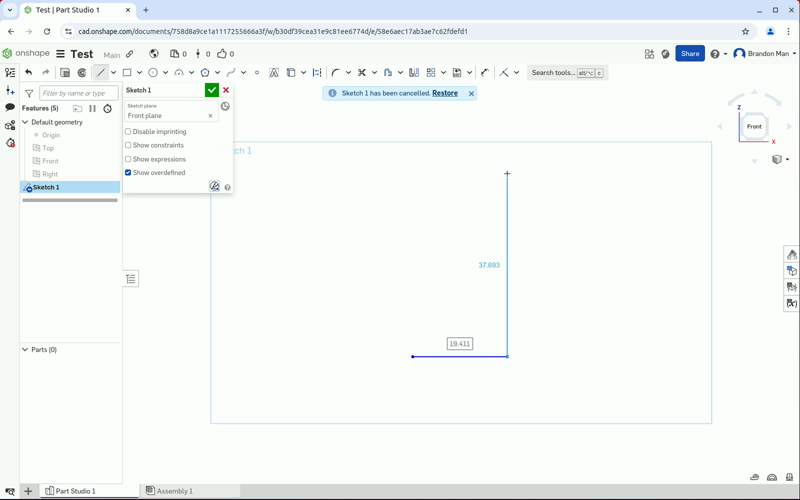
key_up(shift)
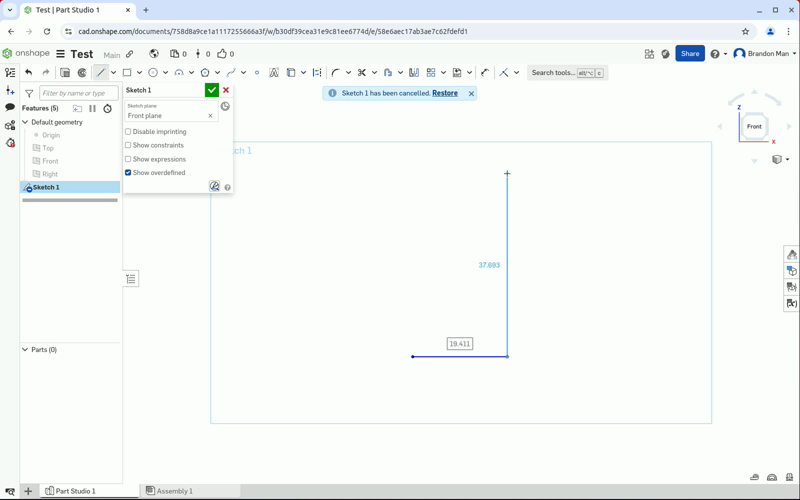
key_down(shift)
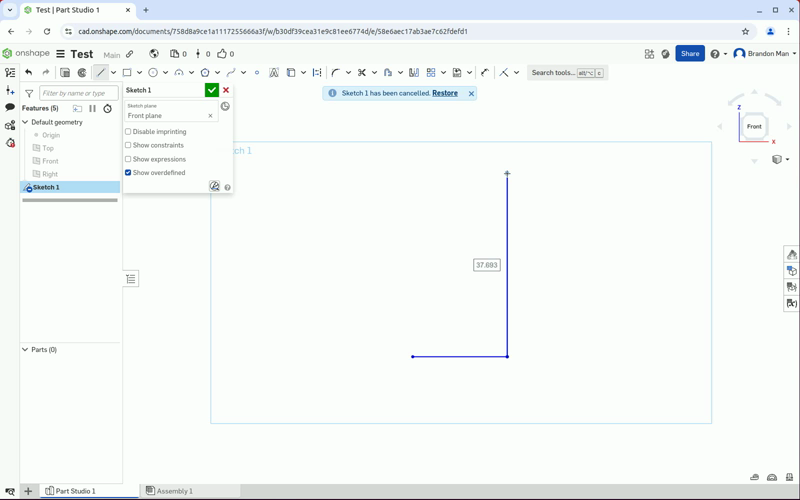
mouse_move(412, 173)
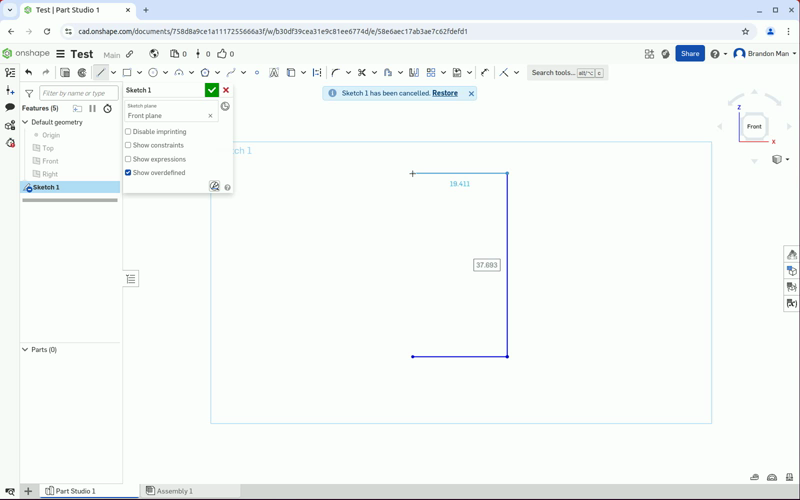
click(412, 173)
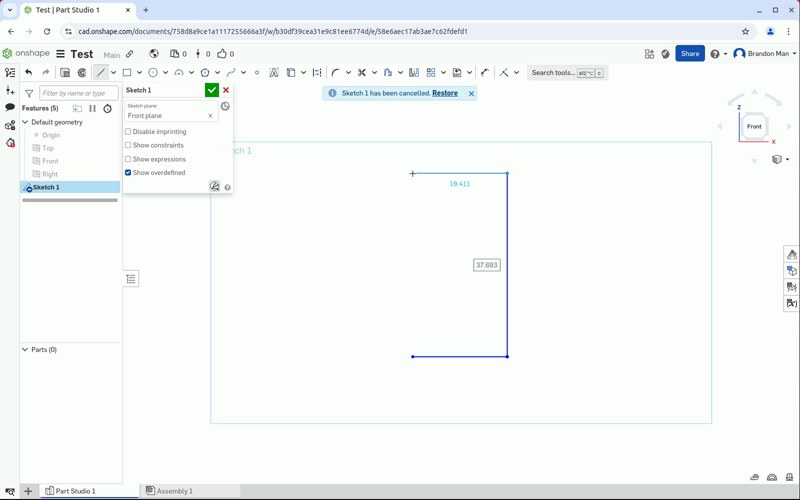
key_up(shift)
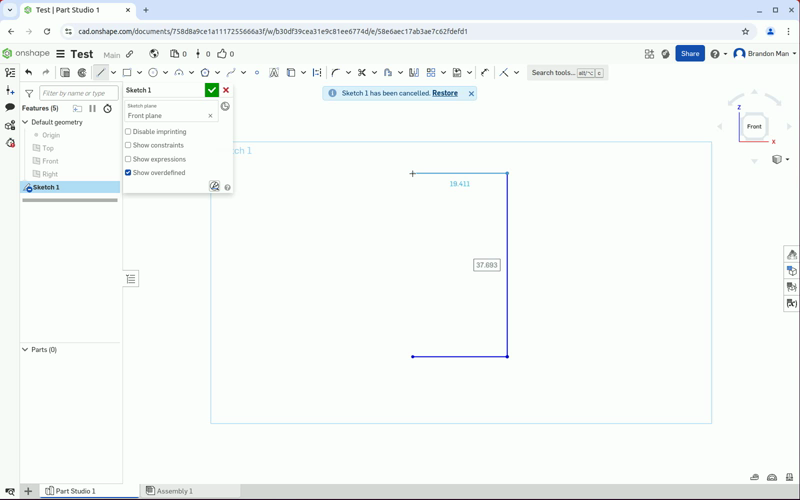
key_down(shift)
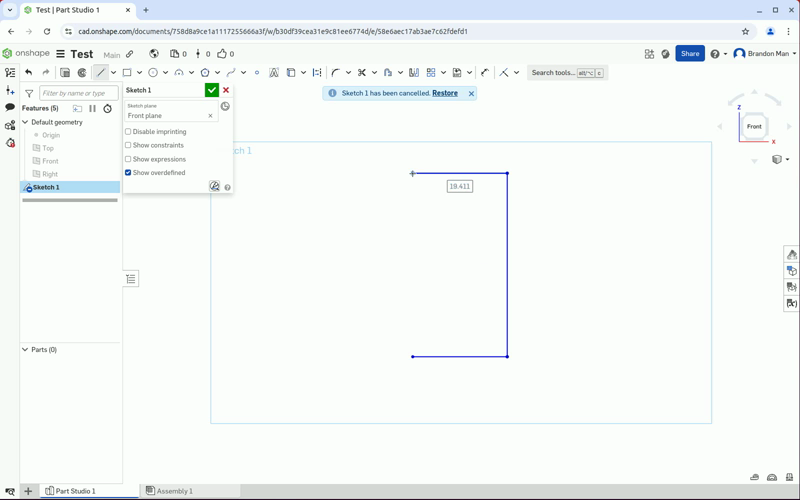
mouse_move(412, 356)
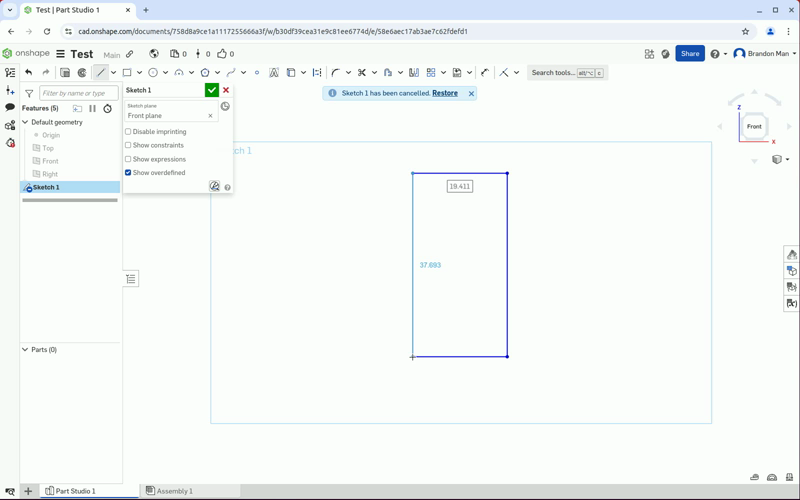
key_up(shift)
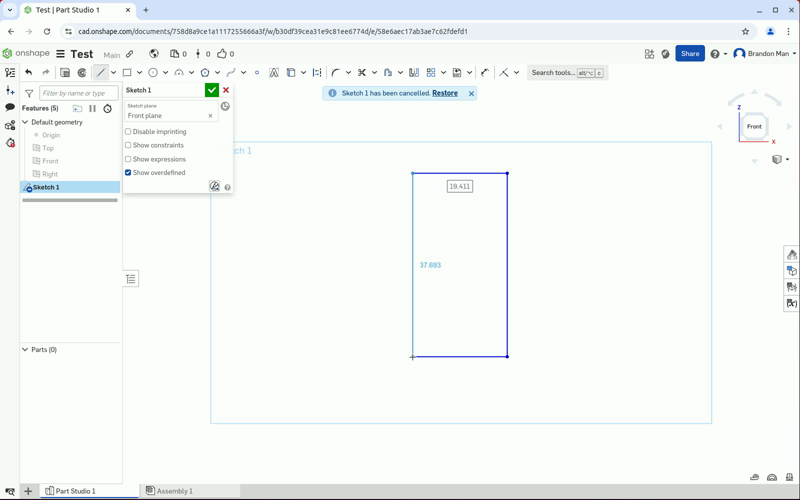
click(412, 356)
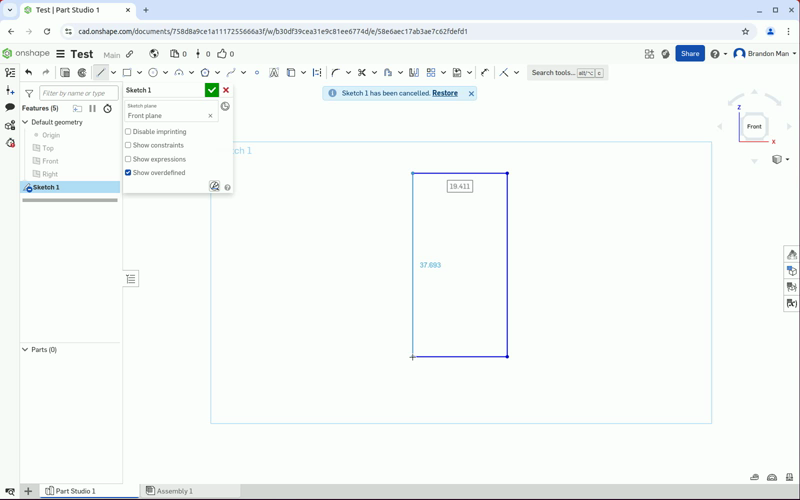
key(esc)
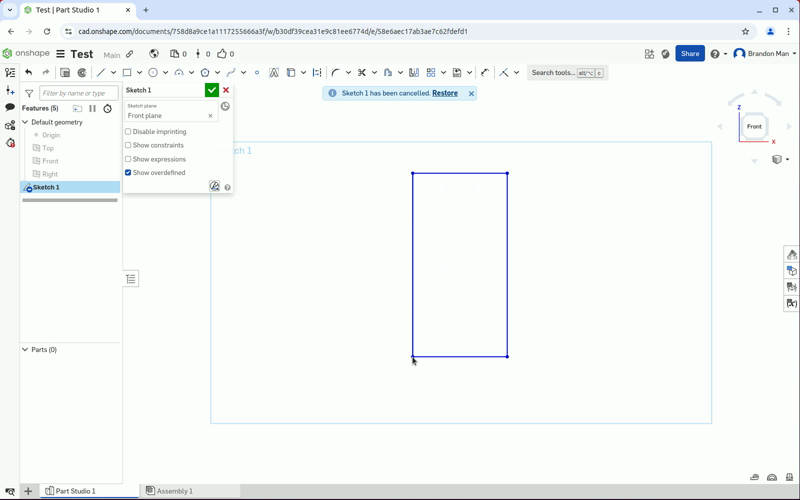
mouse_move(471, 223)
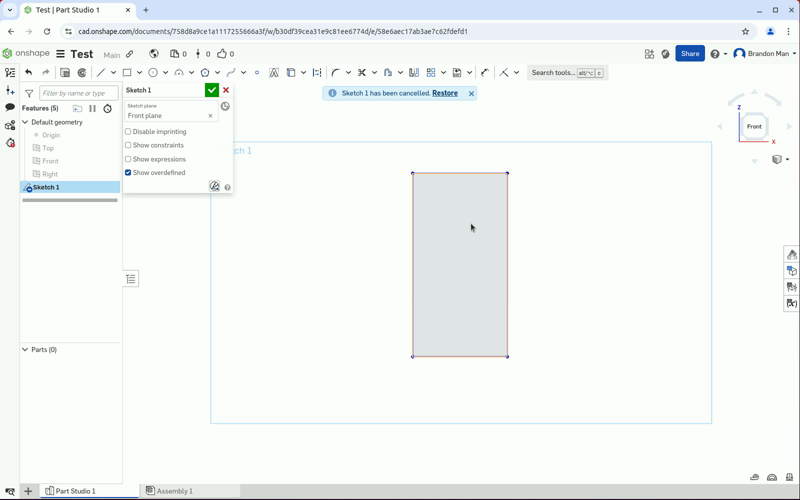
click(471, 223)
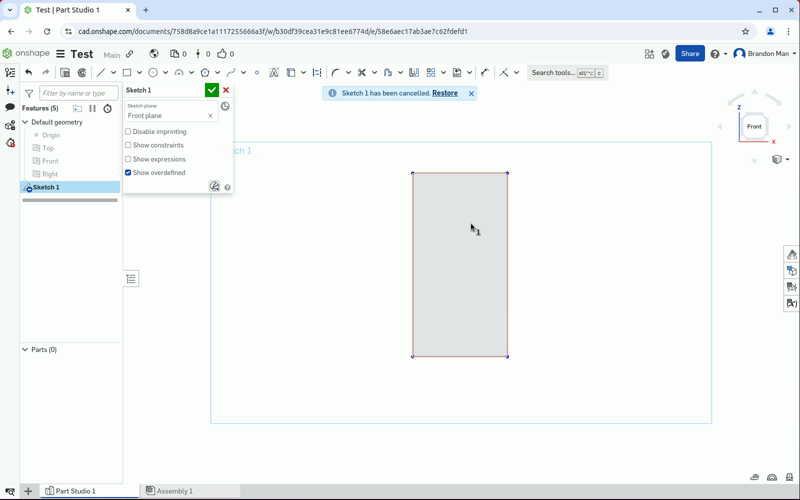
mouse_move(73, 352)
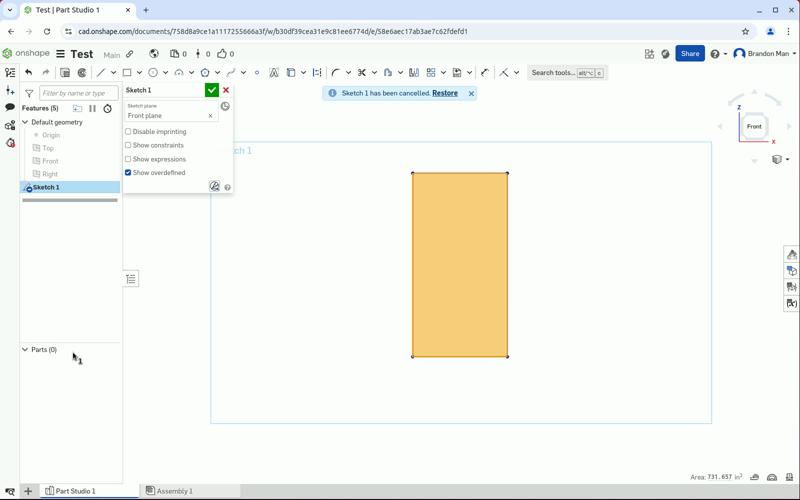
key(shift+y)
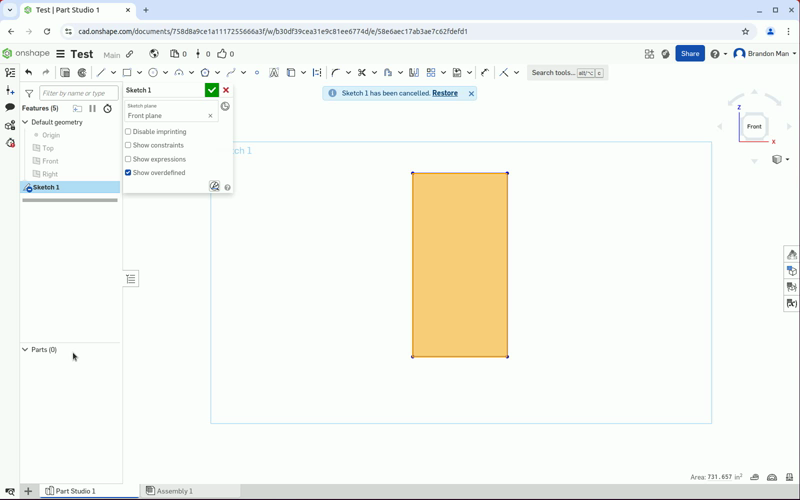
key(shift+e)
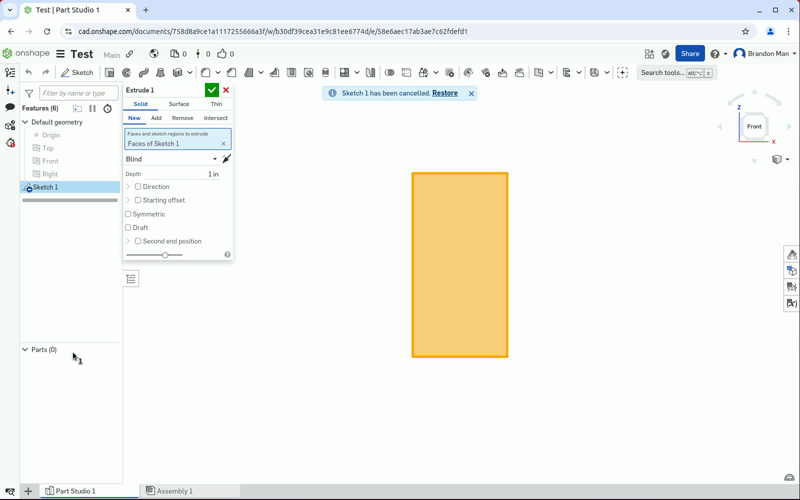
mouse_move(143, 106)
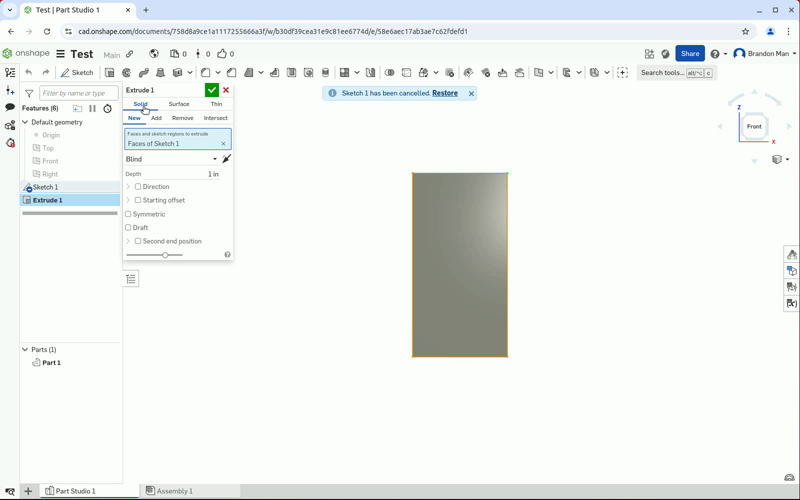
click(143, 106)
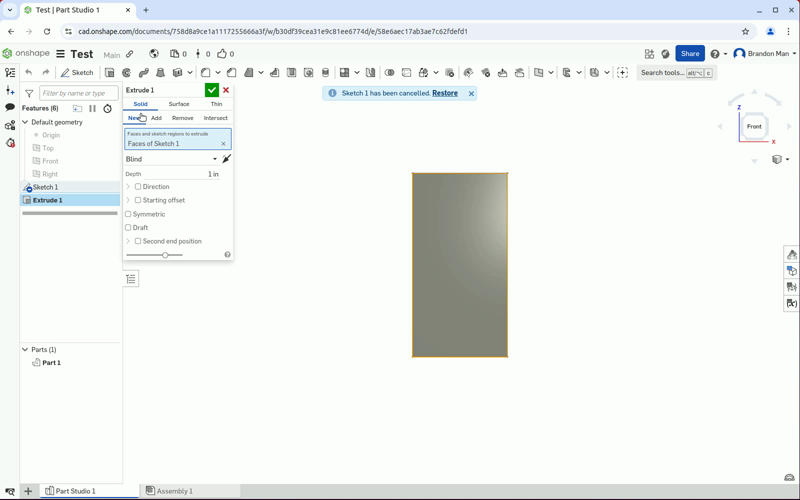
mouse_move(137, 120)
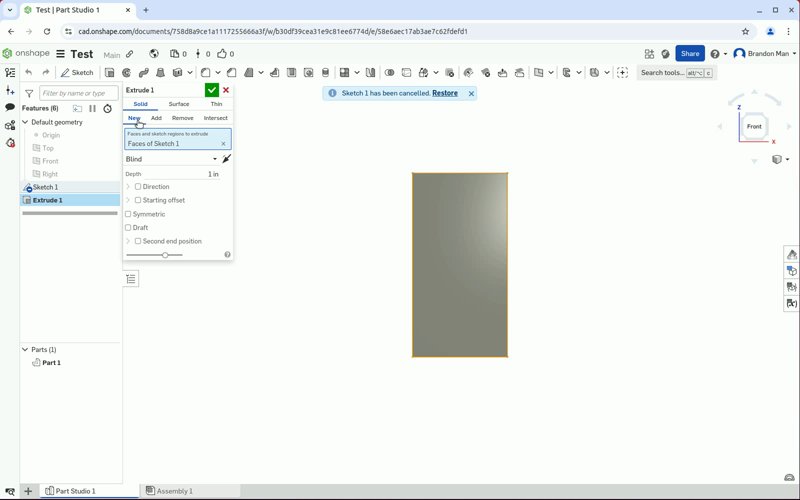
click(137, 120)
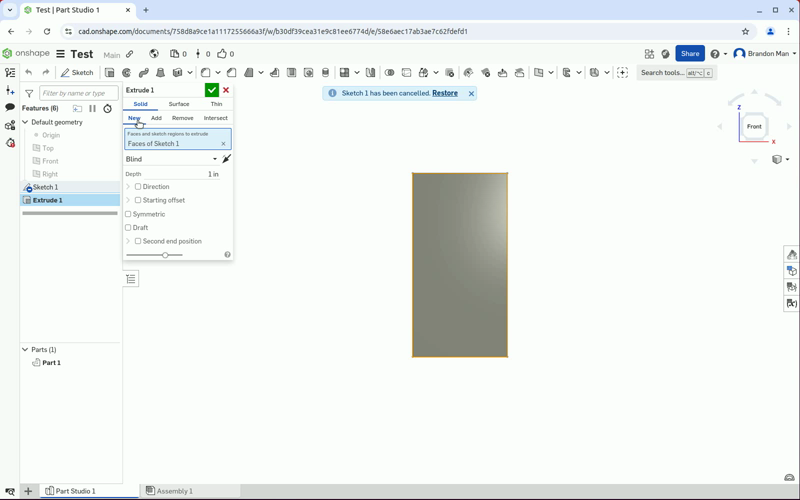
key(tab, 4)
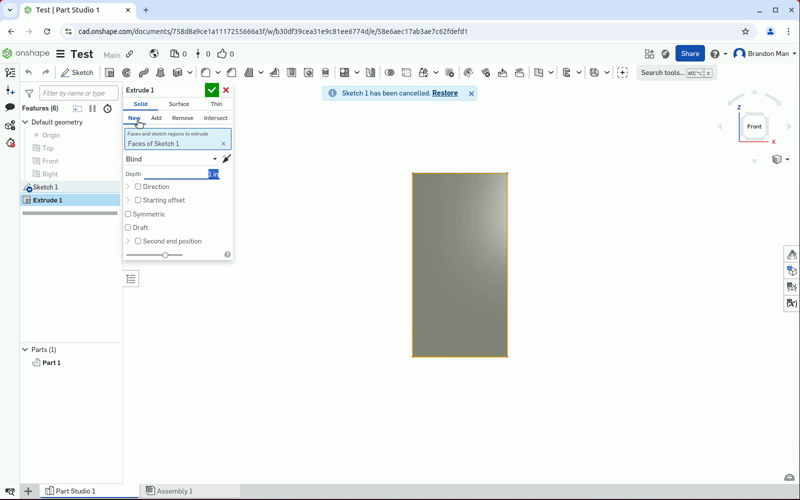
text(17.572)
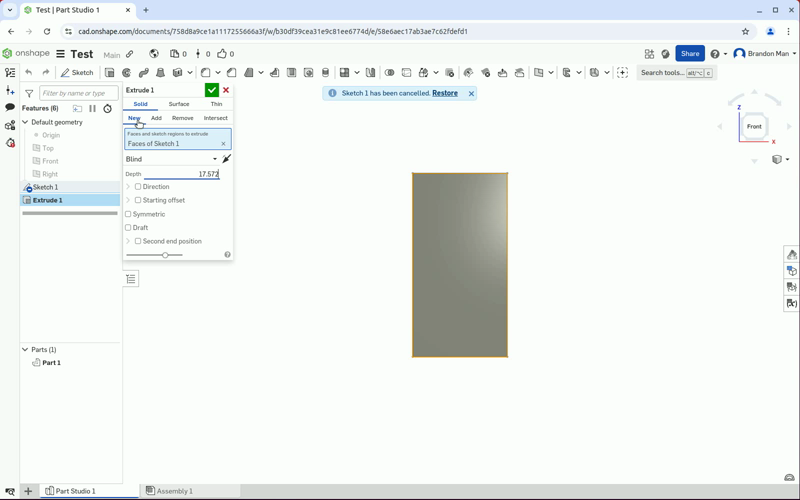
key(enter)
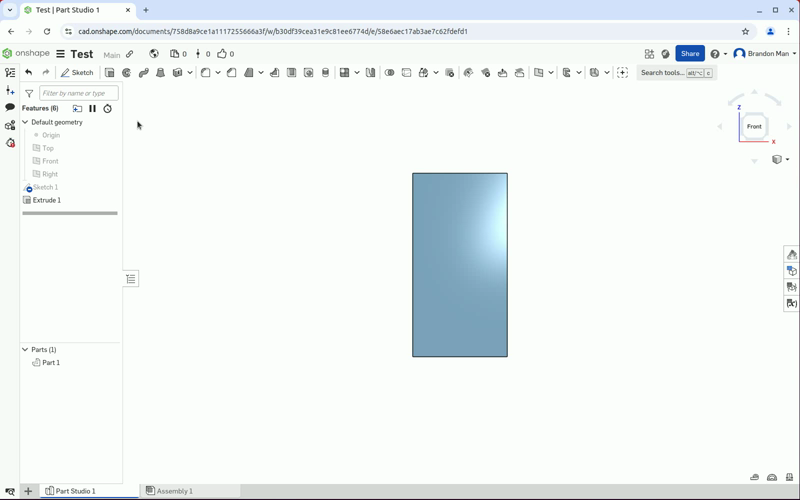
key(shift+h)
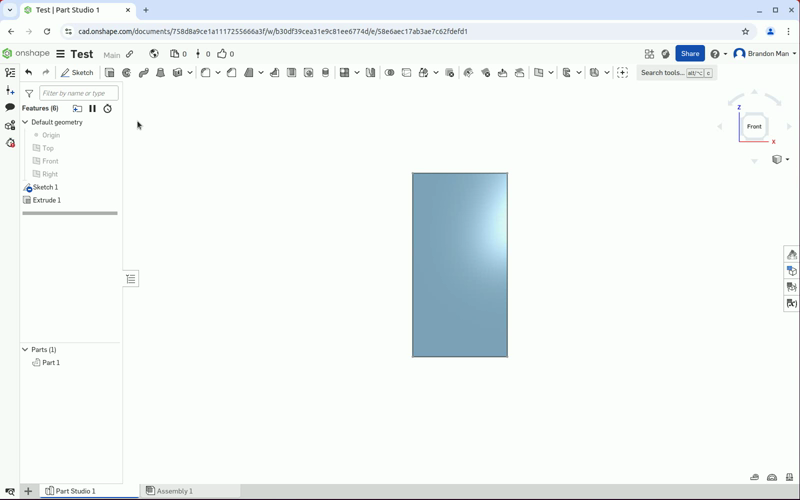
key(shift+h)
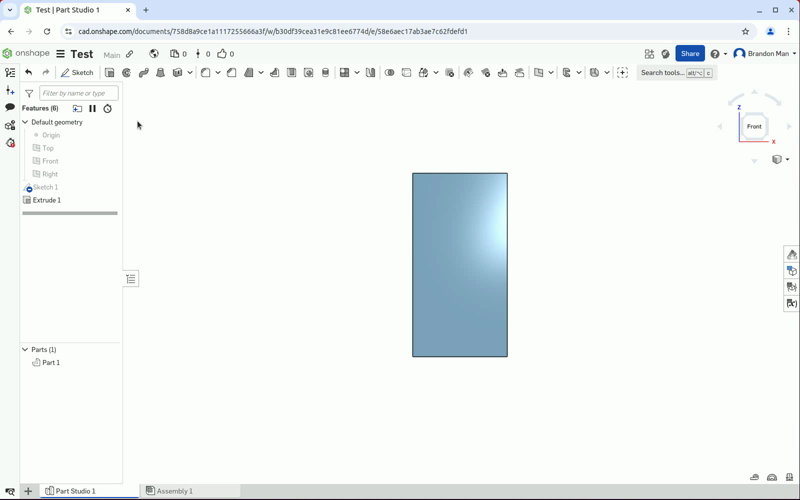
mouse_move(73, 189)
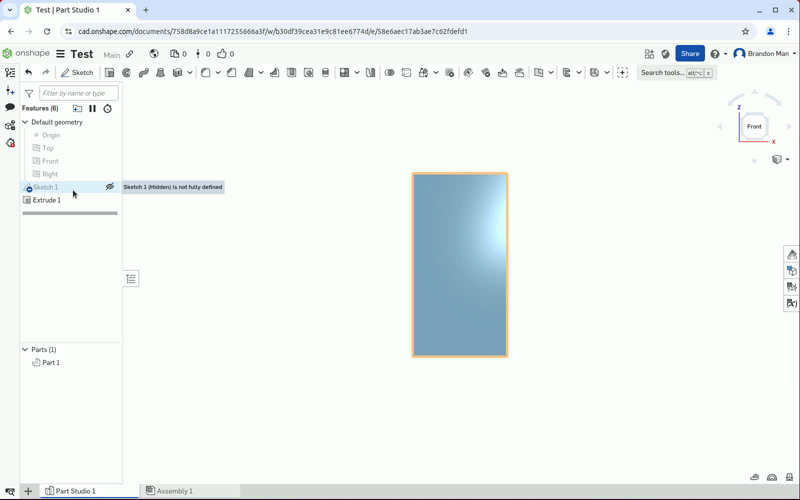
click(73, 189)
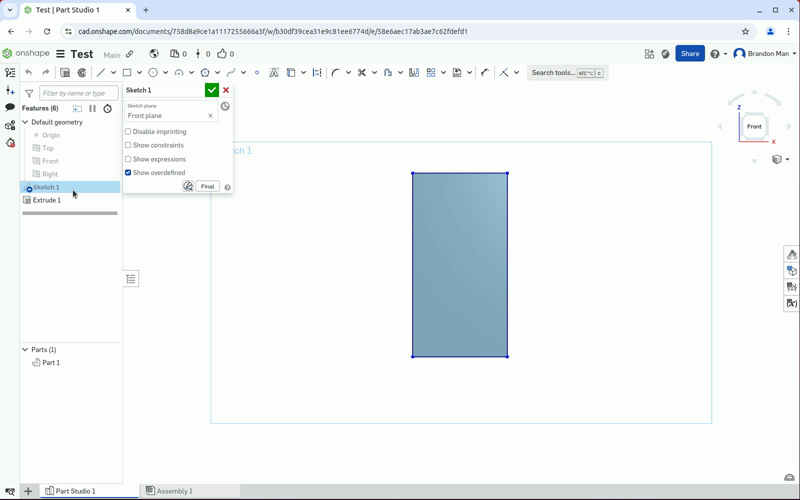
mouse_move(229, 92)
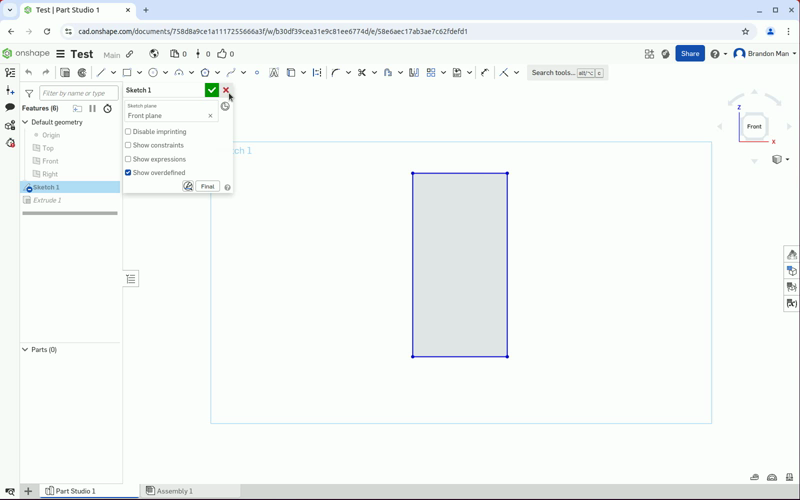
click(229, 92)
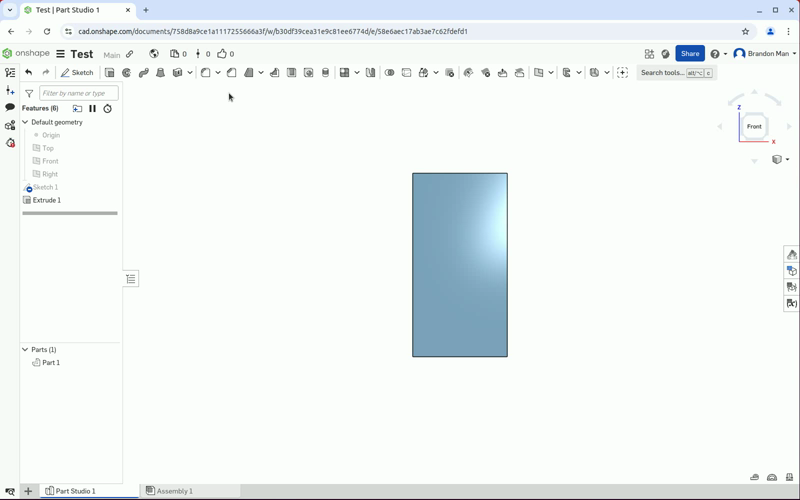
mouse_move(73, 352)
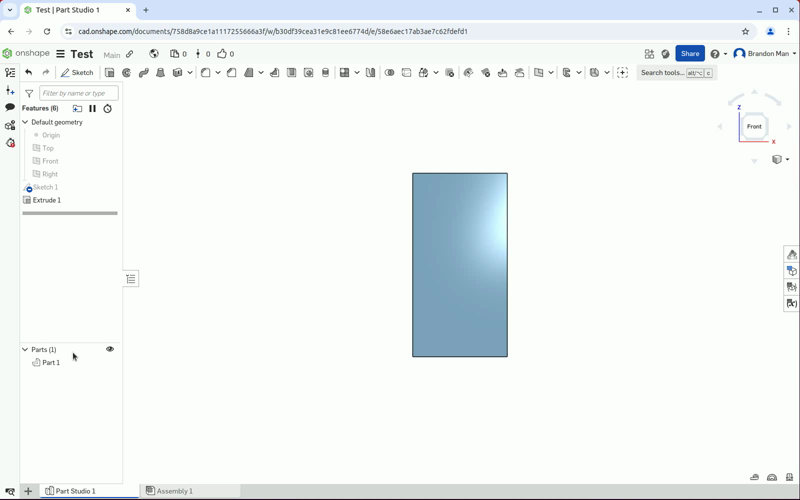
key(y)
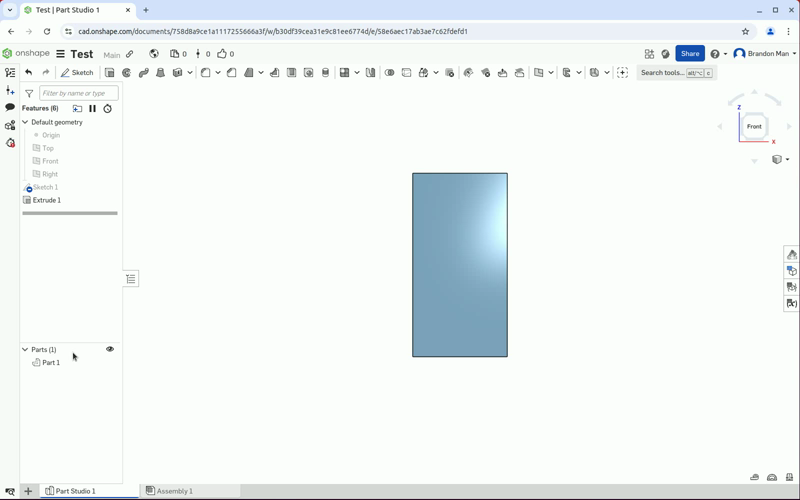
key(shift+p)
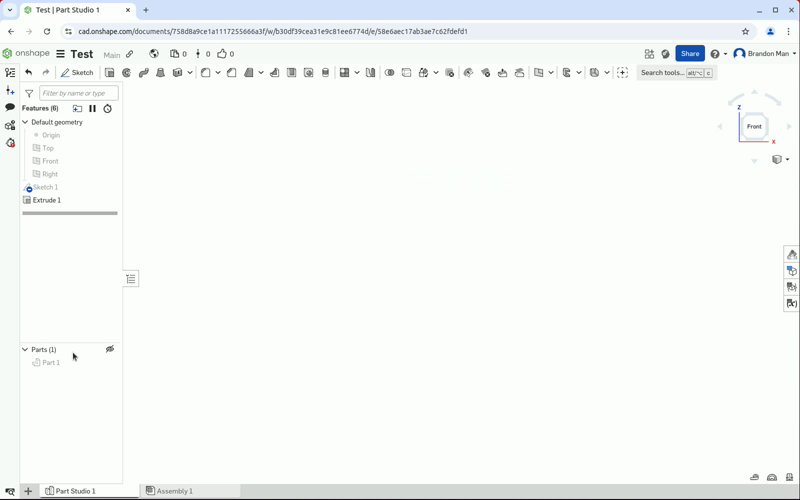
key(space)
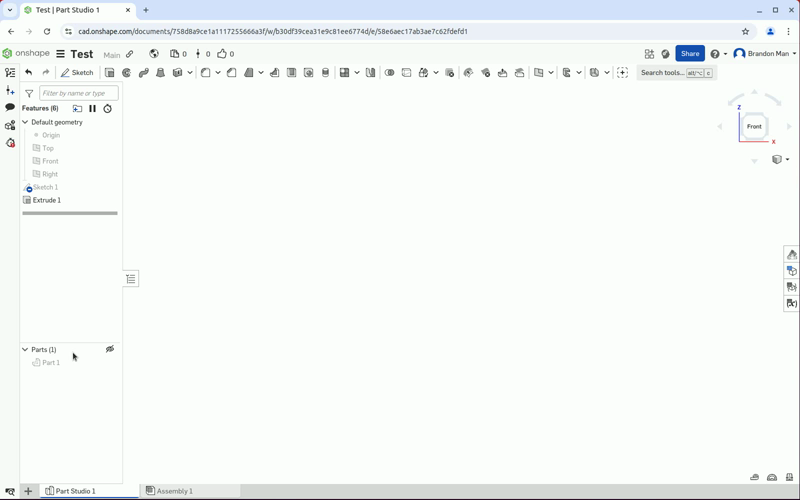
key_down(shift)
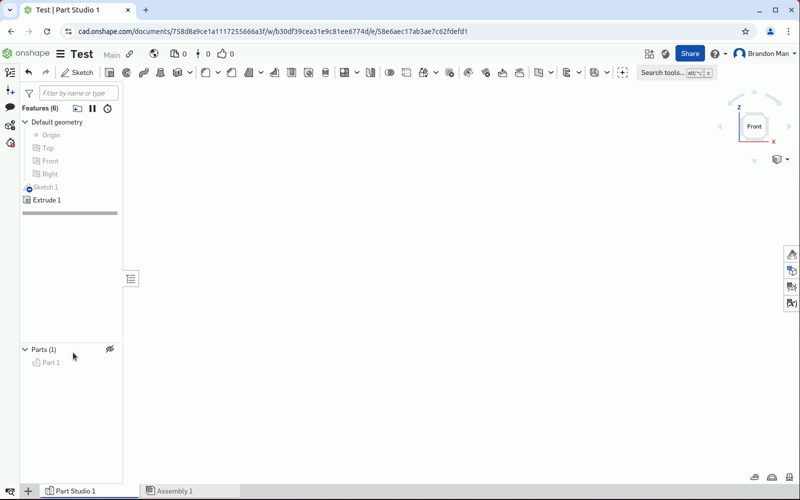
key(down)
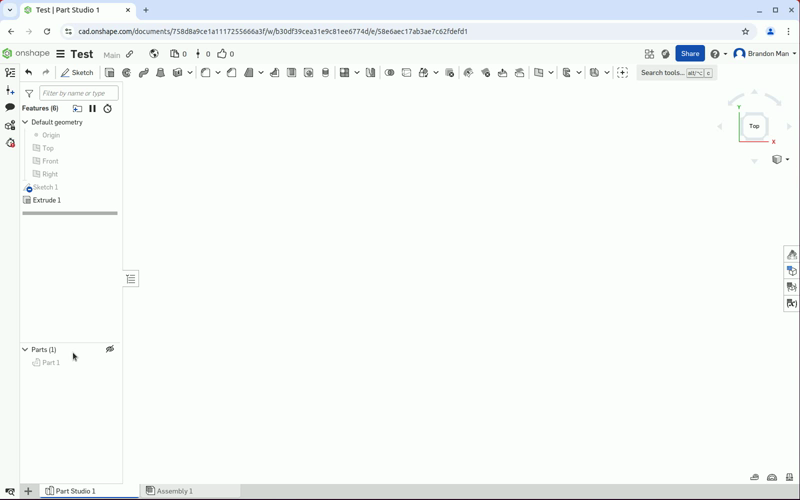
key_up(shift)
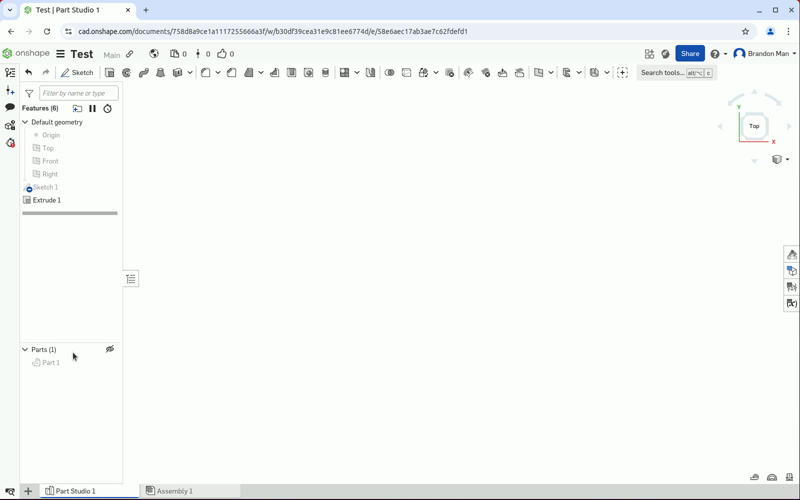
mouse_move(73, 352)
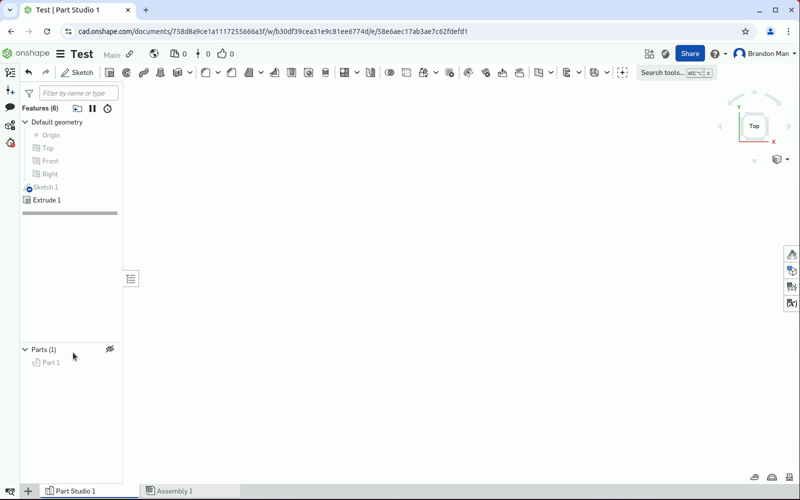
key(shift+y)
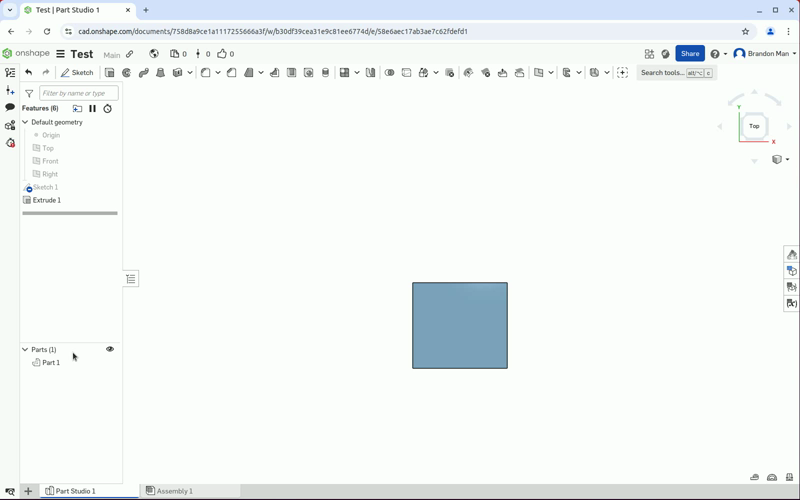
mouse_move(541, 75)
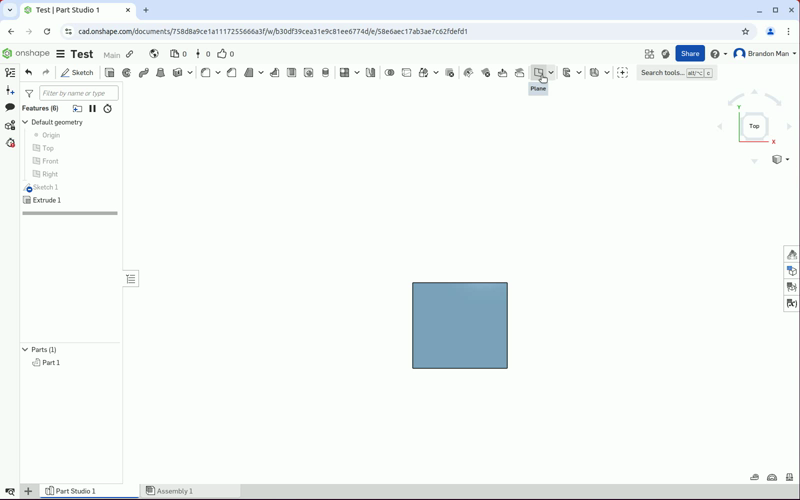
click(541, 75)
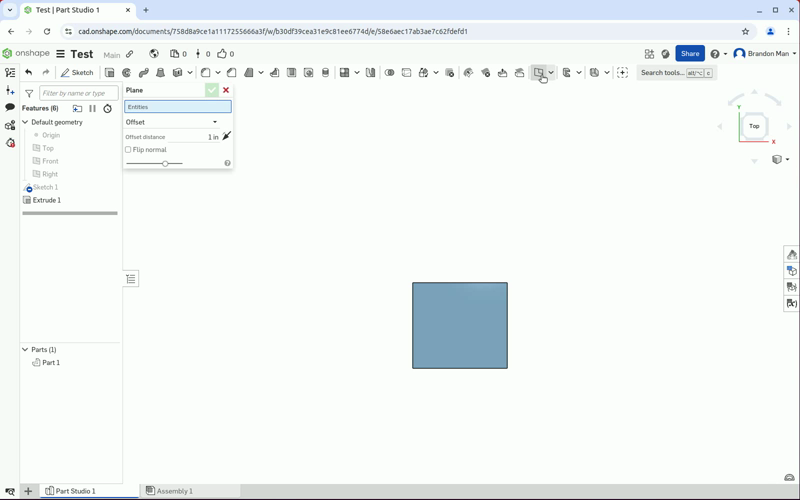
mouse_move(73, 150)
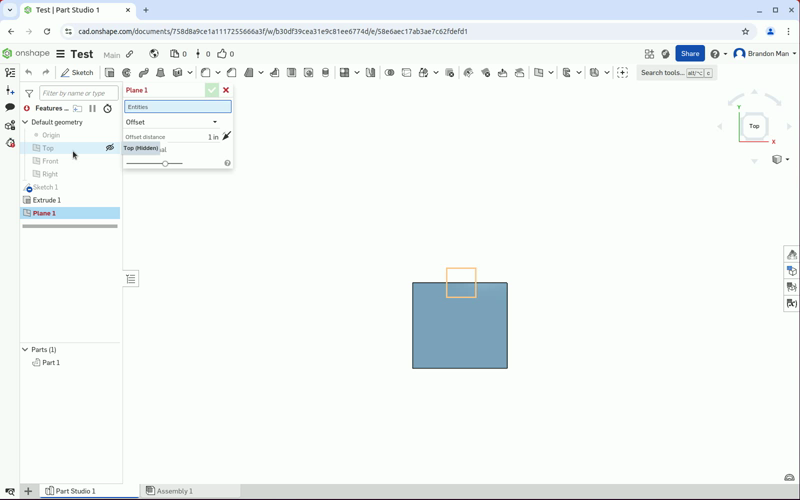
click(73, 150)
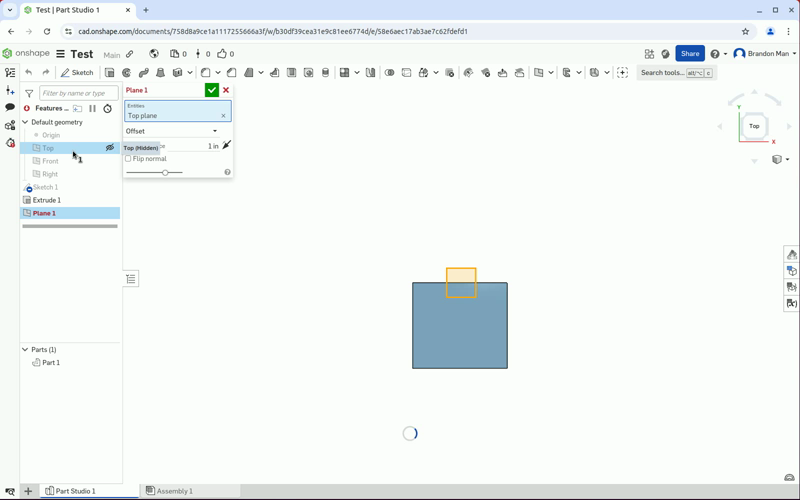
key(tab, 2)
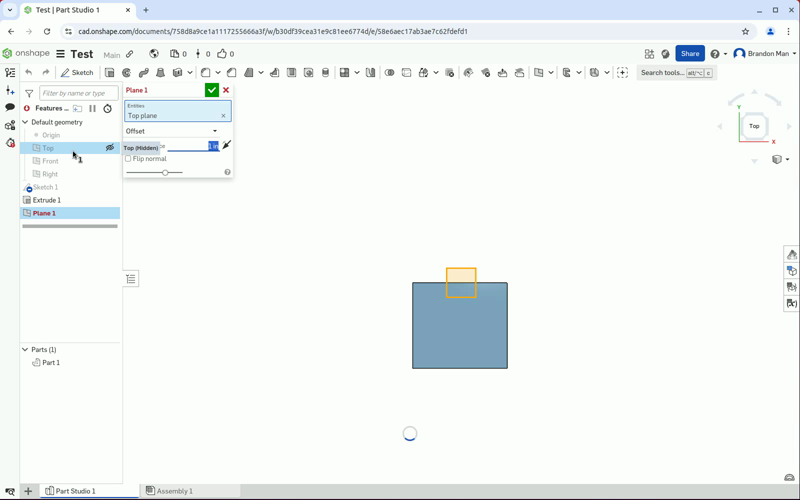
text(22.615)
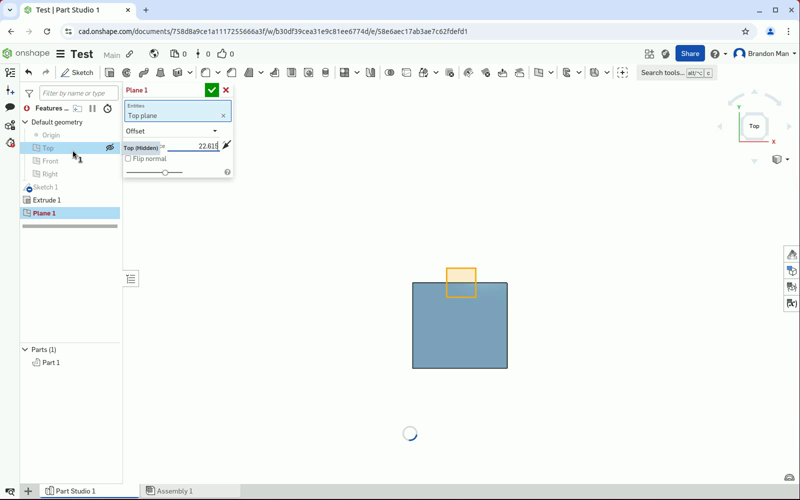
key(enter, 2)
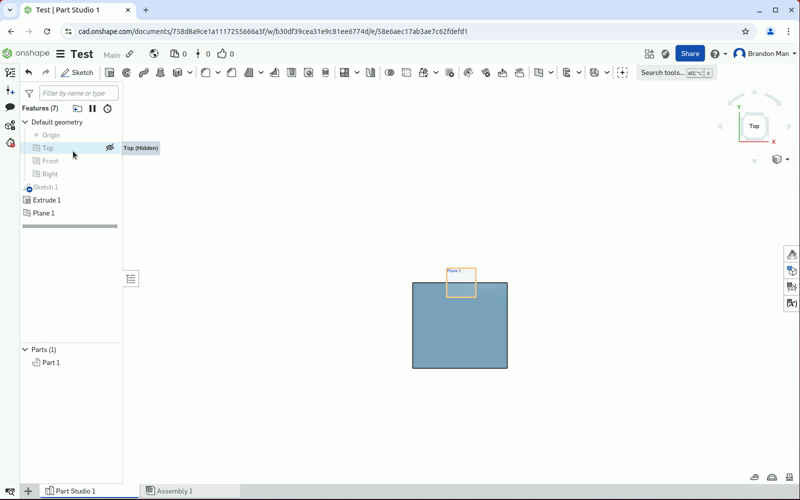
key(shift+s)
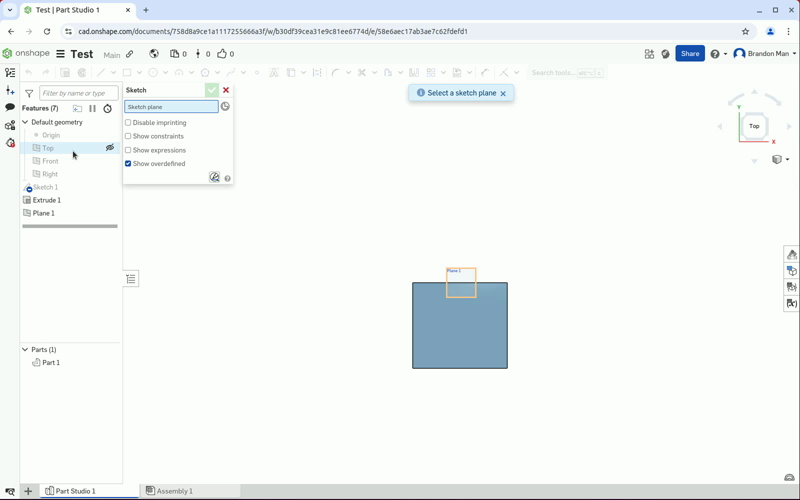
mouse_move(73, 215)
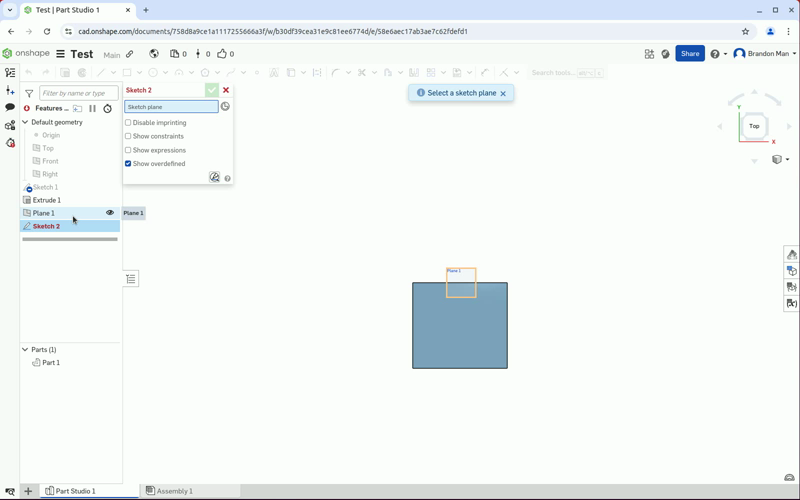
click(73, 215)
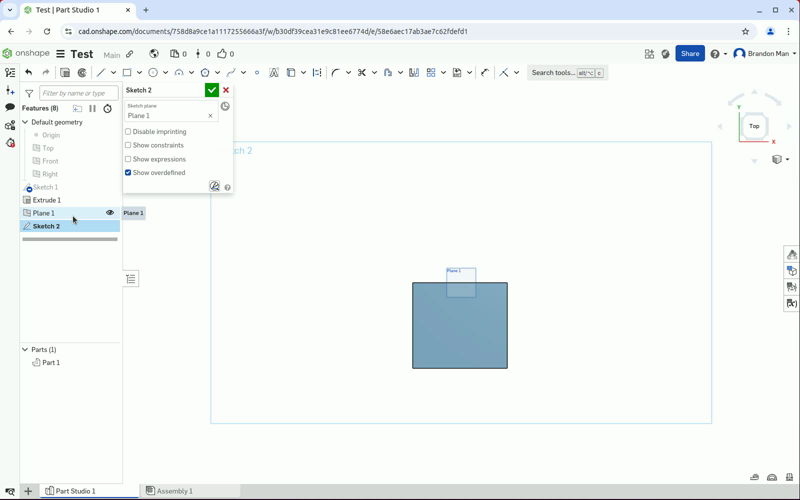
mouse_move(73, 352)
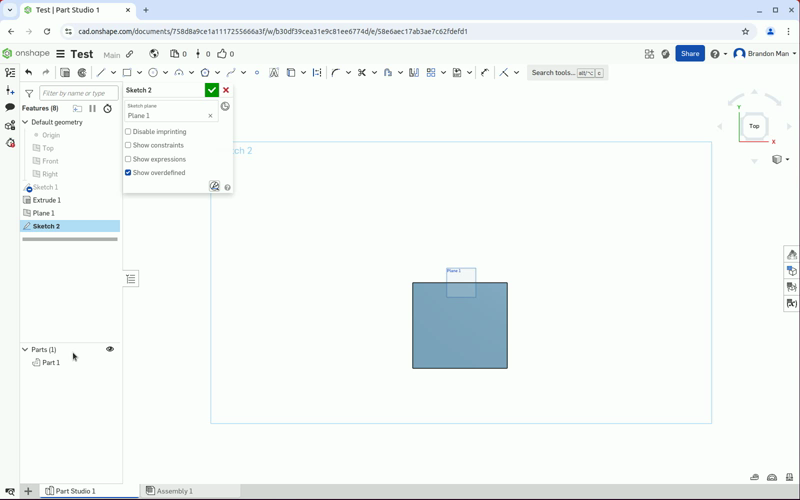
key(y)
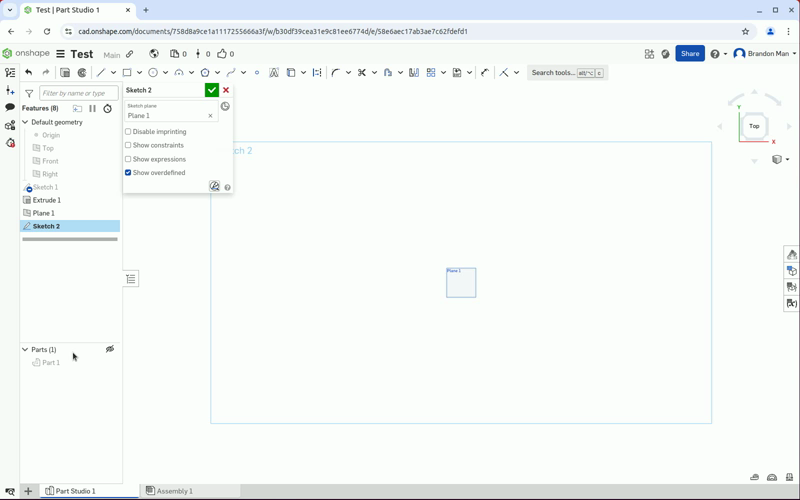
key(l)
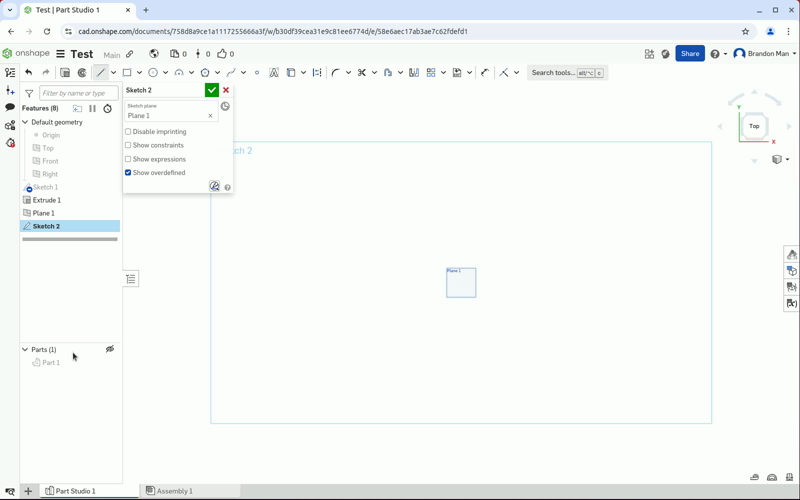
key_down(shift)
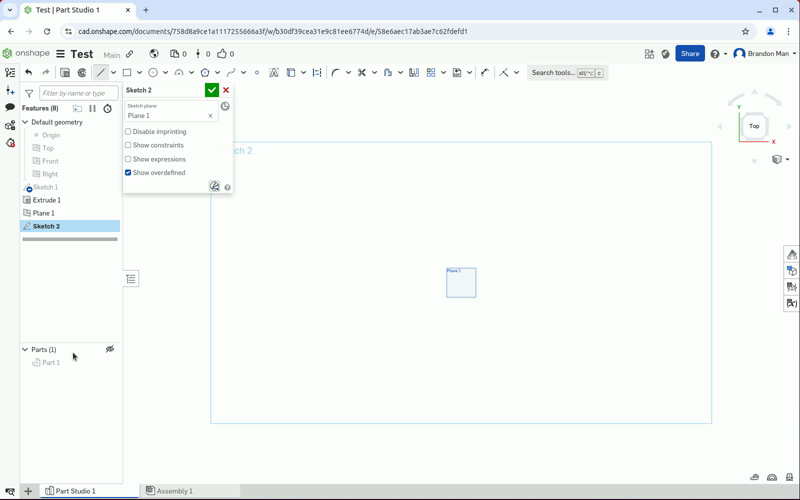
mouse_move(412, 368)
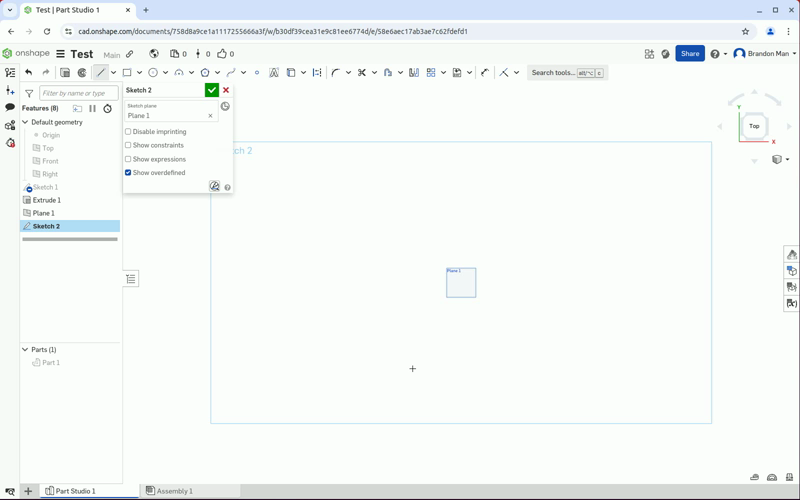
click(412, 368)
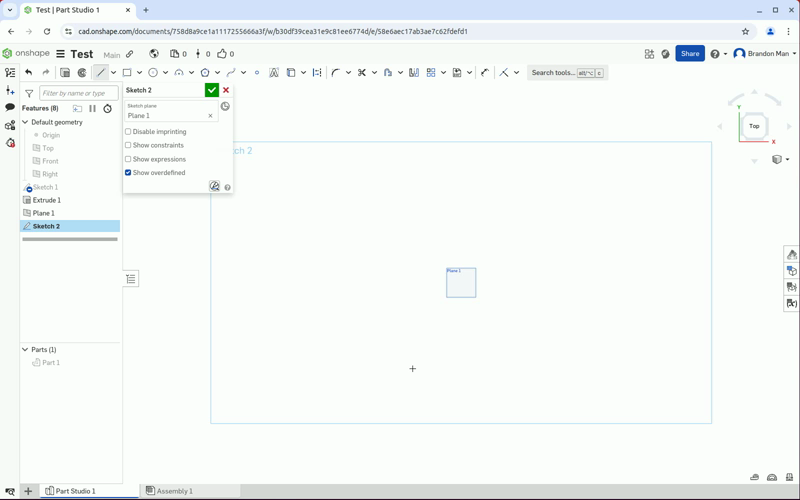
key_up(shift)
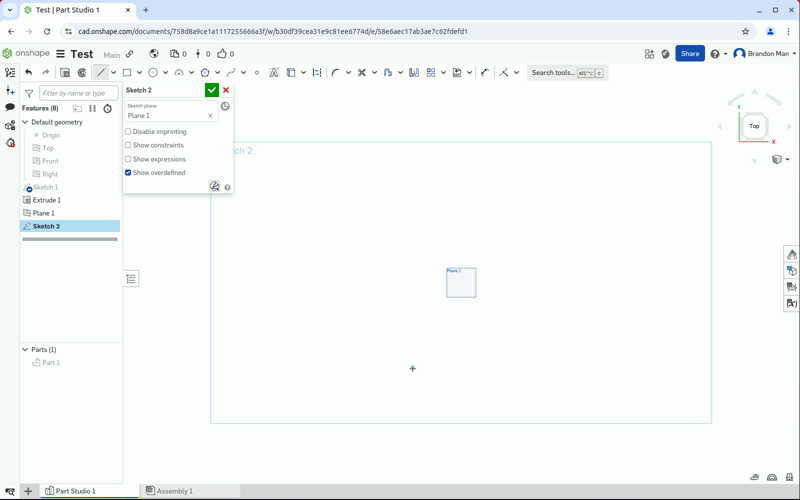
key_down(shift)
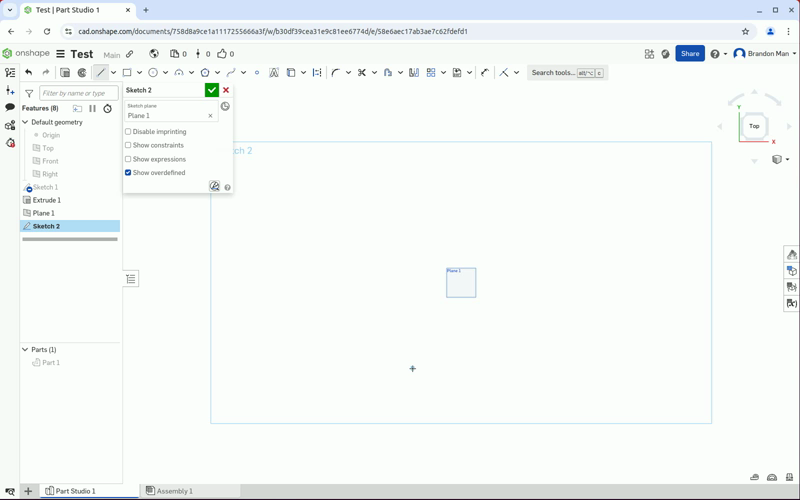
mouse_move(442, 368)
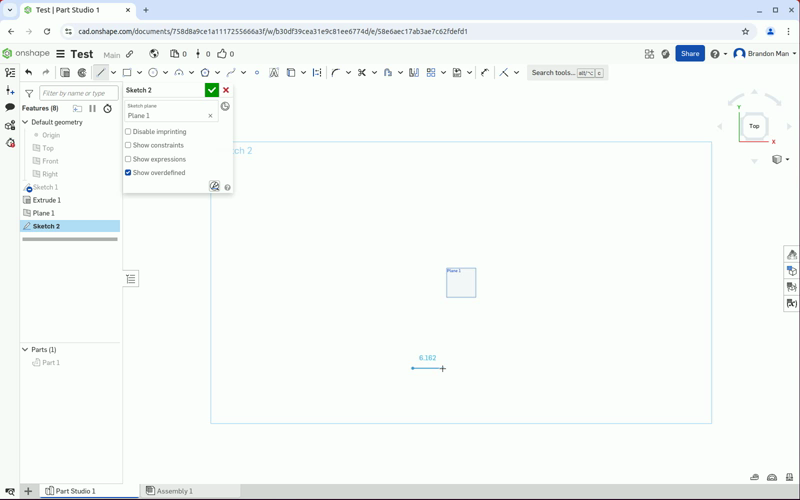
mouse_move(417, 368)
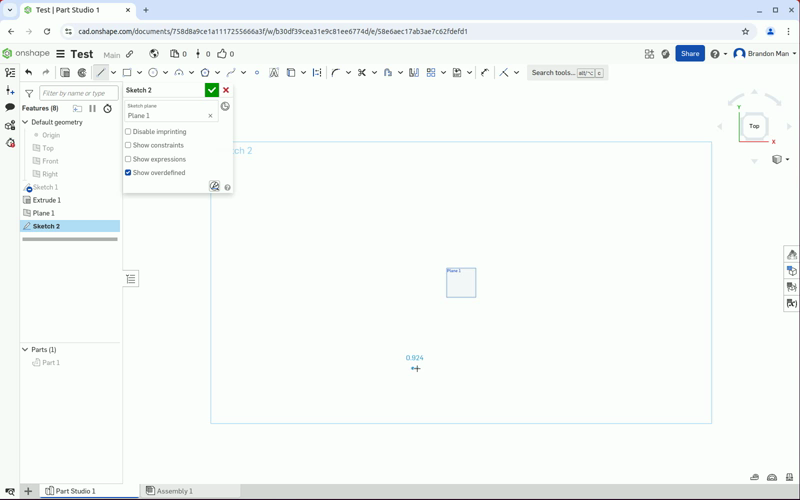
scroll(6)
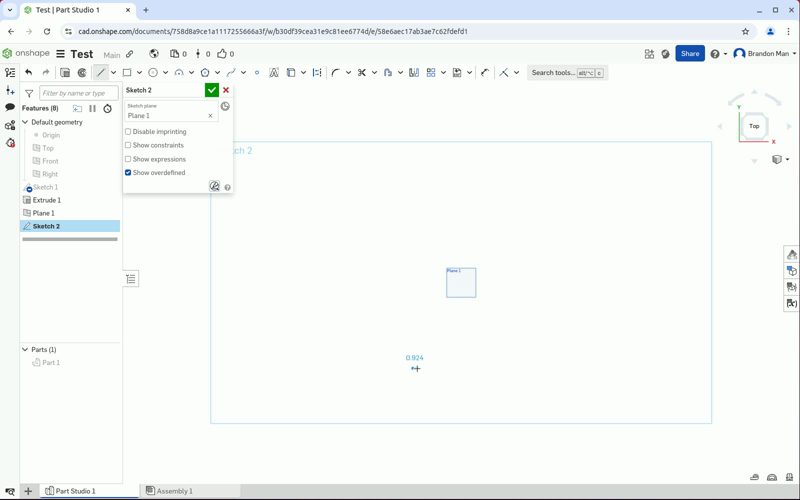
scroll(6)
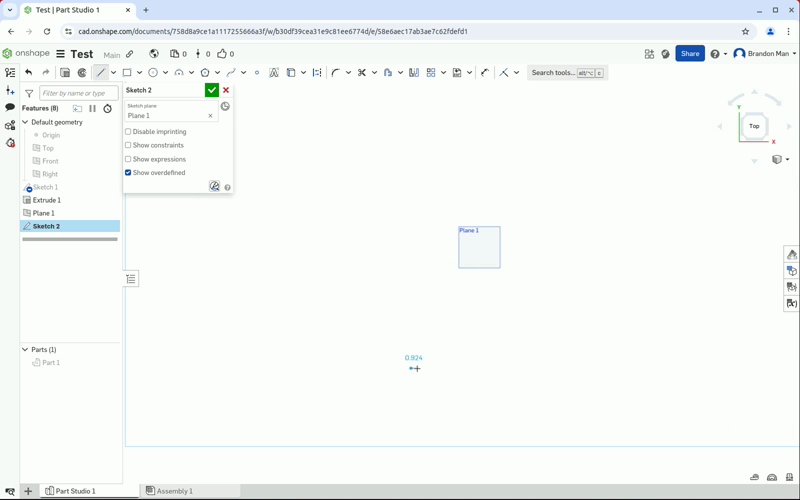
scroll(6)
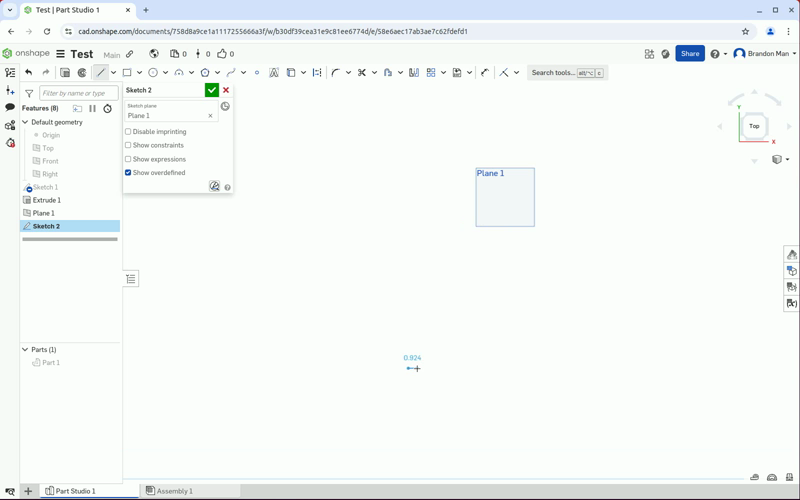
scroll(6)
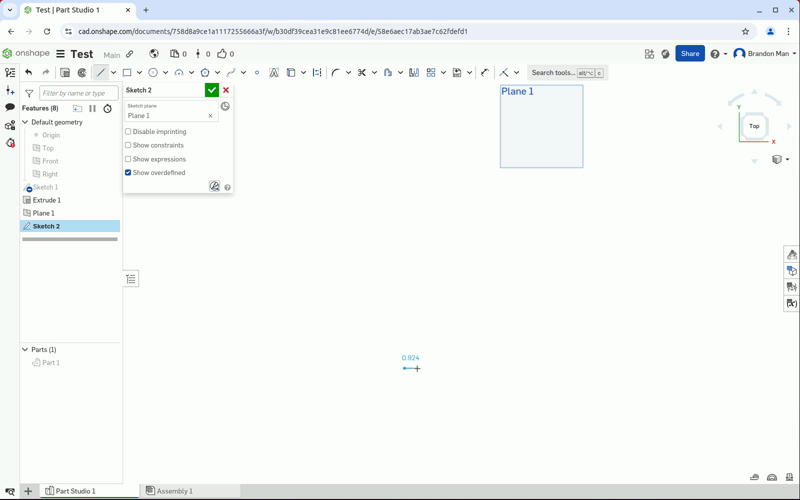
scroll(6)
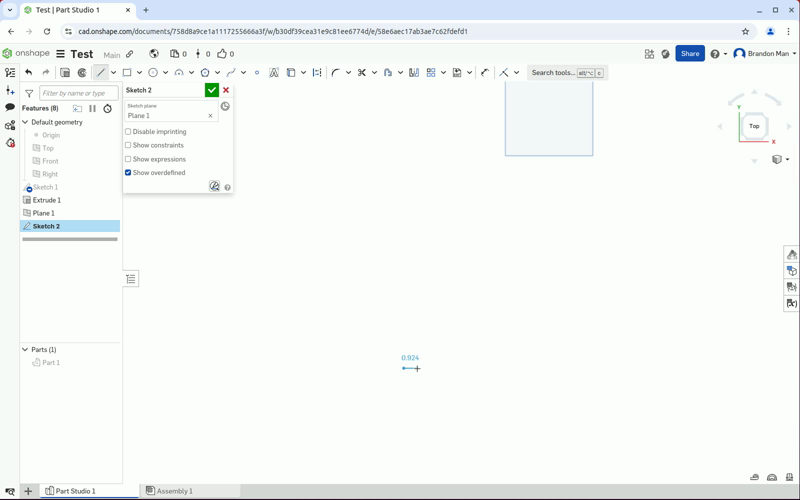
scroll(6)
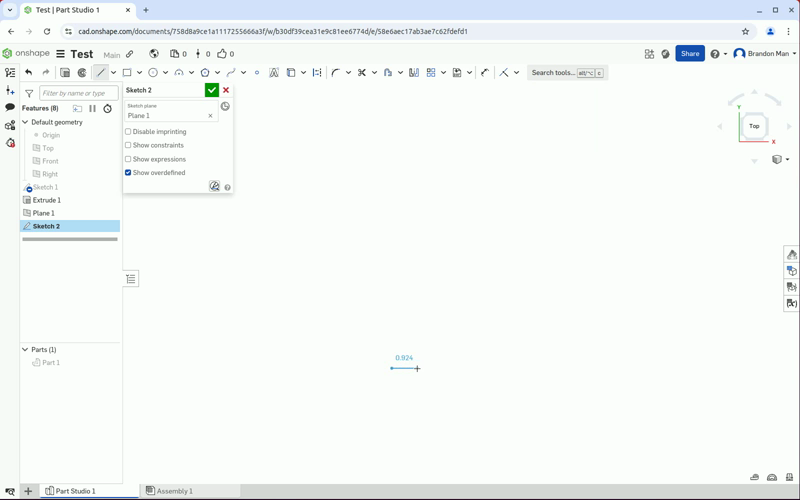
scroll(6)
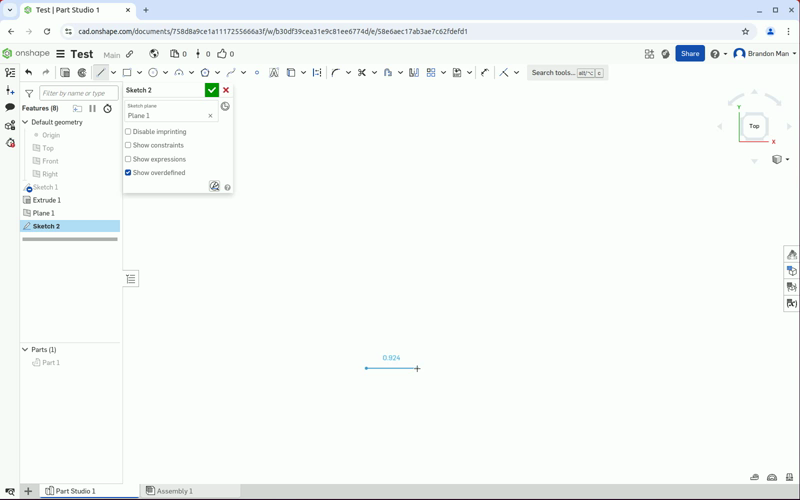
click(417, 368)
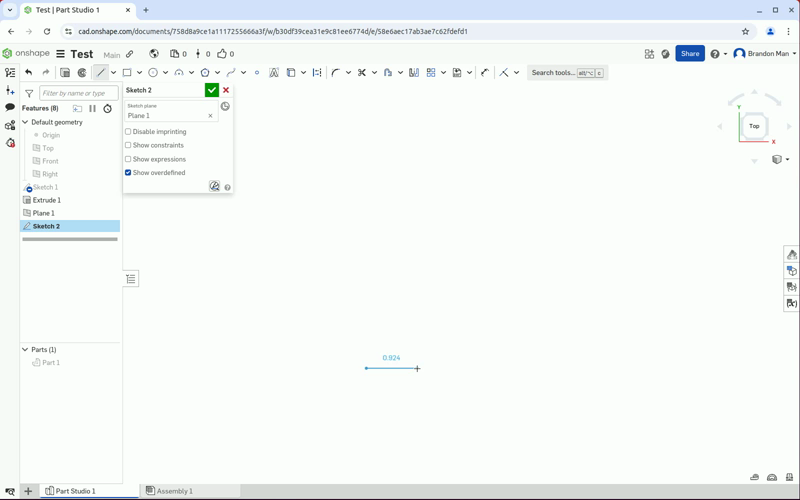
scroll(-6)
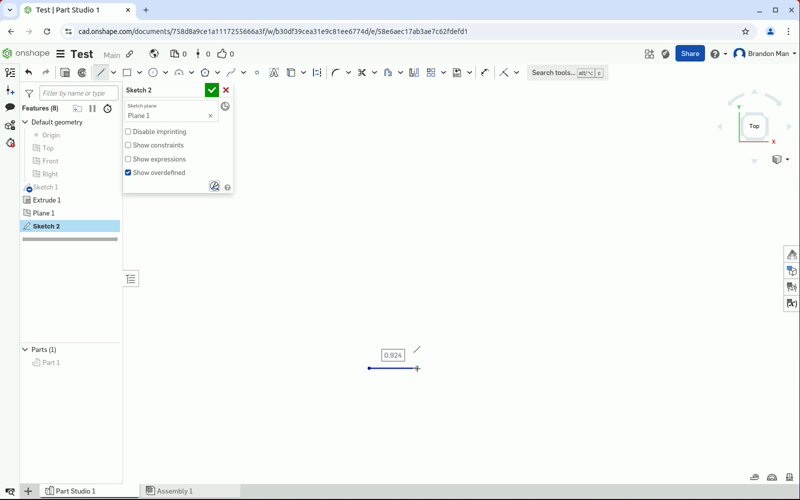
scroll(-6)
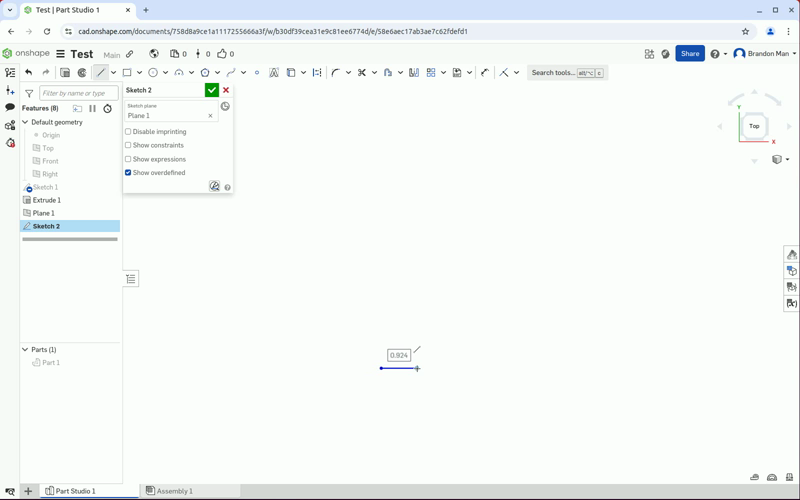
scroll(-6)
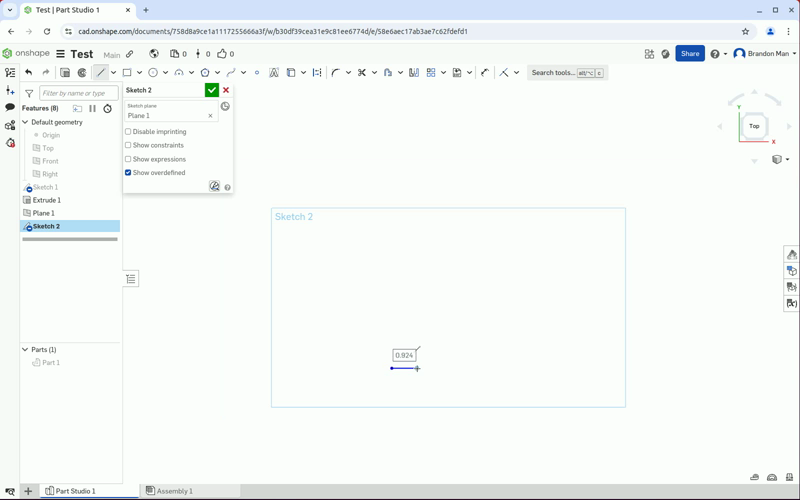
scroll(-6)
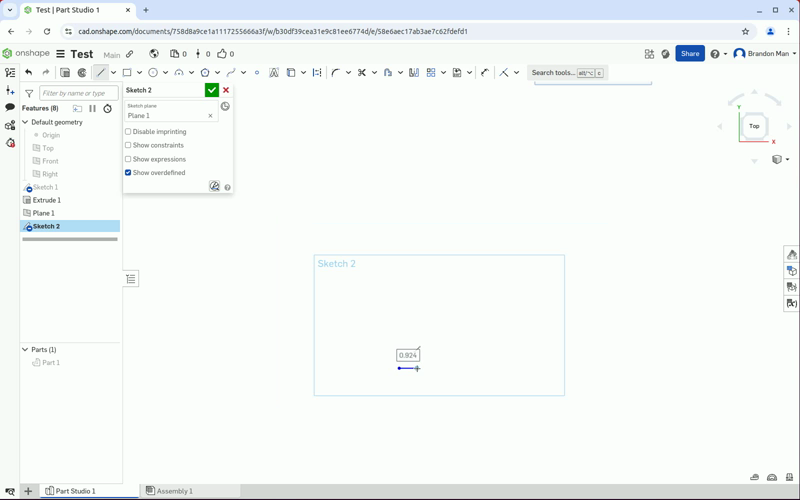
scroll(-6)
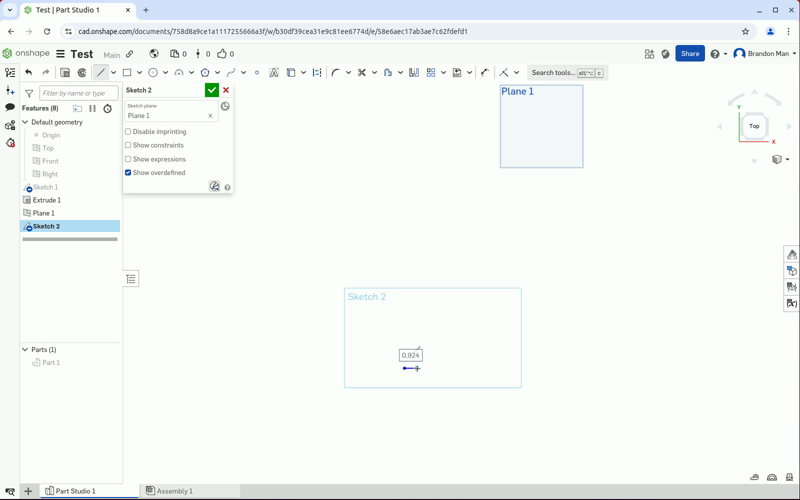
scroll(-6)
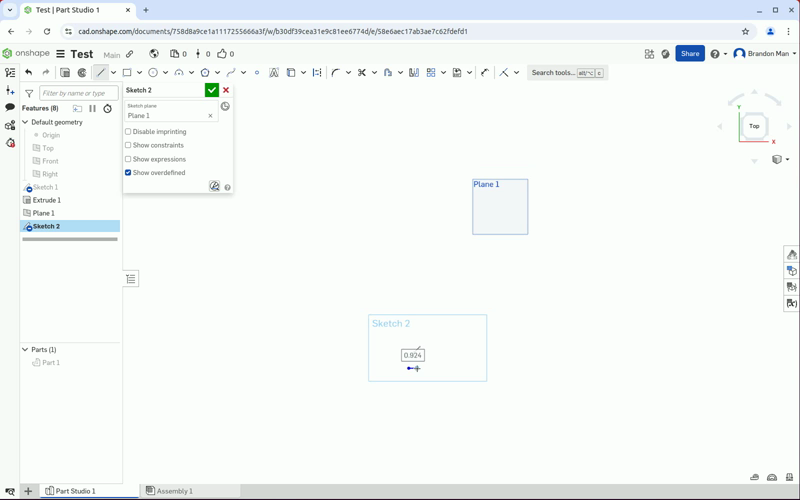
scroll(-6)
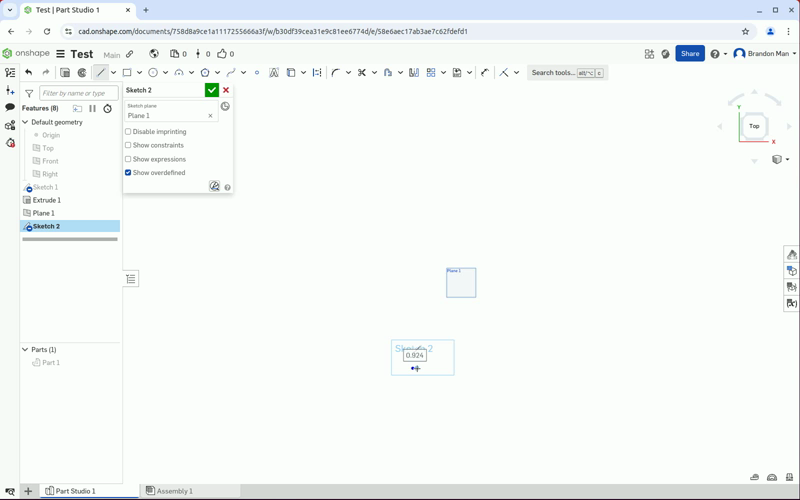
key_up(shift)
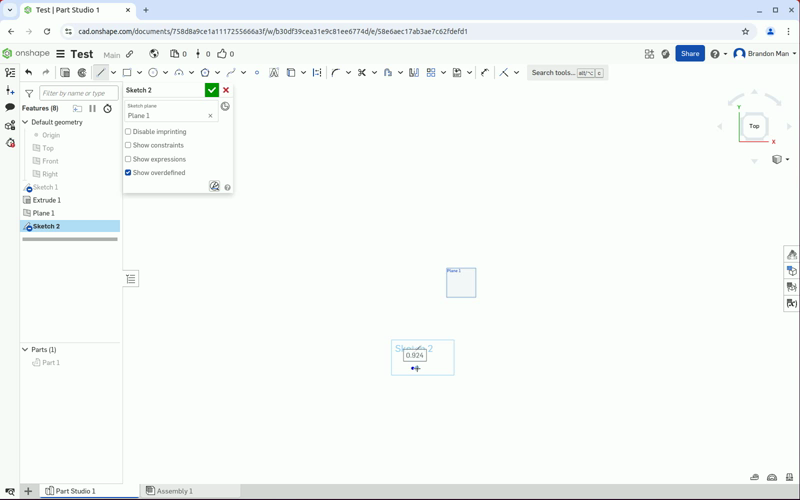
key_down(shift)
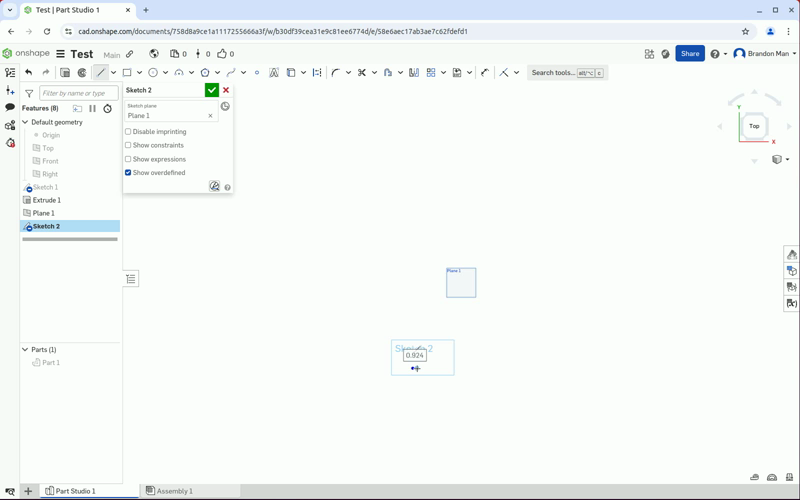
mouse_move(447, 368)
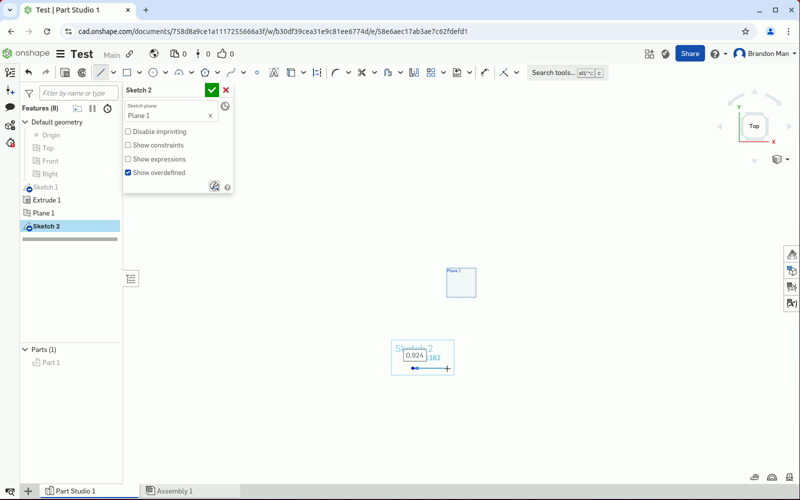
mouse_move(417, 366)
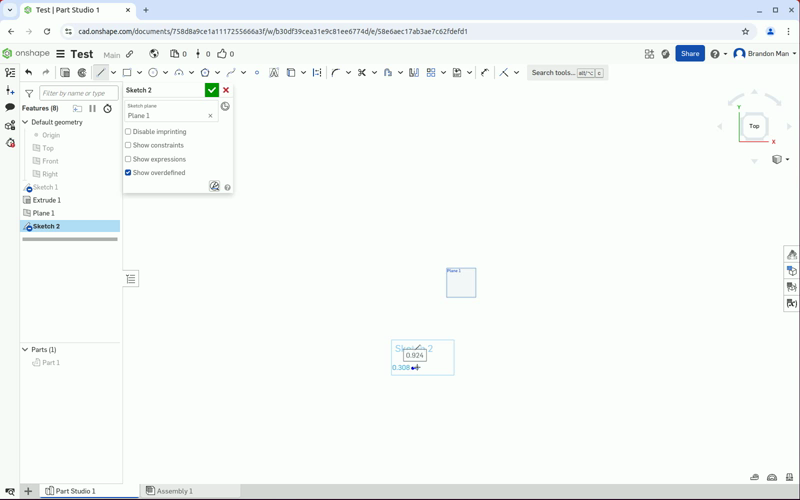
scroll(6)
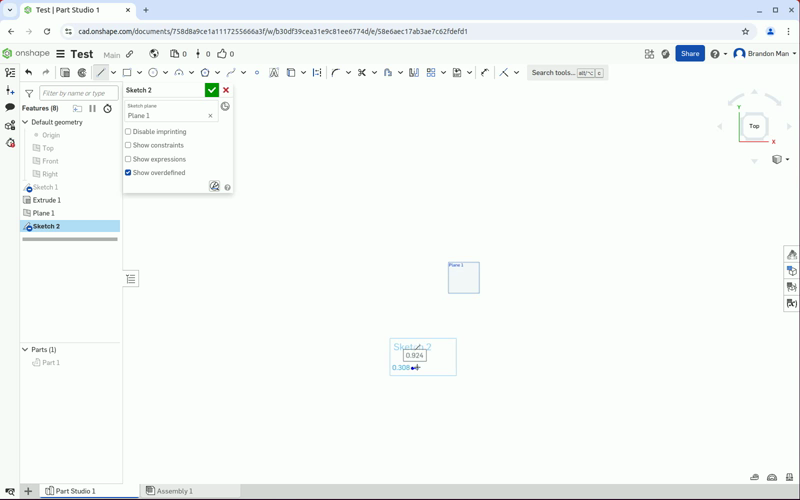
scroll(6)
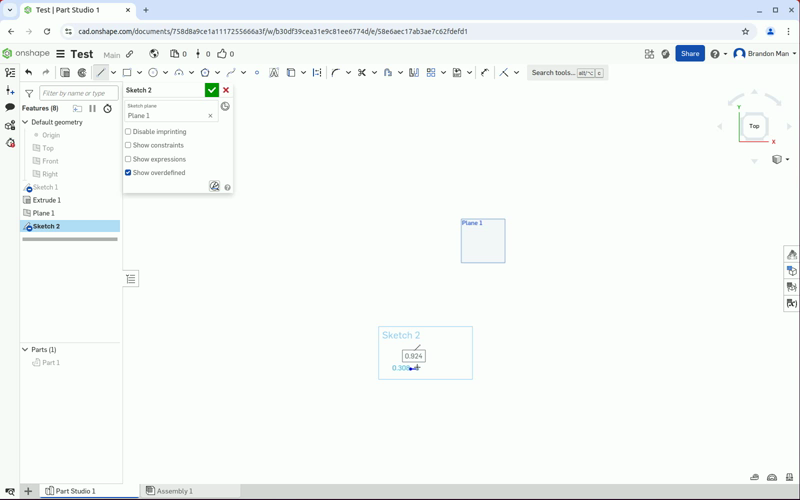
scroll(6)
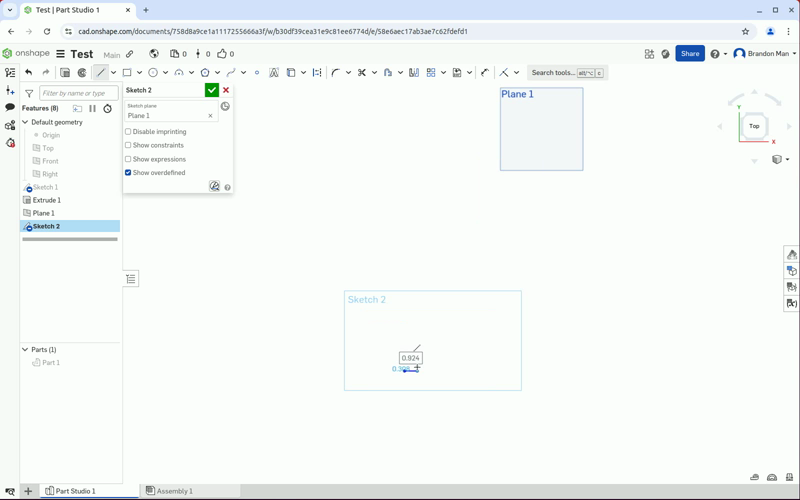
scroll(6)
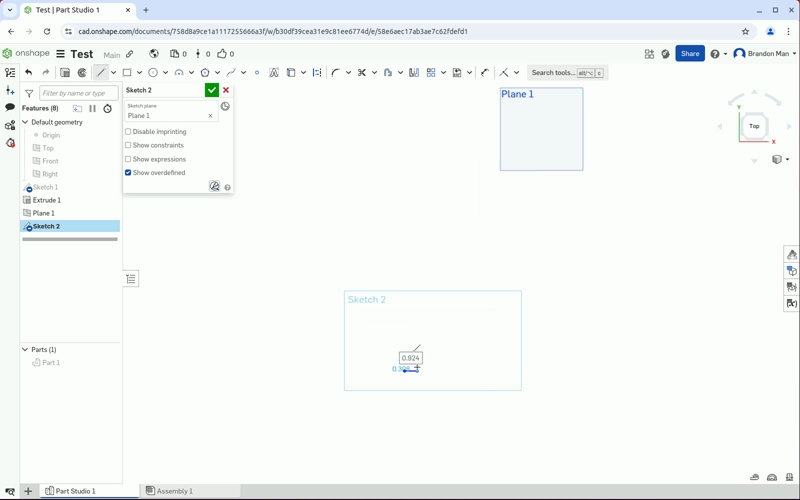
scroll(6)
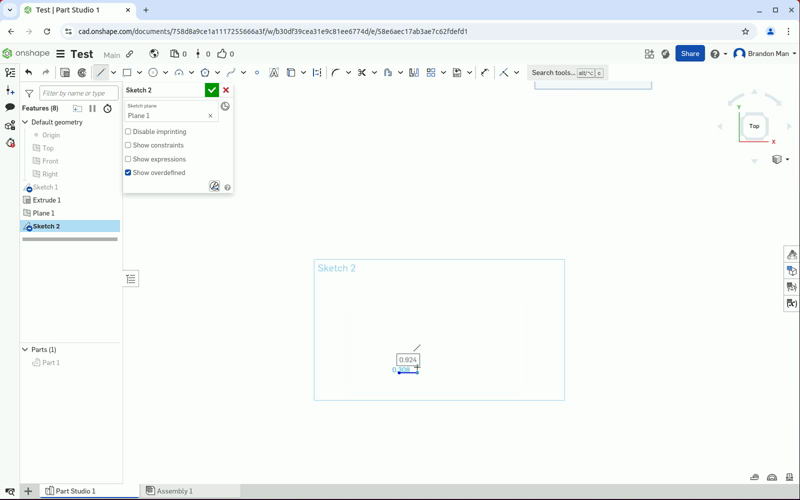
scroll(6)
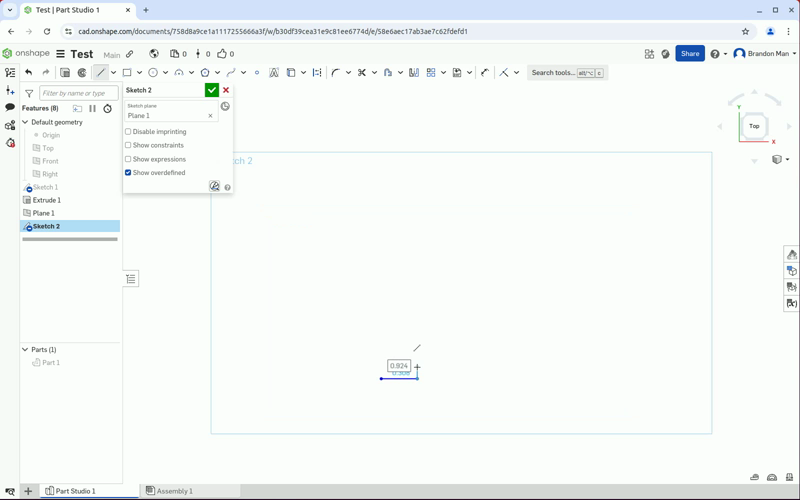
scroll(6)
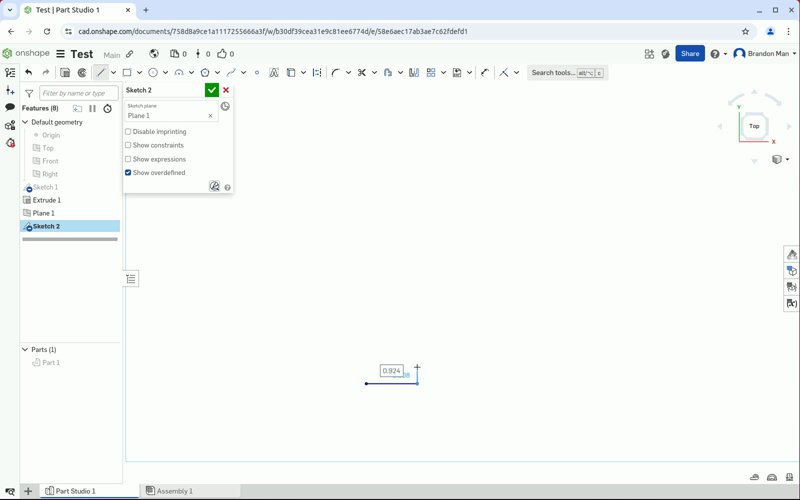
click(417, 366)
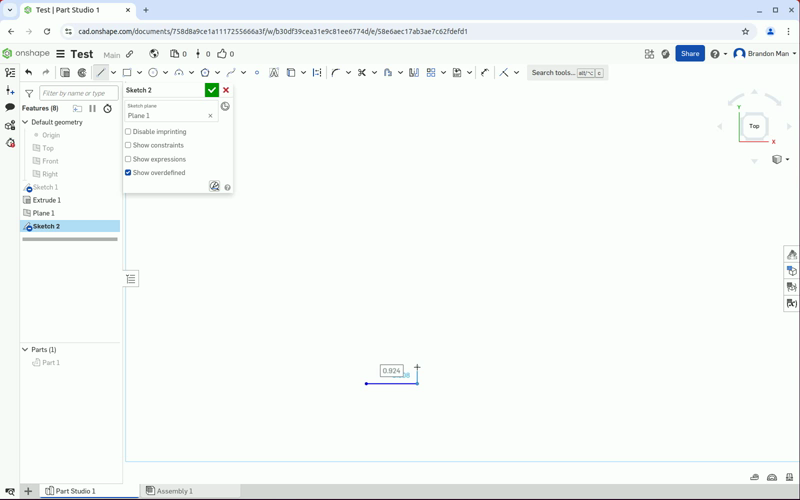
scroll(-6)
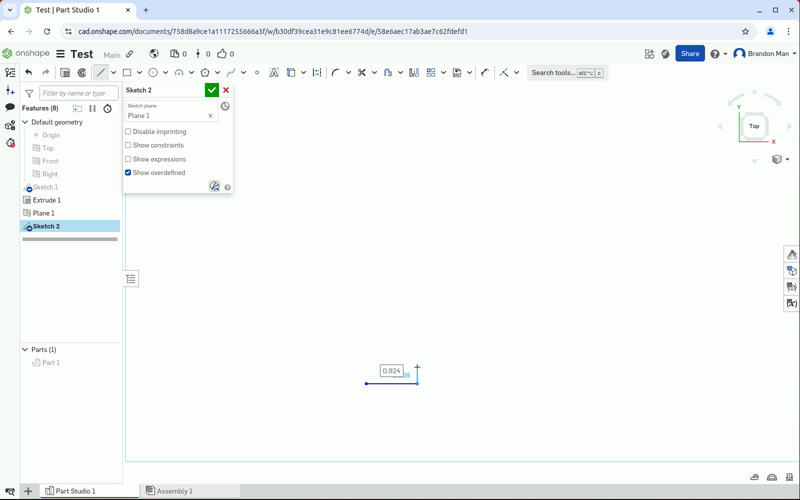
scroll(-6)
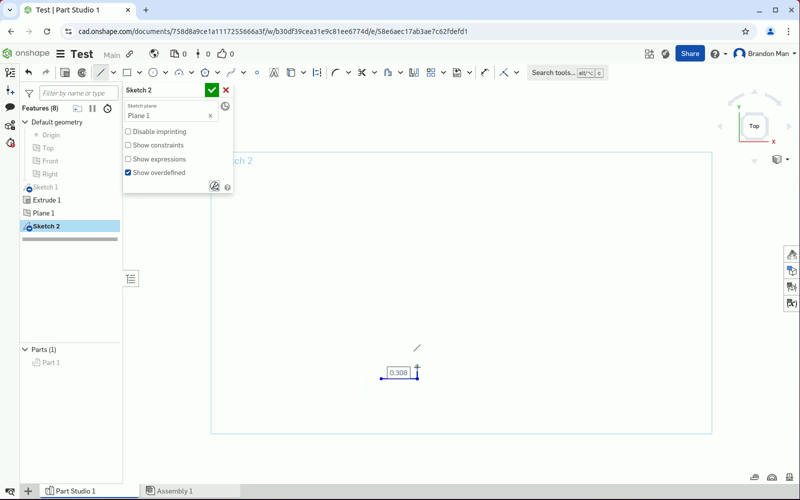
scroll(-6)
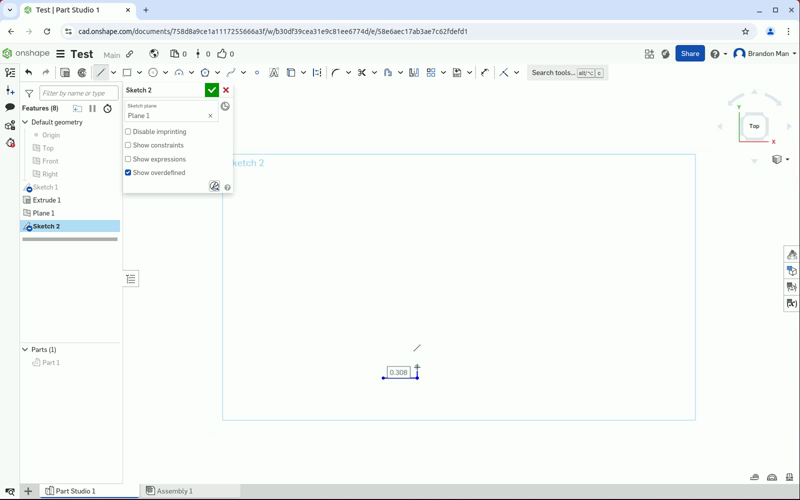
scroll(-6)
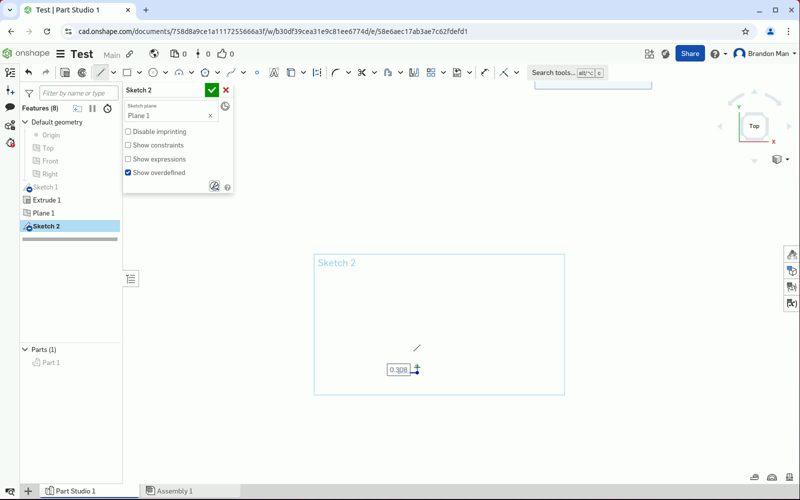
scroll(-6)
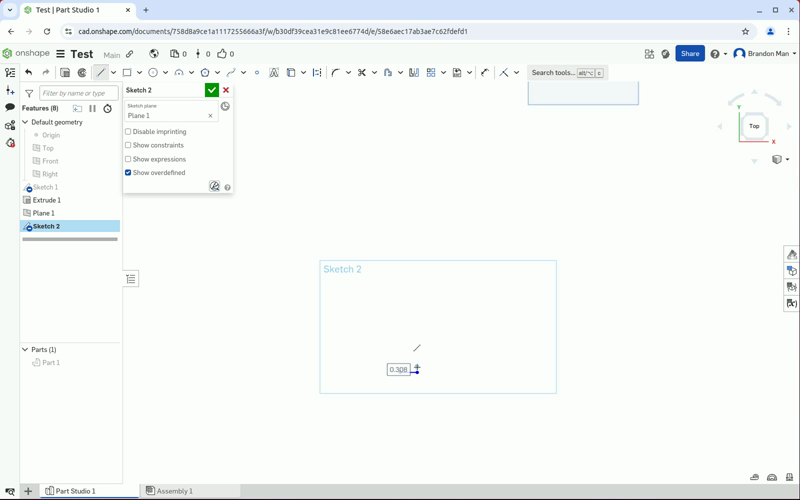
scroll(-6)
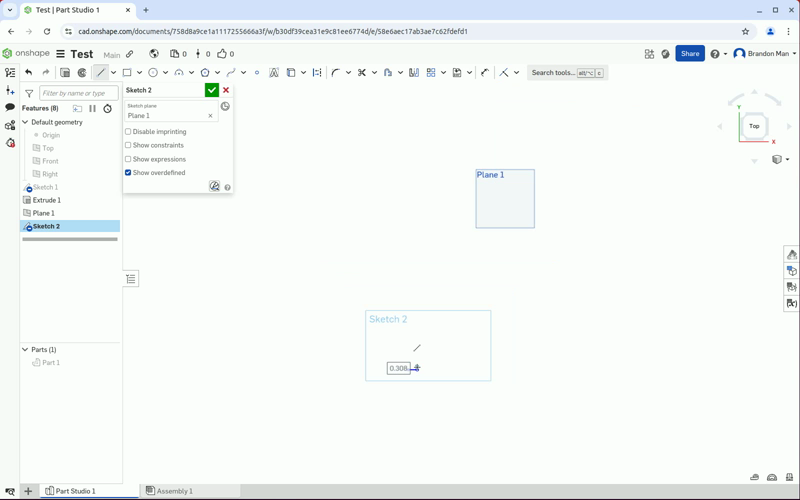
scroll(-6)
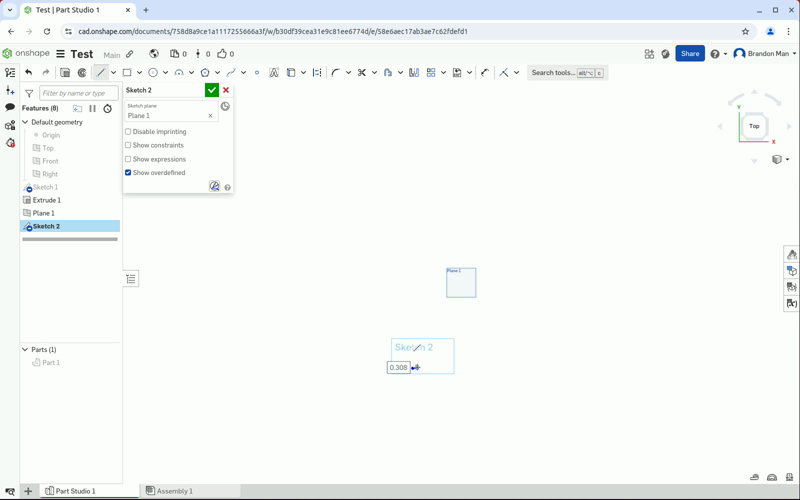
key_up(shift)
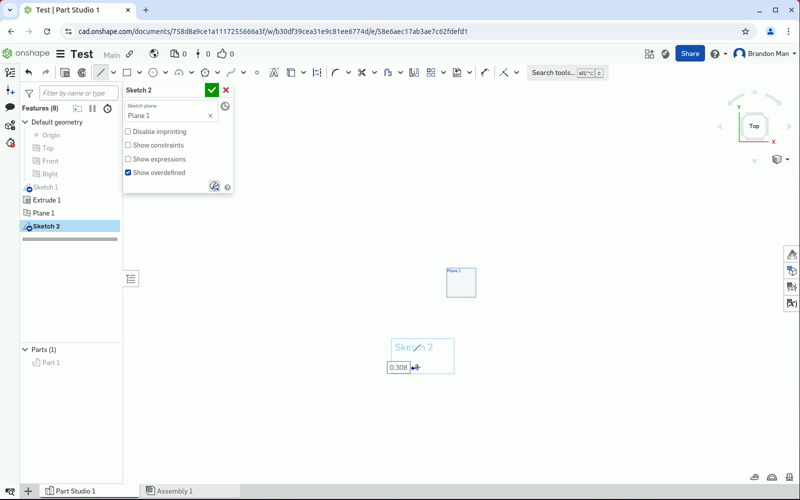
key_down(shift)
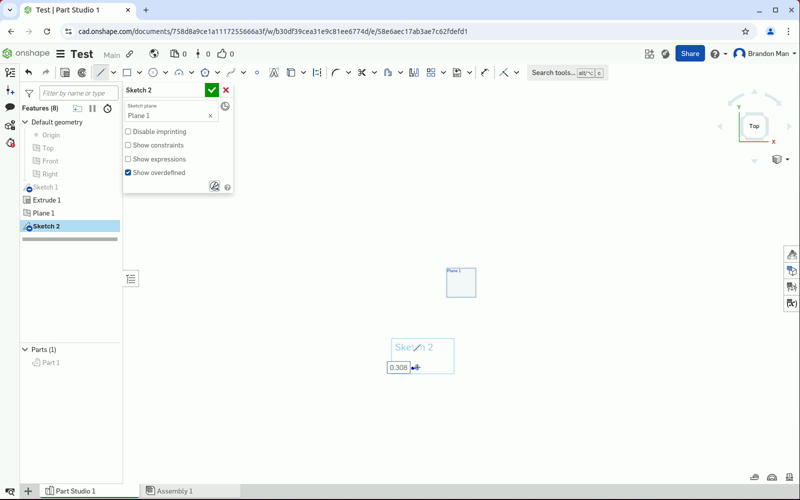
mouse_move(447, 366)
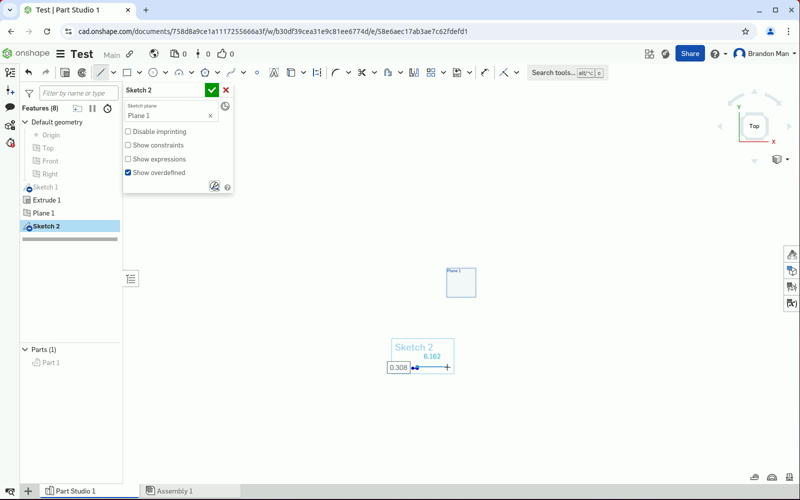
mouse_move(412, 366)
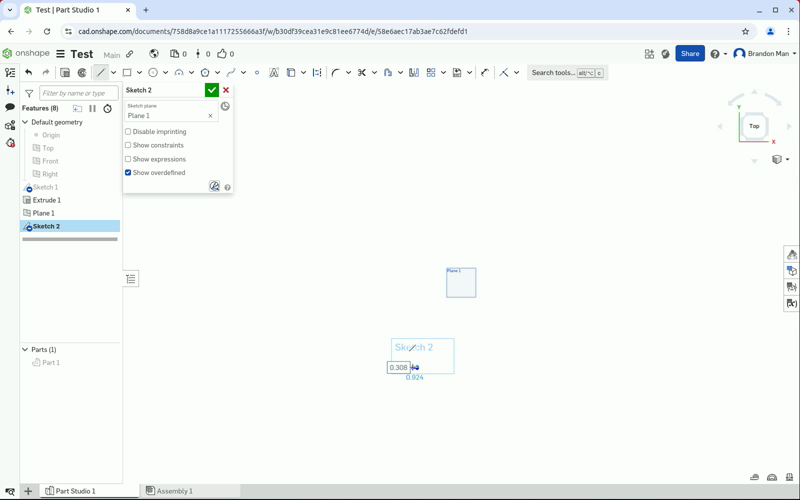
scroll(6)
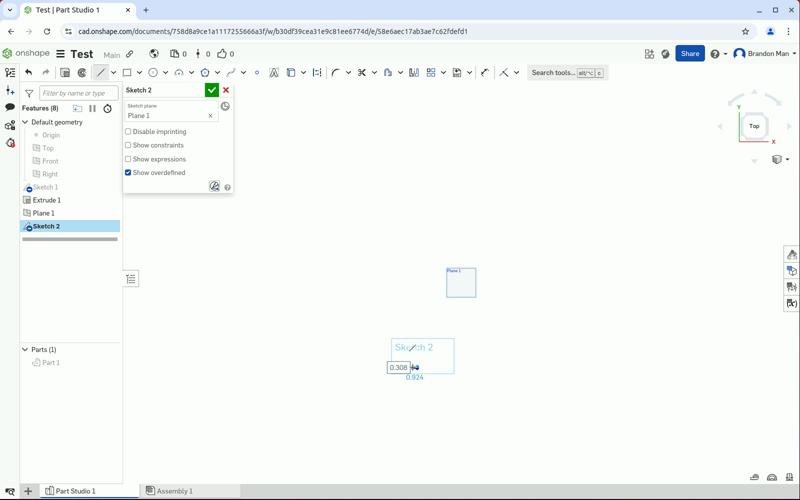
scroll(6)
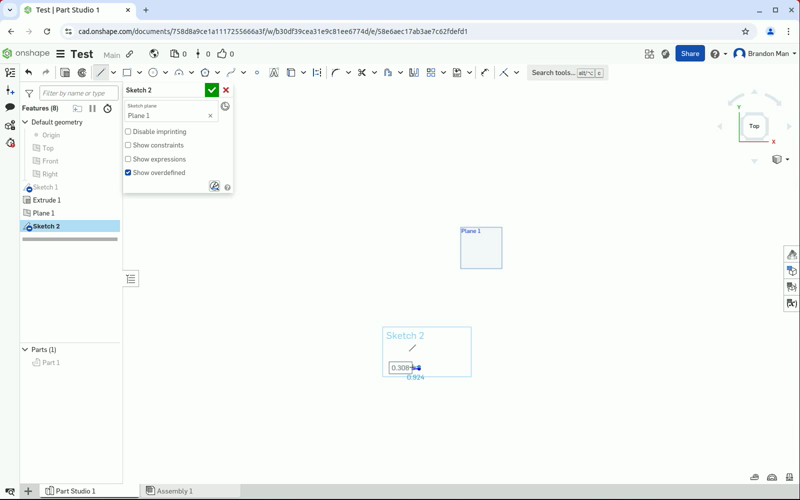
scroll(6)
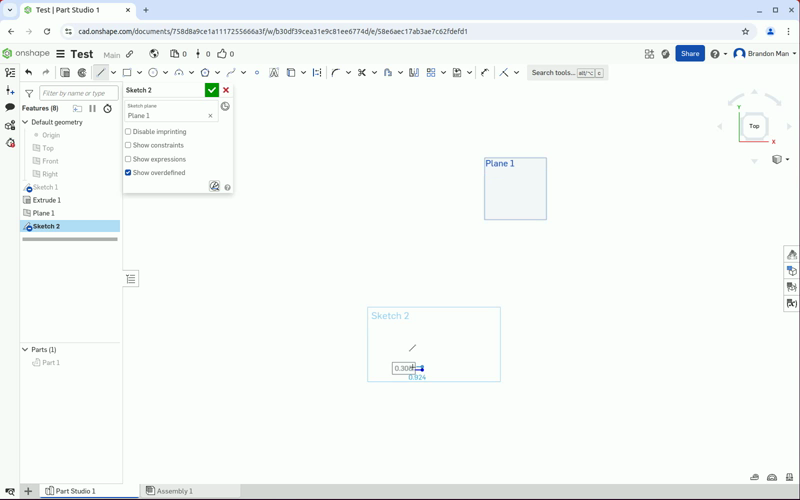
scroll(6)
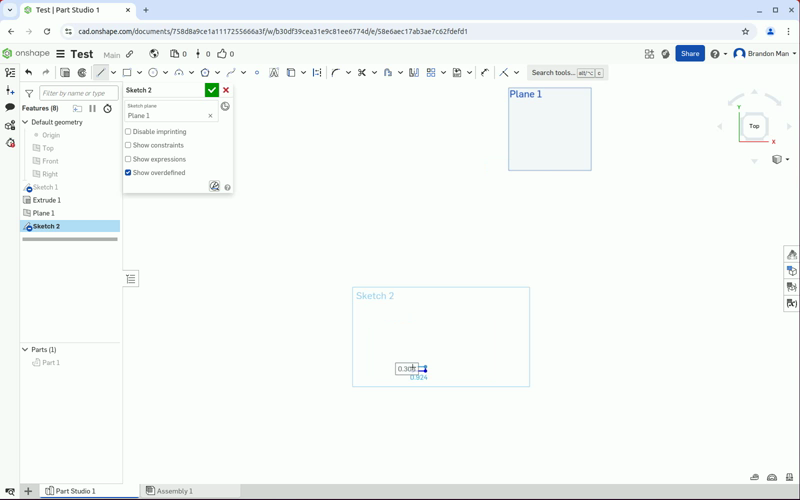
scroll(6)
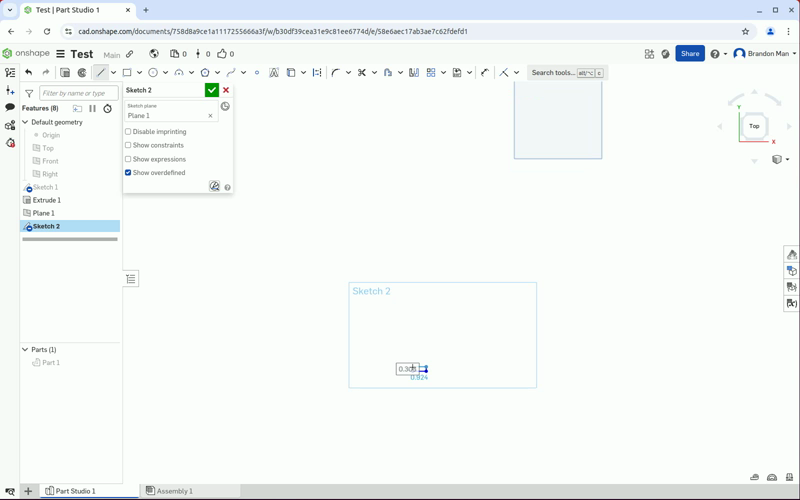
scroll(6)
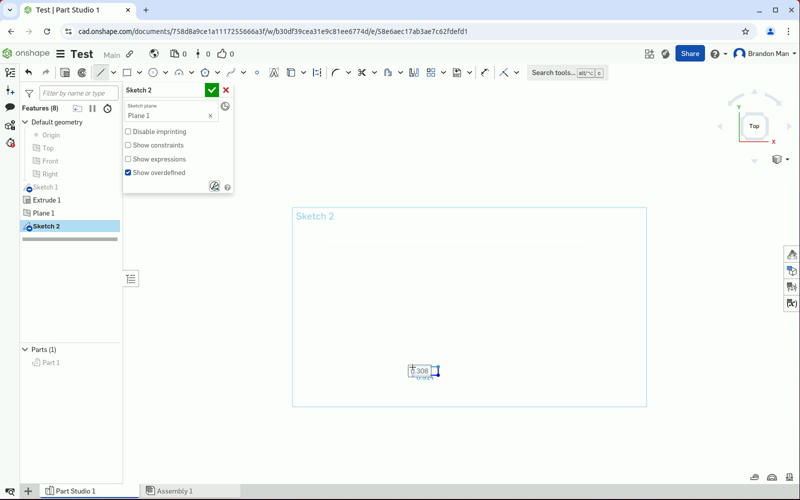
scroll(6)
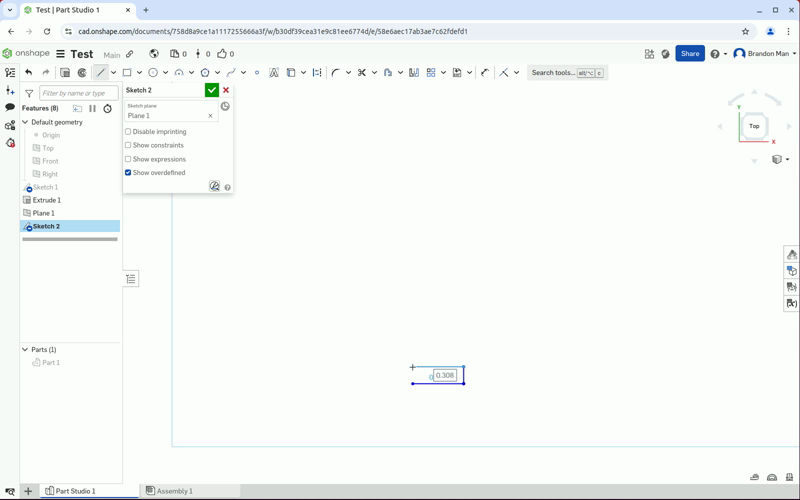
click(412, 366)
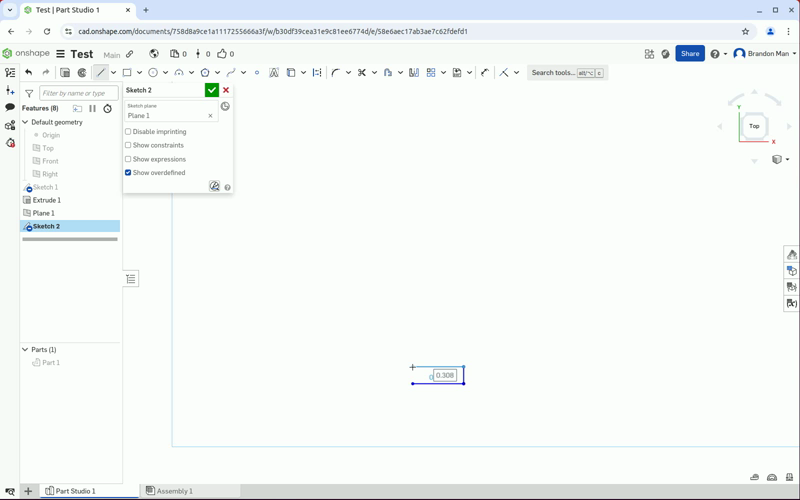
scroll(-6)
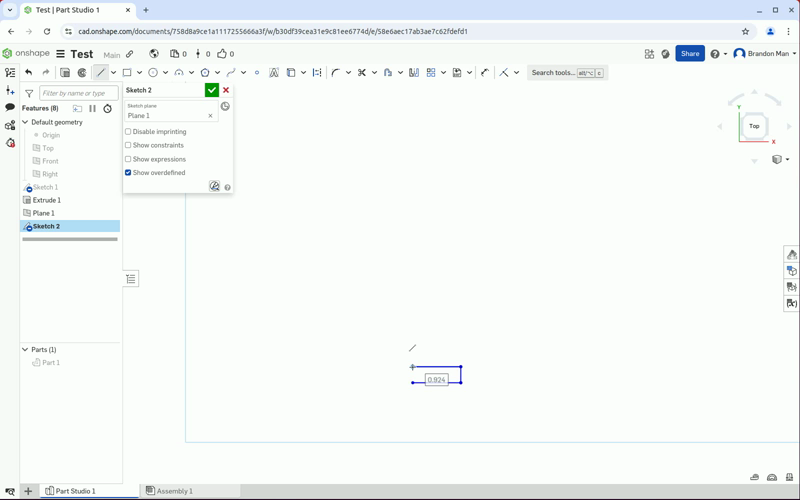
scroll(-6)
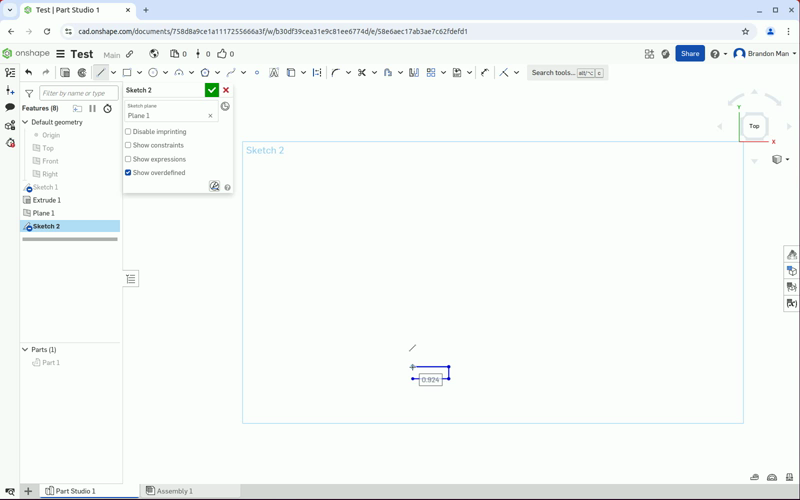
scroll(-6)
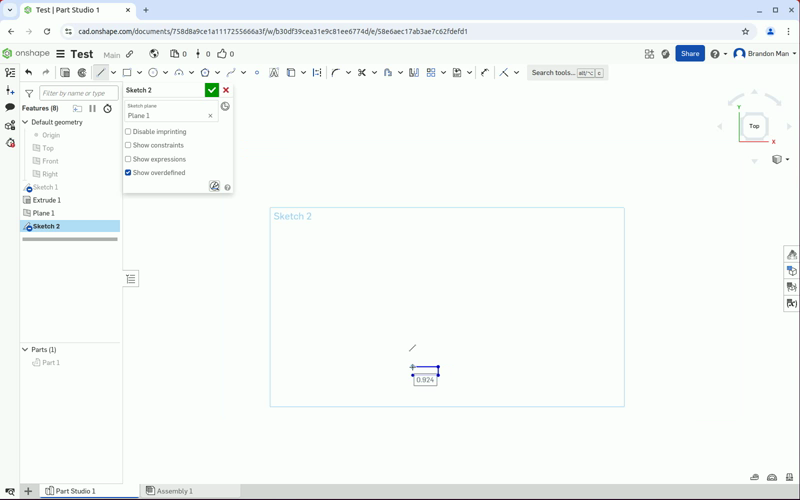
scroll(-6)
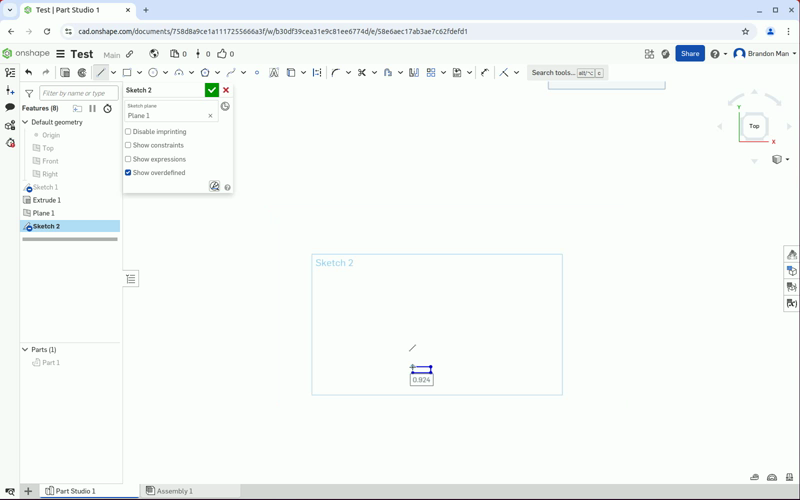
scroll(-6)
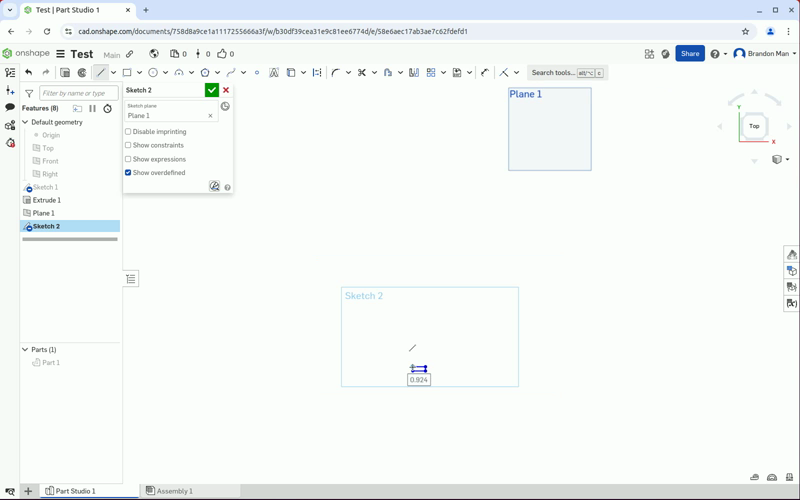
scroll(-6)
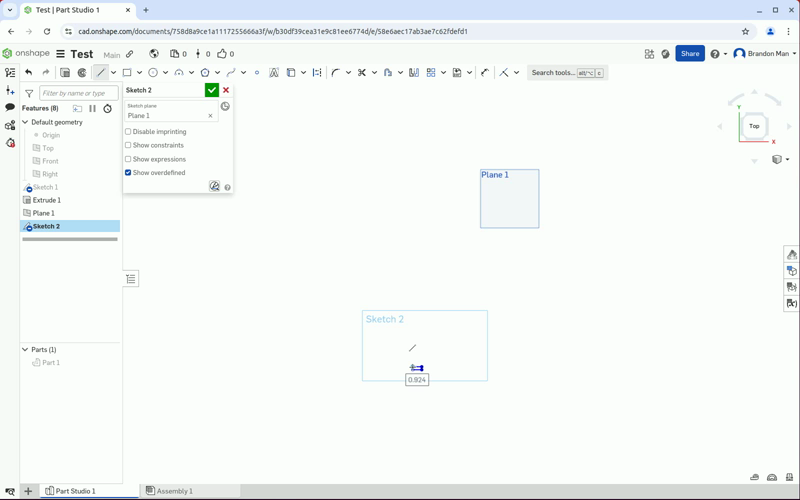
scroll(-6)
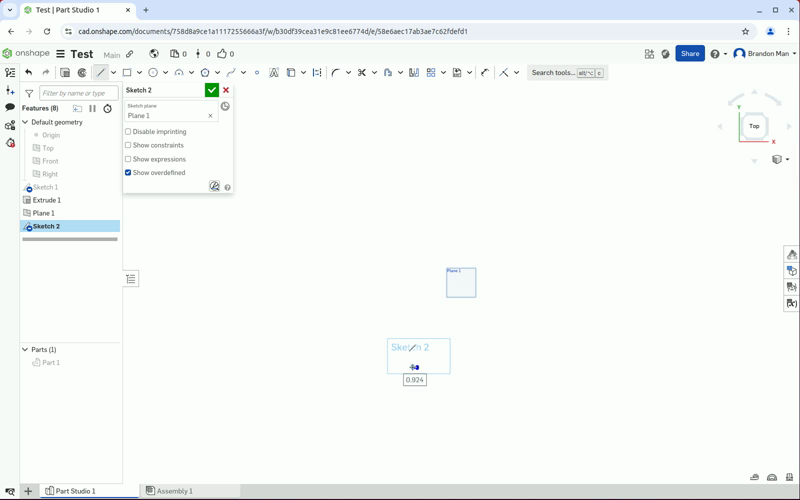
key_up(shift)
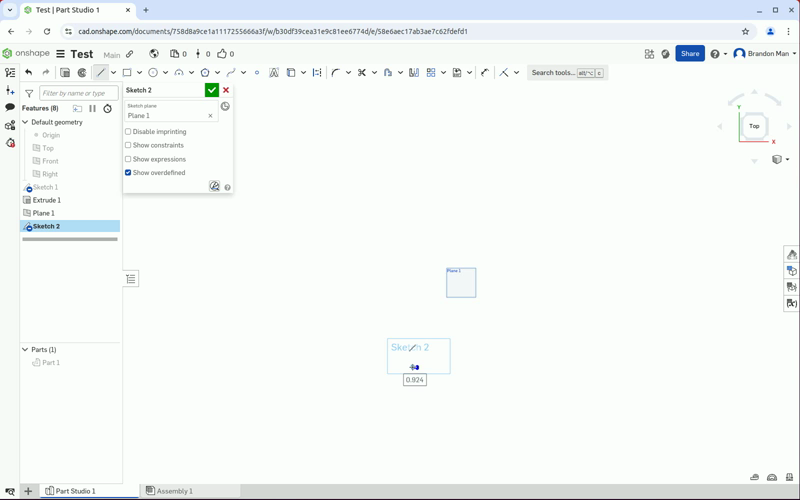
mouse_move(442, 366)
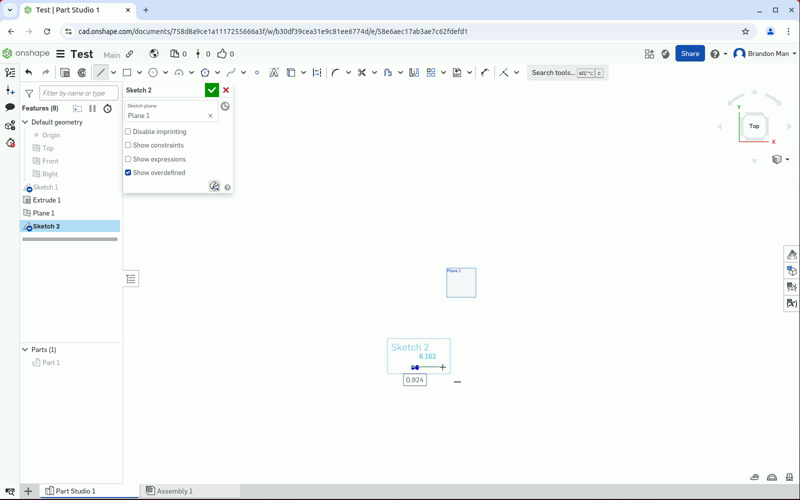
key_down(shift)
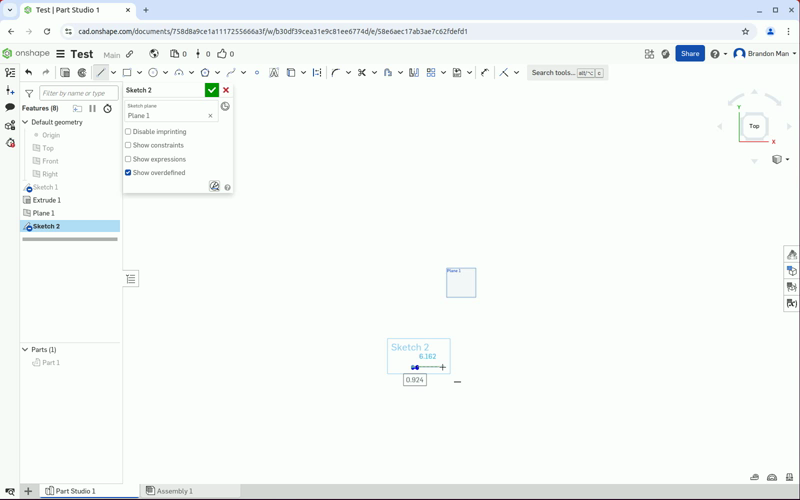
mouse_move(412, 368)
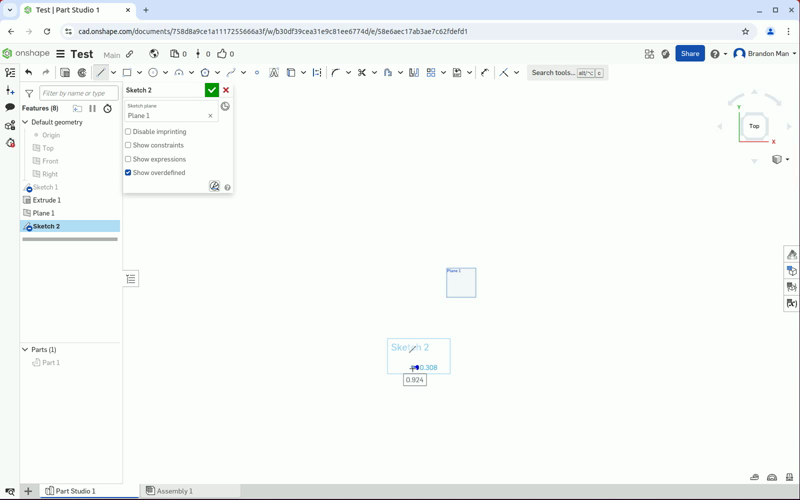
scroll(6)
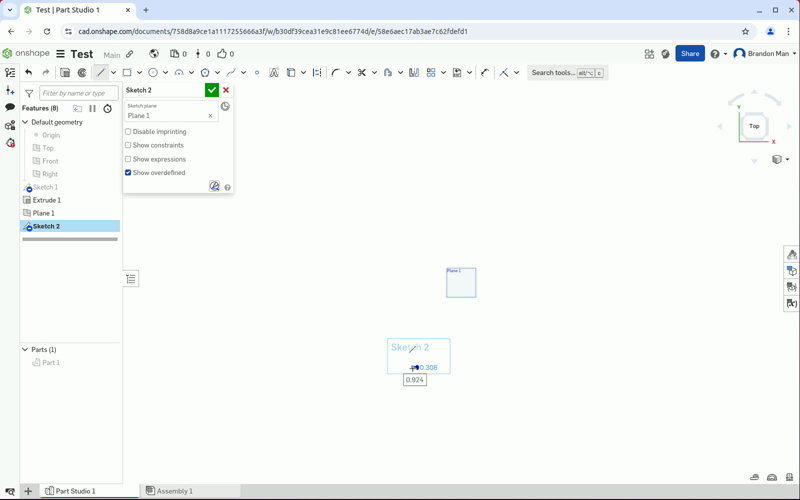
scroll(6)
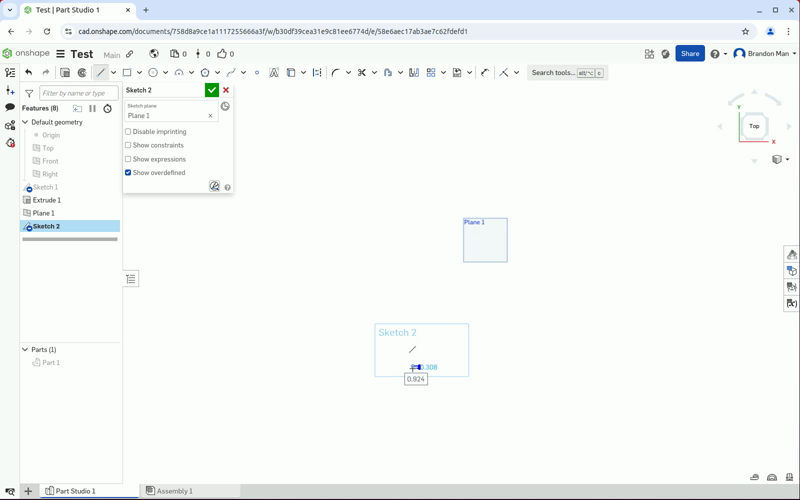
scroll(6)
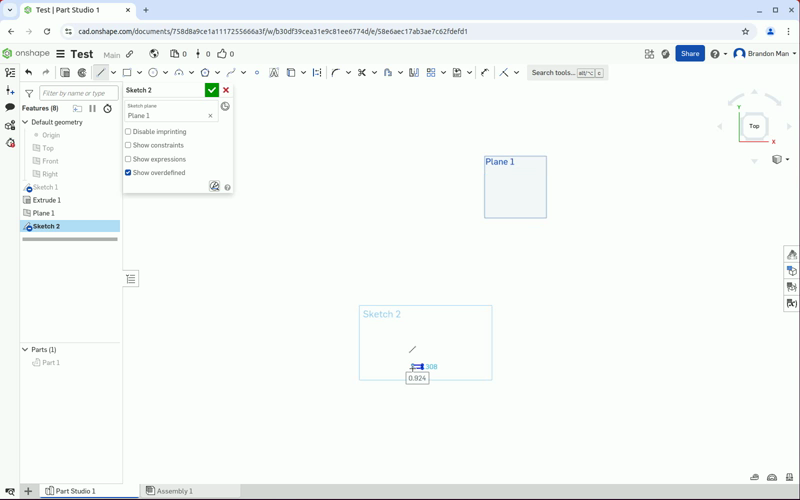
scroll(6)
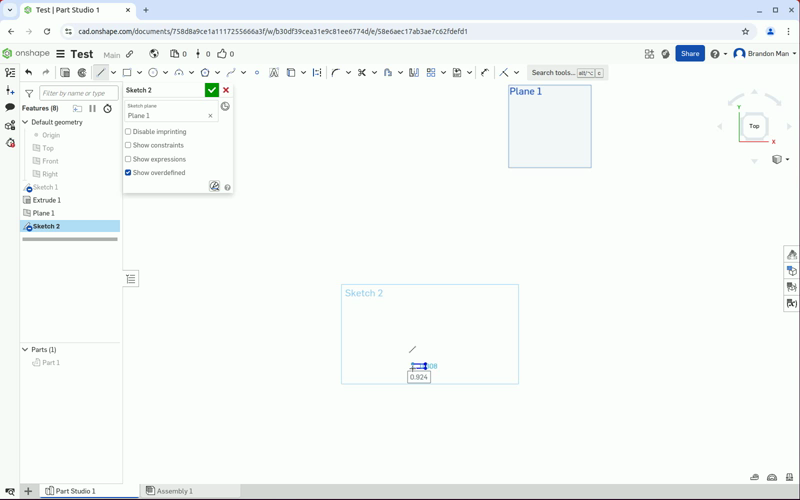
scroll(6)
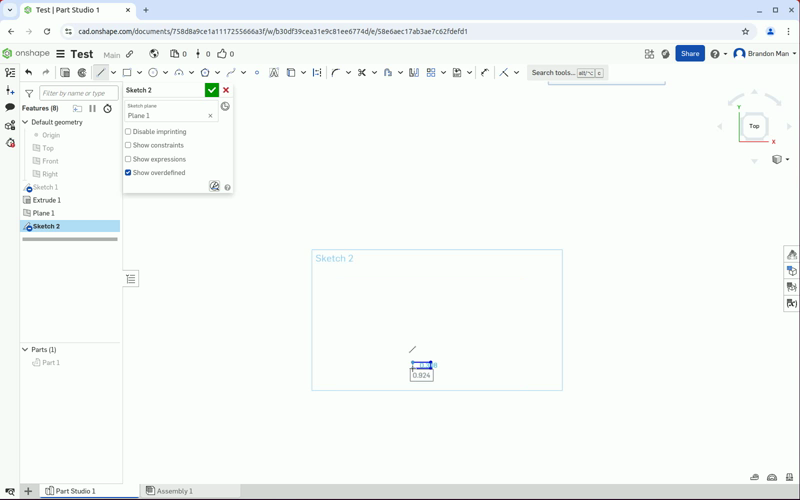
scroll(6)
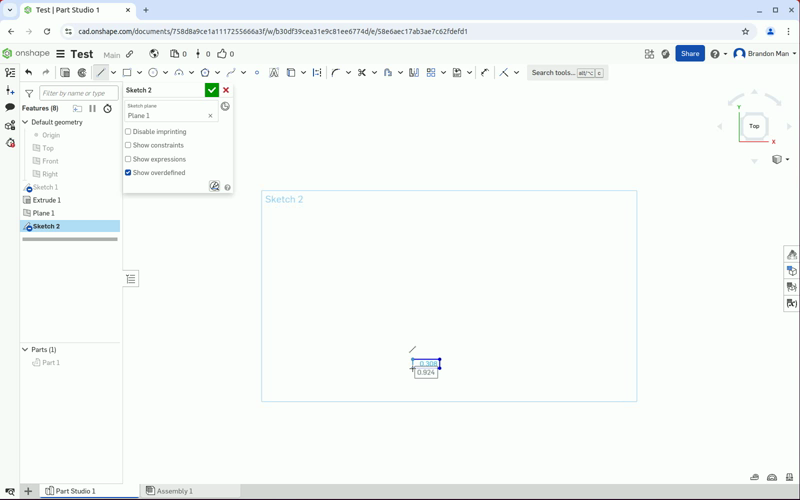
scroll(6)
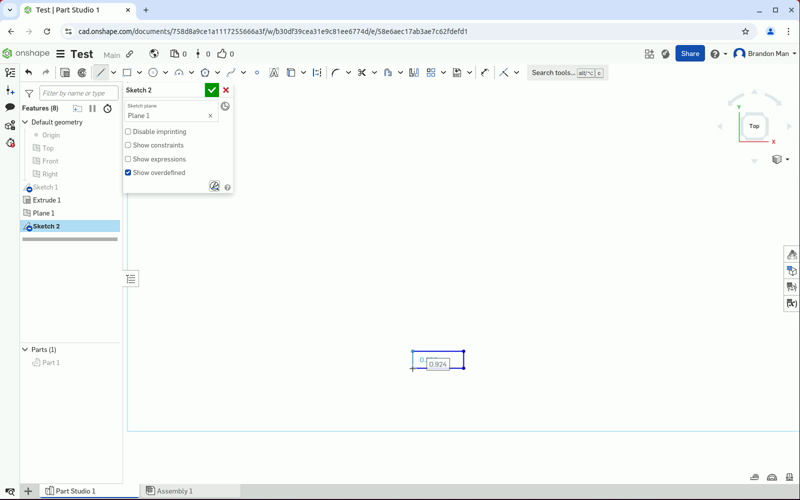
key_up(shift)
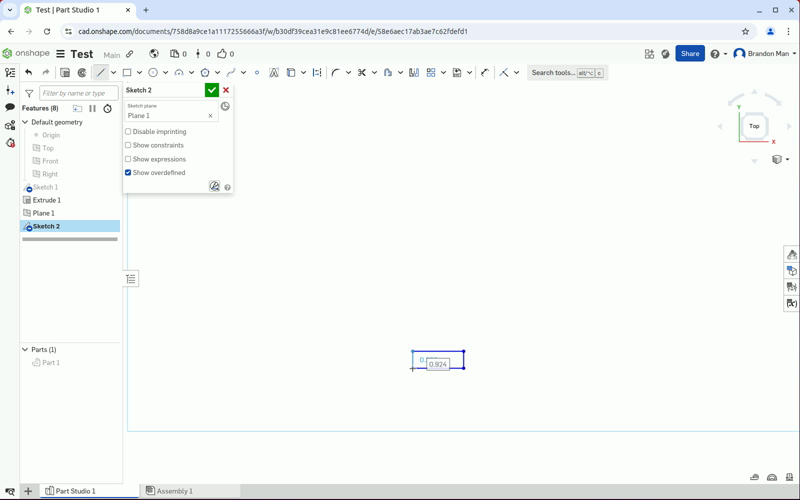
click(412, 368)
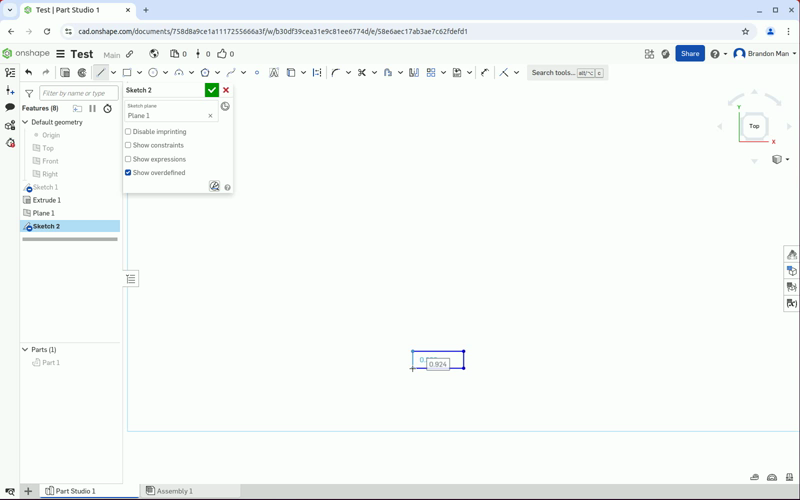
scroll(-6)
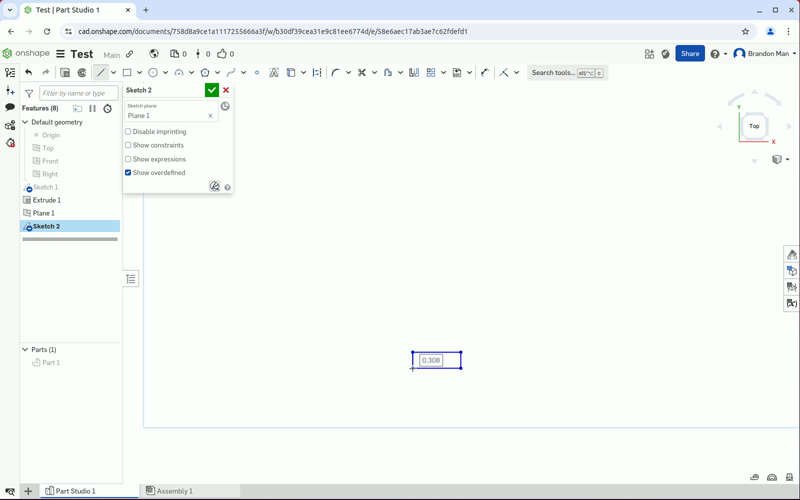
scroll(-6)
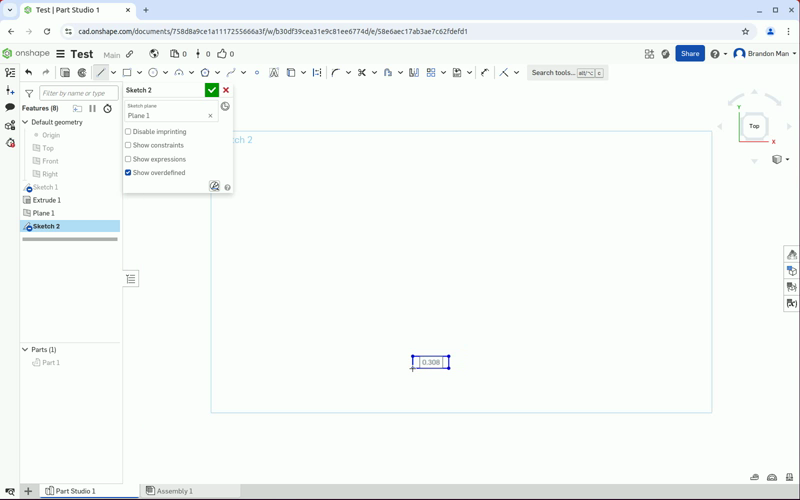
scroll(-6)
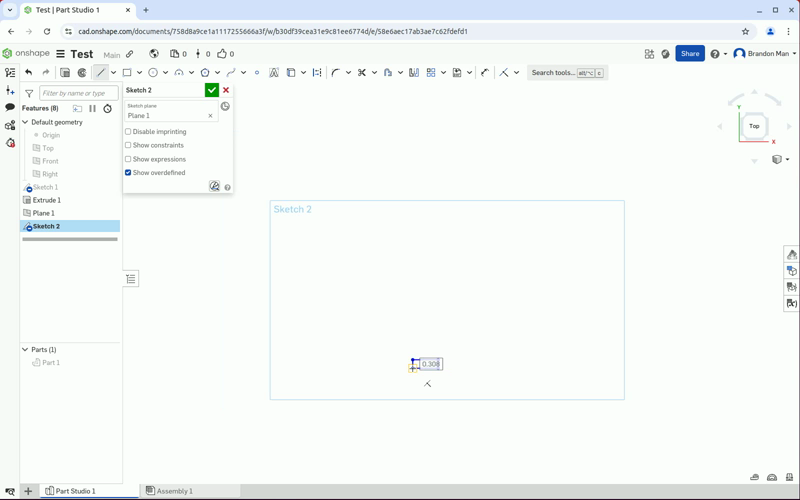
scroll(-6)
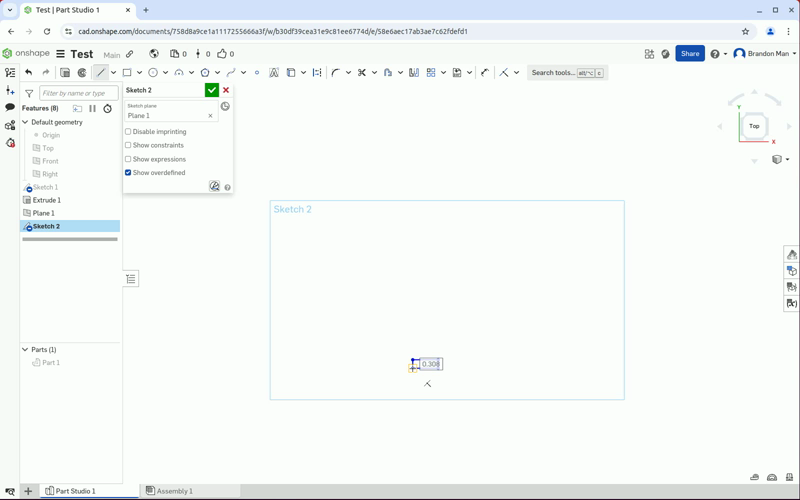
scroll(-6)
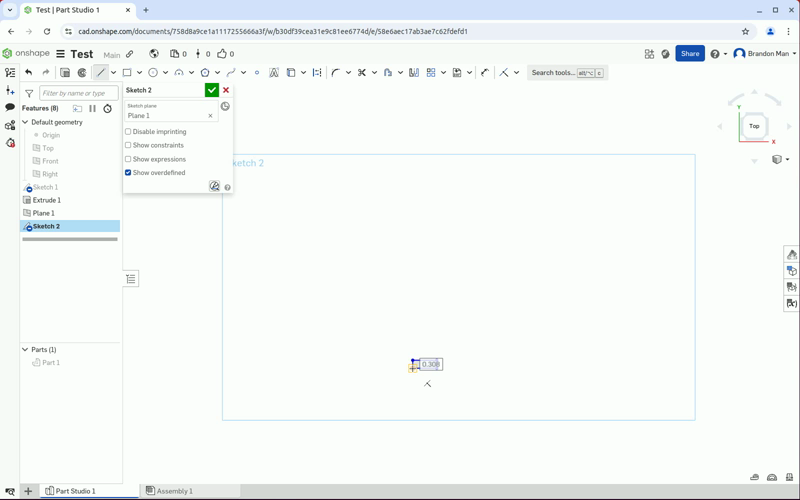
scroll(-6)
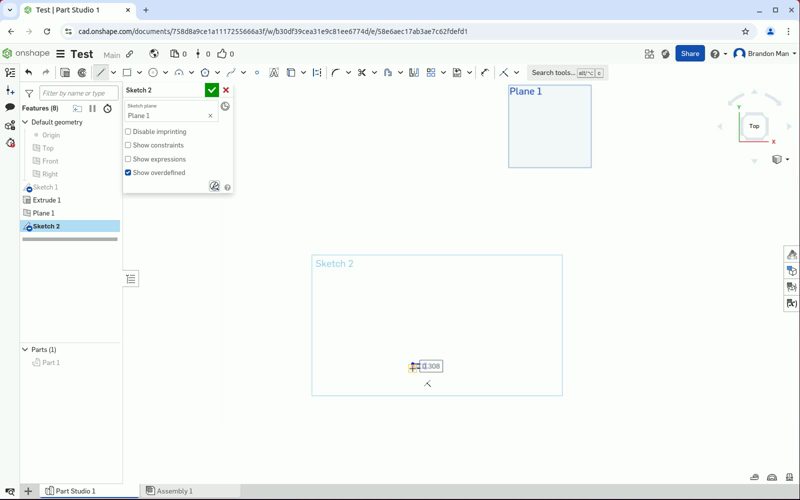
scroll(-6)
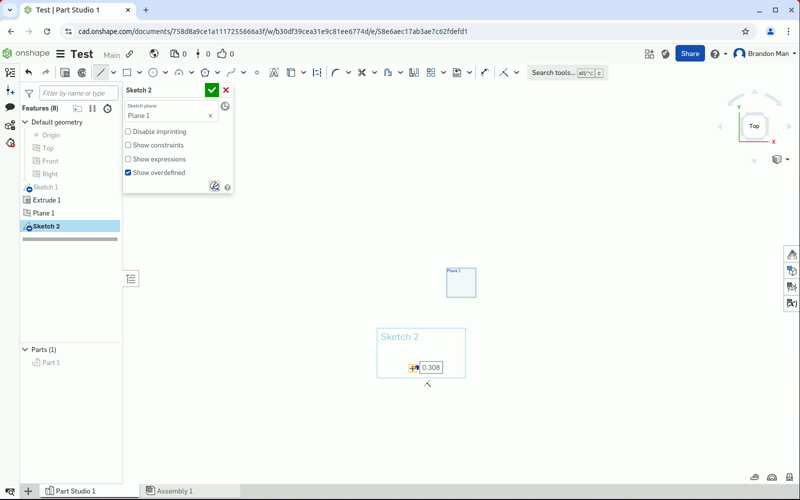
key(esc)
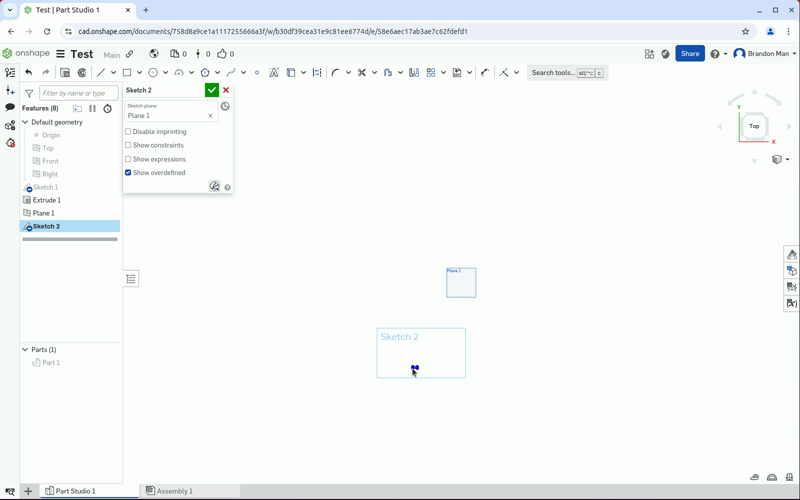
mouse_move(415, 367)
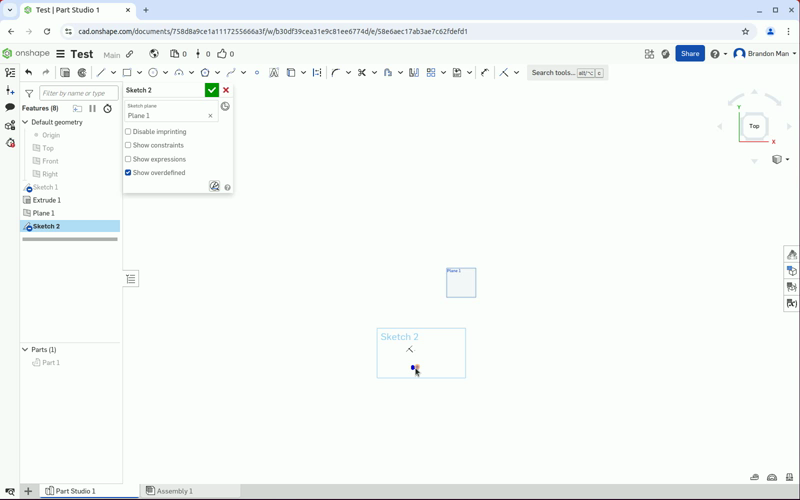
scroll(6)
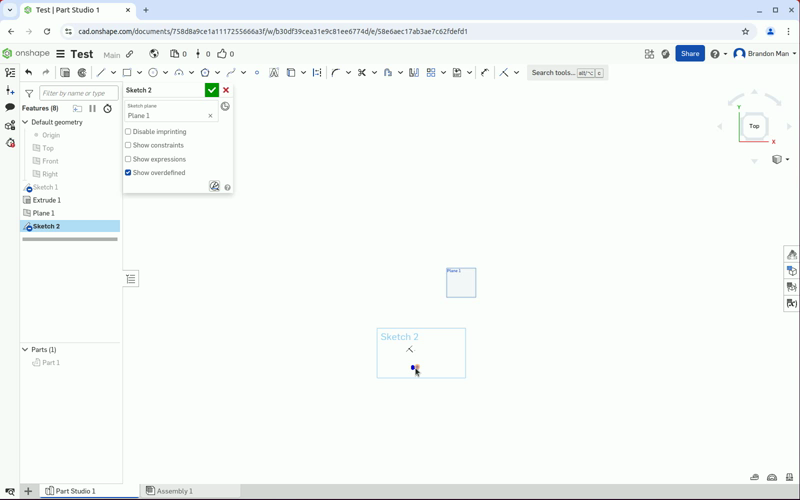
scroll(6)
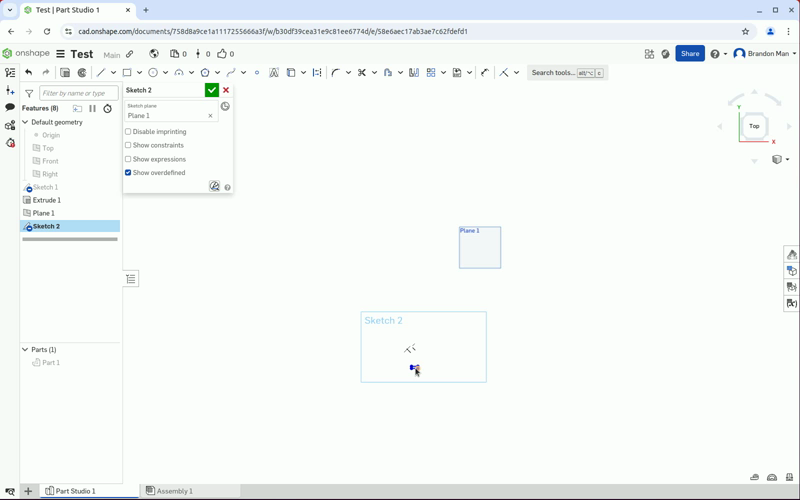
scroll(6)
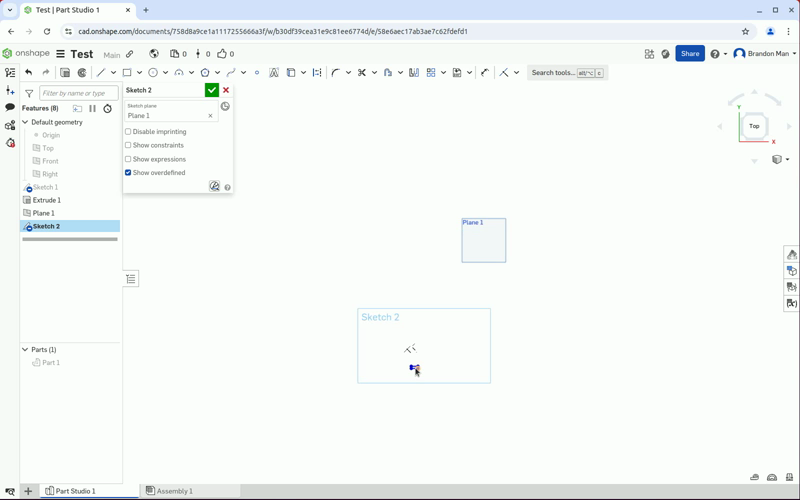
scroll(6)
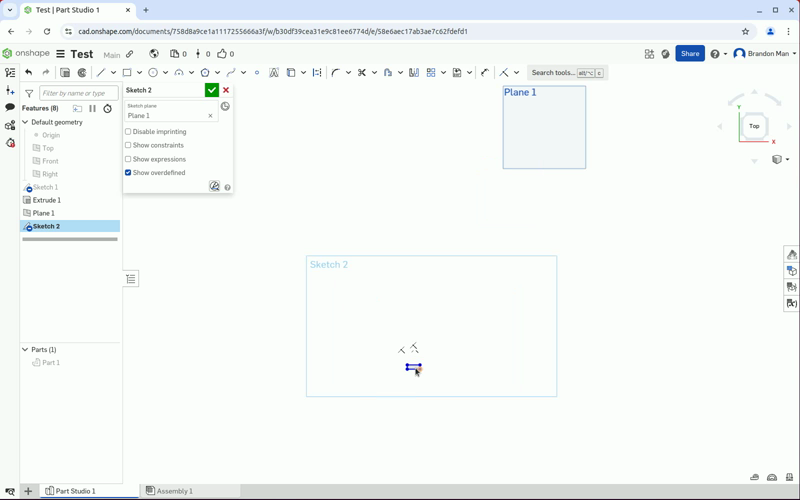
scroll(6)
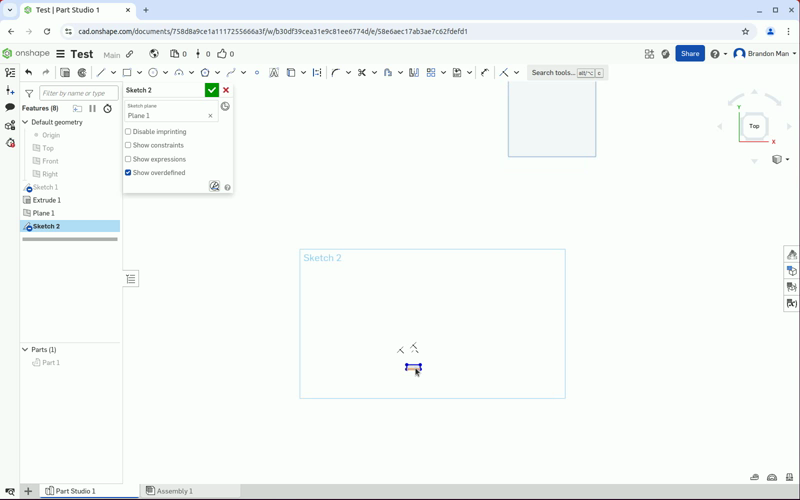
scroll(6)
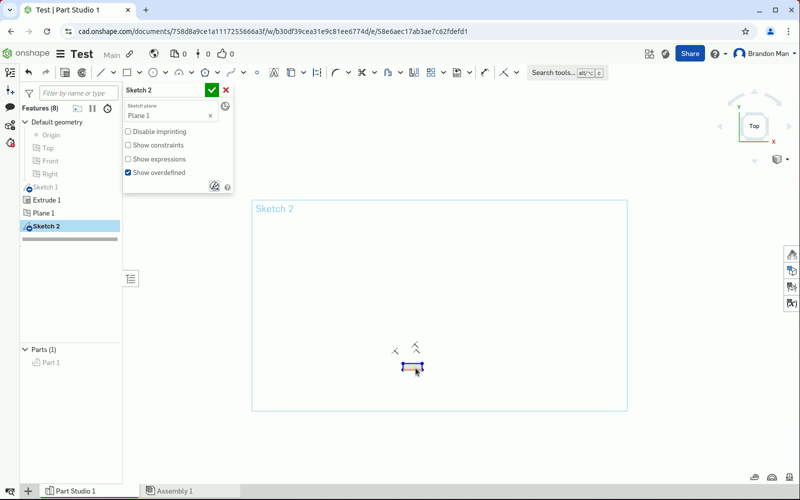
scroll(6)
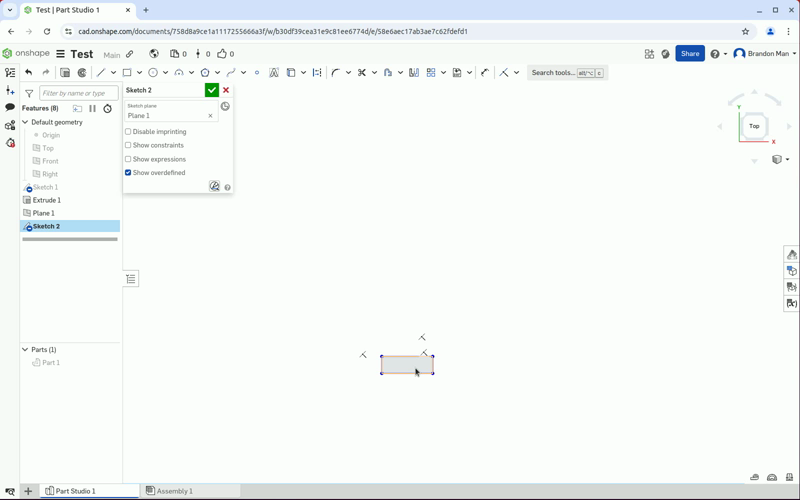
click(415, 367)
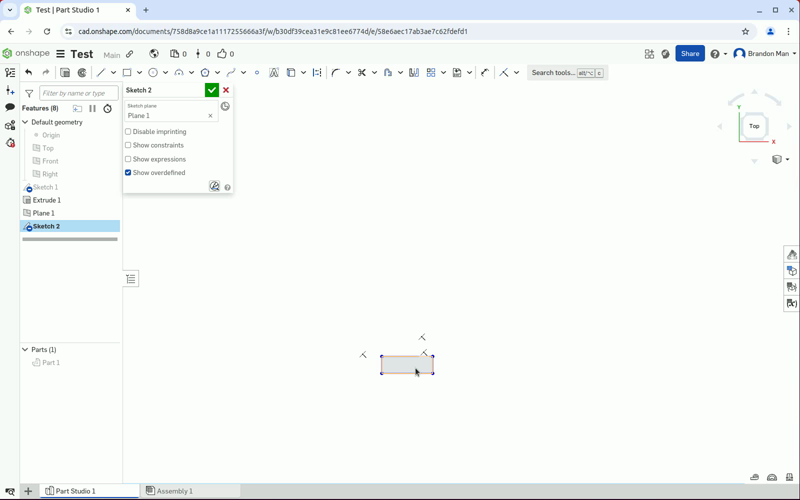
scroll(-6)
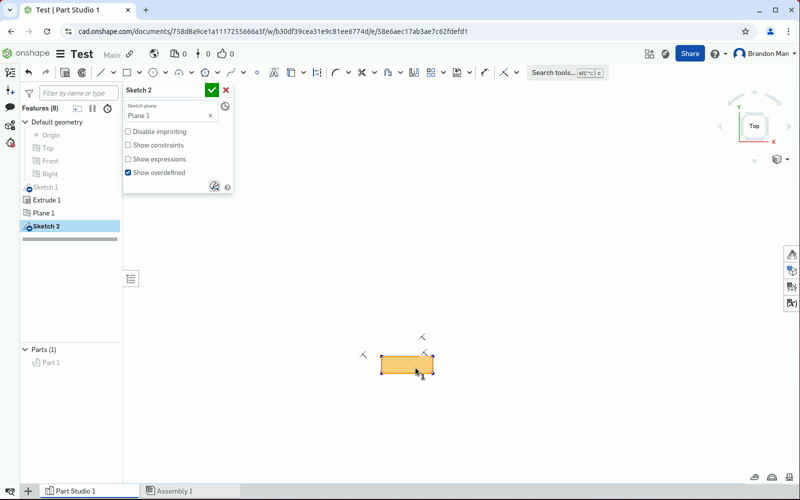
scroll(-6)
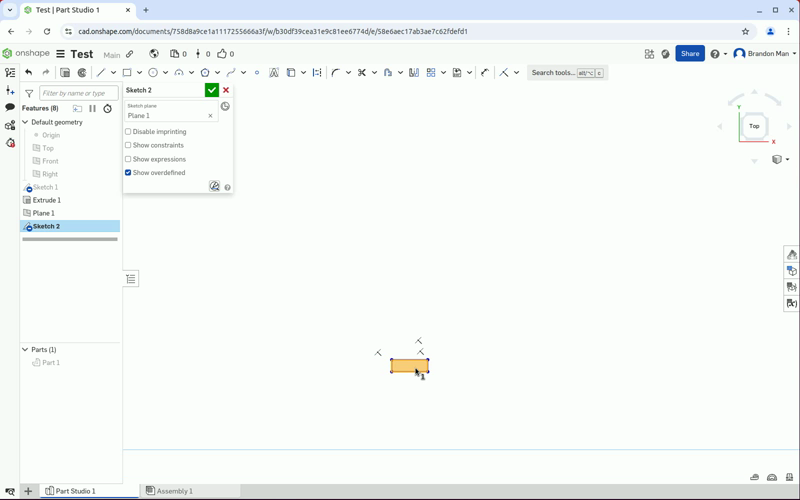
scroll(-6)
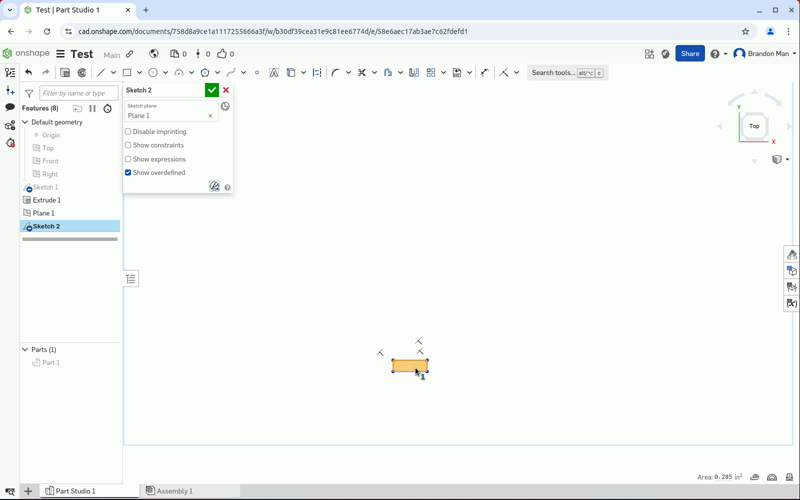
scroll(-6)
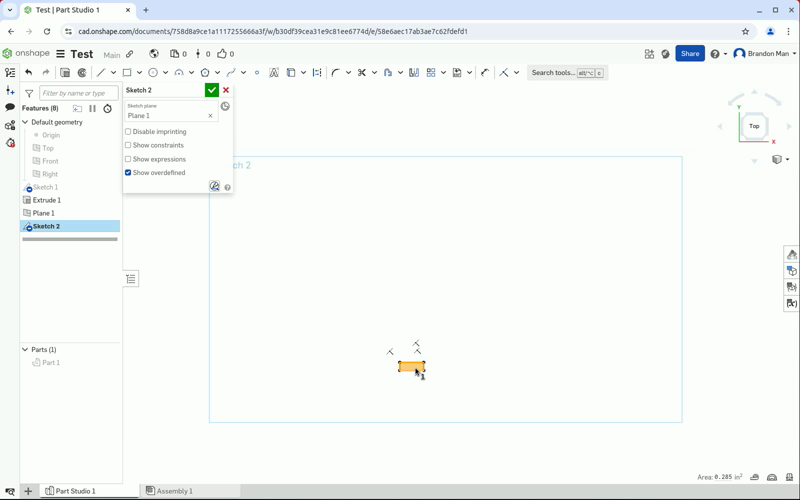
scroll(-6)
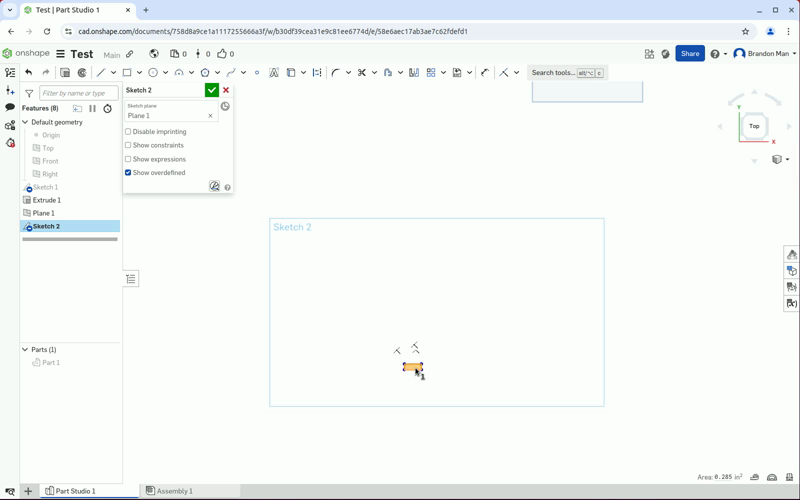
scroll(-6)
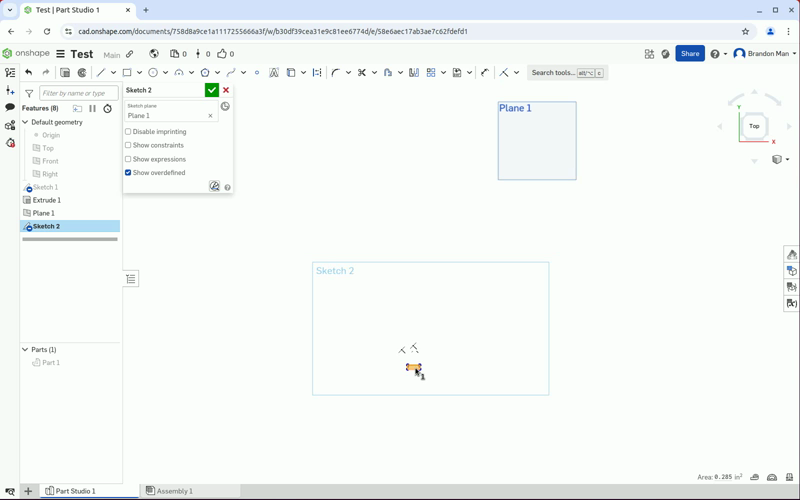
scroll(-6)
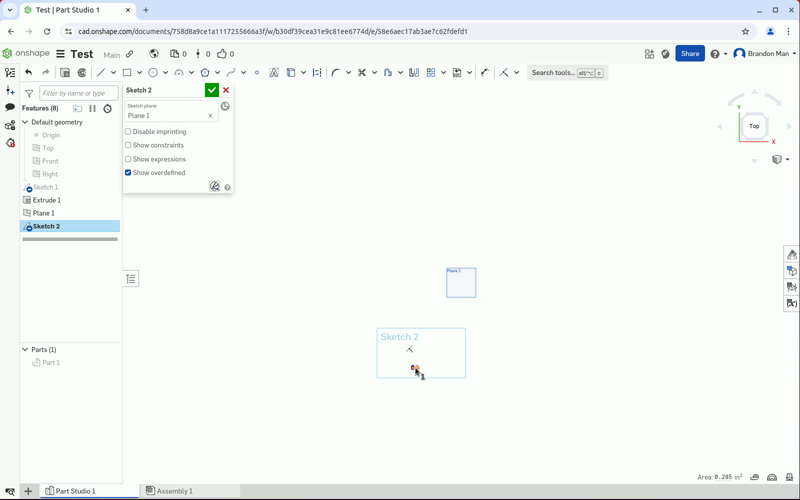
mouse_move(73, 352)
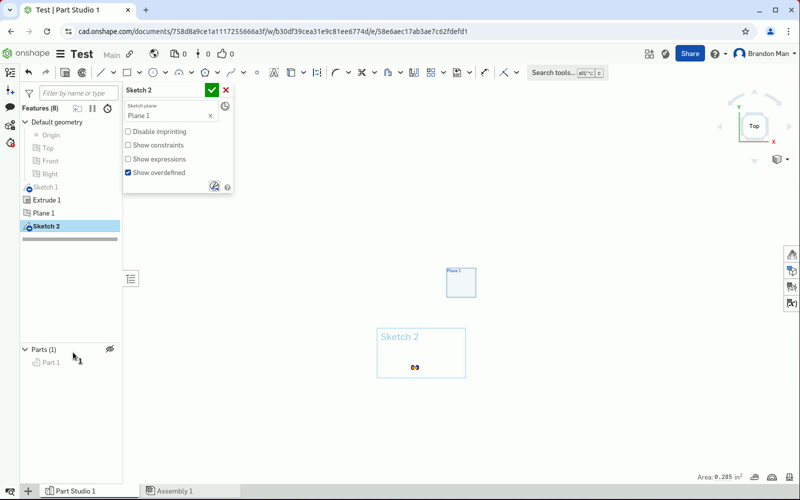
key(shift+y)
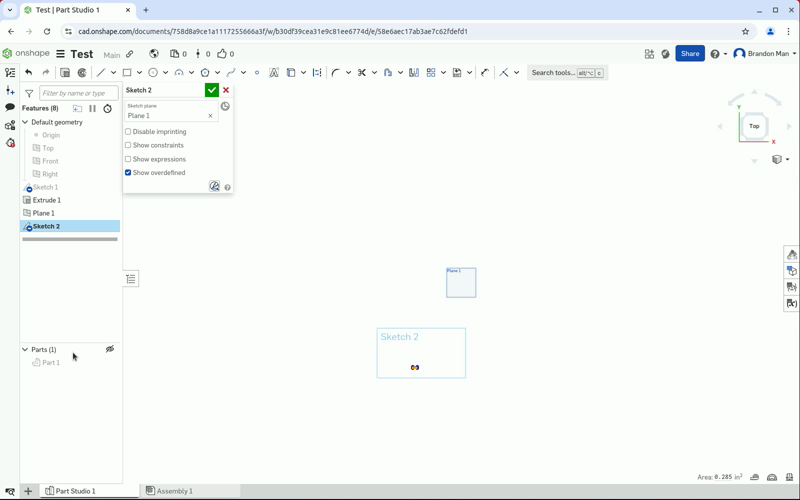
key(shift+e)
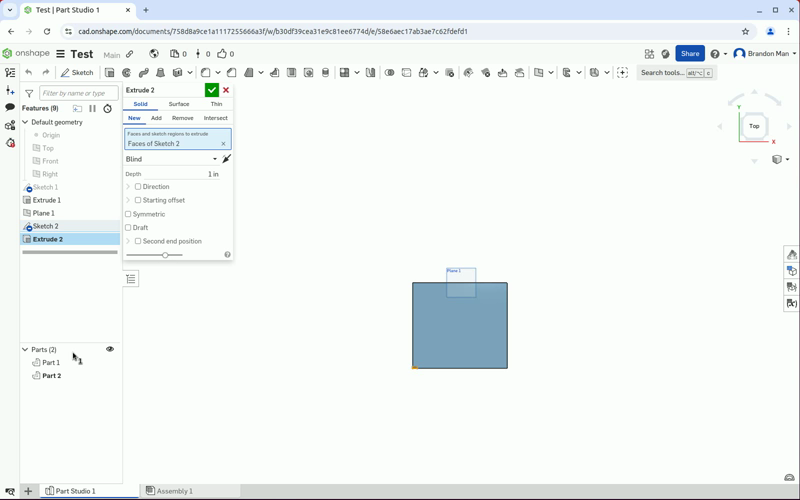
mouse_move(143, 106)
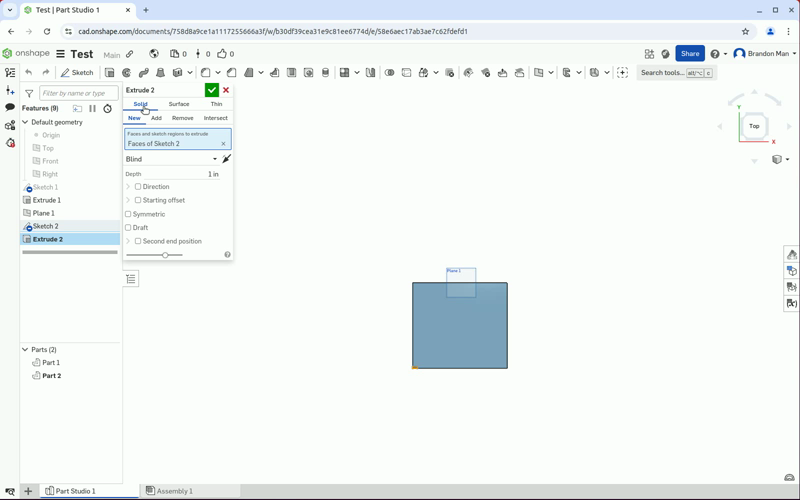
click(143, 106)
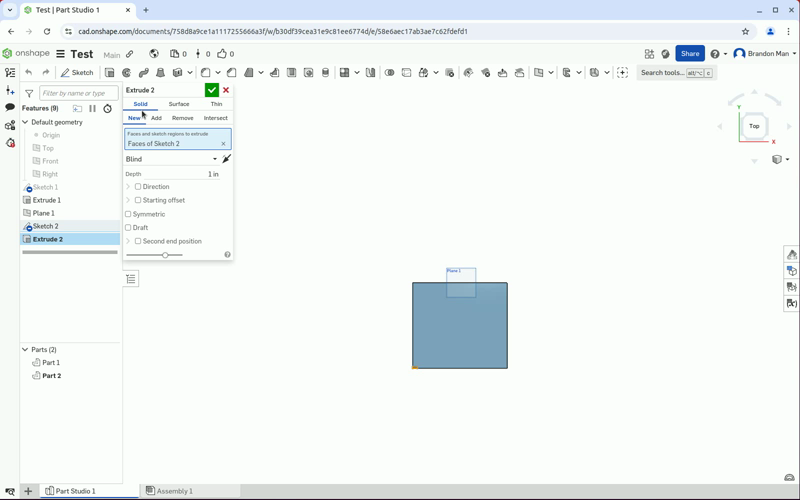
mouse_move(137, 120)
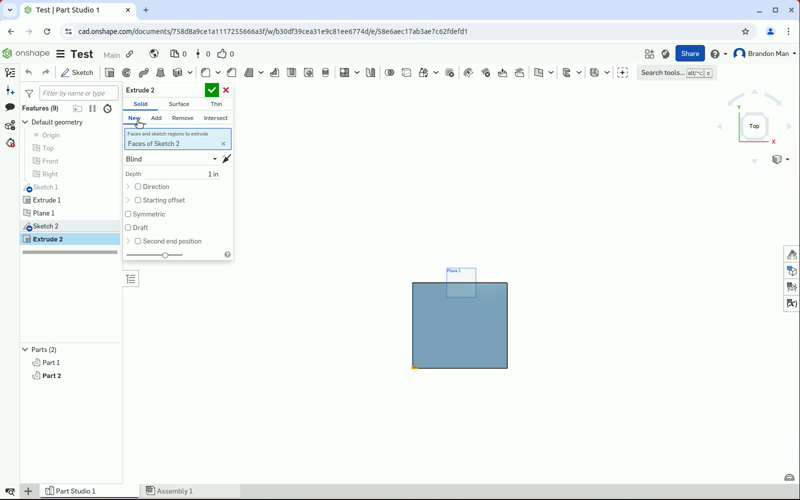
click(137, 120)
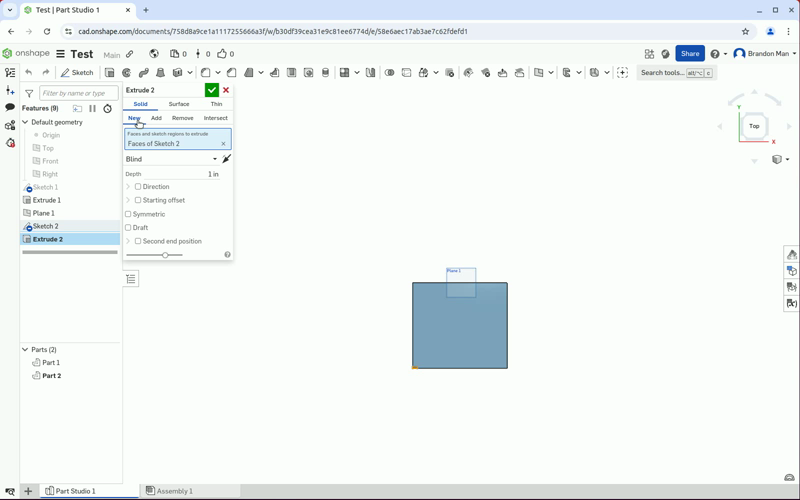
key(tab, 4)
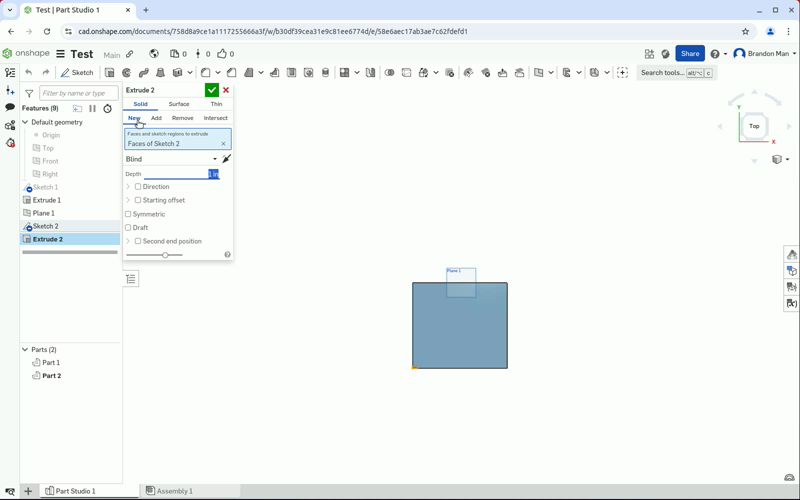
text(0.481)
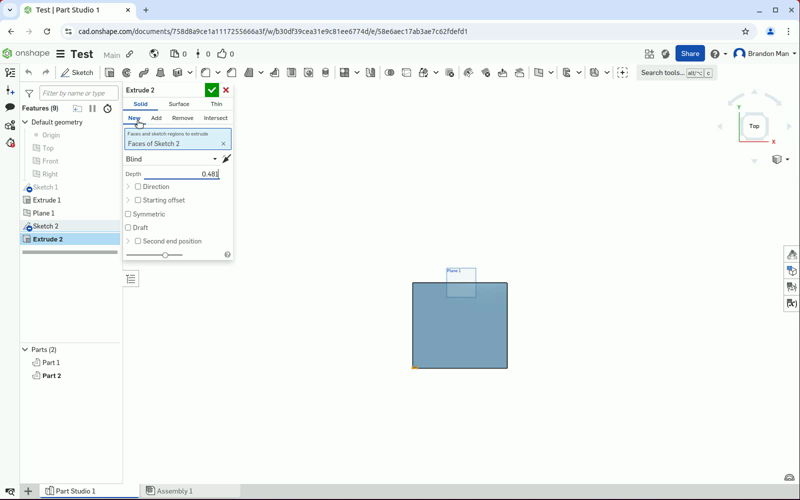
key(enter)
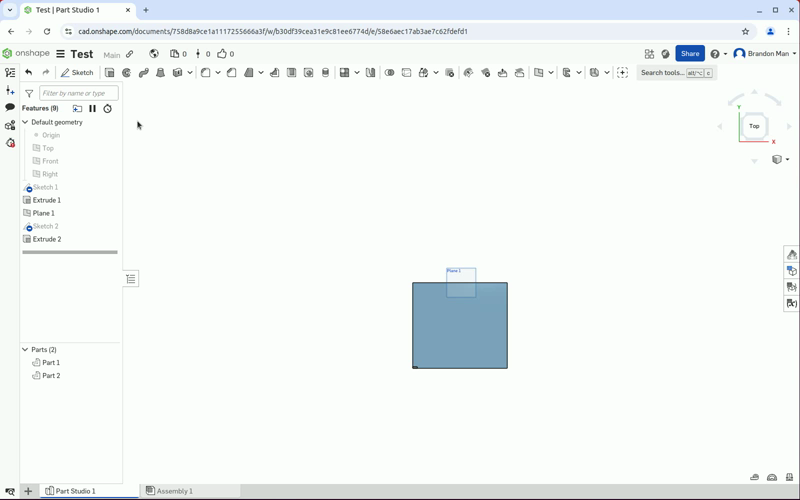
key(shift+h)
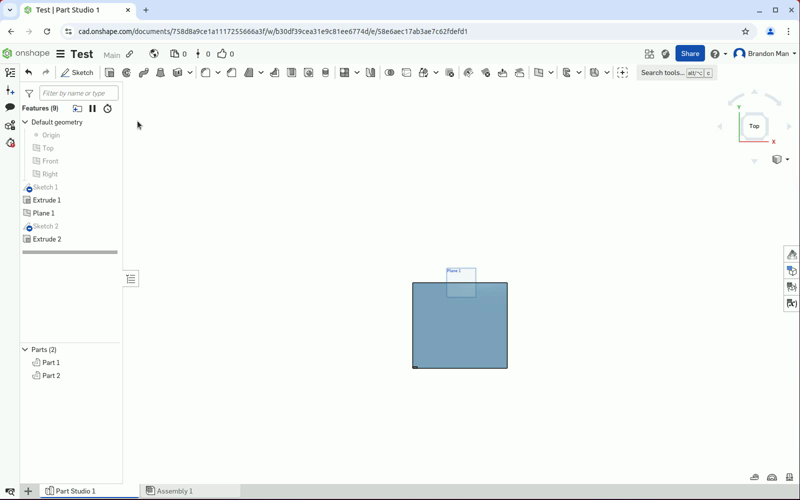
key(shift+h)
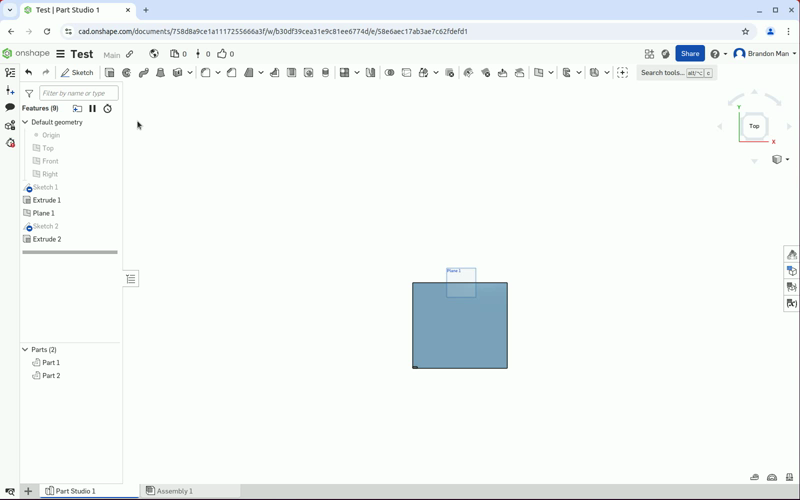
mouse_move(73, 189)
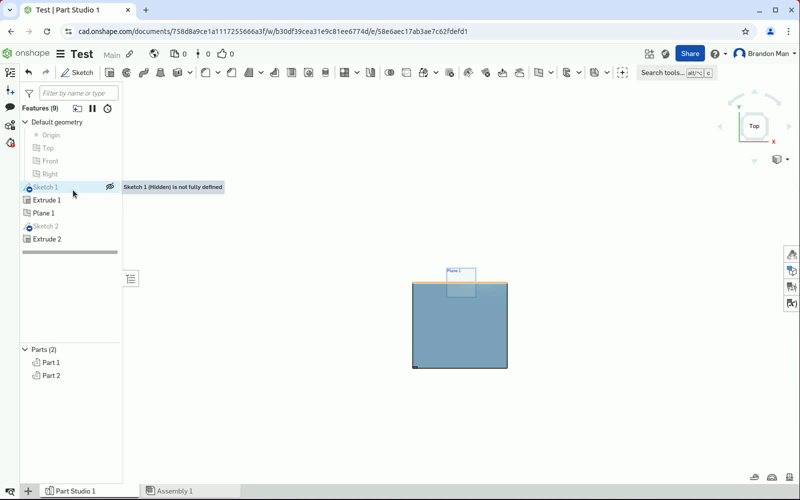
click(73, 189)
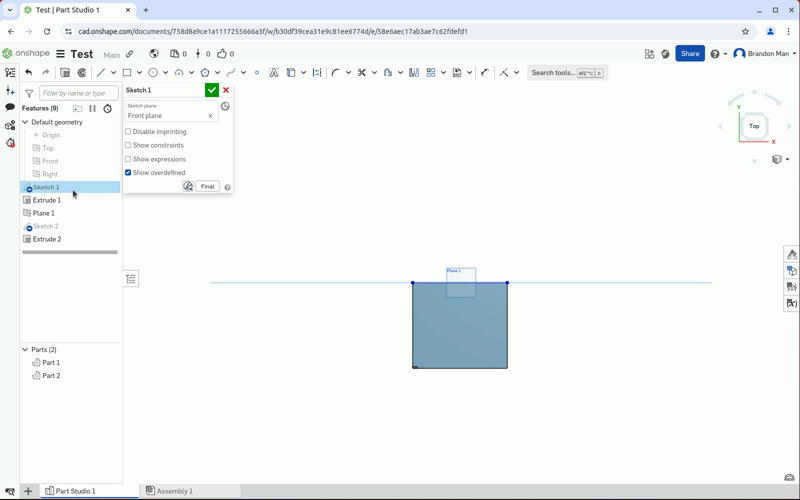
mouse_move(229, 92)
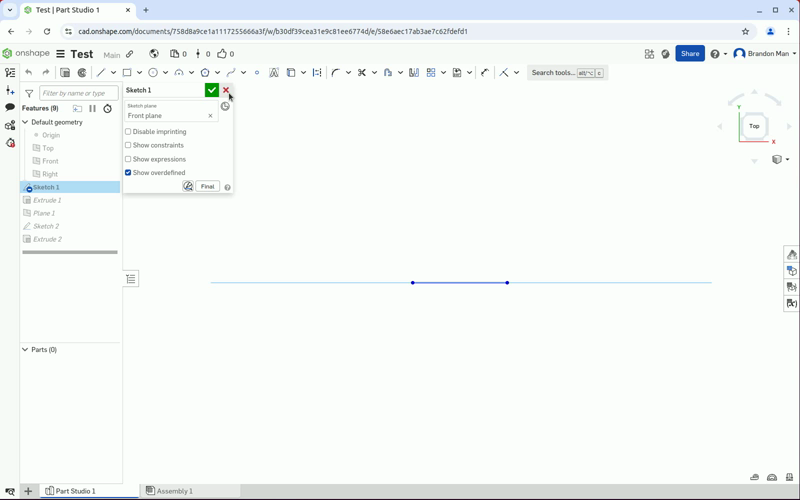
click(229, 92)
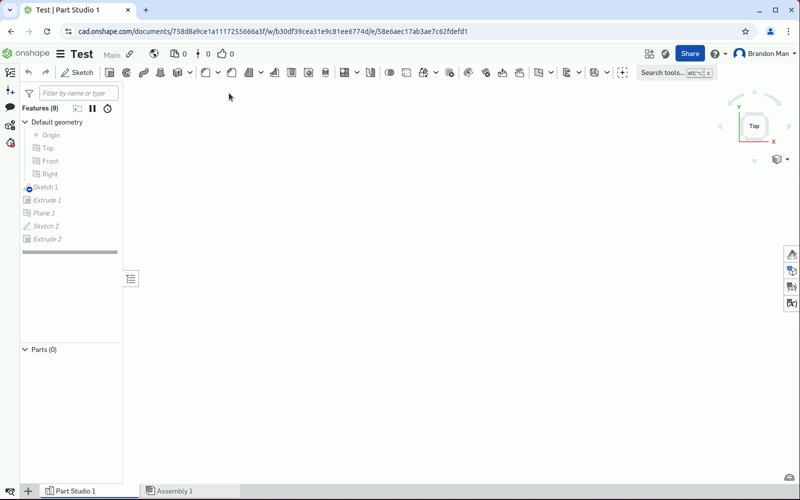
key(shift+s)
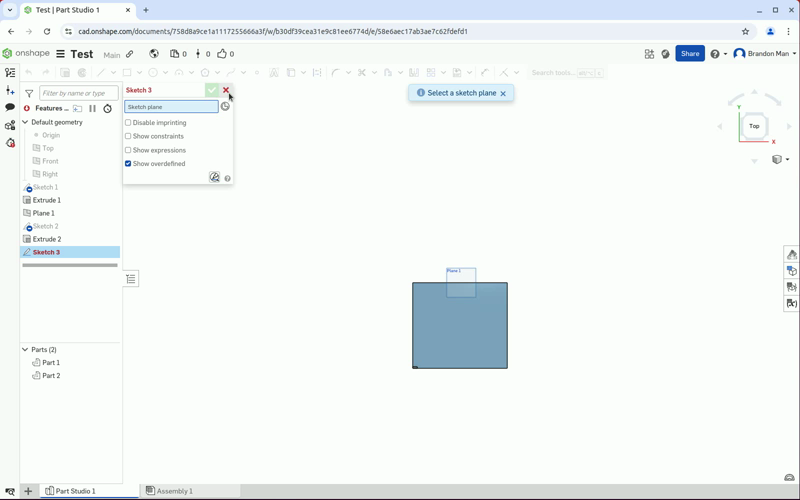
mouse_move(73, 215)
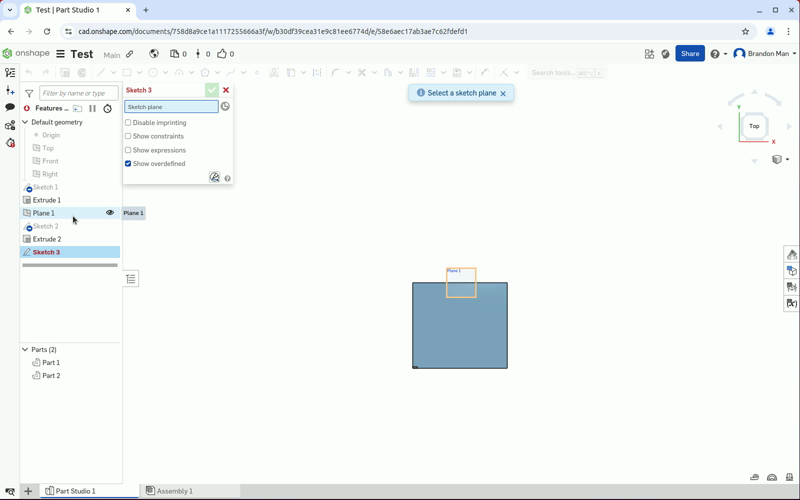
click(73, 215)
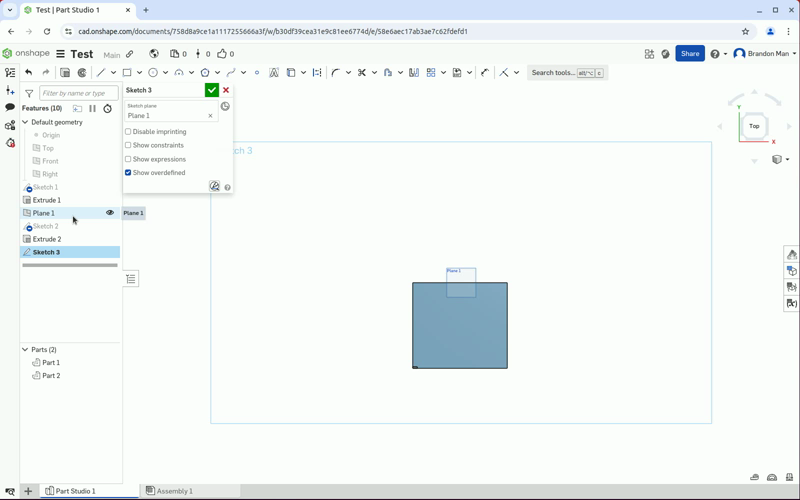
mouse_move(73, 352)
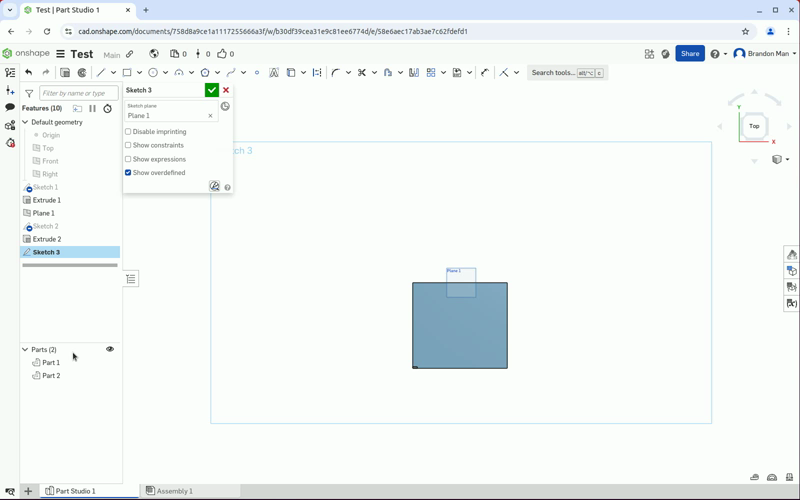
key(y)
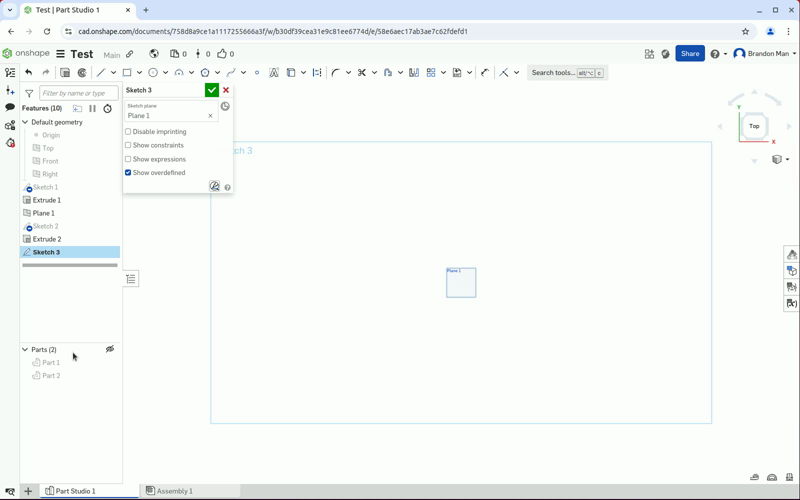
key(l)
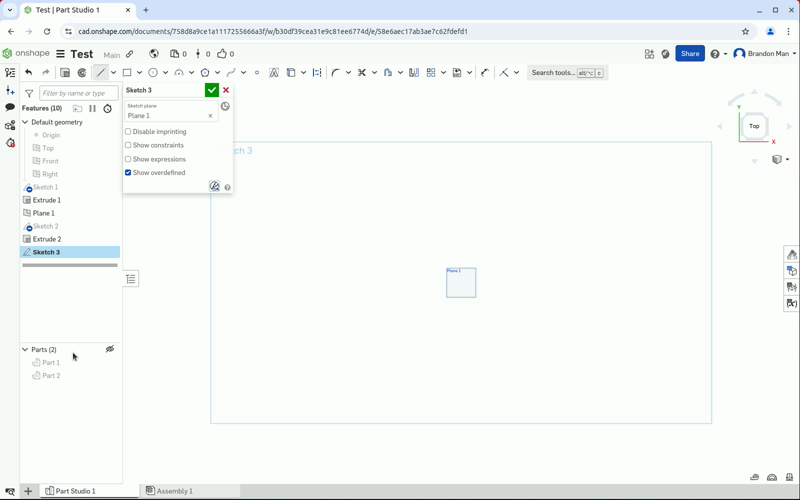
key_down(shift)
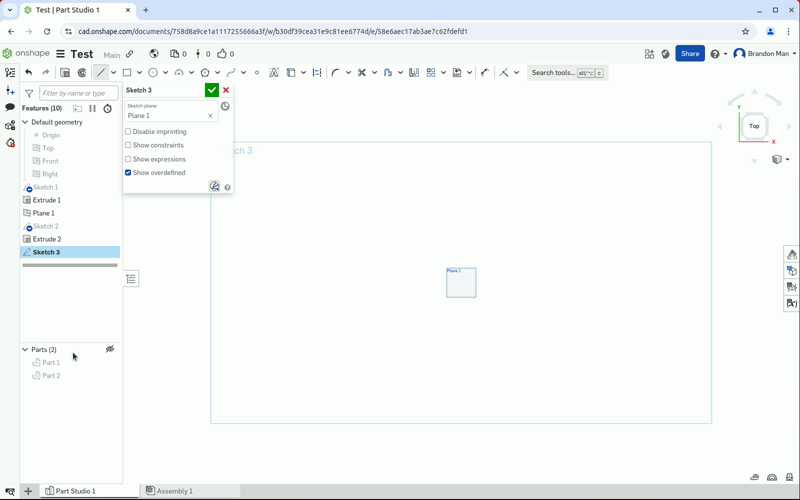
mouse_move(412, 378)
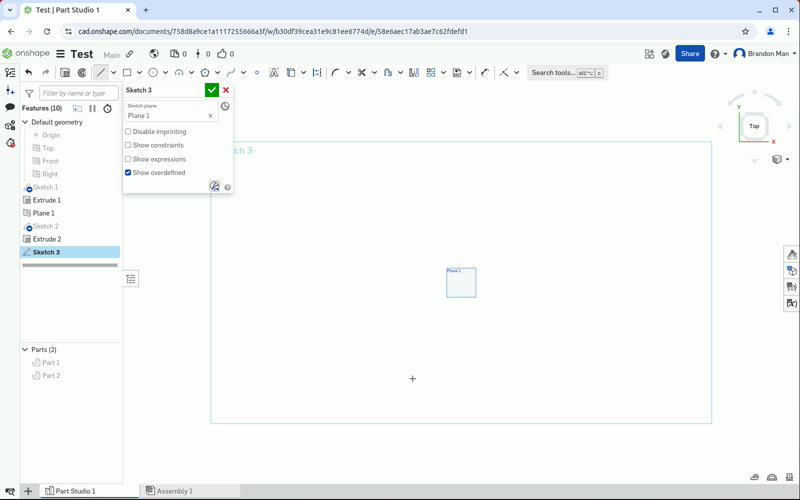
click(412, 378)
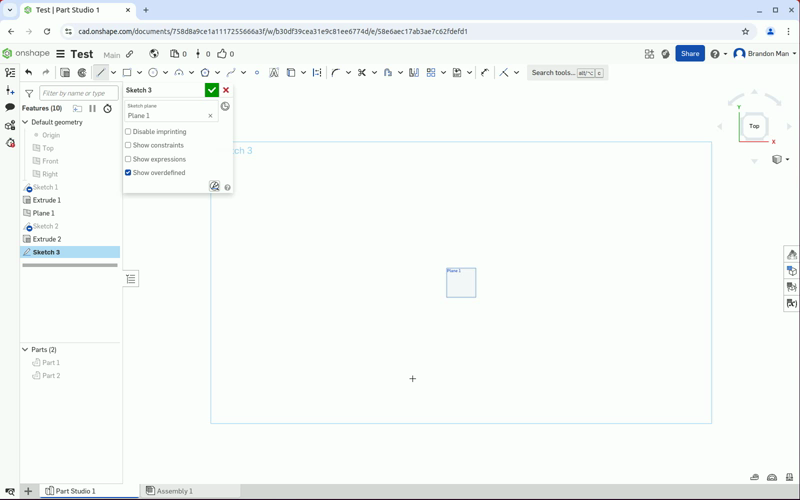
key_up(shift)
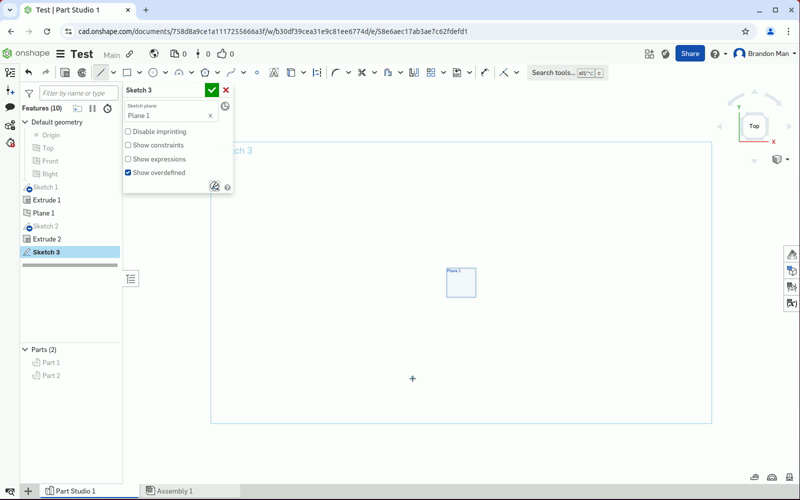
key_down(shift)
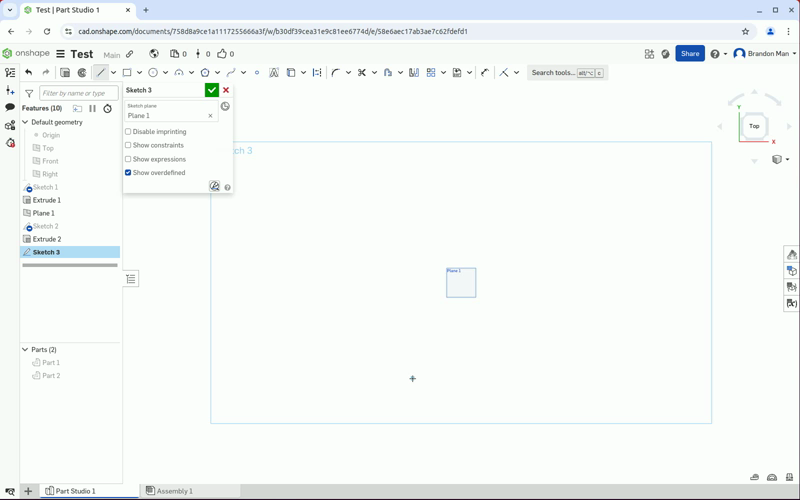
mouse_move(442, 378)
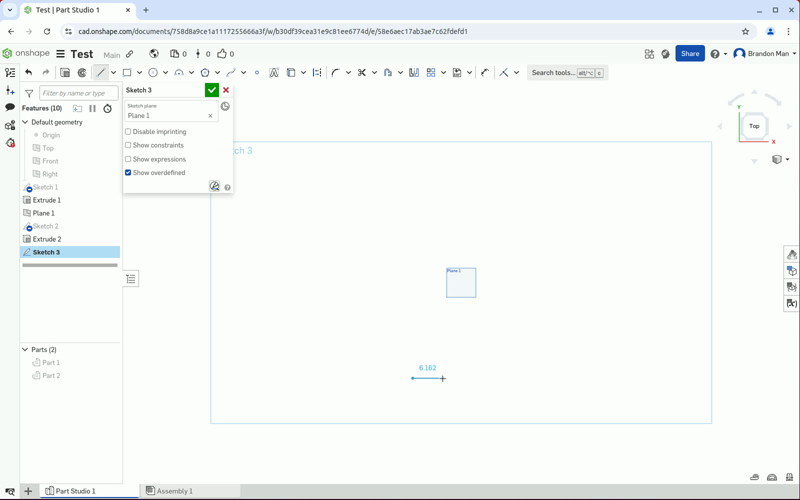
mouse_move(417, 378)
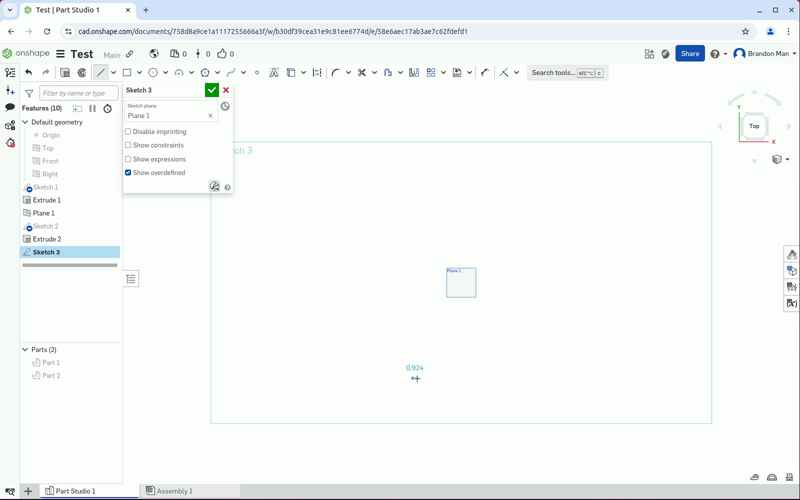
scroll(6)
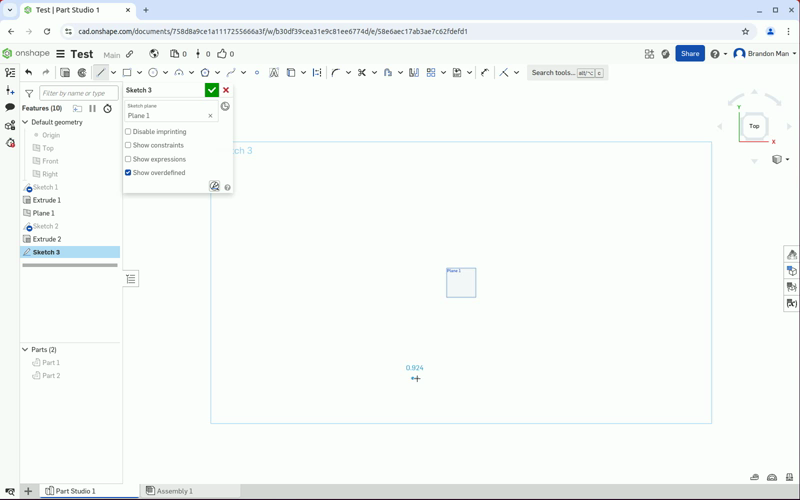
scroll(6)
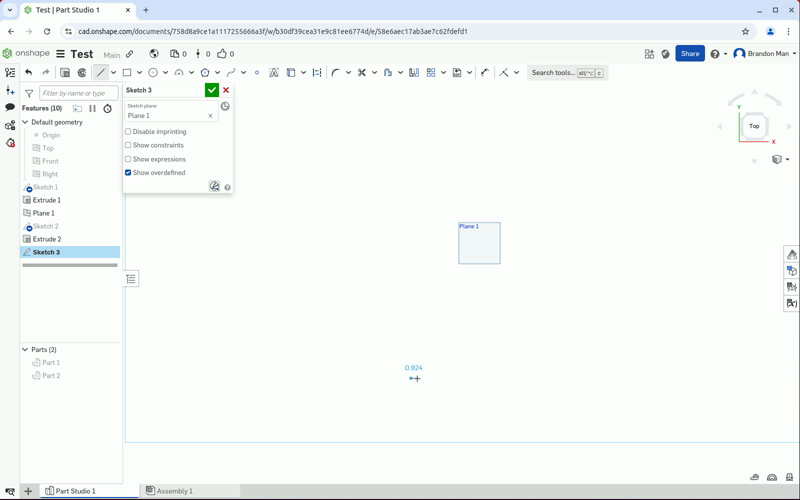
scroll(6)
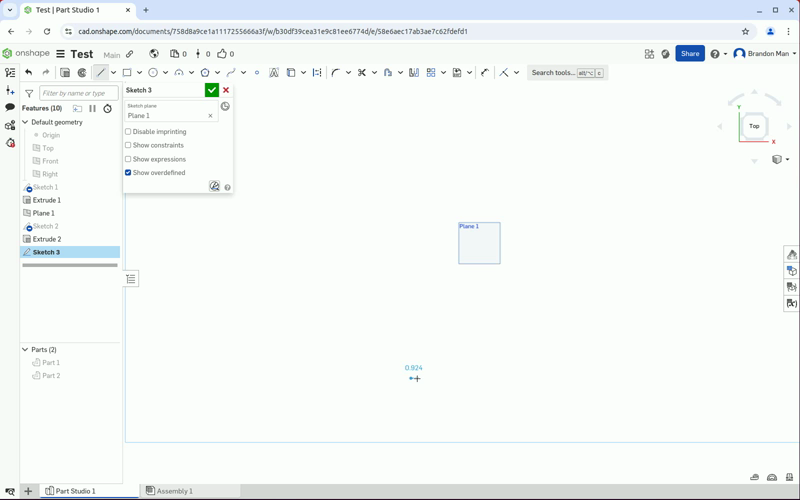
scroll(6)
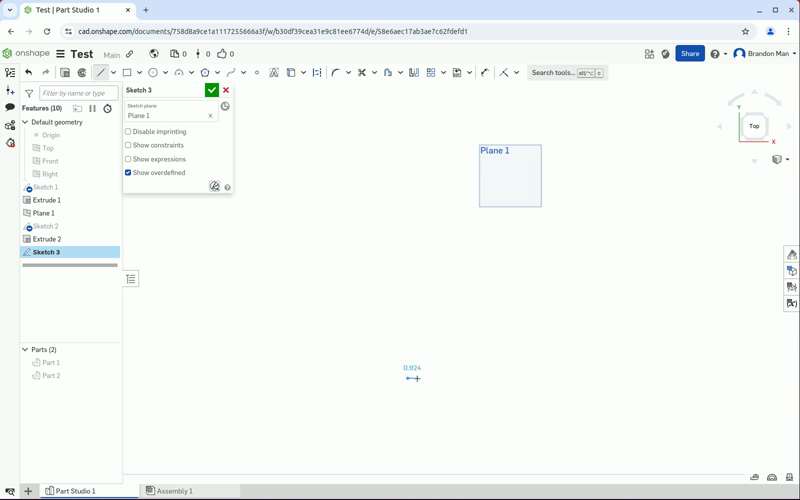
scroll(6)
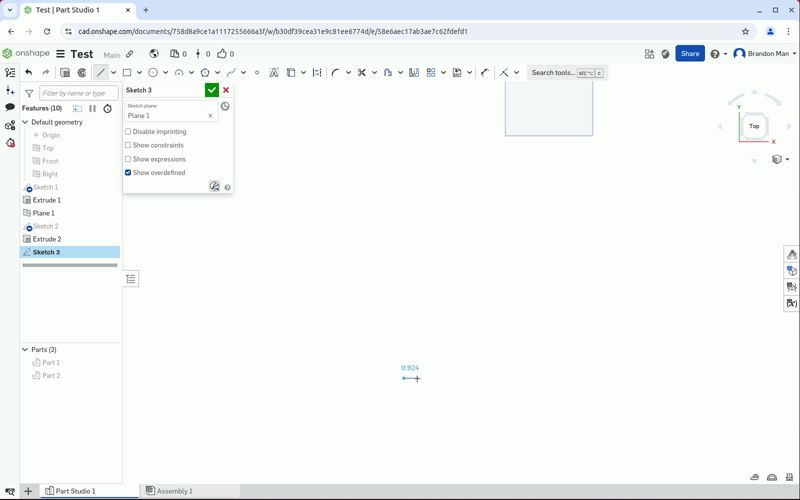
scroll(6)
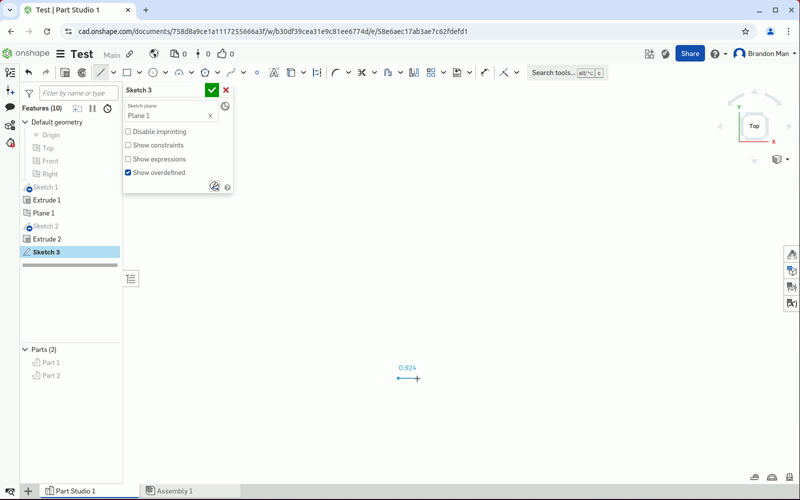
scroll(6)
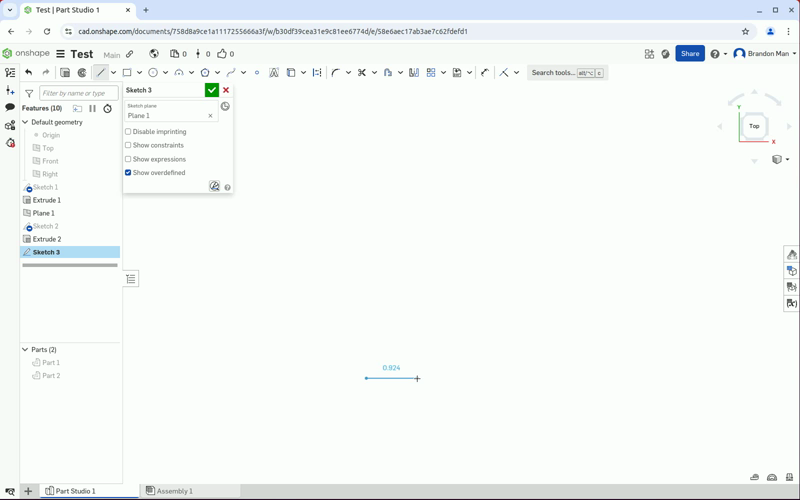
click(417, 378)
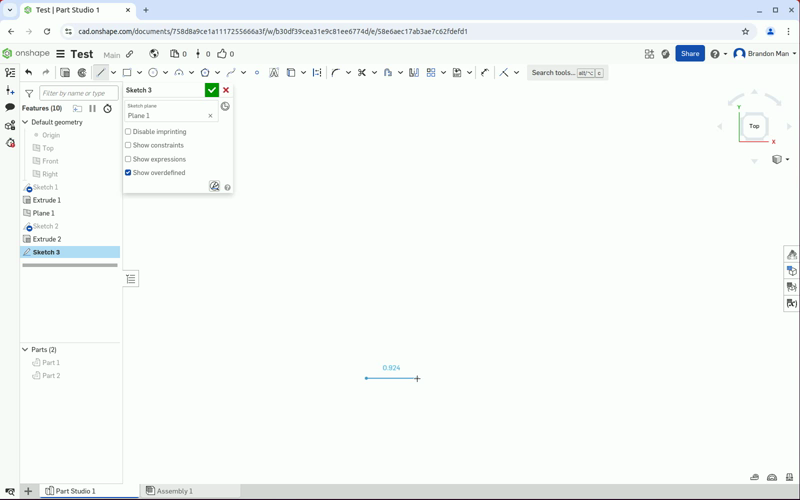
scroll(-6)
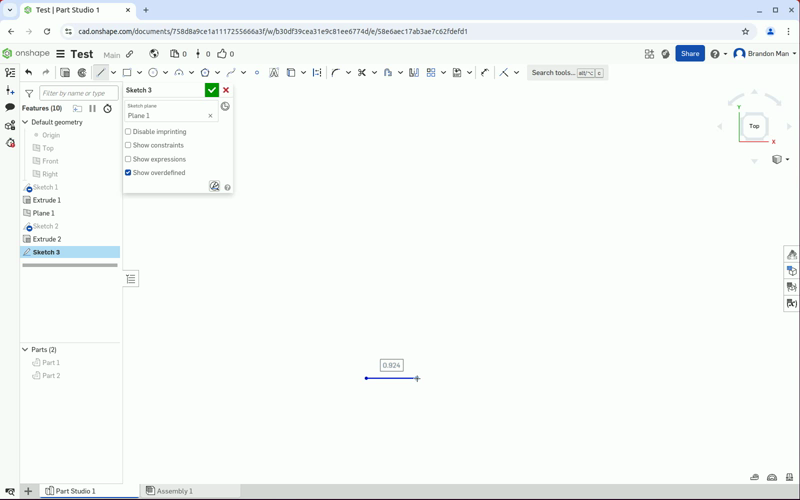
scroll(-6)
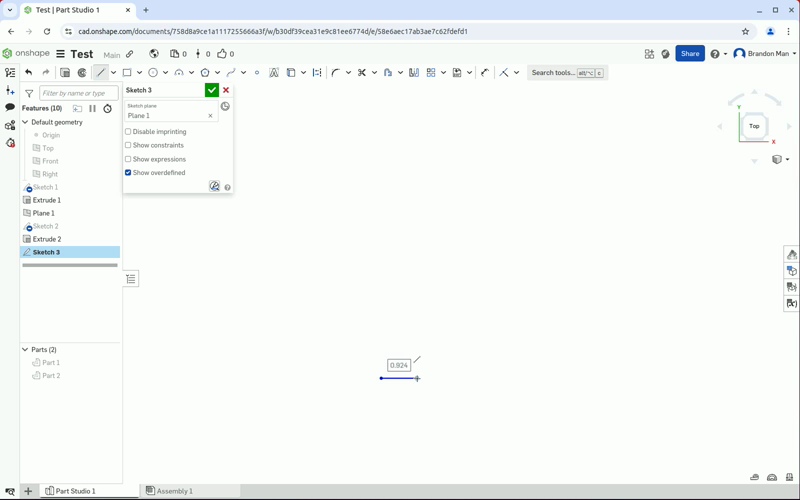
scroll(-6)
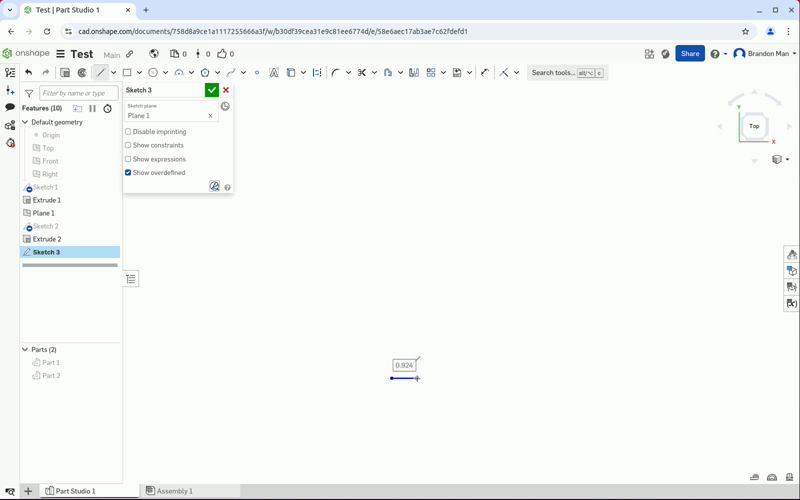
scroll(-6)
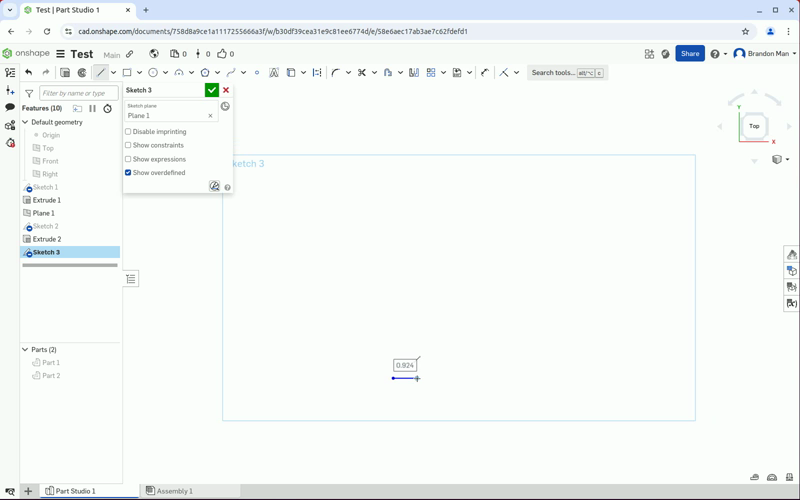
scroll(-6)
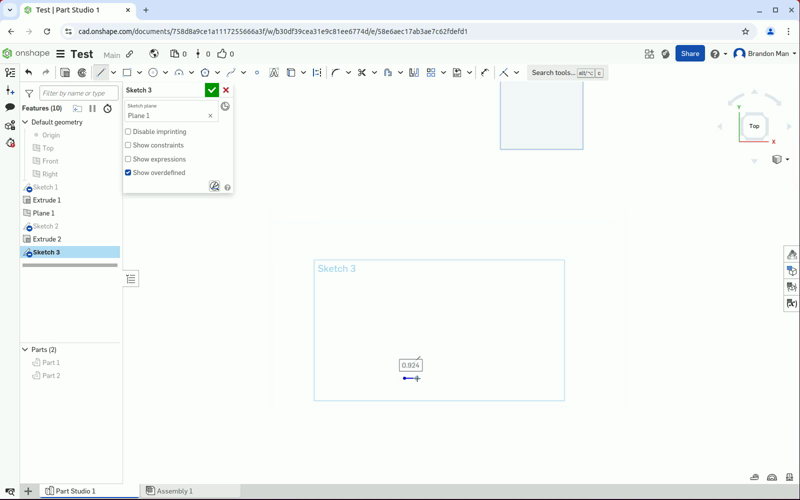
scroll(-6)
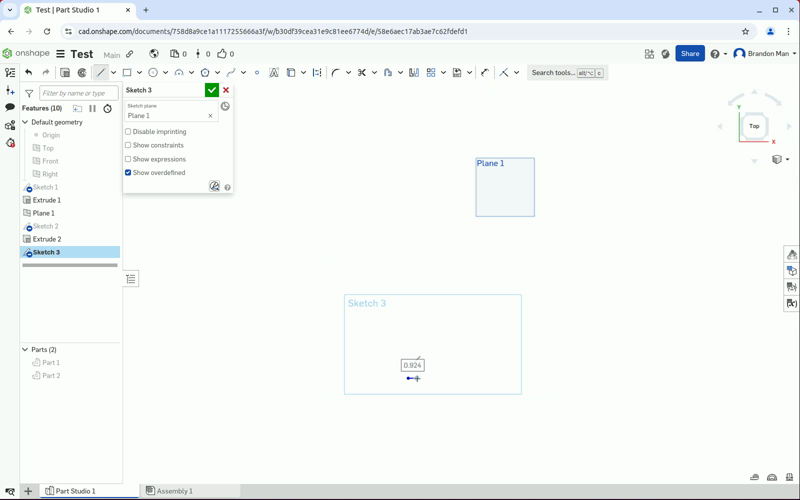
scroll(-6)
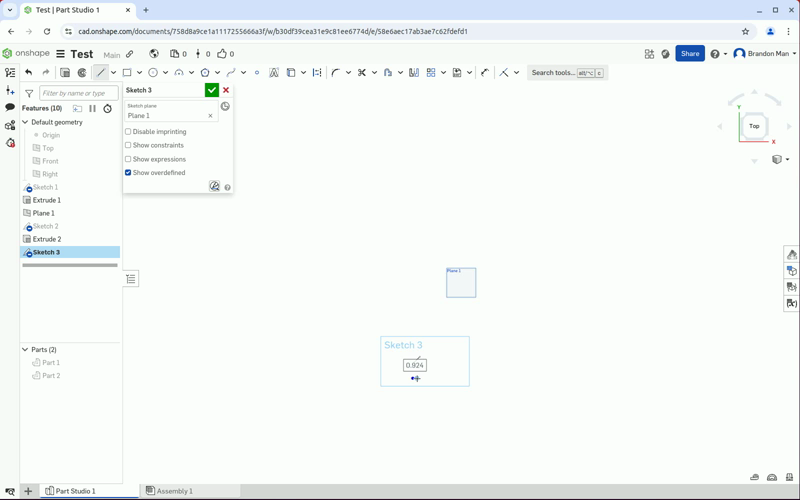
key_up(shift)
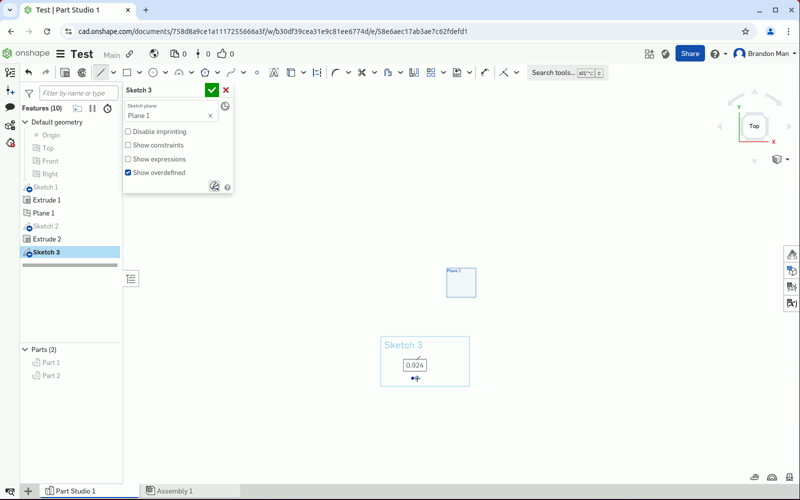
key_down(shift)
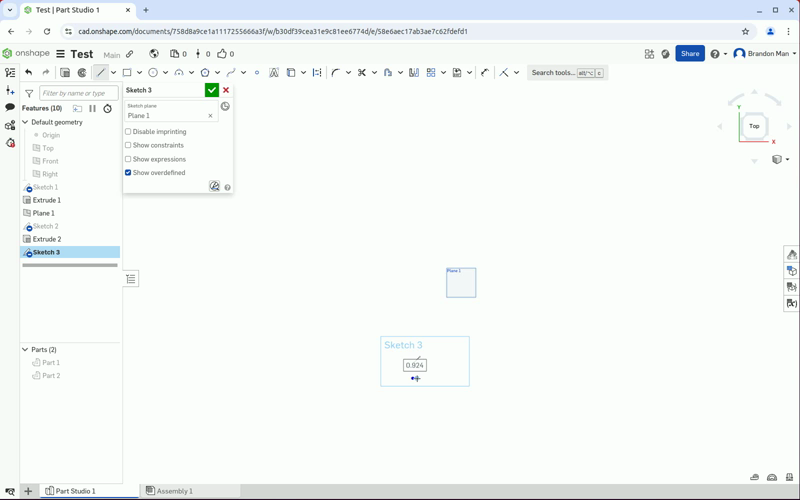
mouse_move(447, 378)
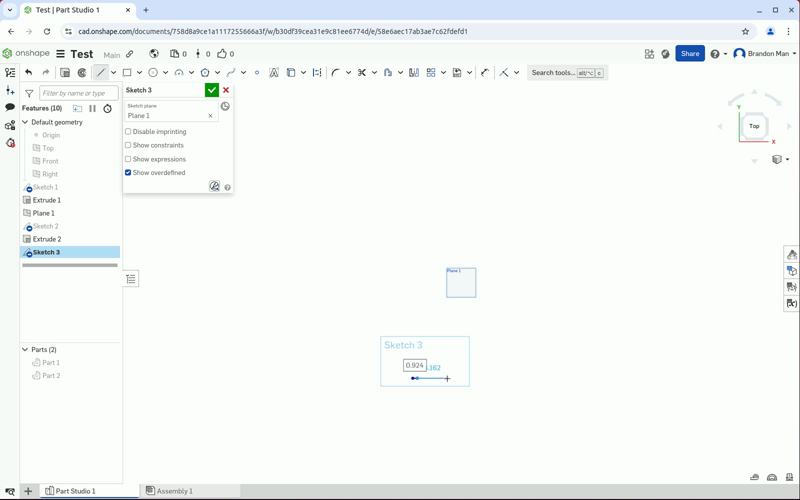
mouse_move(417, 367)
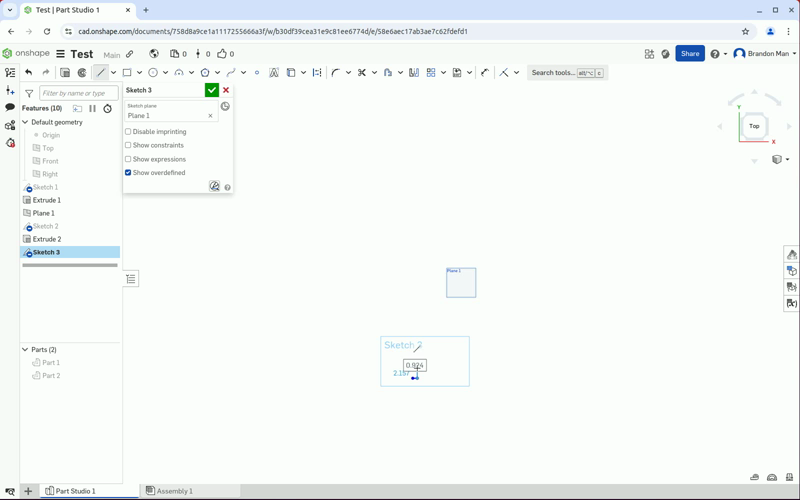
click(417, 367)
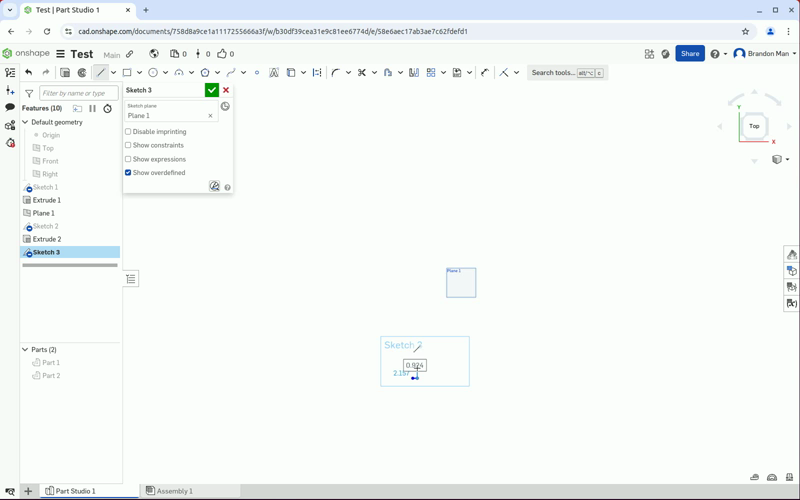
key_up(shift)
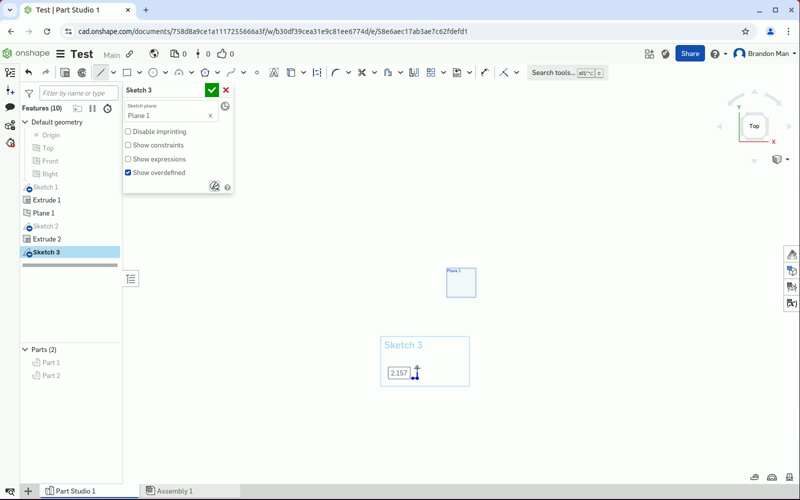
key_down(shift)
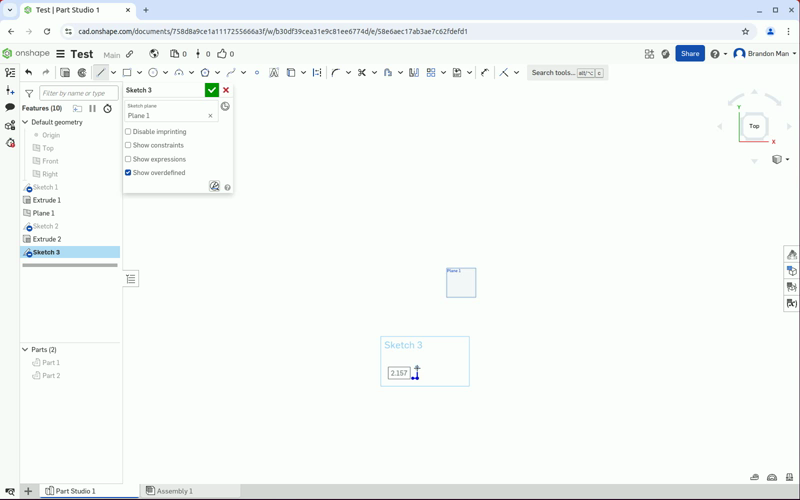
mouse_move(447, 367)
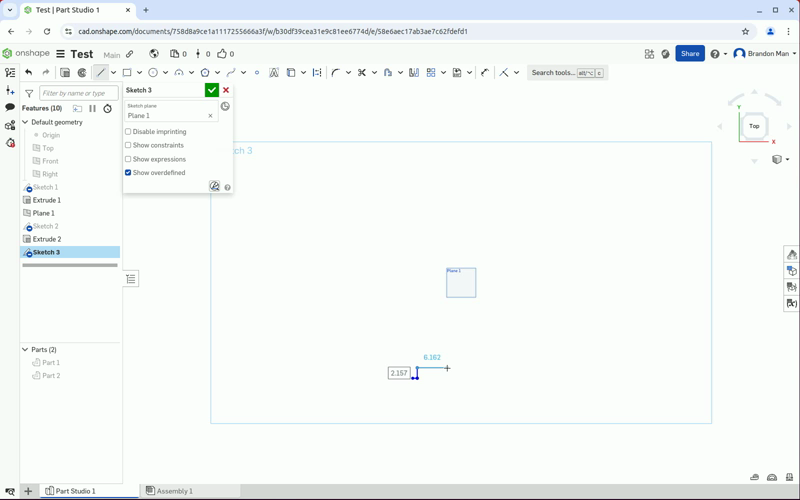
mouse_move(412, 367)
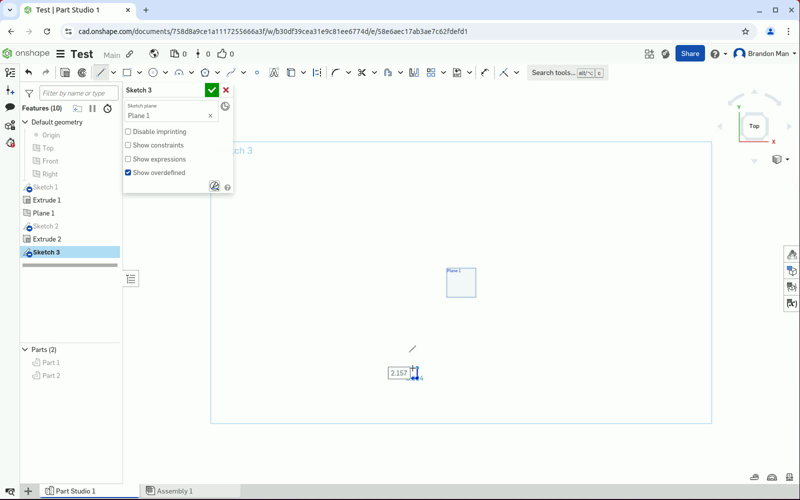
scroll(6)
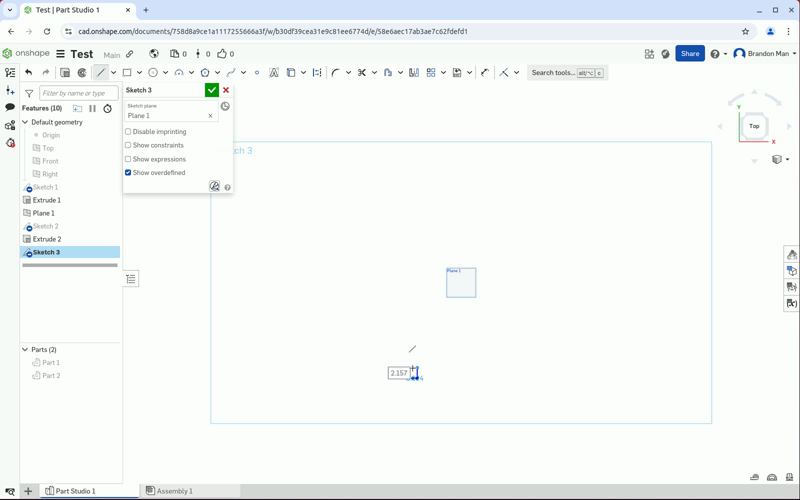
scroll(6)
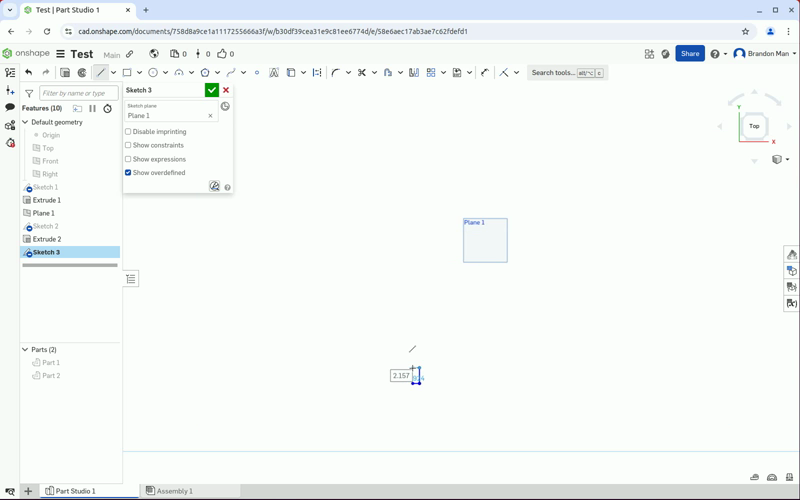
scroll(6)
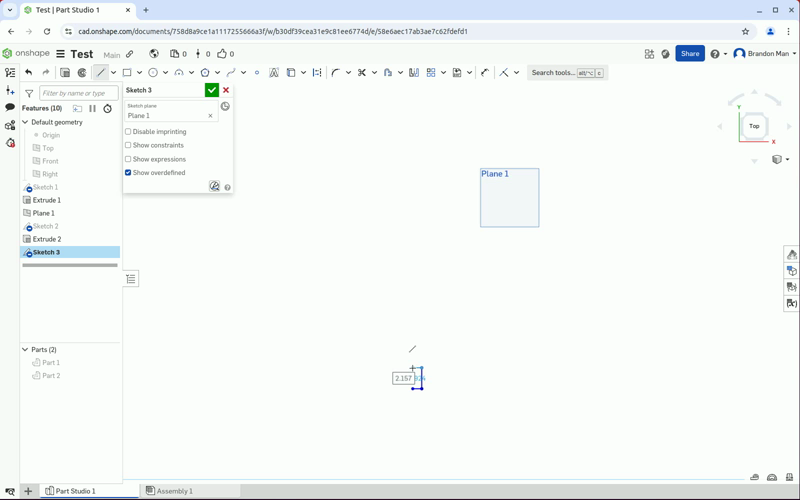
scroll(6)
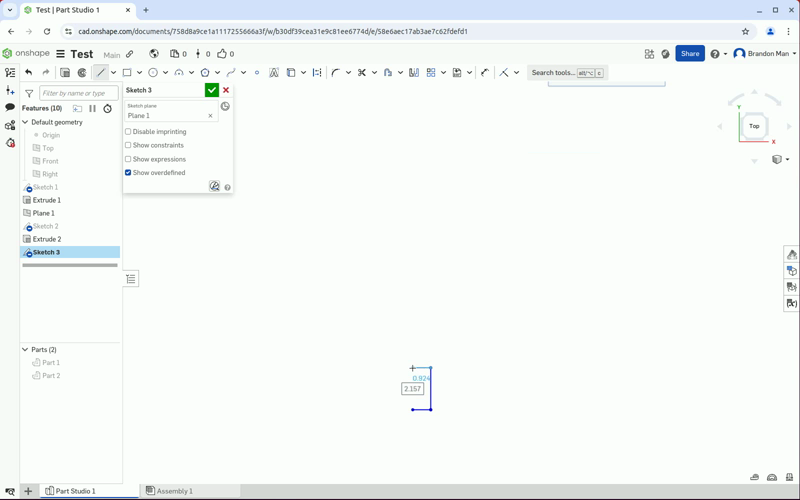
scroll(6)
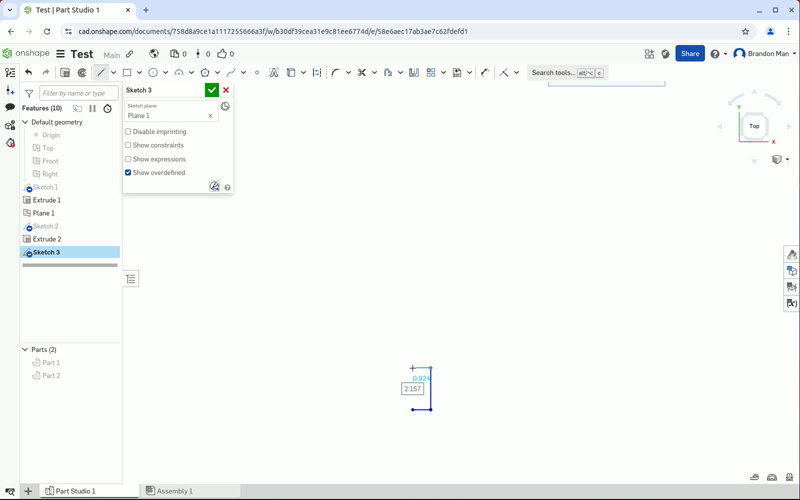
scroll(6)
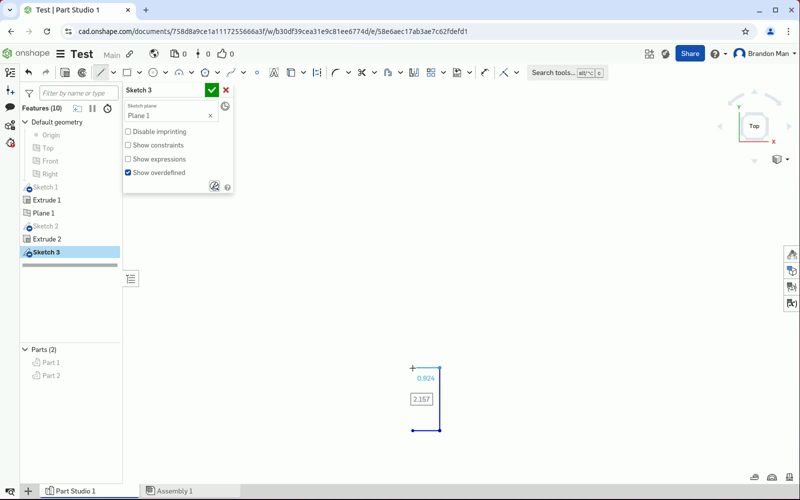
scroll(6)
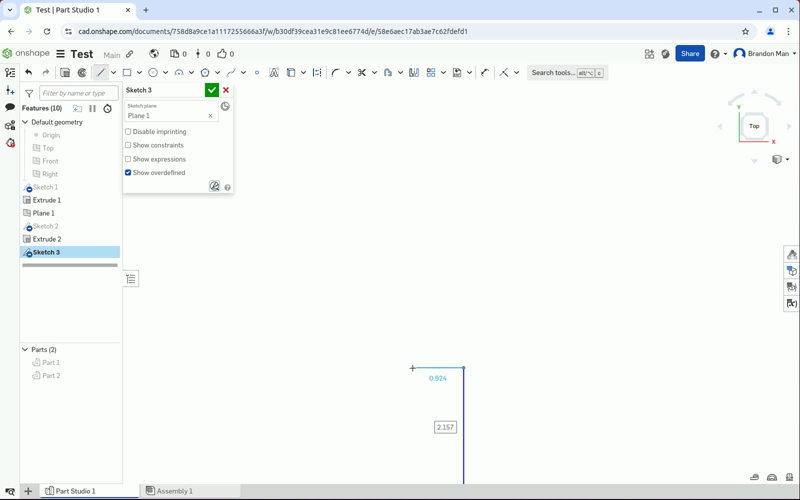
click(412, 367)
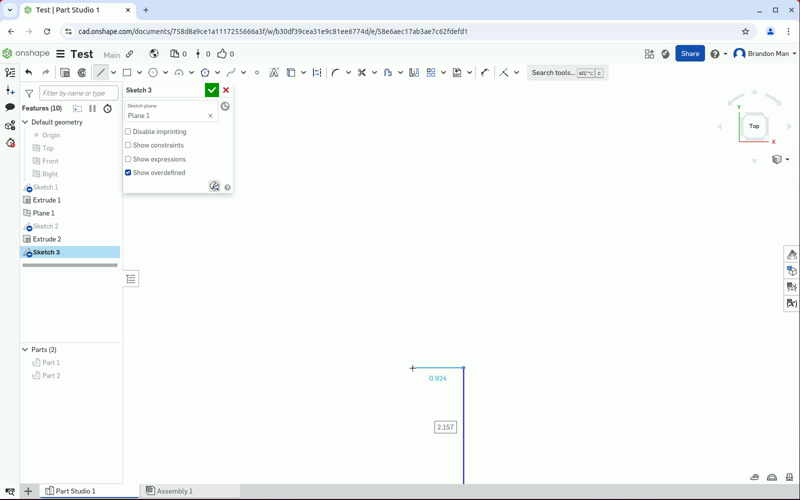
scroll(-6)
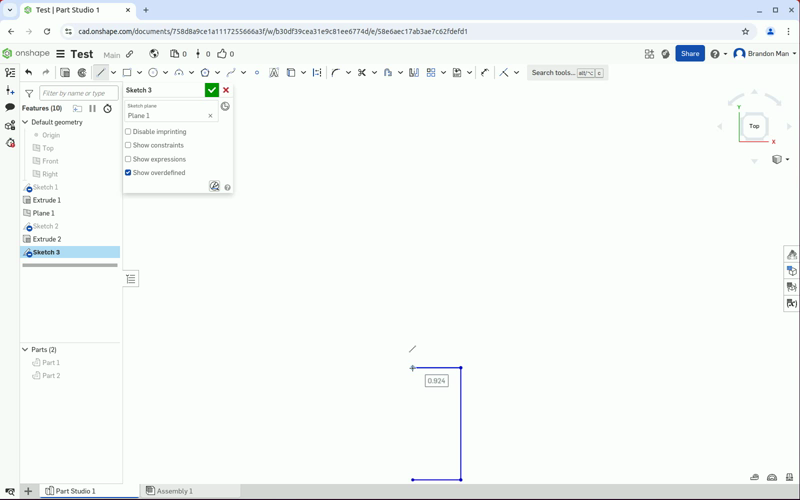
scroll(-6)
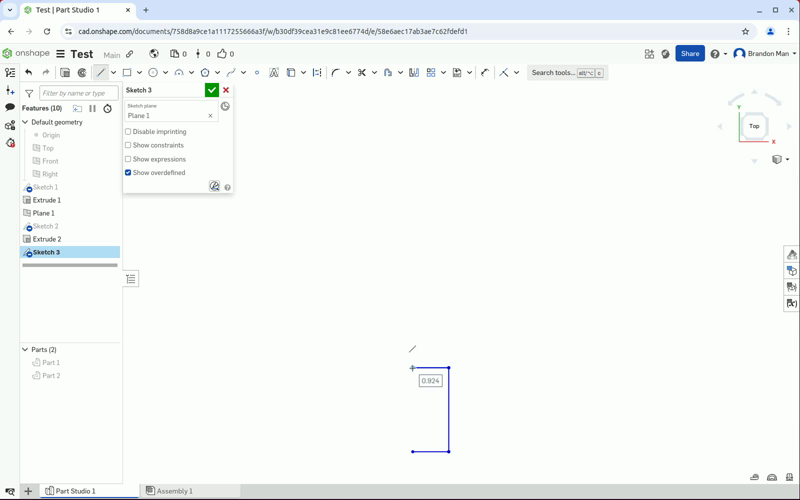
scroll(-6)
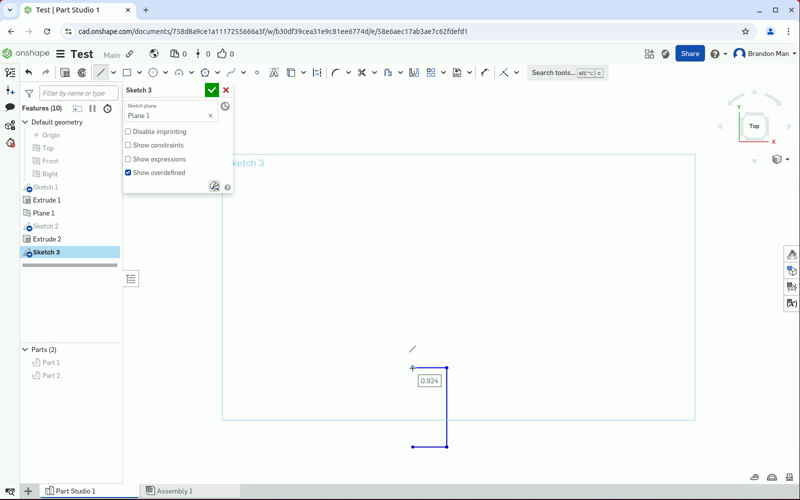
scroll(-6)
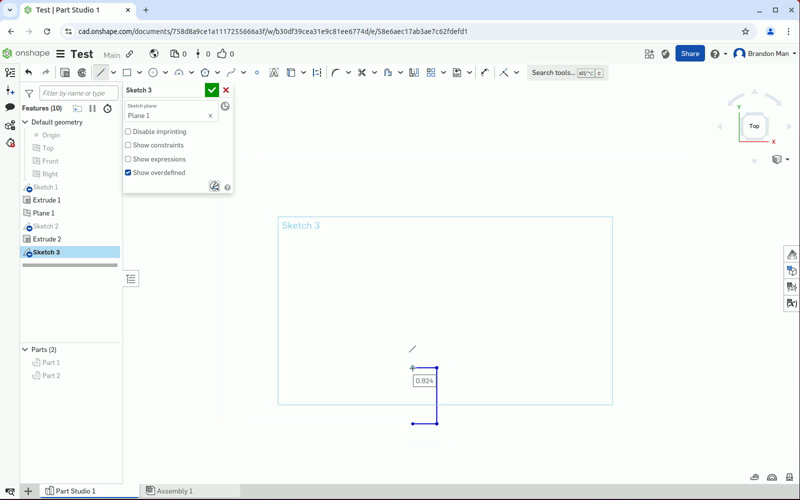
scroll(-6)
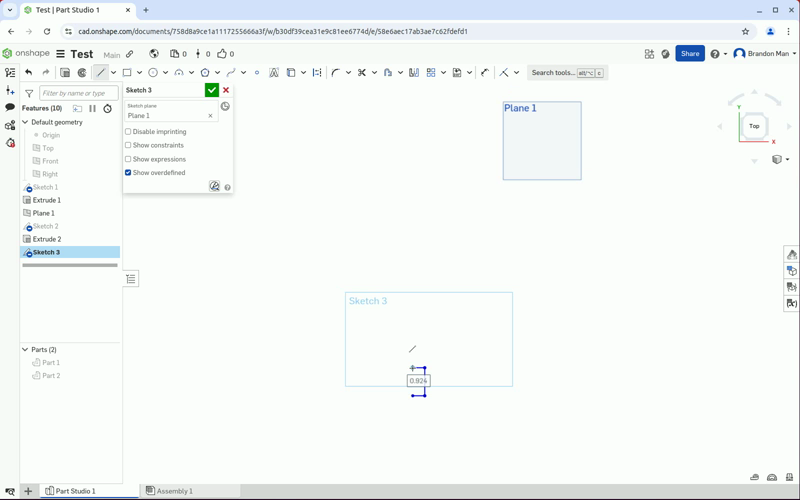
scroll(-6)
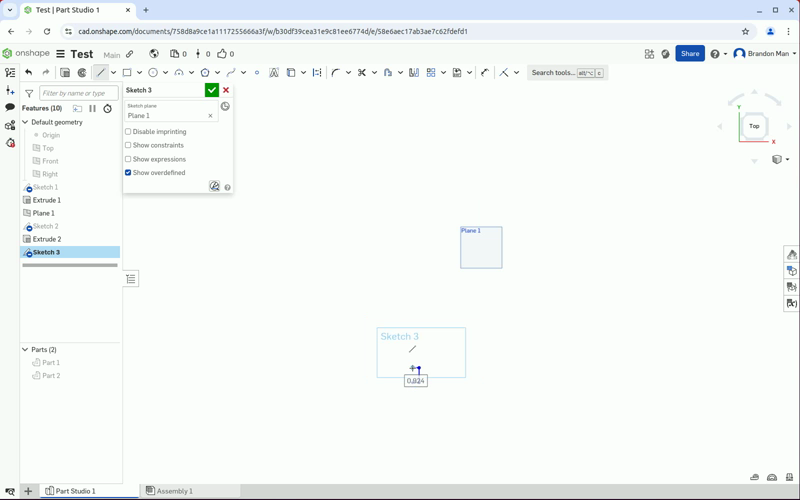
scroll(-6)
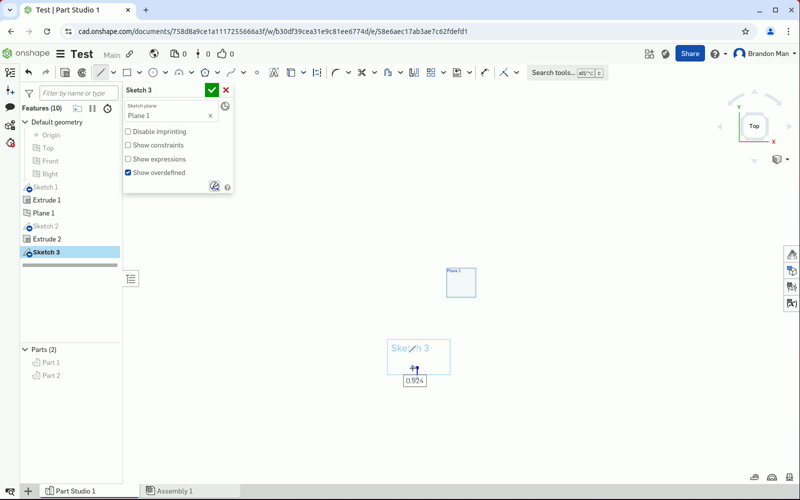
key_up(shift)
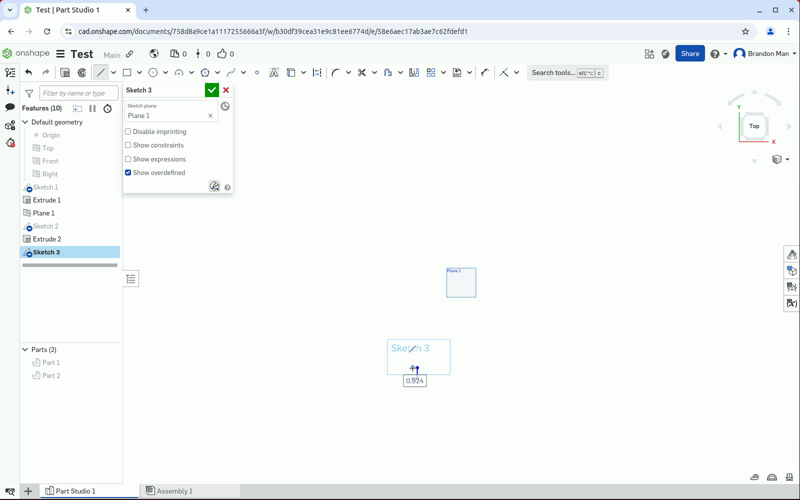
mouse_move(442, 367)
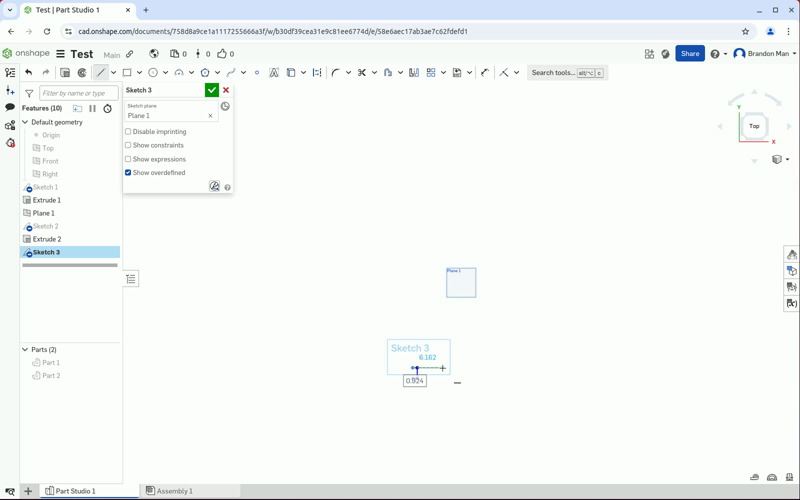
key_down(shift)
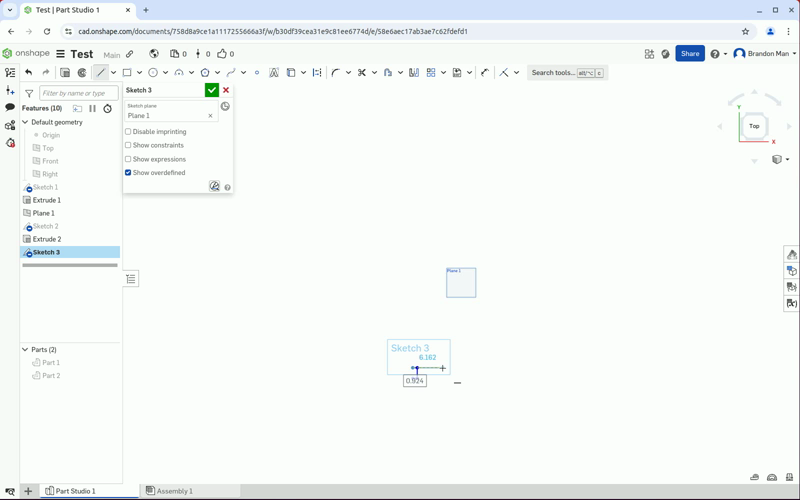
mouse_move(412, 378)
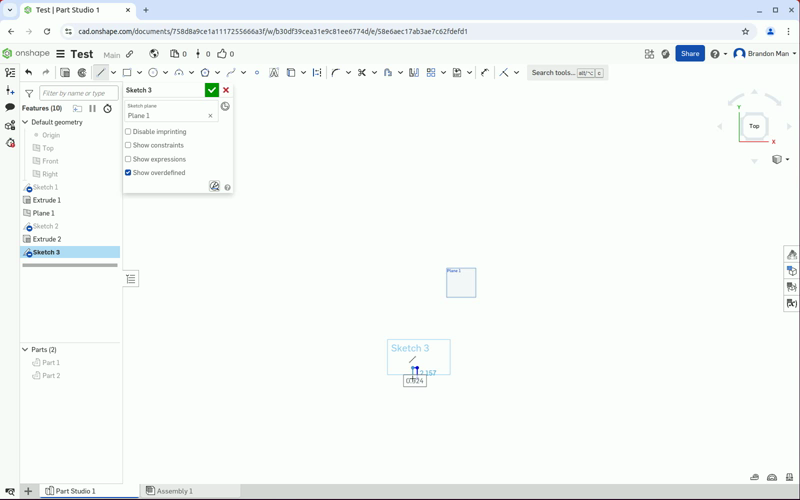
key_up(shift)
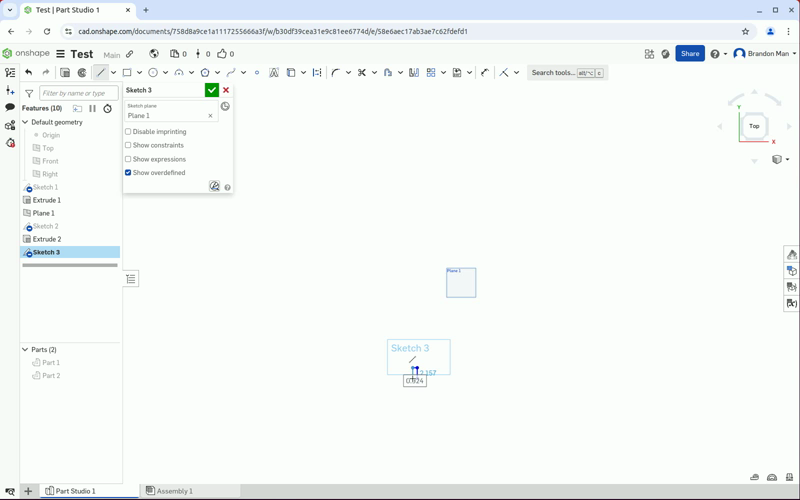
click(412, 378)
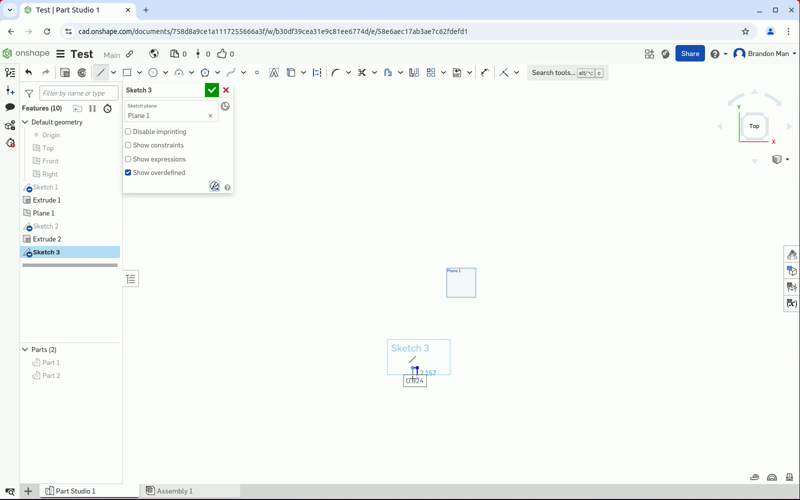
key(esc)
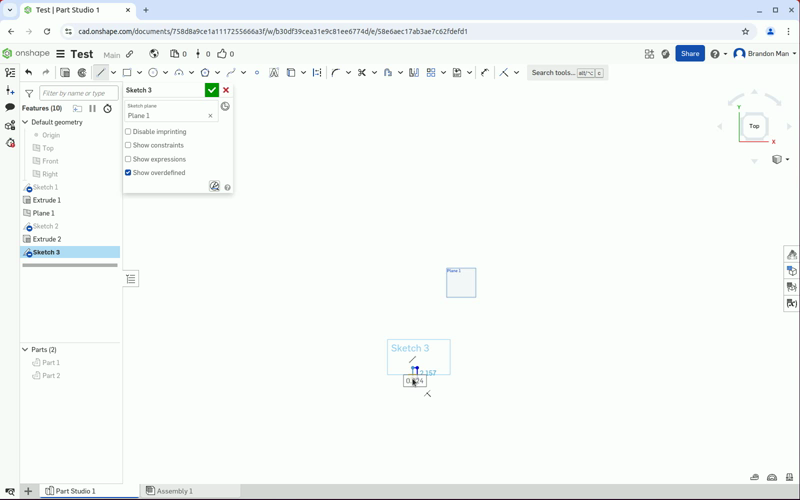
key(c)
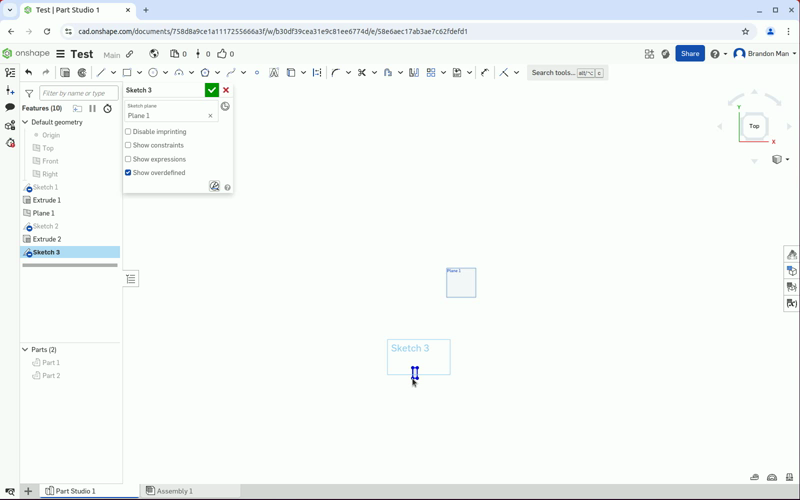
key_down(shift)
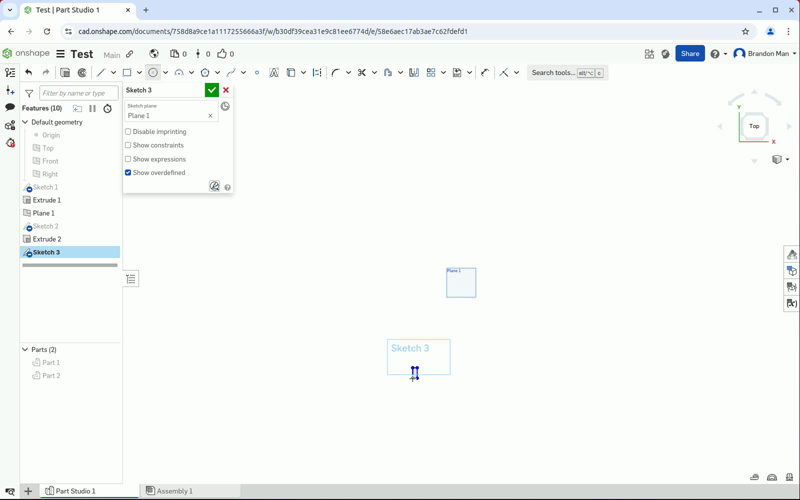
mouse_move(414, 375)
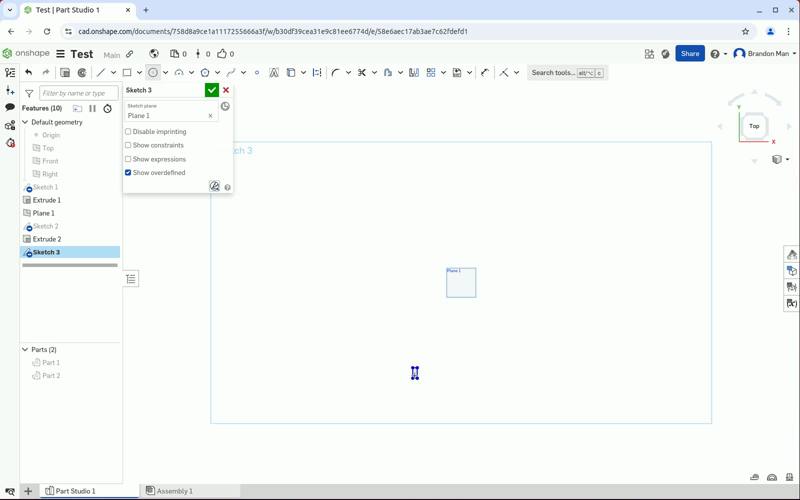
scroll(6)
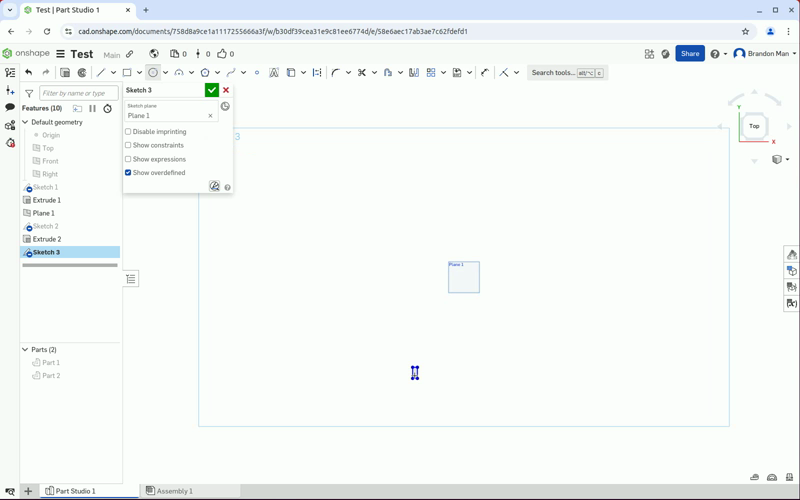
scroll(6)
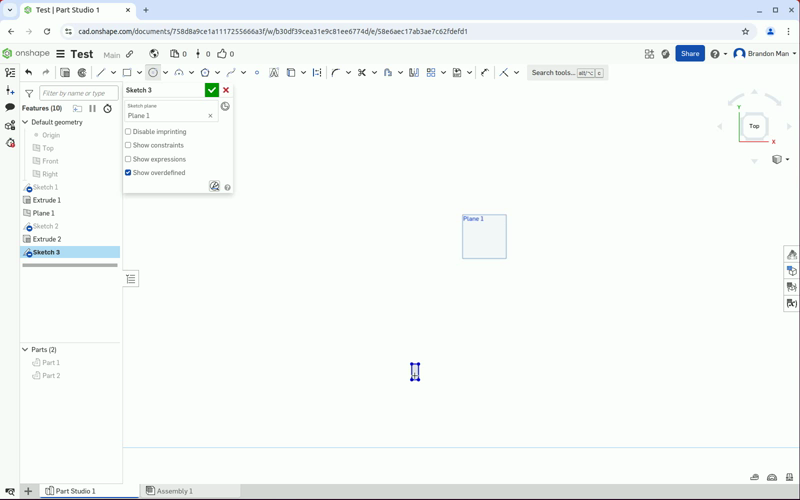
scroll(6)
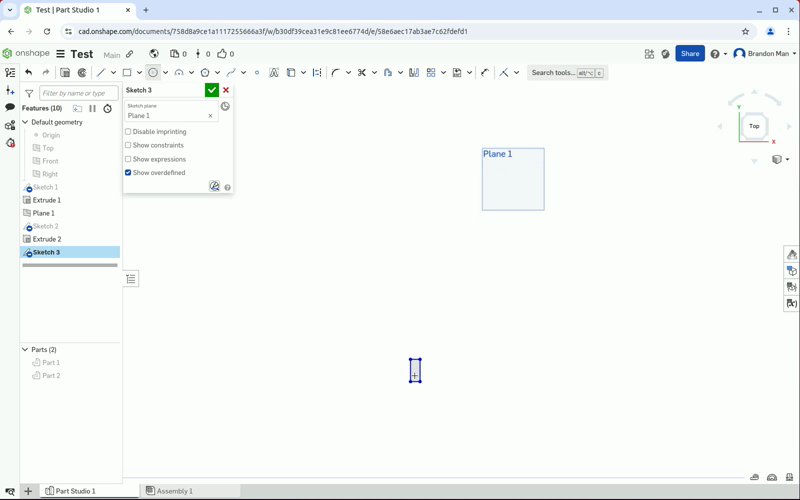
scroll(6)
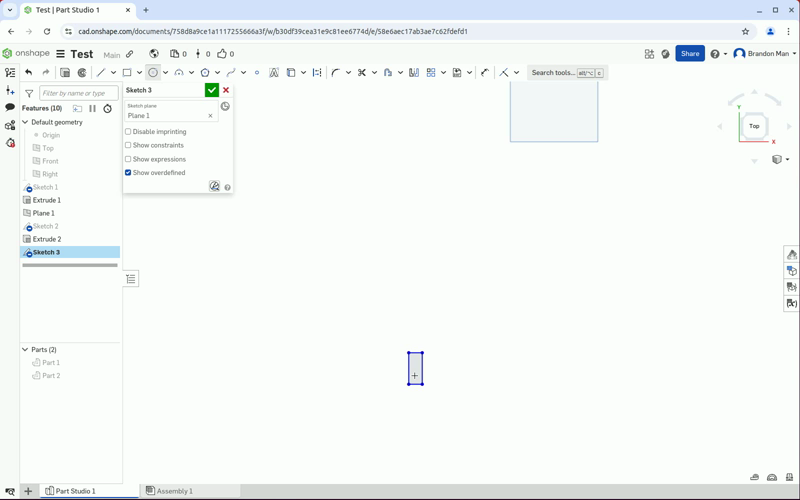
scroll(6)
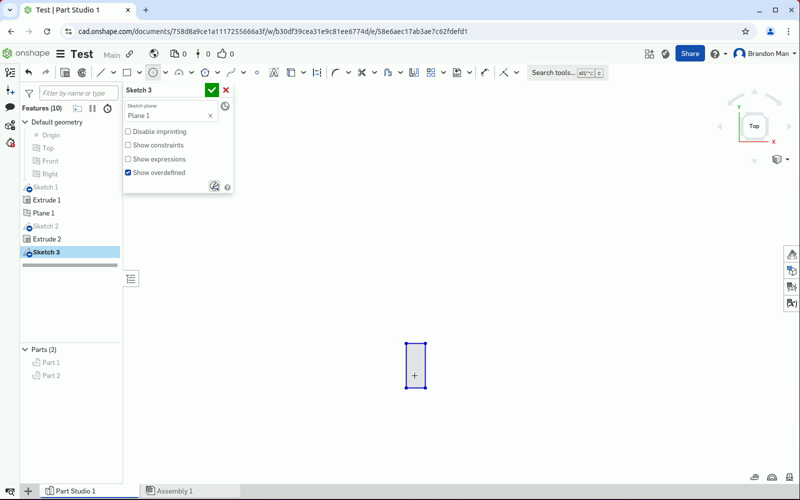
scroll(6)
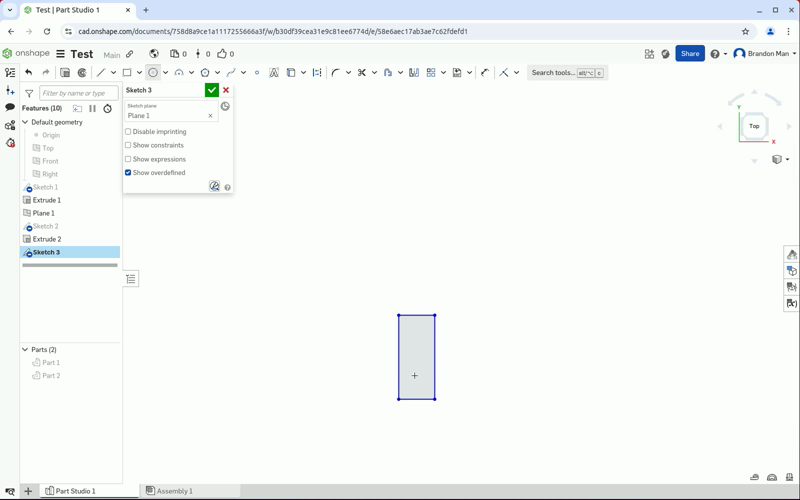
scroll(6)
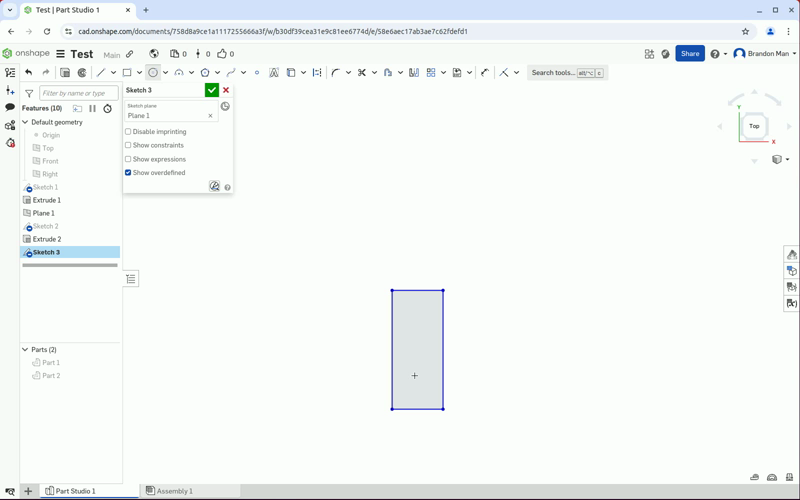
click(414, 375)
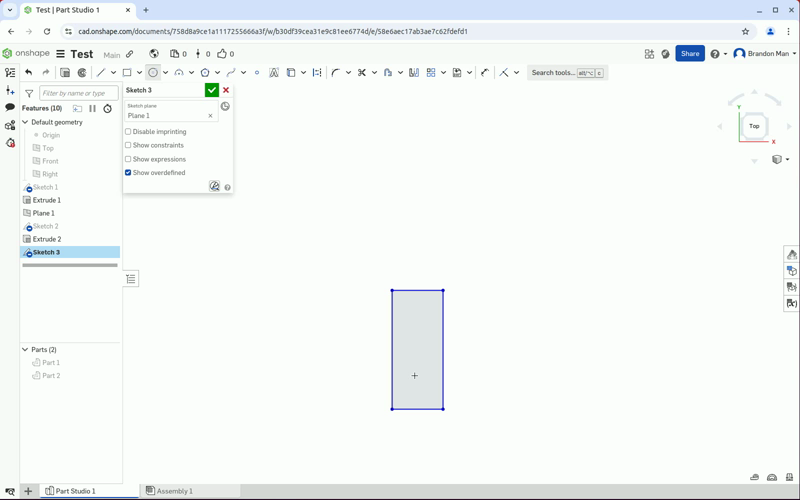
scroll(-6)
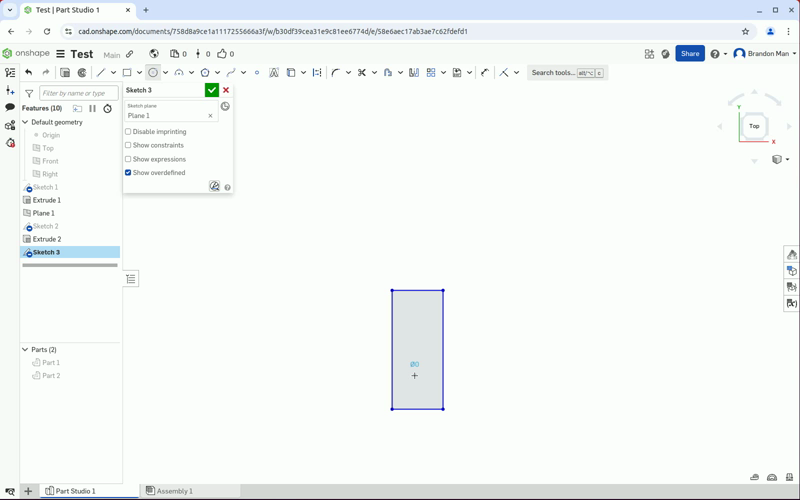
scroll(-6)
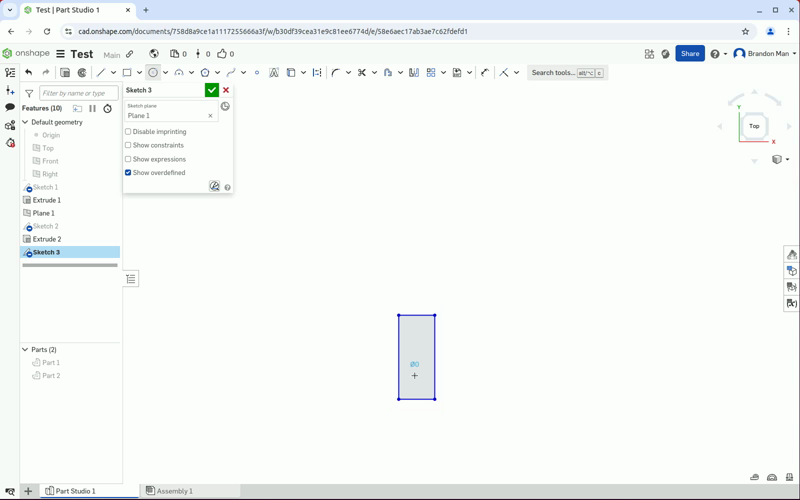
scroll(-6)
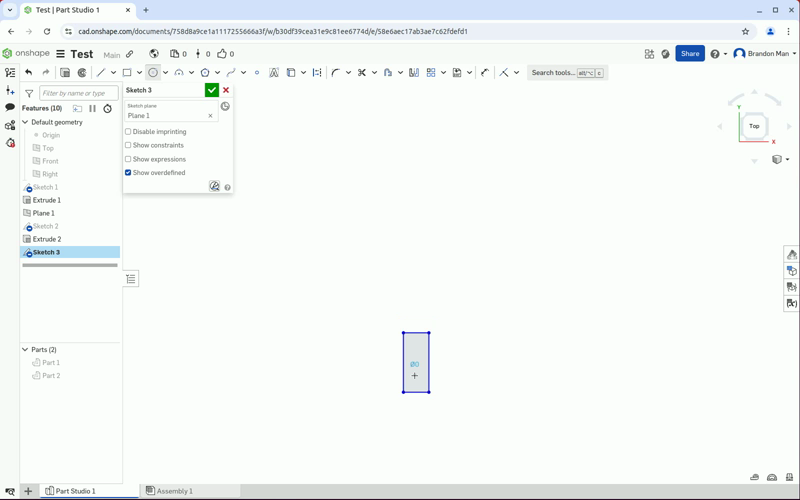
scroll(-6)
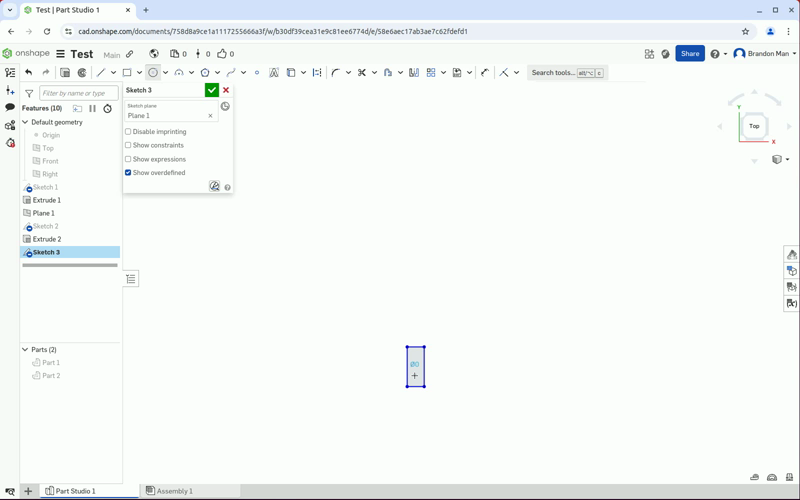
scroll(-6)
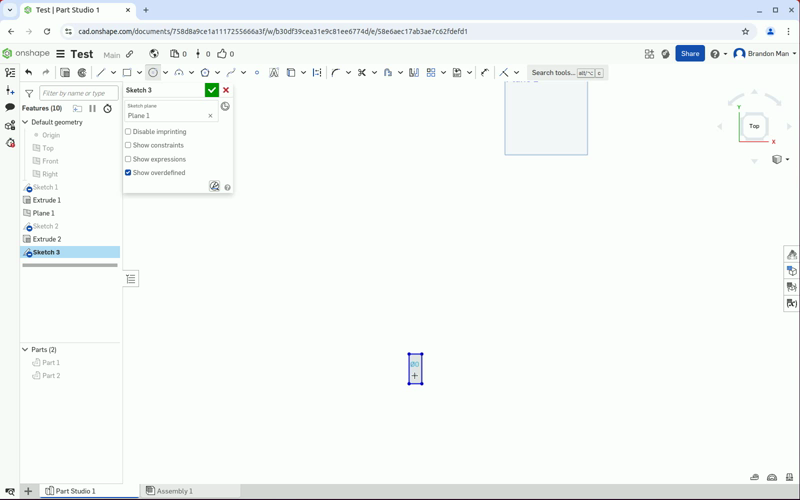
scroll(-6)
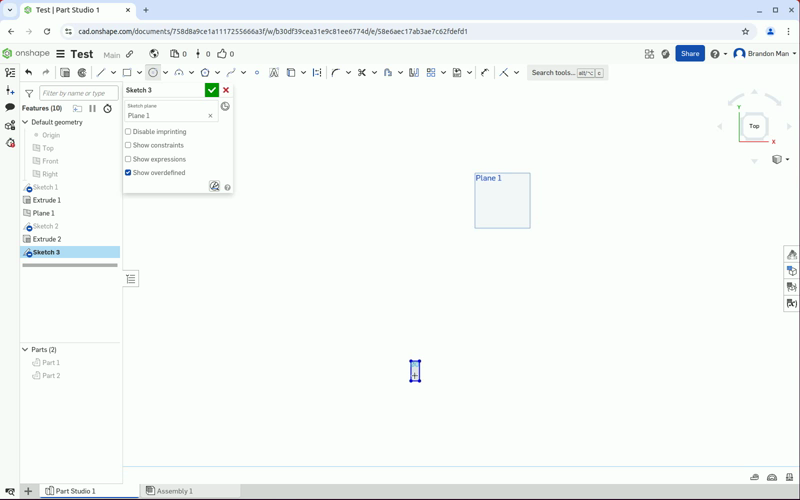
scroll(-6)
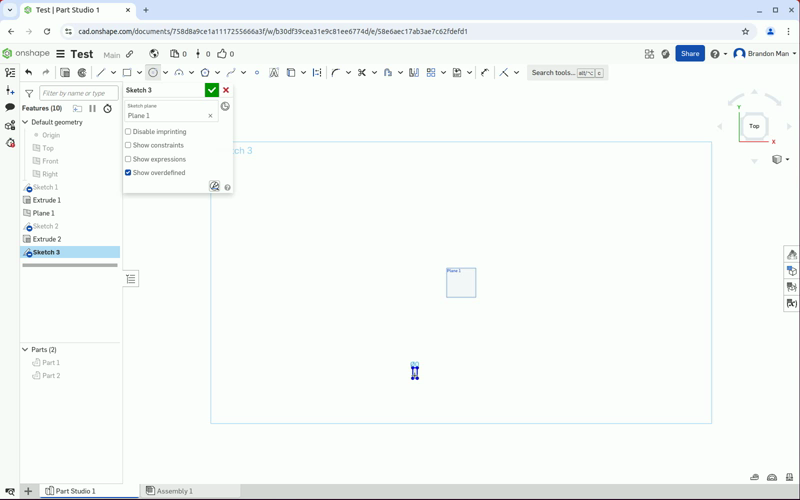
key_up(shift)
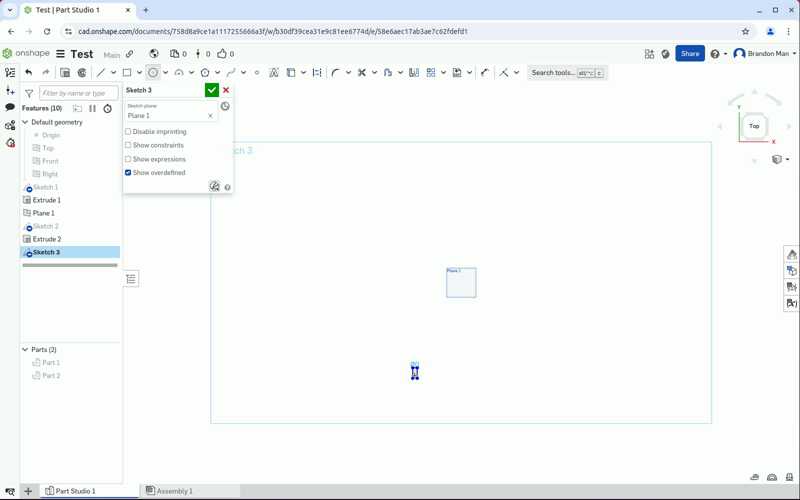
mouse_move(416, 375)
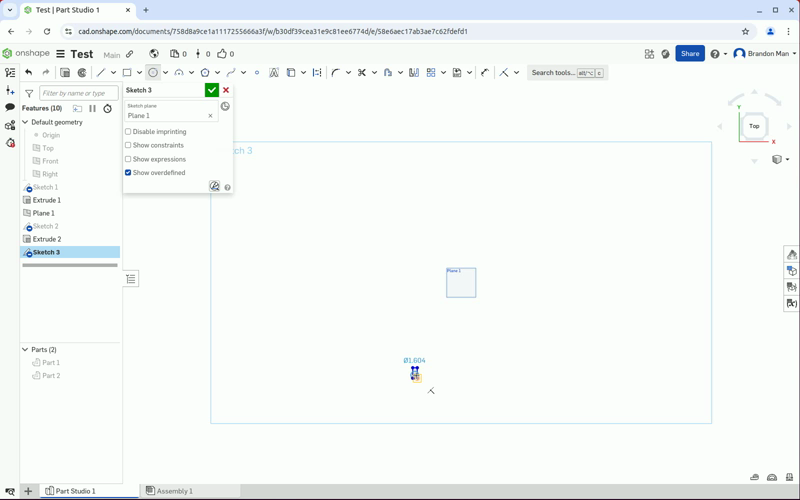
scroll(6)
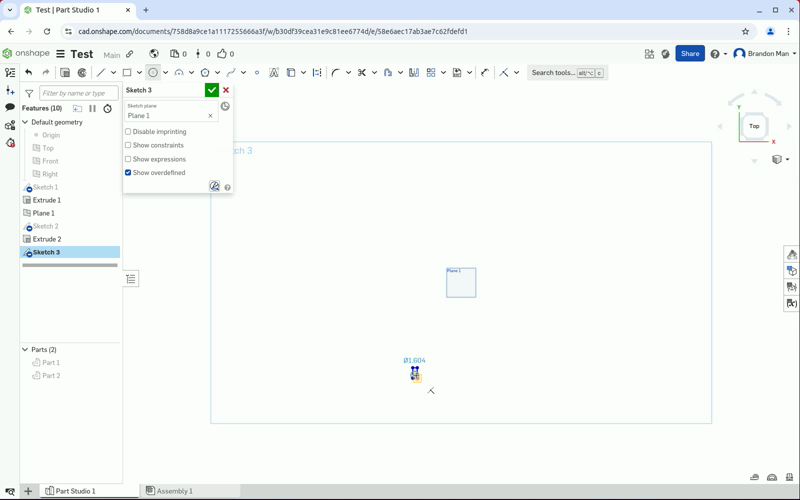
scroll(6)
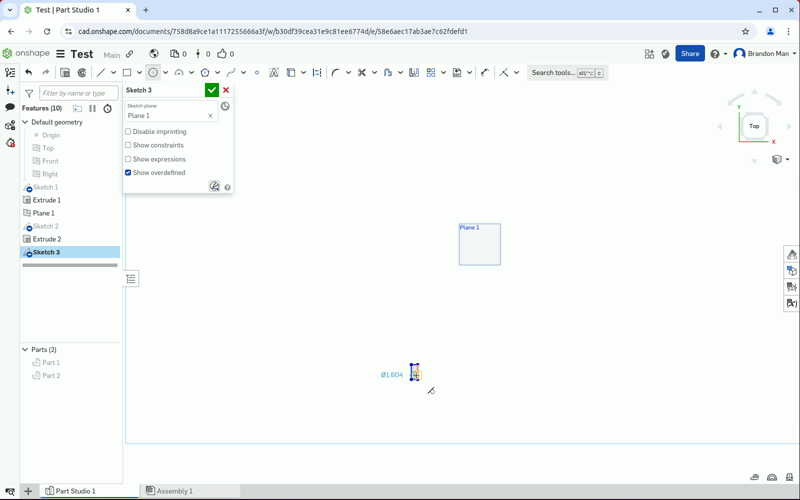
scroll(6)
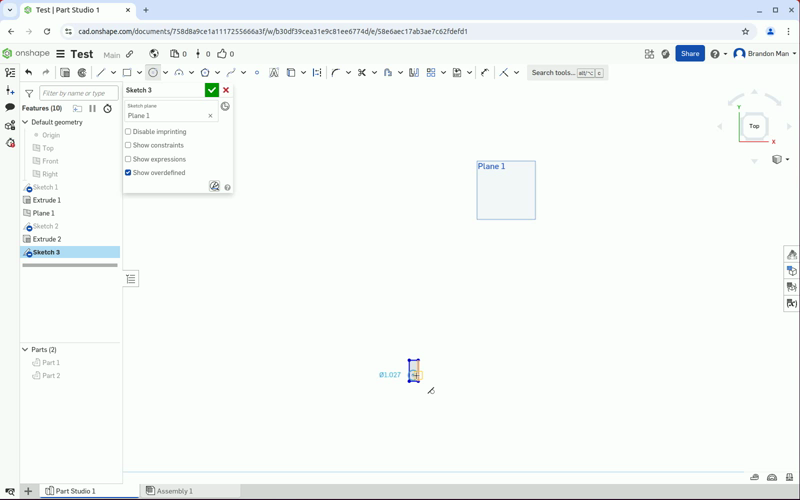
scroll(6)
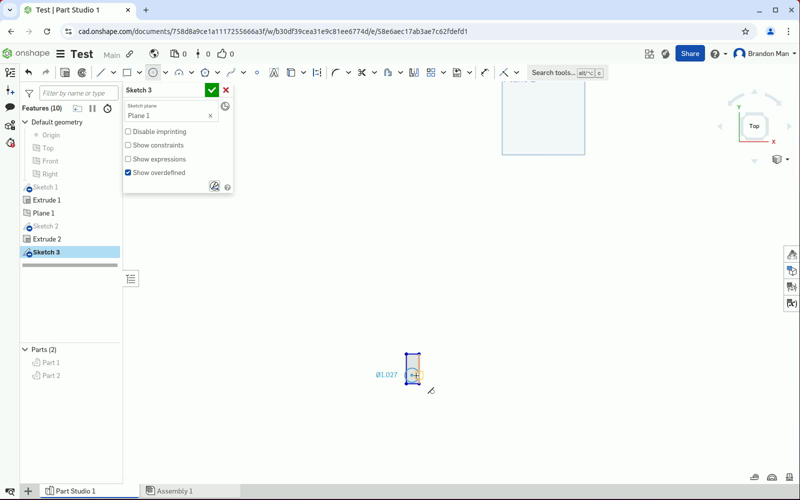
scroll(6)
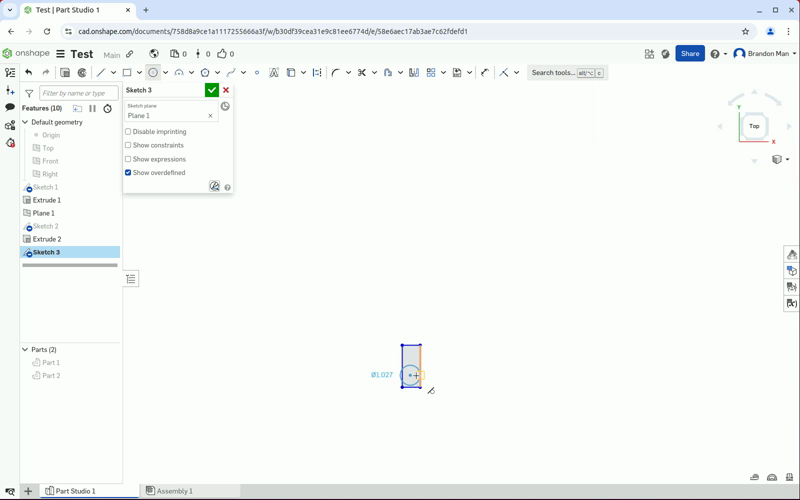
scroll(6)
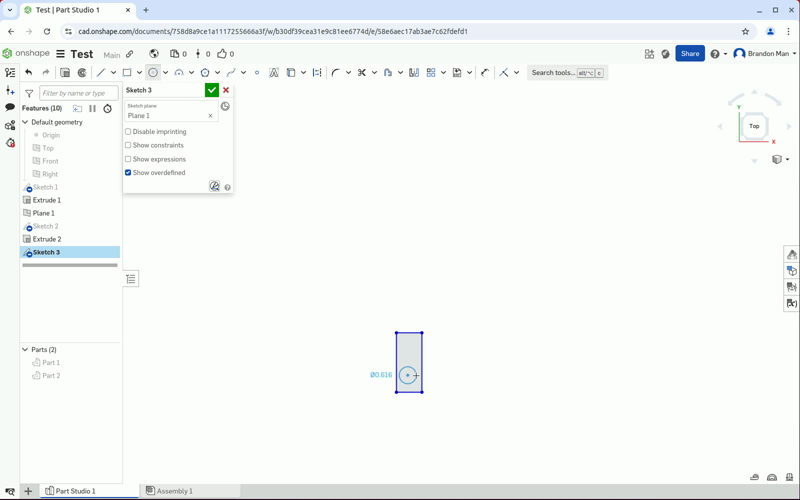
scroll(6)
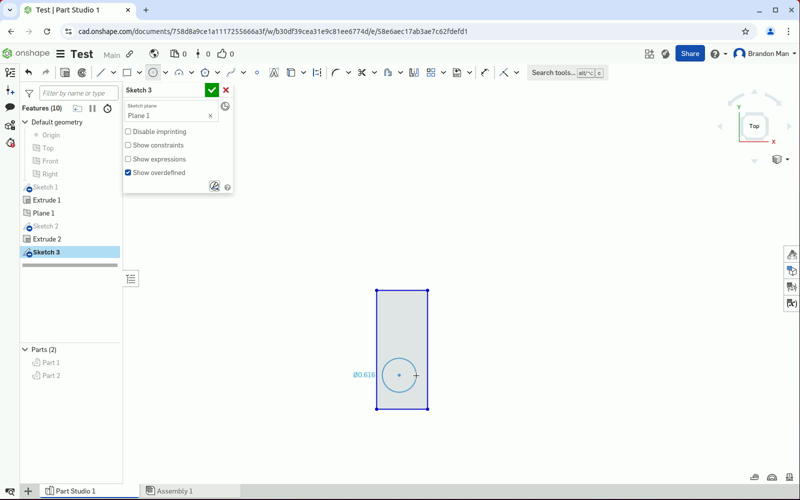
click(416, 375)
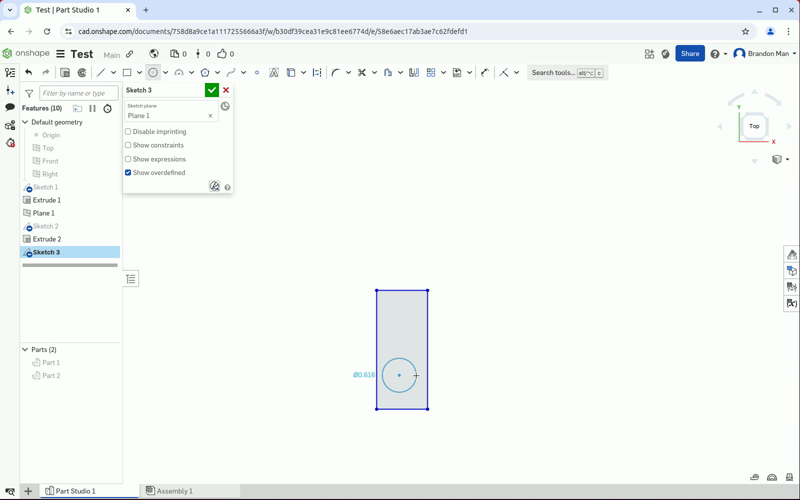
scroll(-6)
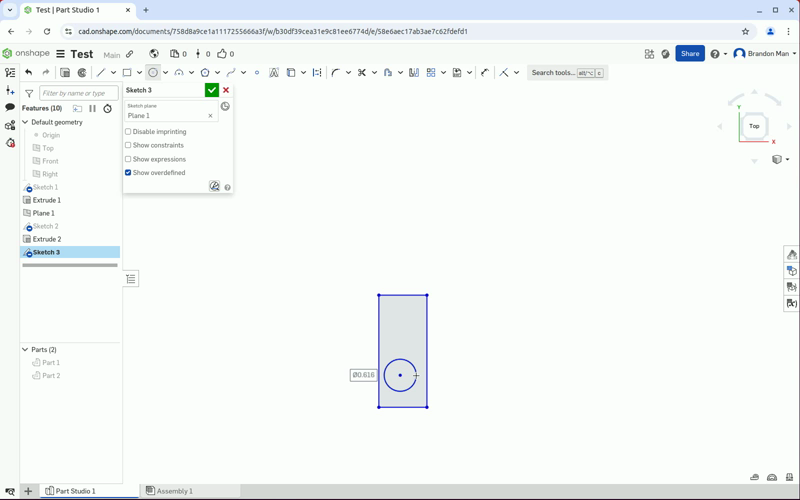
scroll(-6)
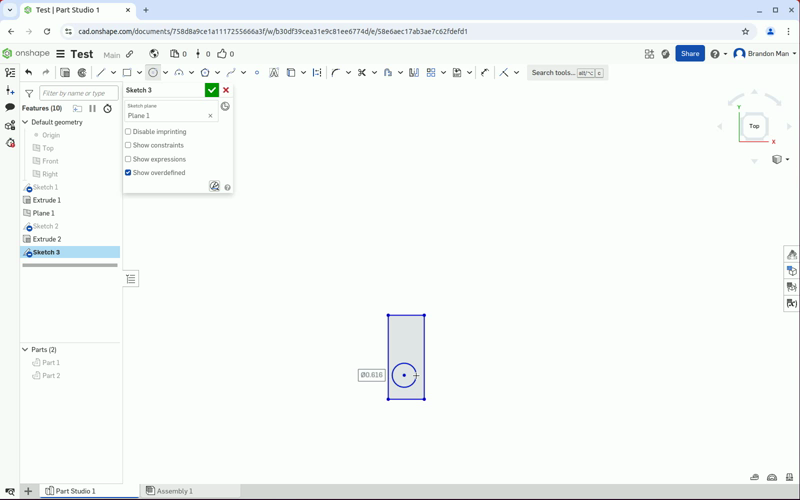
scroll(-6)
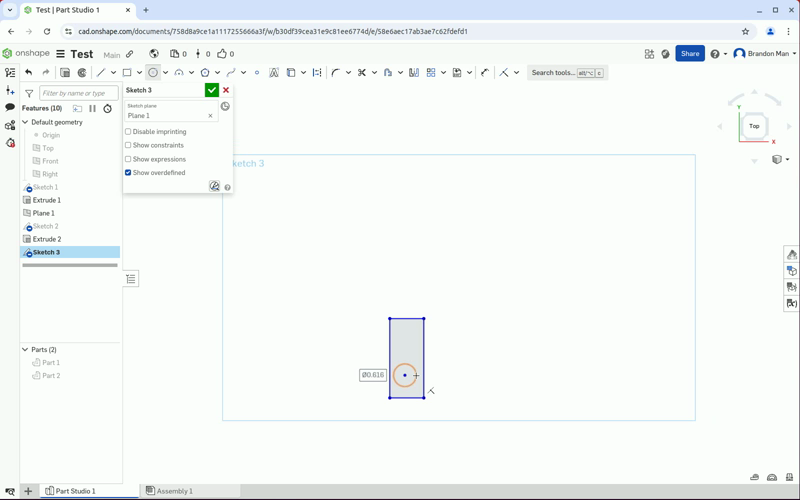
scroll(-6)
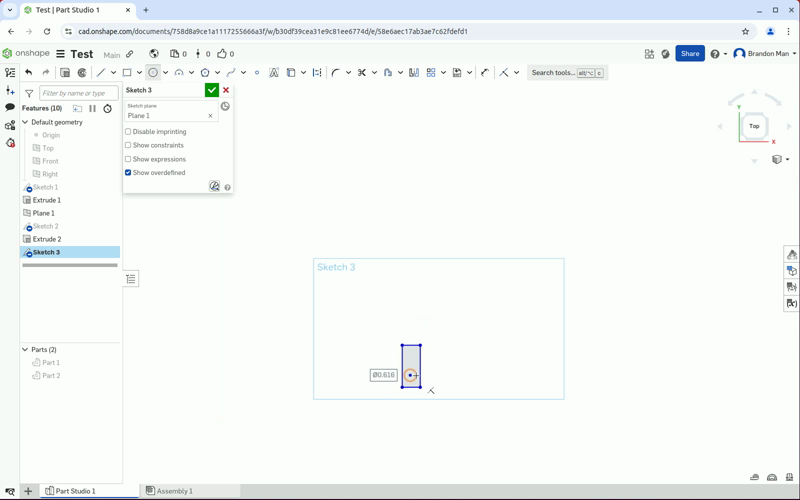
scroll(-6)
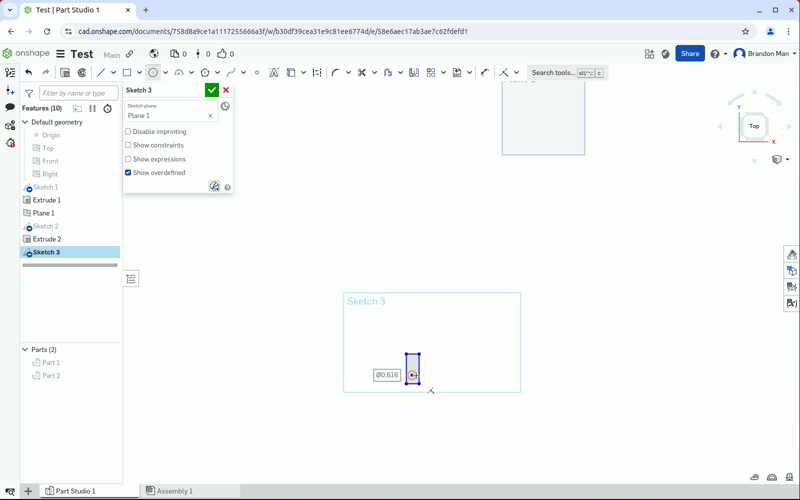
scroll(-6)
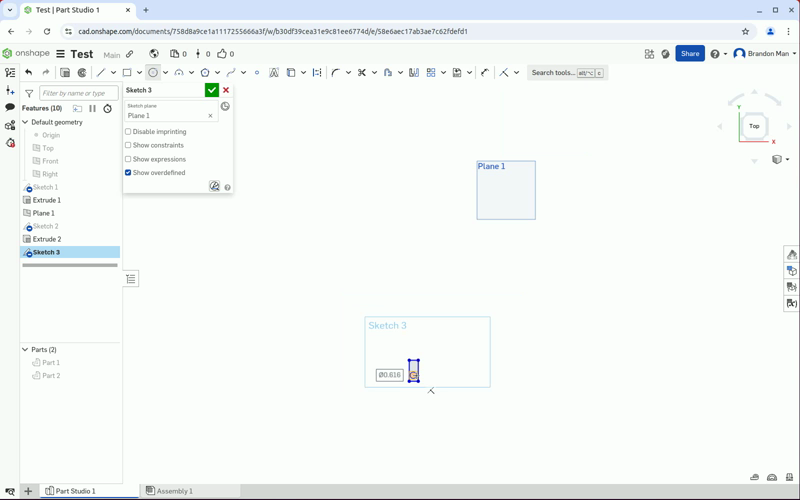
scroll(-6)
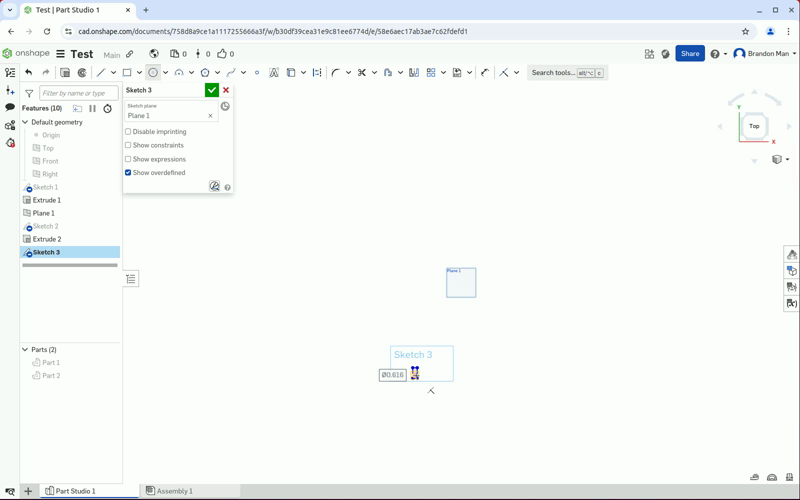
key(esc)
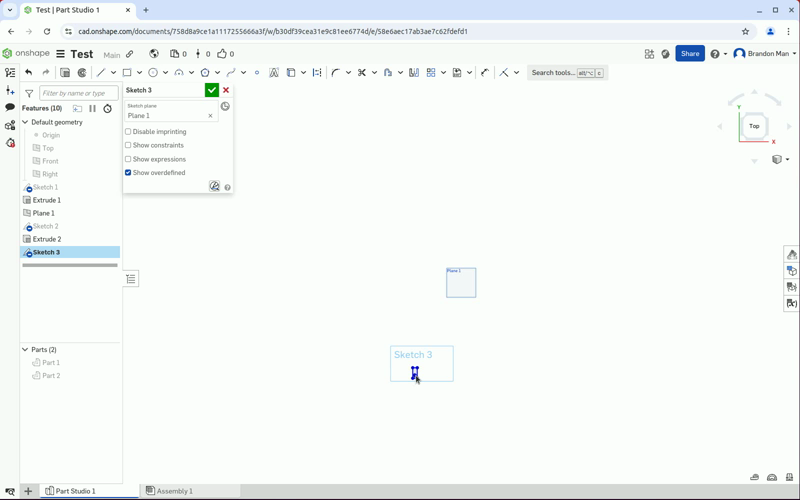
mouse_move(415, 371)
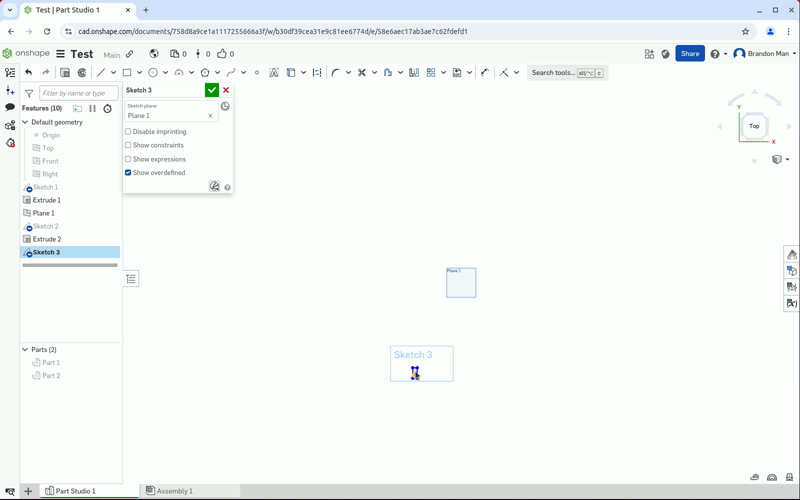
scroll(6)
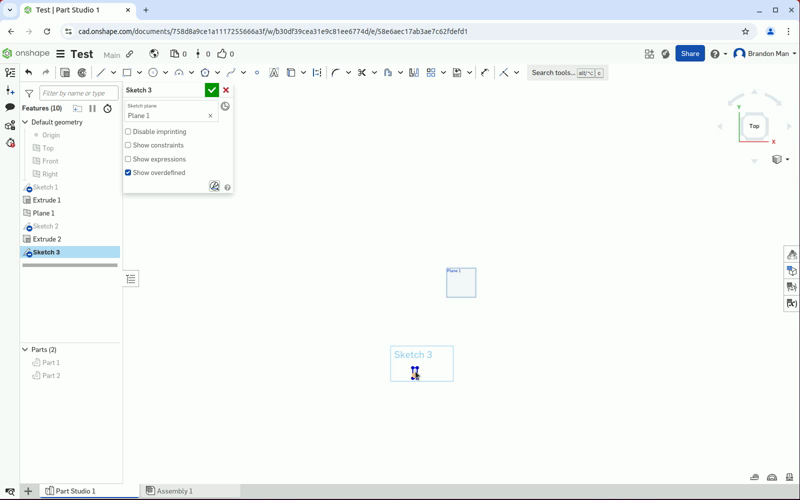
scroll(6)
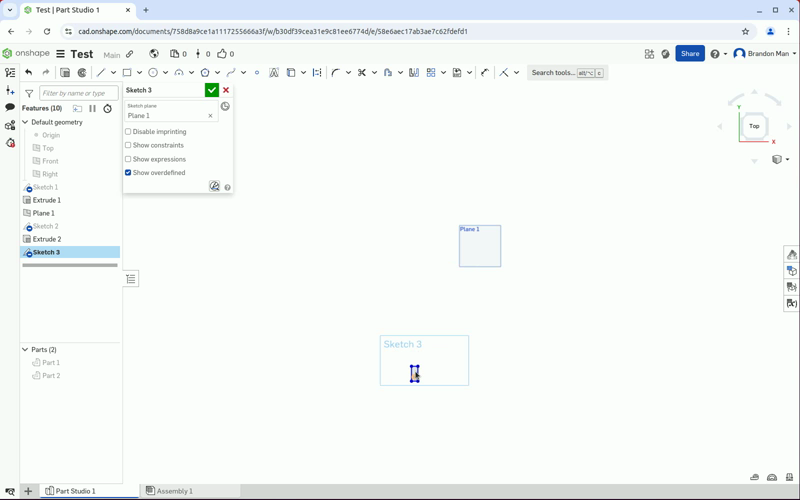
scroll(6)
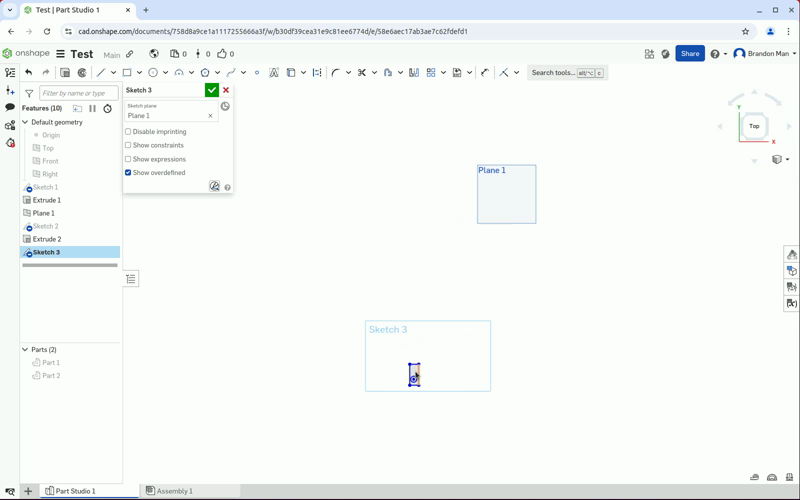
scroll(6)
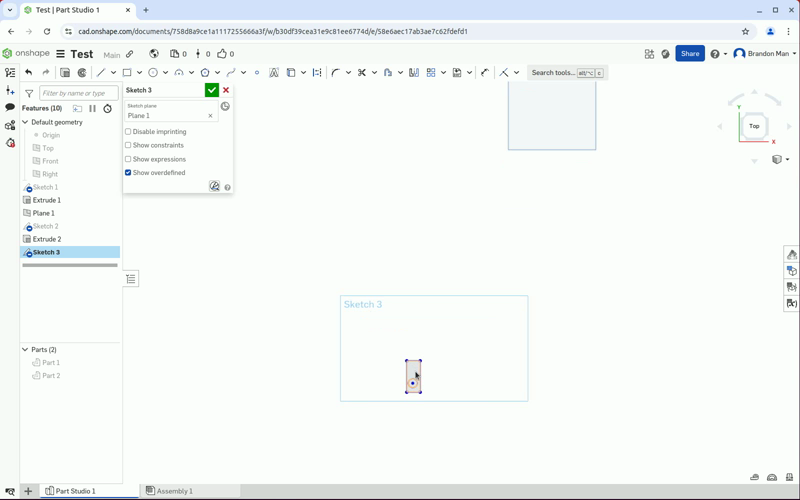
scroll(6)
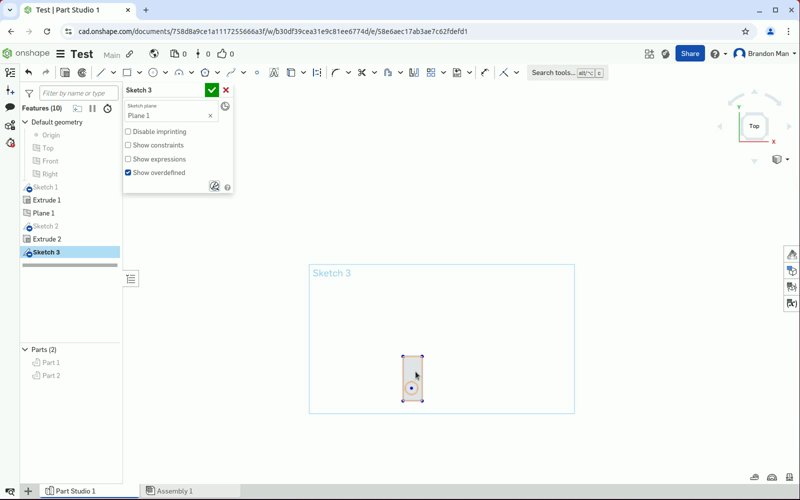
scroll(6)
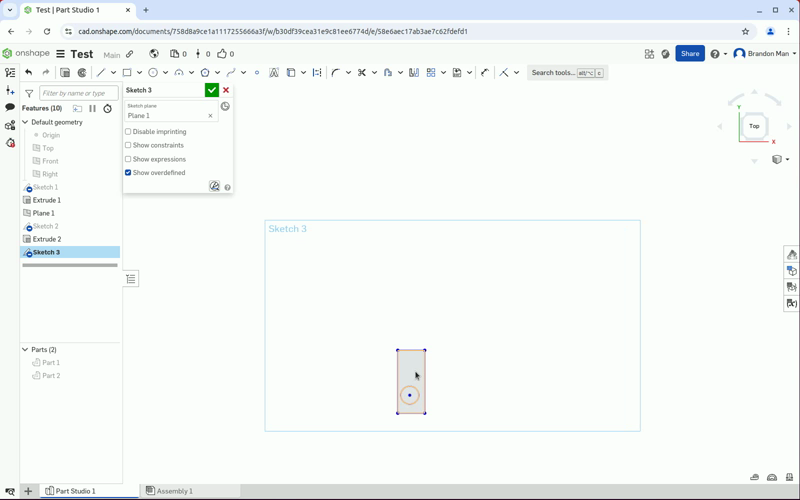
scroll(6)
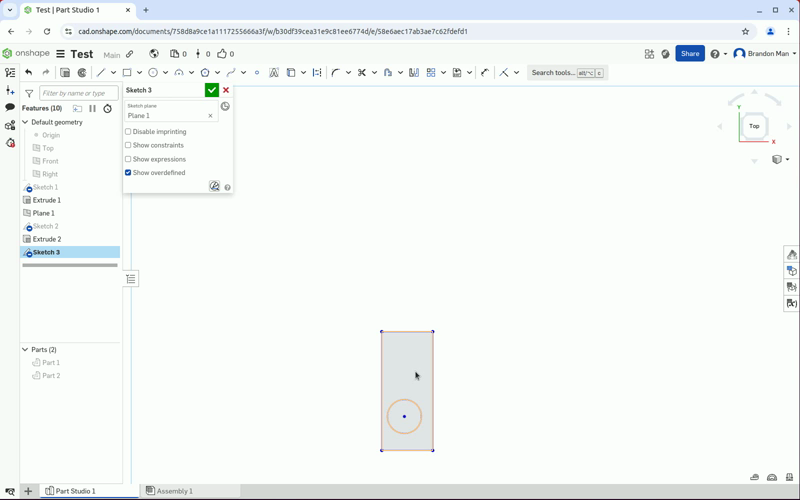
click(415, 371)
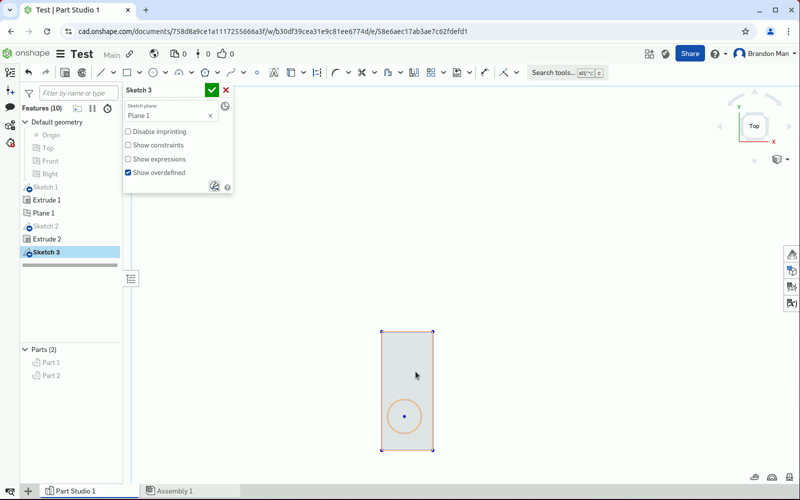
scroll(-6)
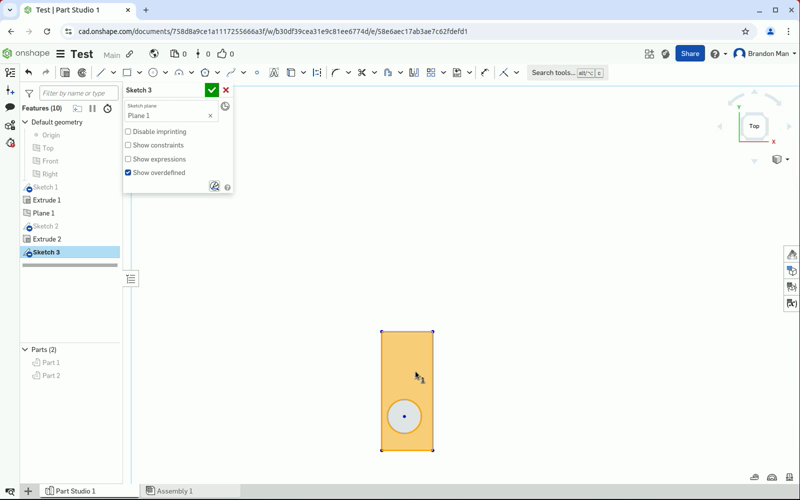
scroll(-6)
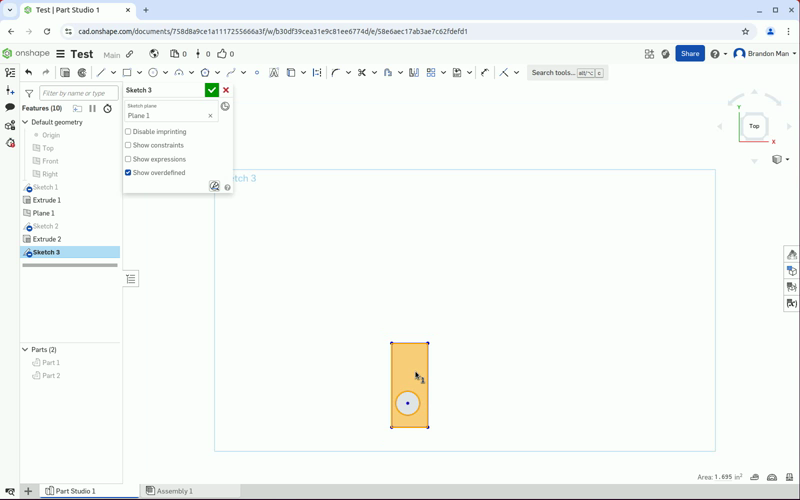
scroll(-6)
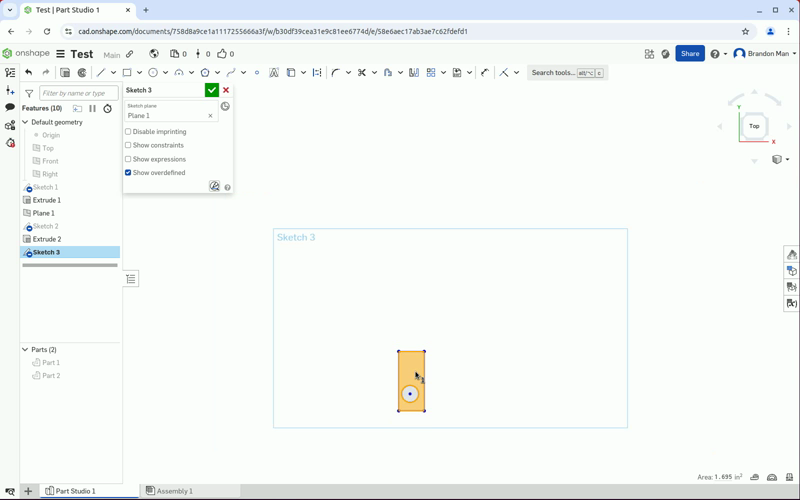
scroll(-6)
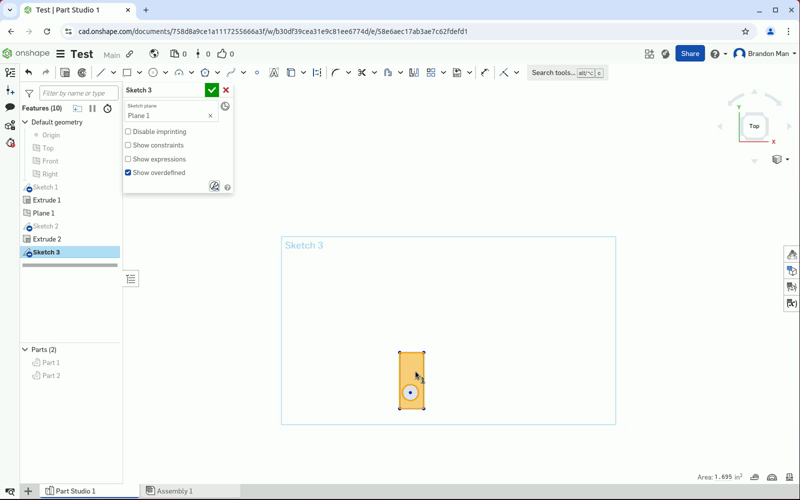
scroll(-6)
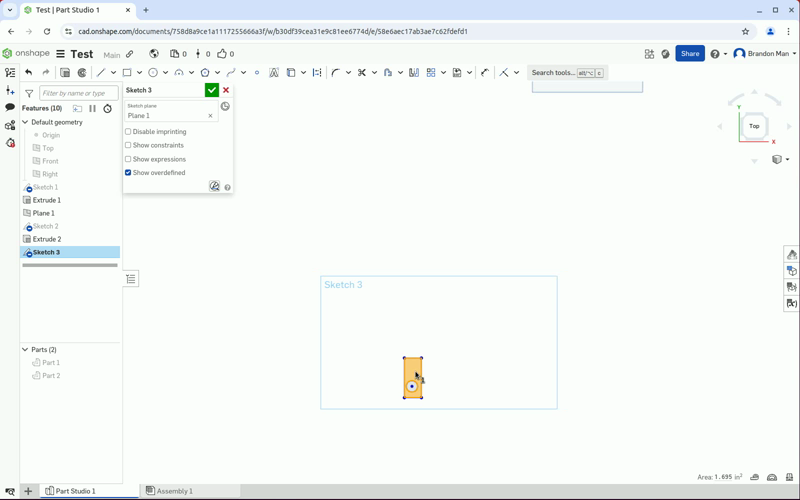
scroll(-6)
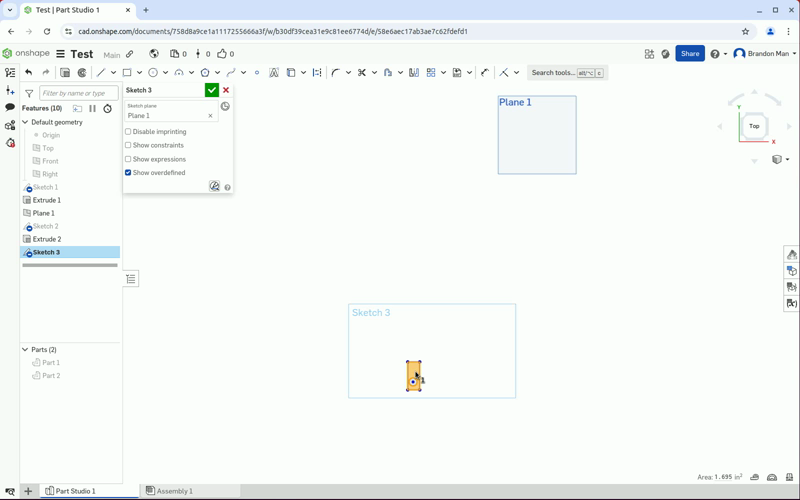
scroll(-6)
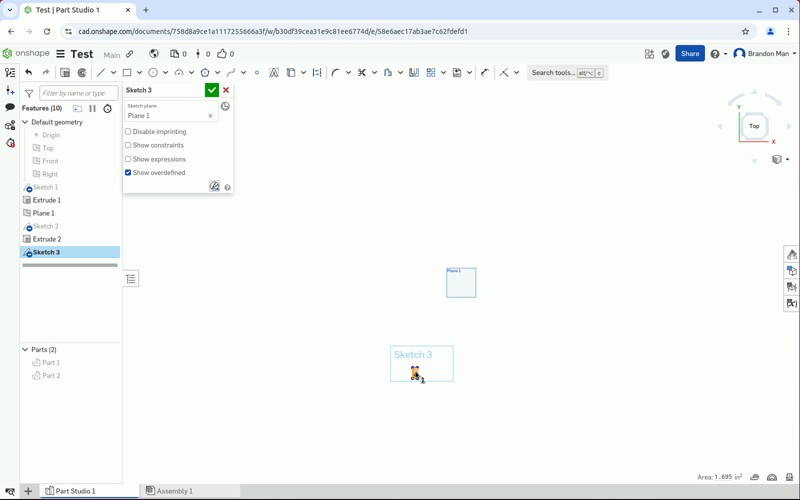
mouse_move(73, 352)
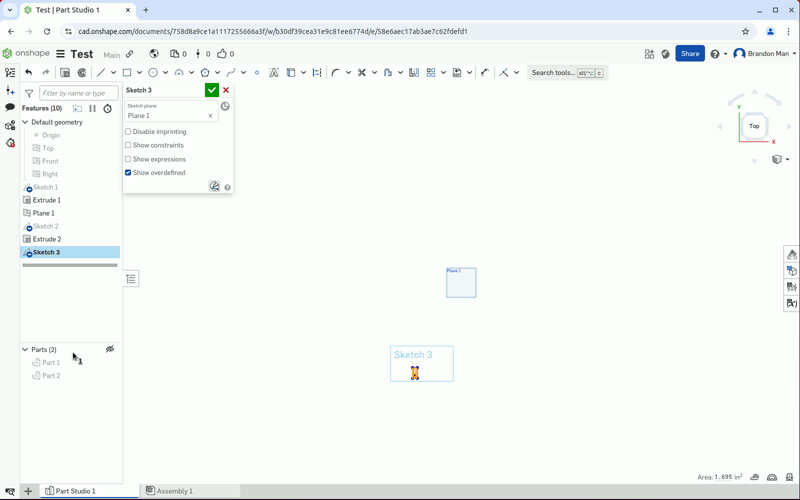
key(shift+y)
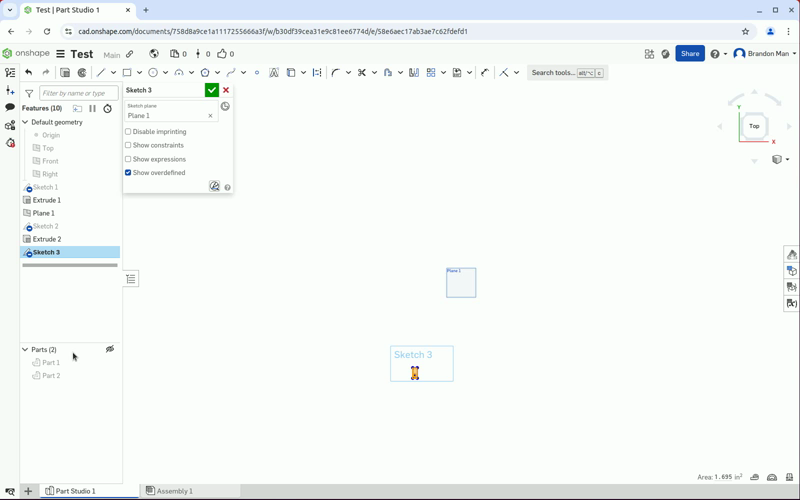
key(shift+e)
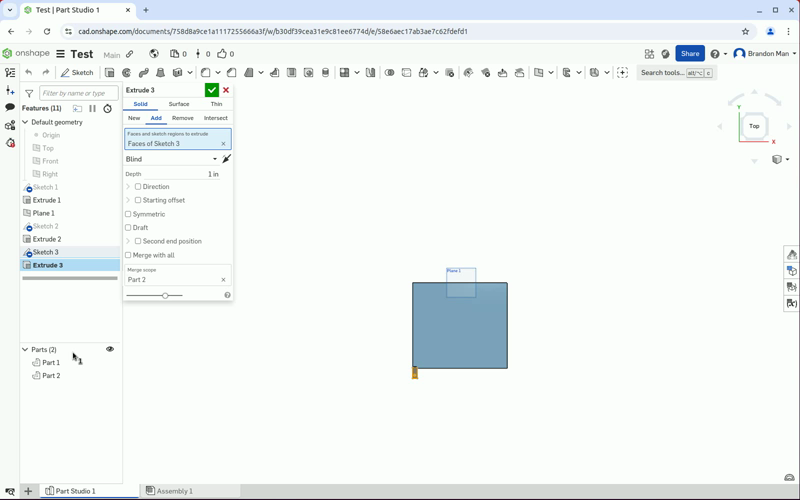
mouse_move(143, 106)
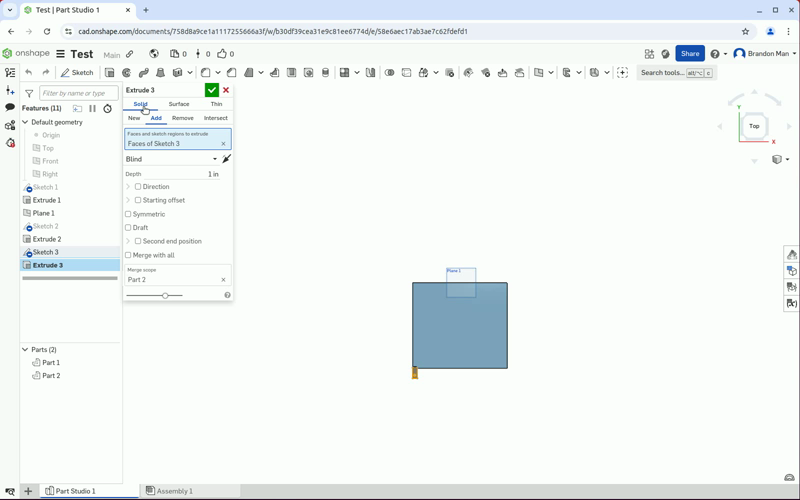
click(143, 106)
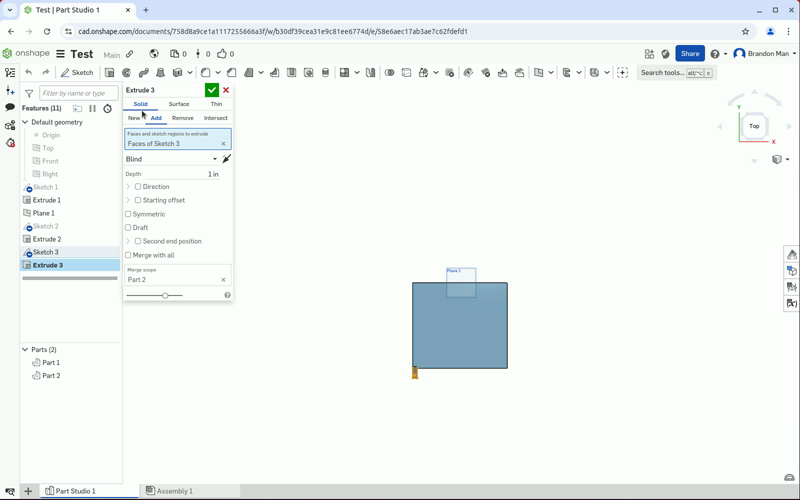
mouse_move(137, 120)
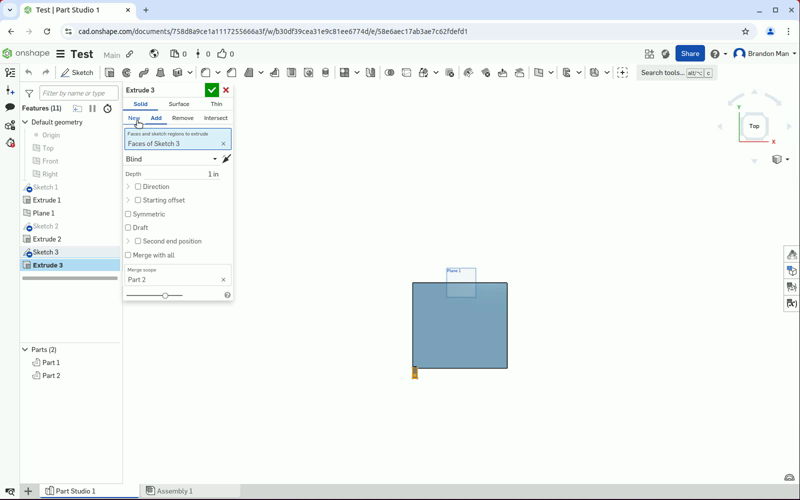
click(137, 120)
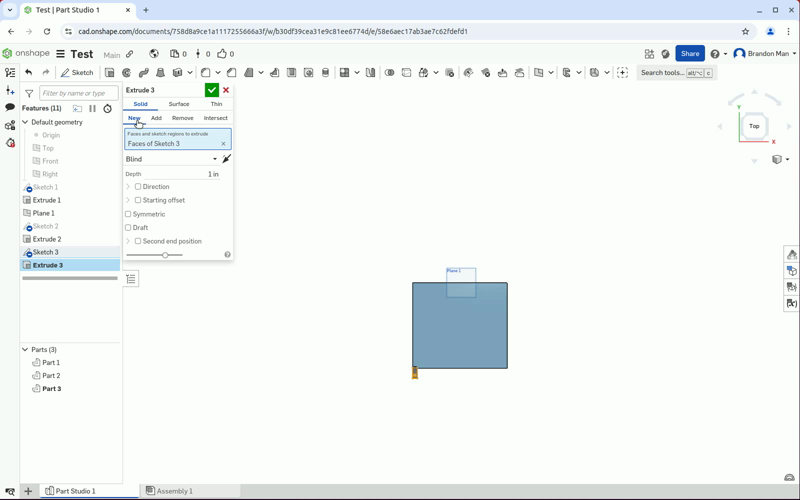
key(tab, 4)
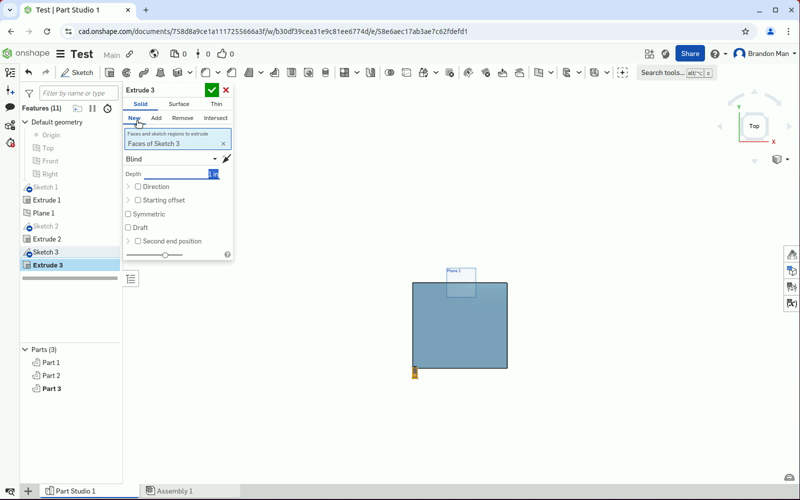
text(0.481)
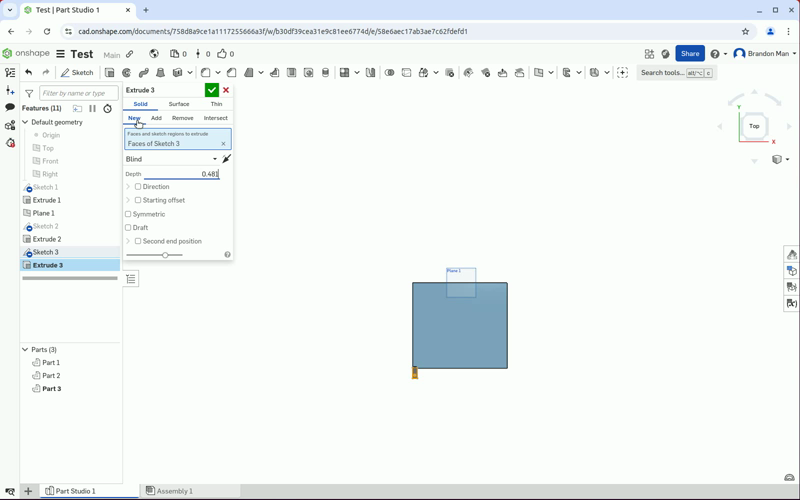
key(enter)
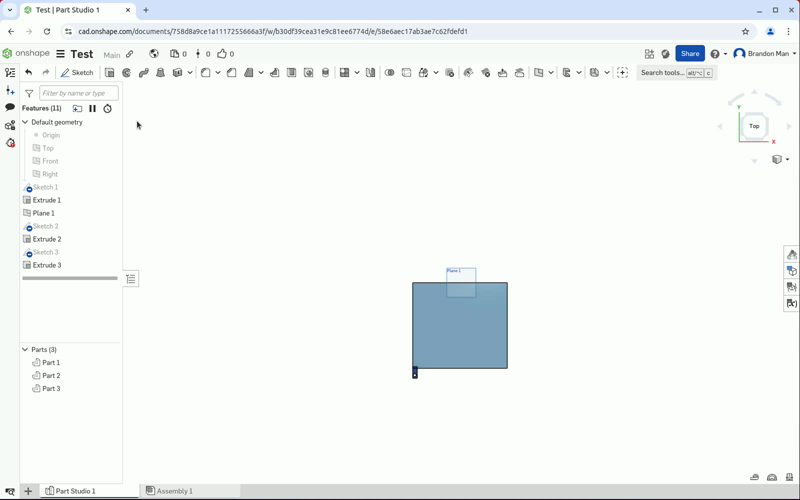
key(shift+h)
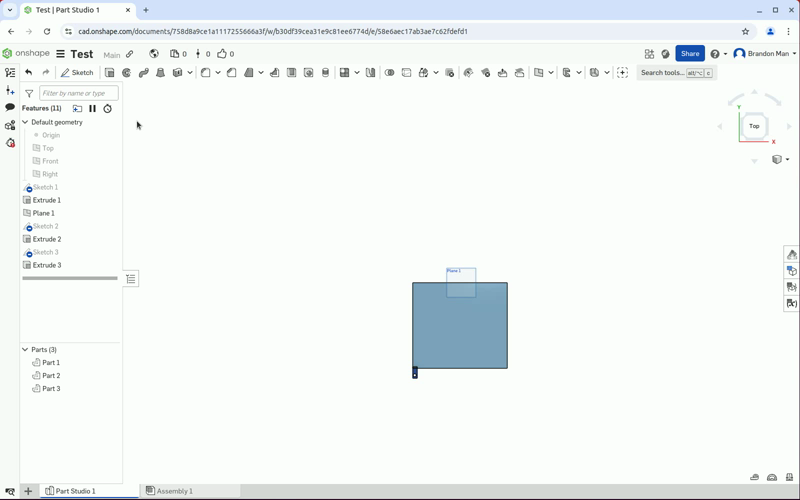
key(shift+h)
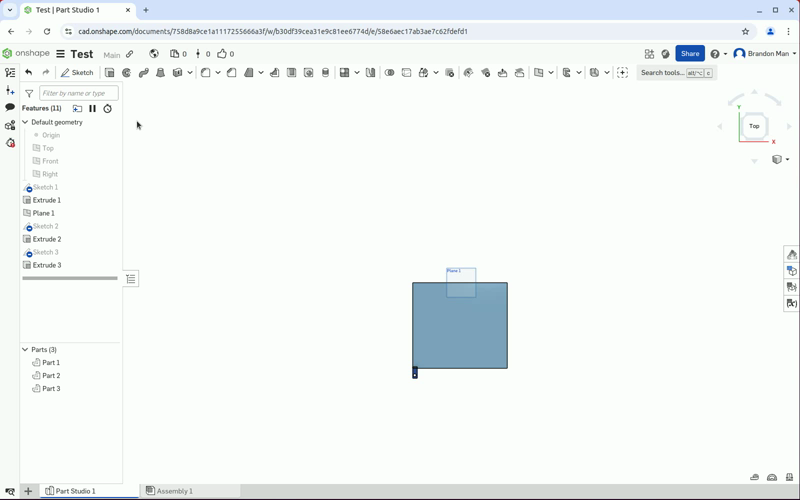
mouse_move(73, 189)
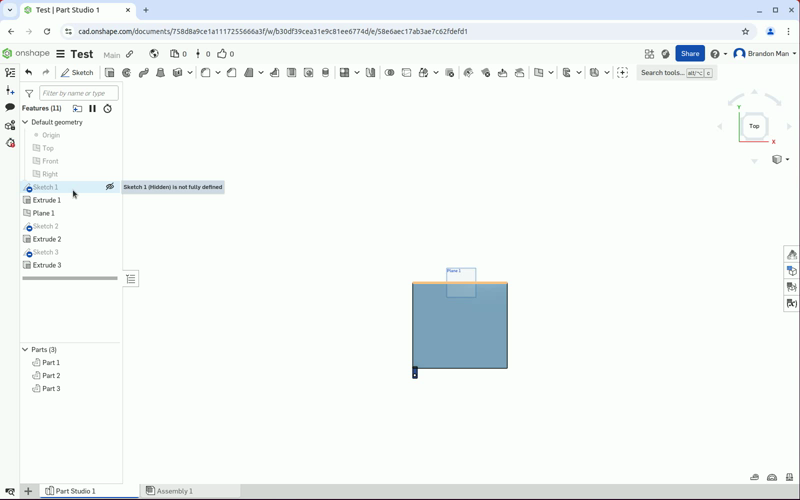
click(73, 189)
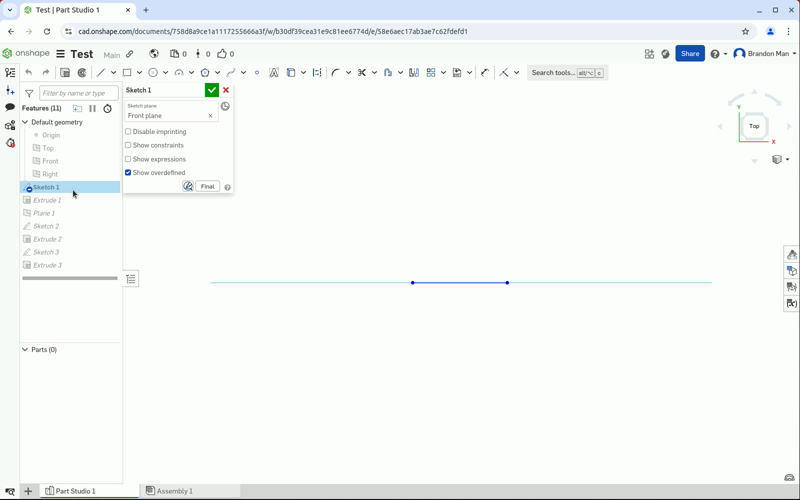
mouse_move(229, 92)
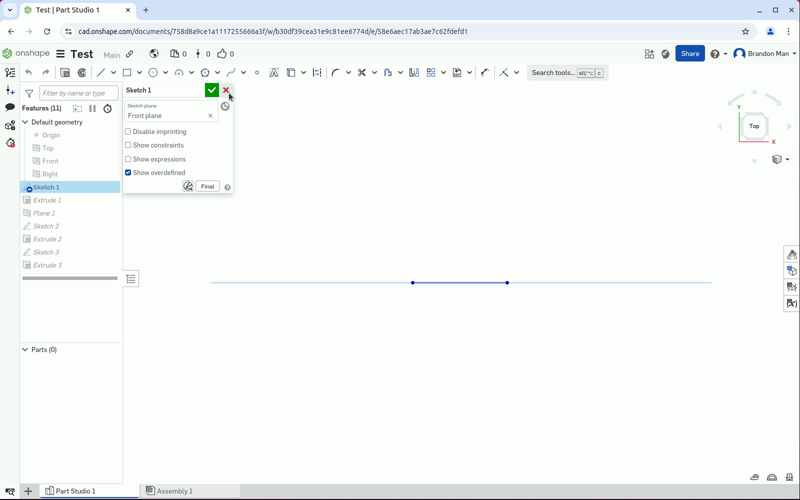
click(229, 92)
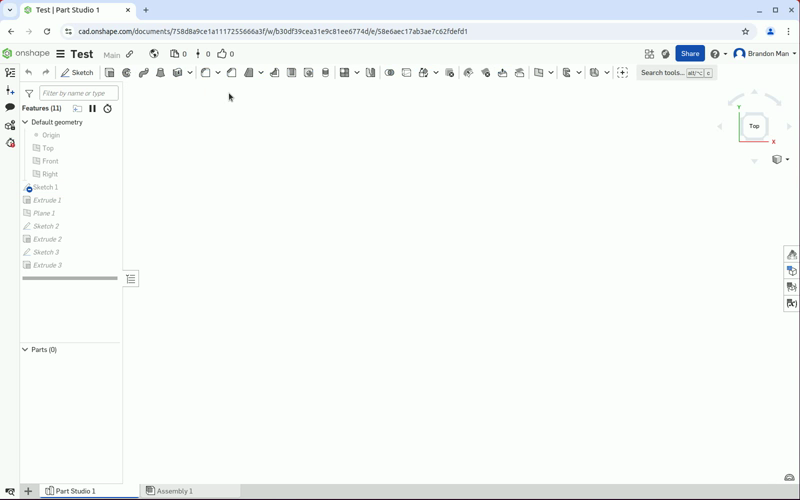
key(shift+s)
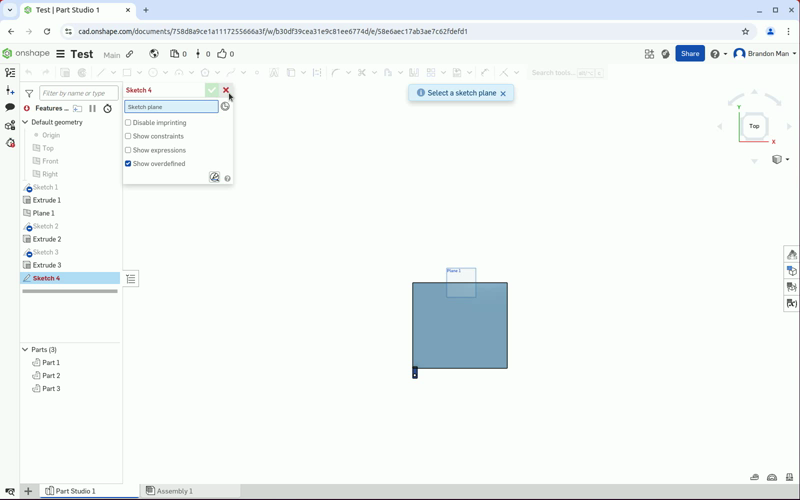
mouse_move(73, 215)
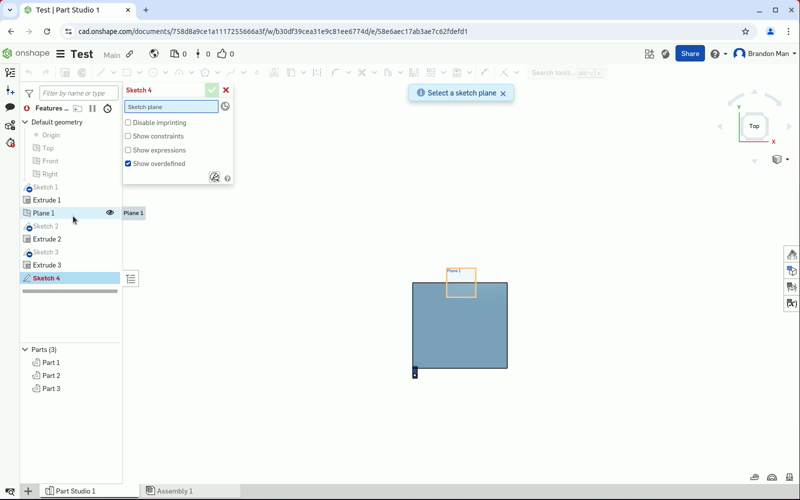
click(73, 215)
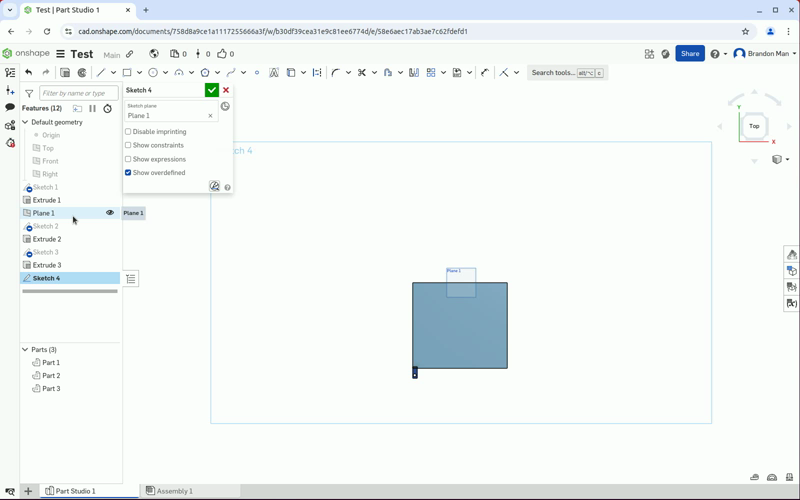
mouse_move(73, 352)
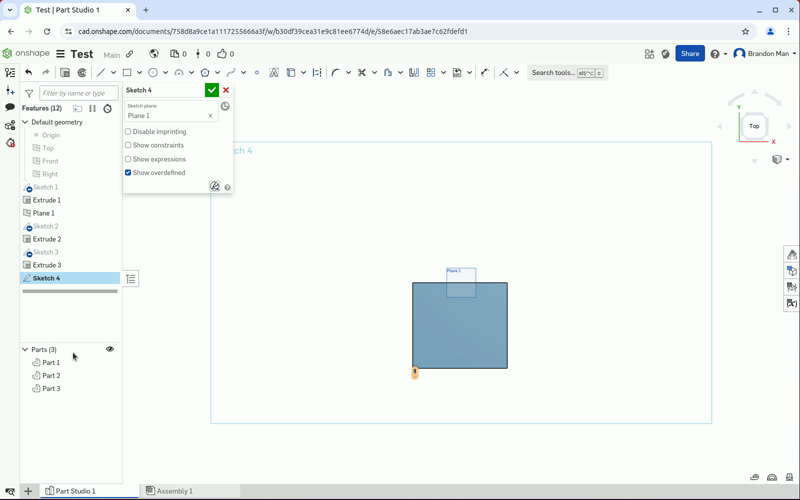
key(y)
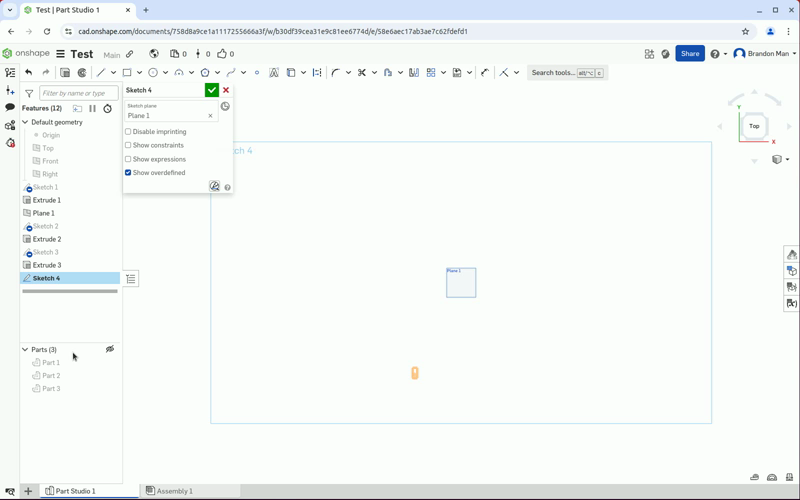
key(l)
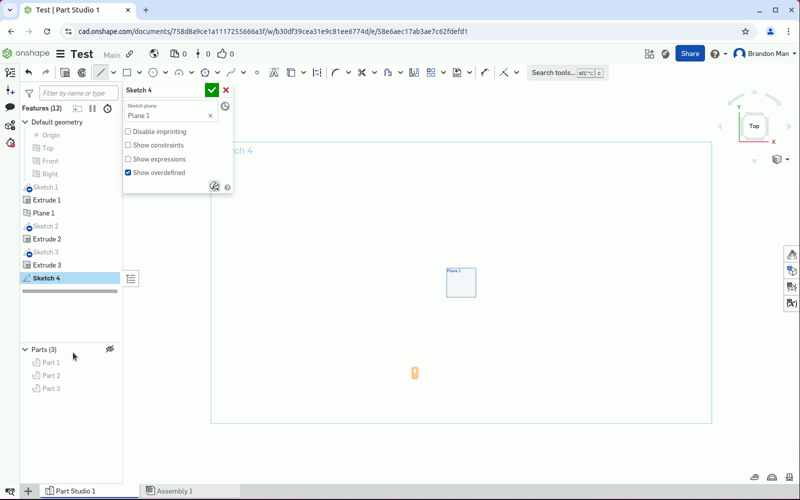
key_down(shift)
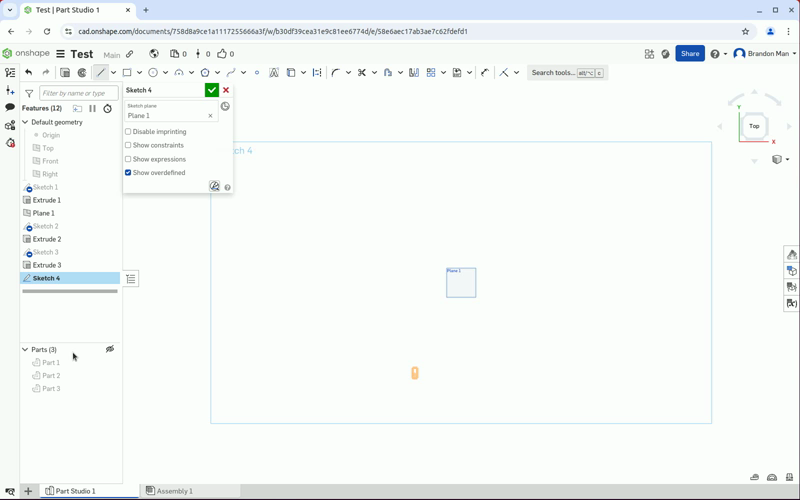
mouse_move(504, 368)
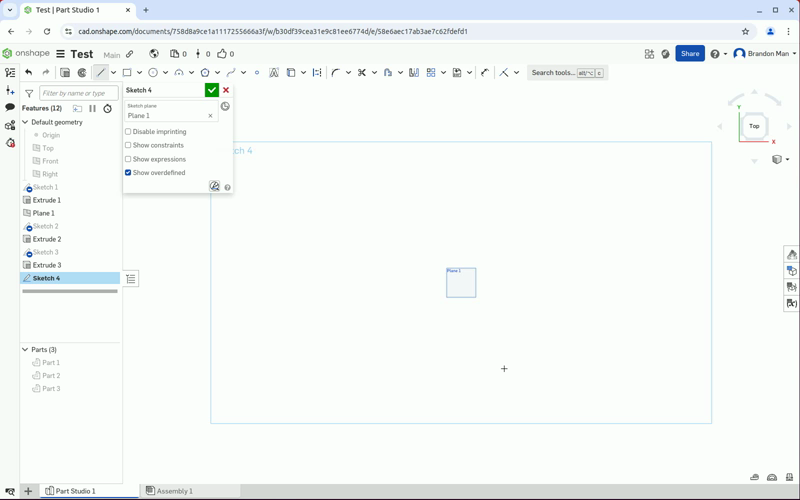
click(504, 368)
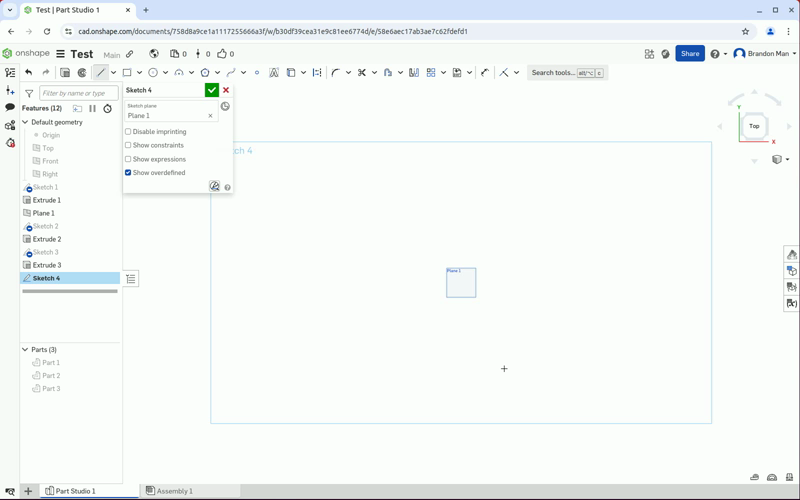
key_up(shift)
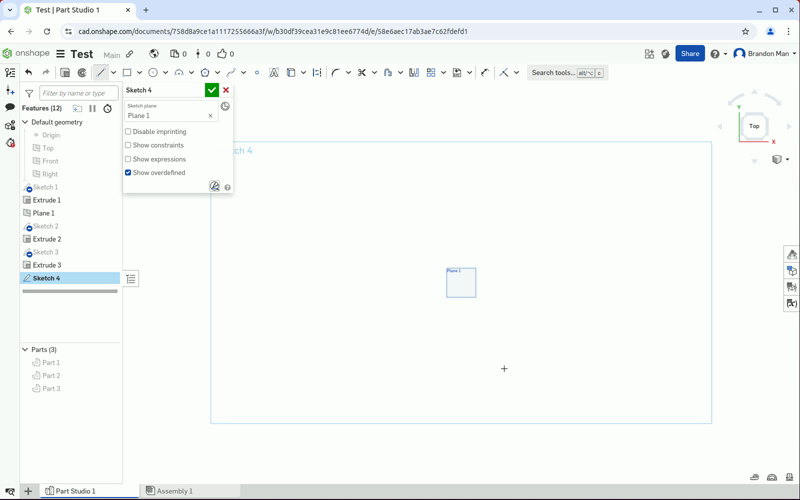
key_down(shift)
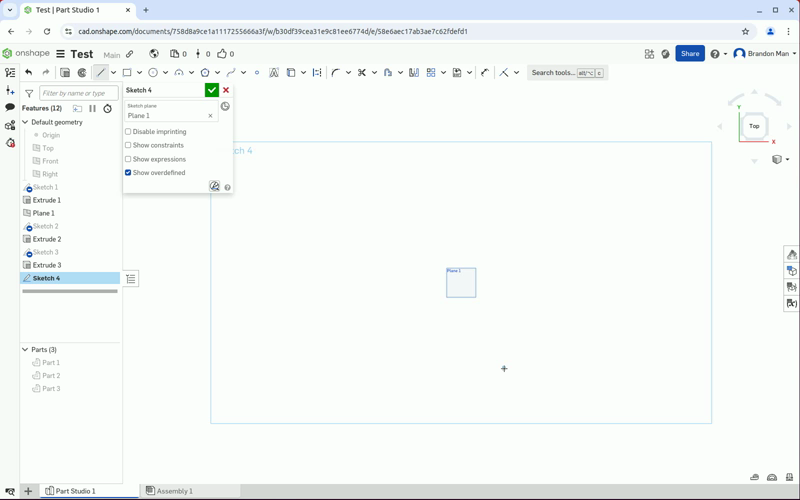
mouse_move(534, 368)
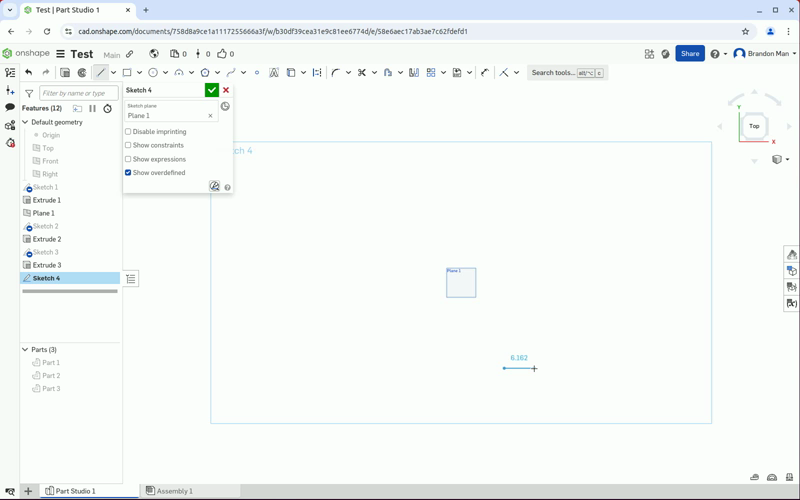
mouse_move(508, 368)
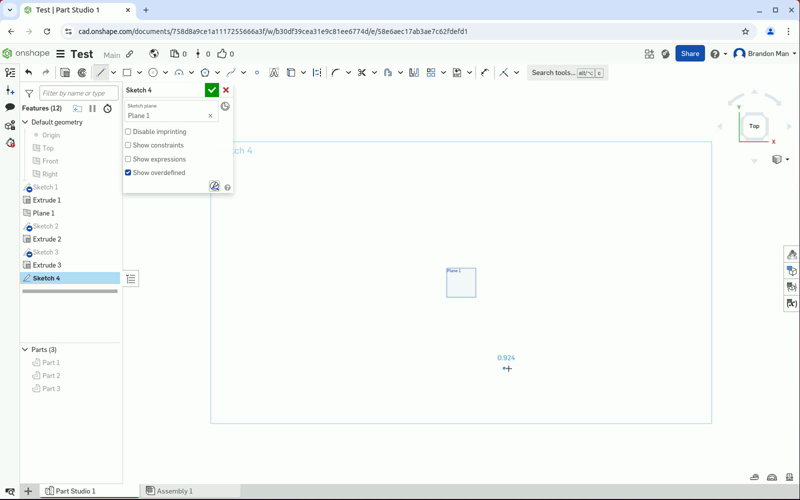
scroll(6)
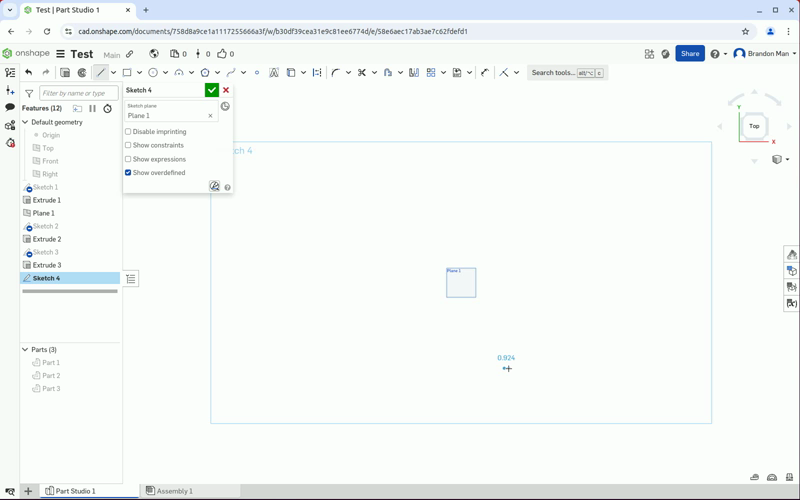
scroll(6)
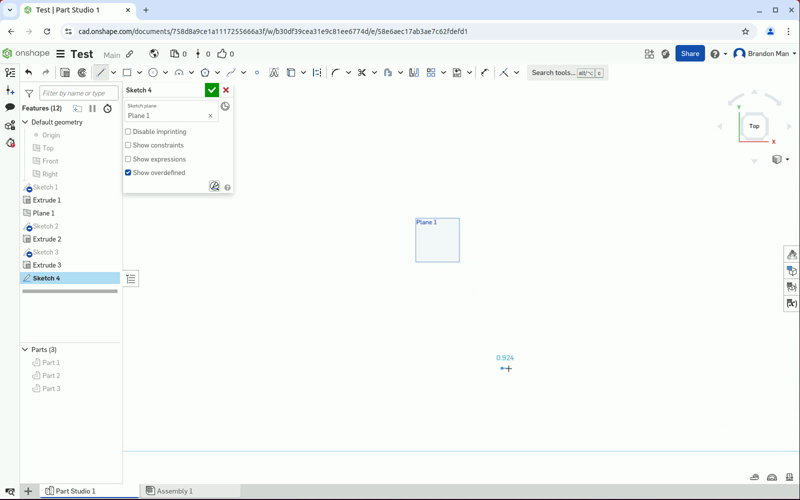
scroll(6)
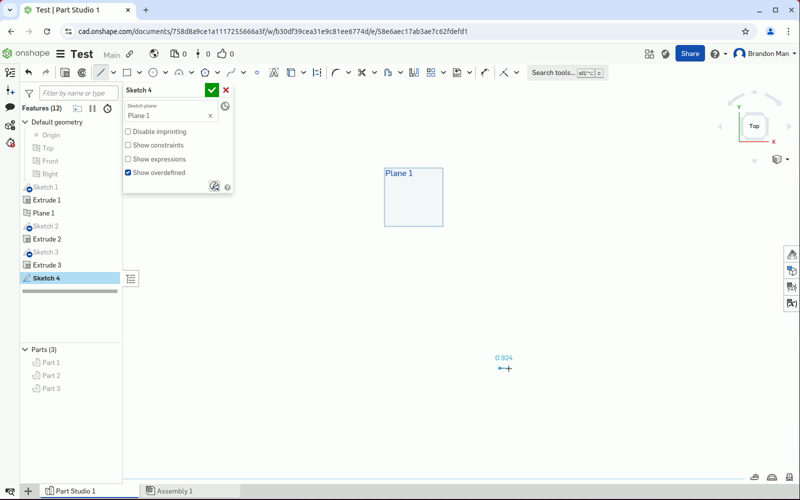
scroll(6)
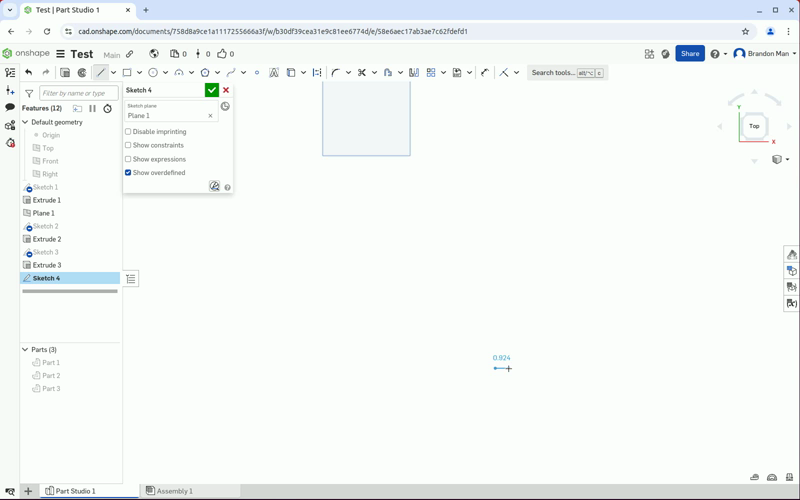
scroll(6)
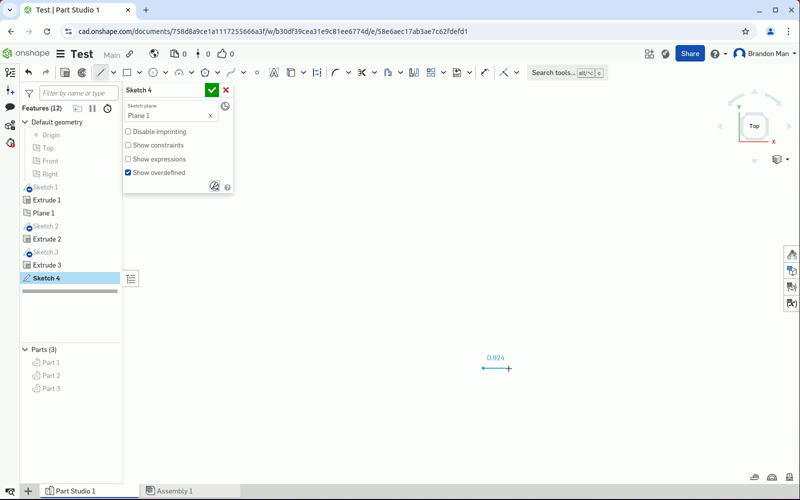
scroll(6)
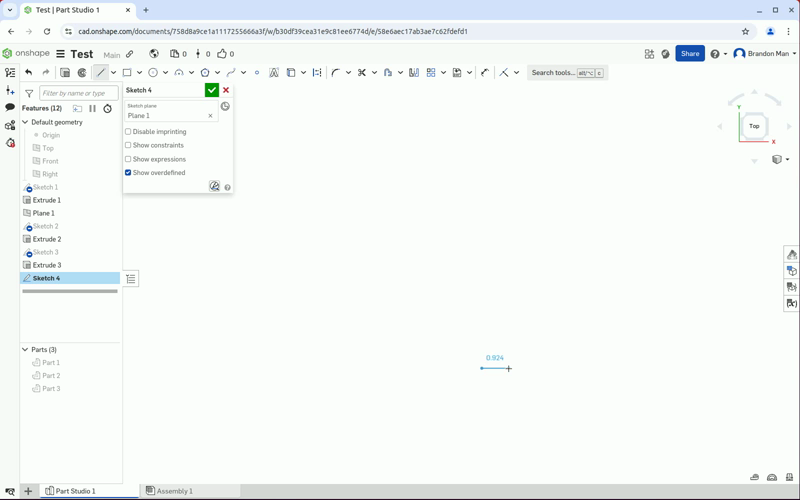
scroll(6)
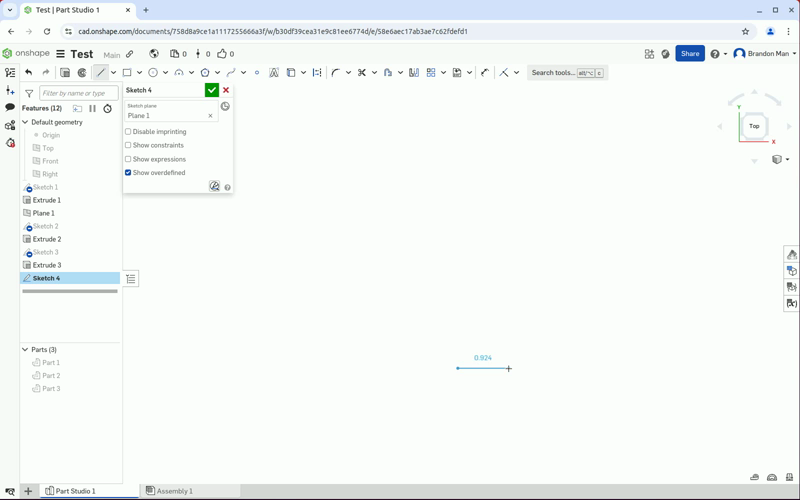
click(508, 368)
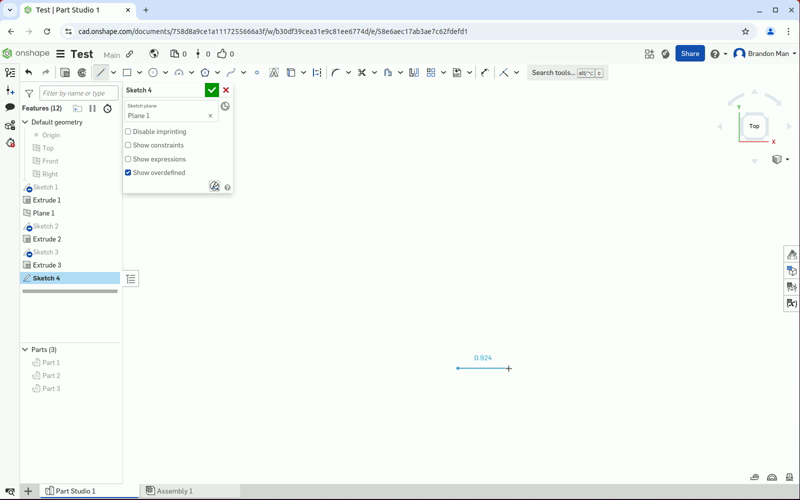
scroll(-6)
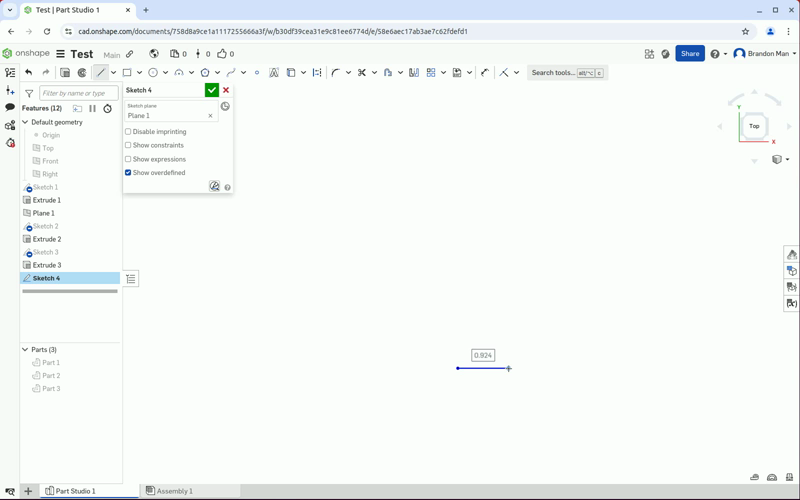
scroll(-6)
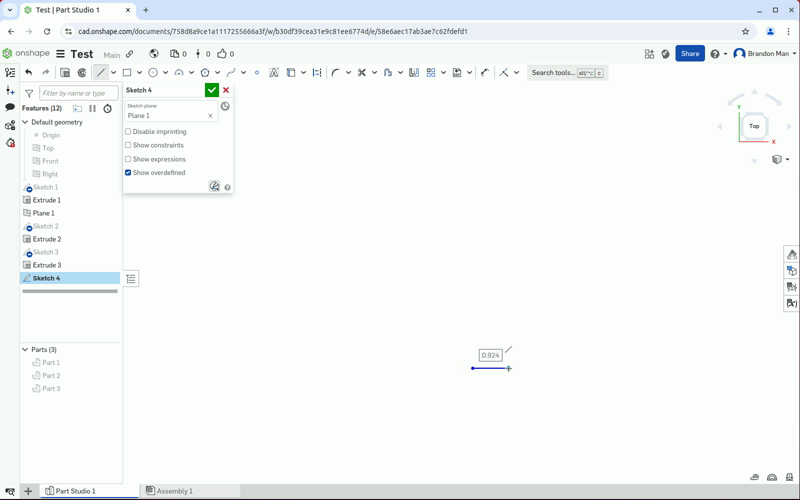
scroll(-6)
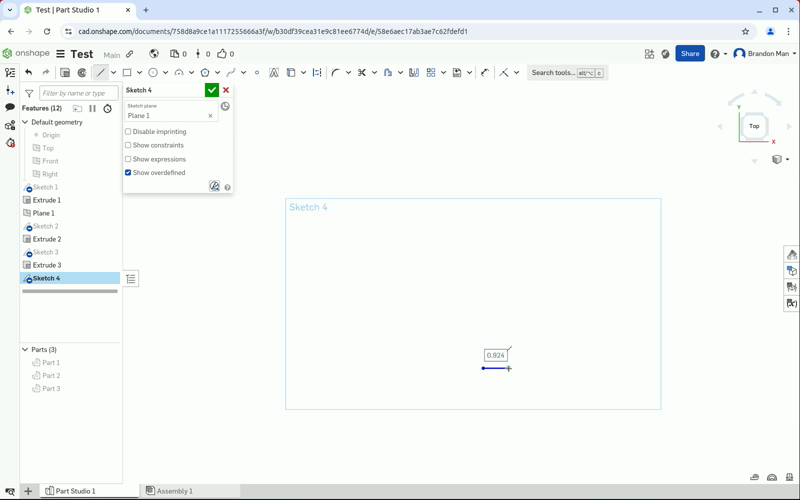
scroll(-6)
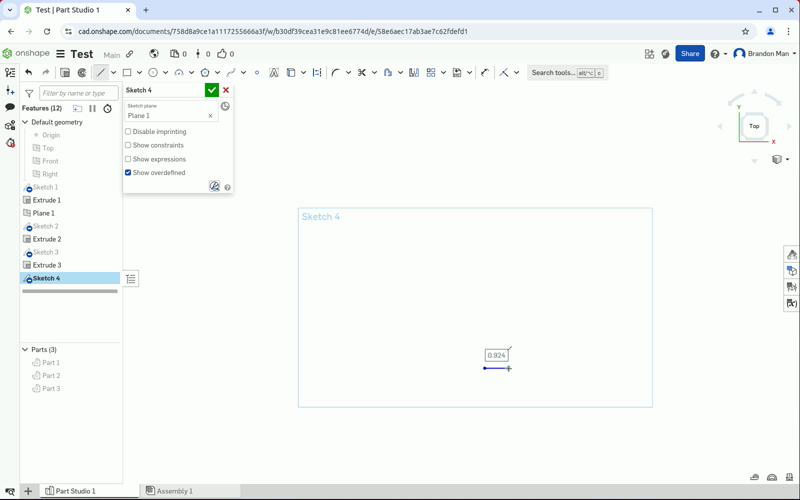
scroll(-6)
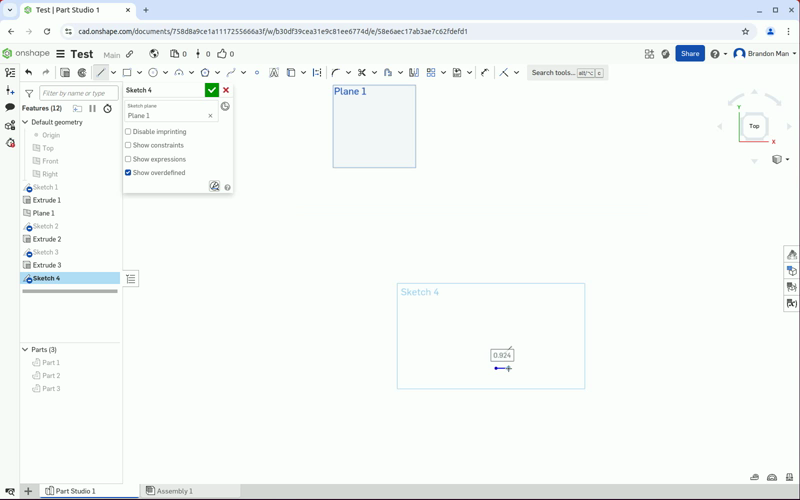
scroll(-6)
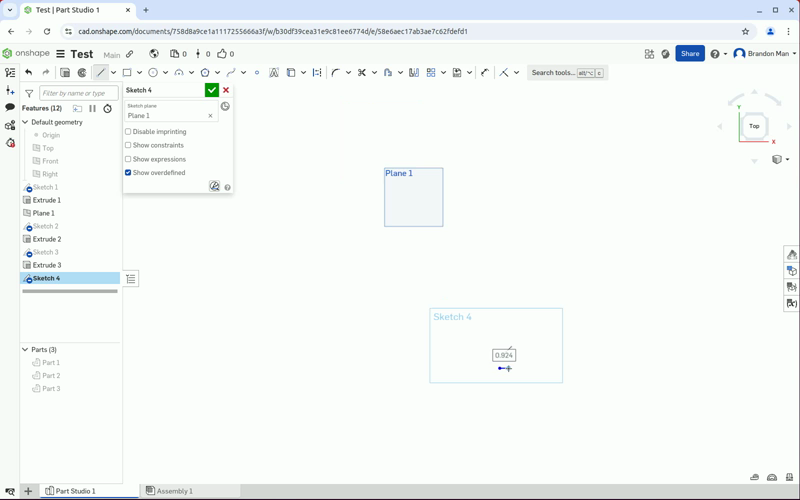
scroll(-6)
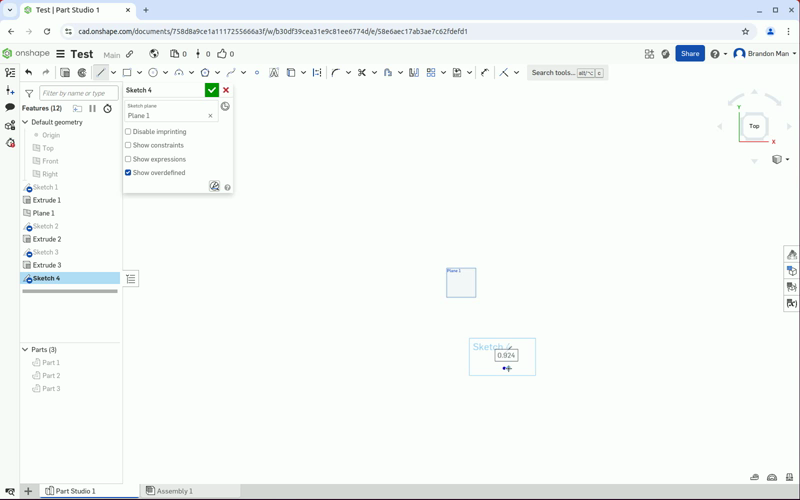
key_up(shift)
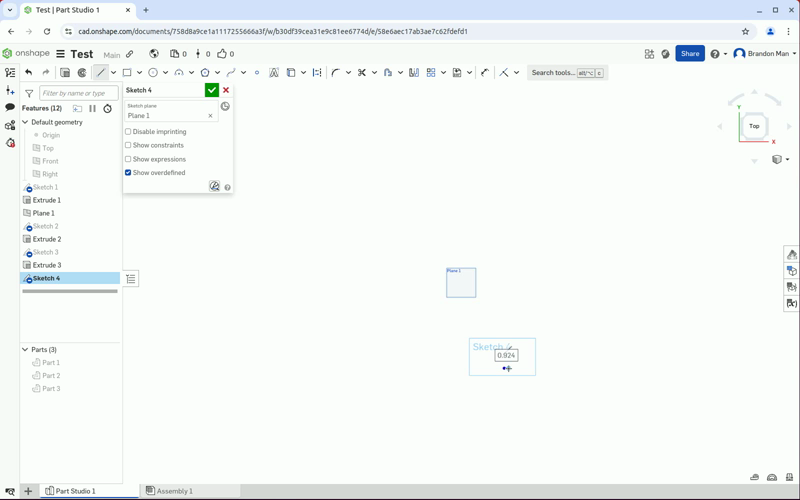
key_down(shift)
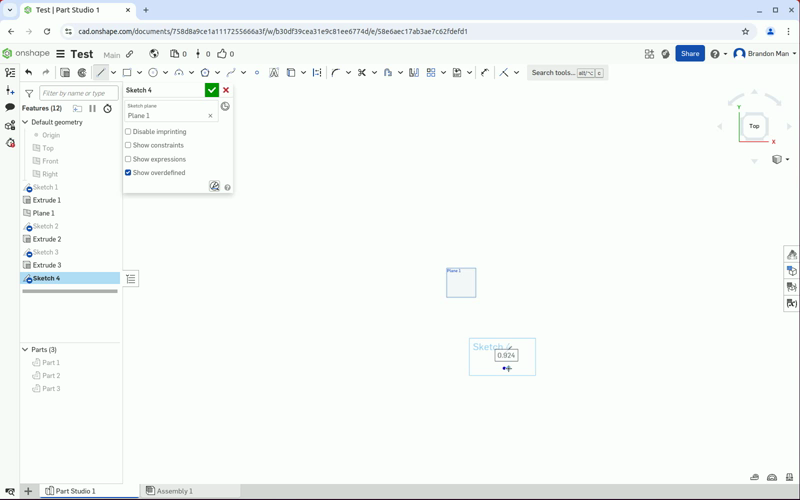
mouse_move(538, 368)
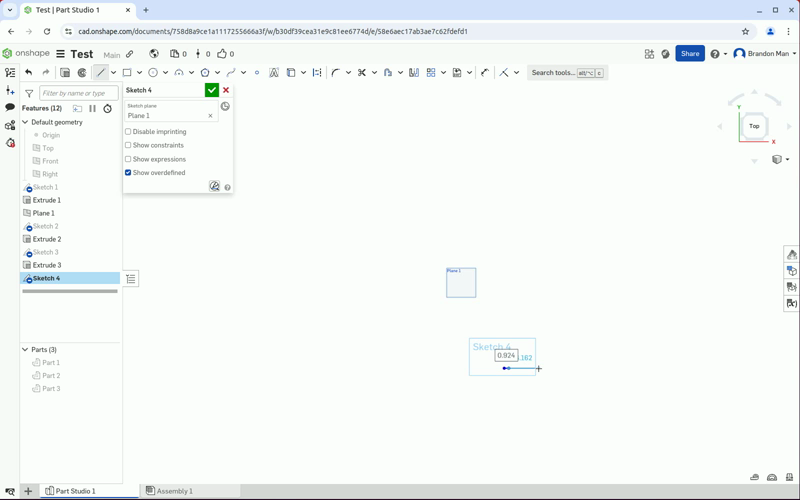
mouse_move(508, 366)
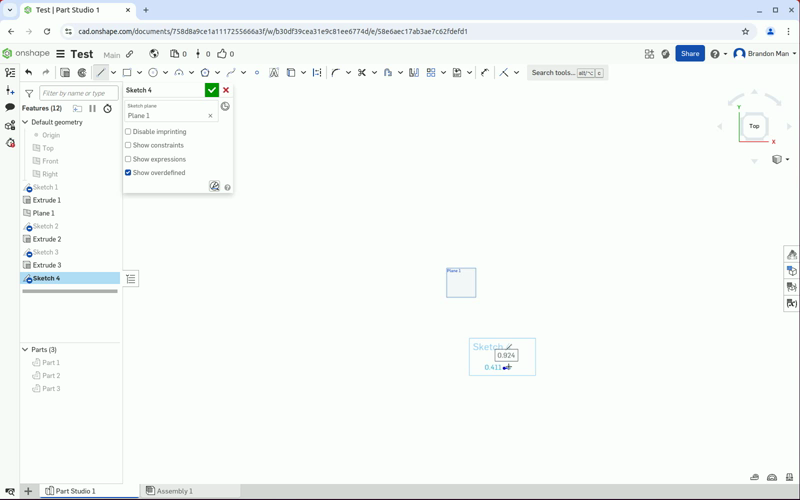
scroll(6)
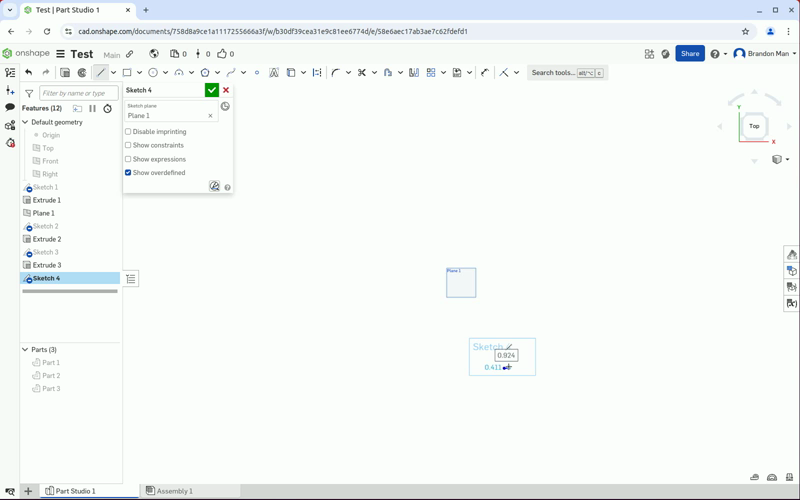
scroll(6)
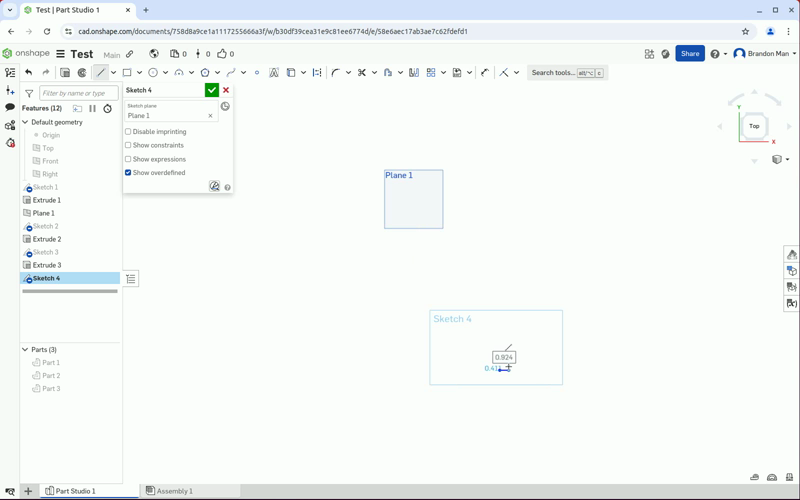
scroll(6)
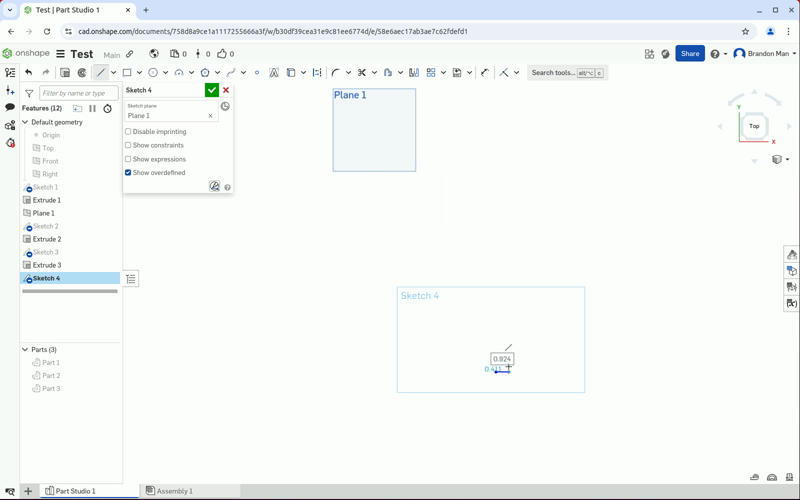
scroll(6)
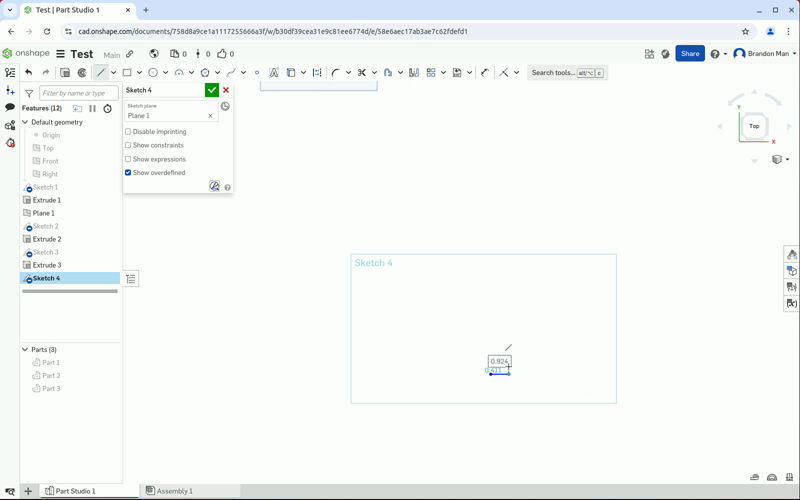
scroll(6)
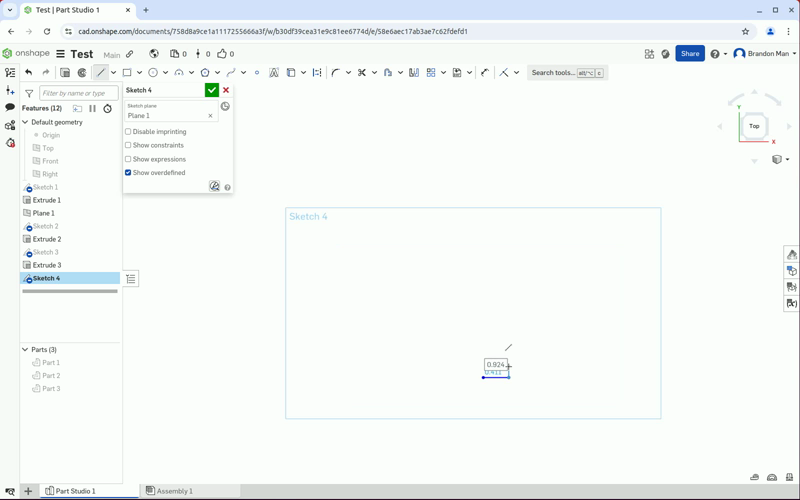
scroll(6)
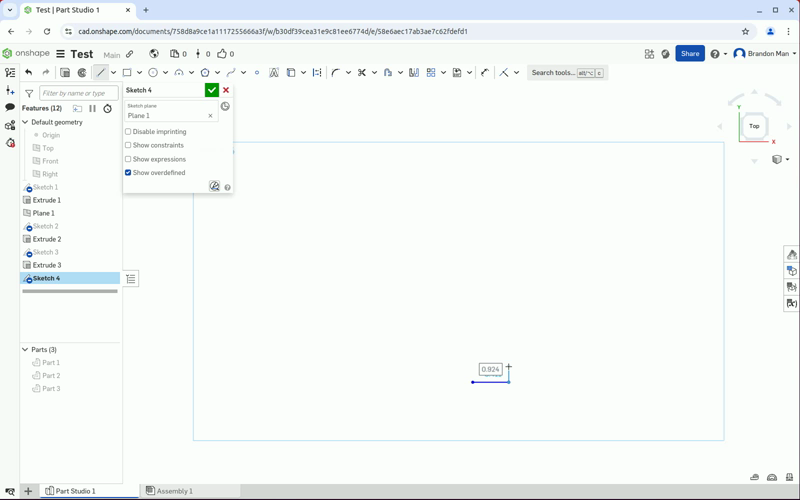
scroll(6)
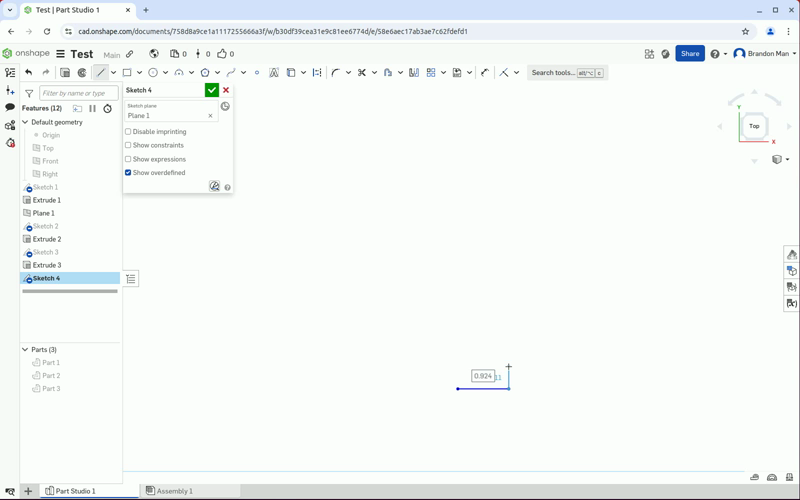
click(508, 366)
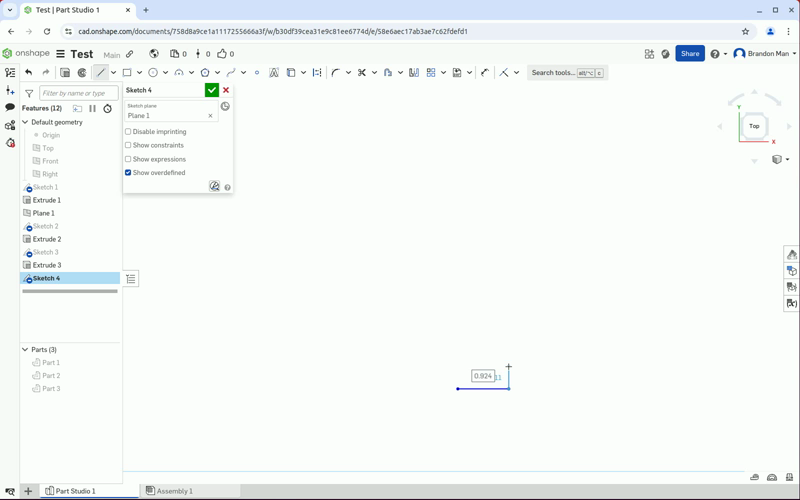
scroll(-6)
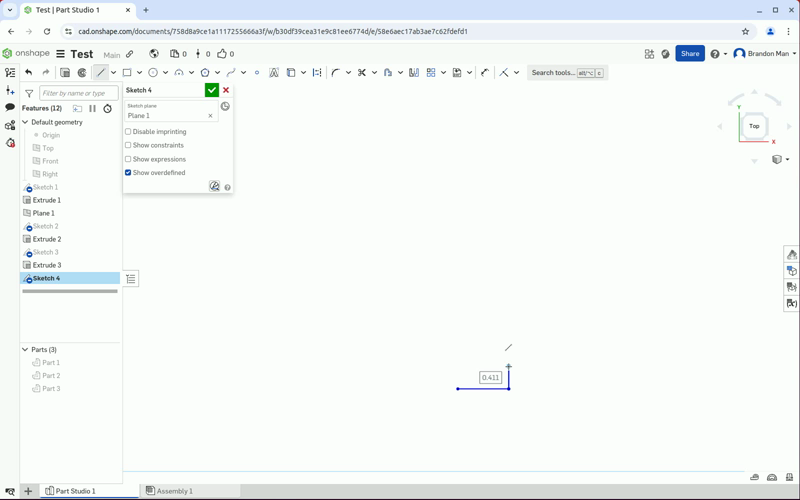
scroll(-6)
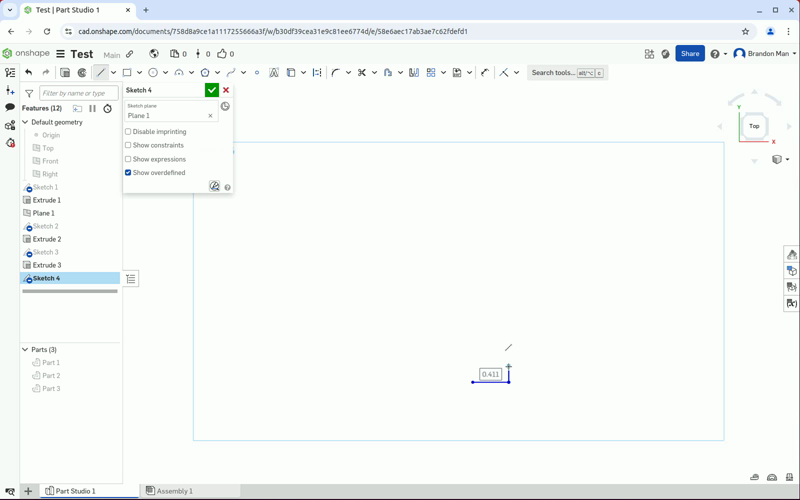
scroll(-6)
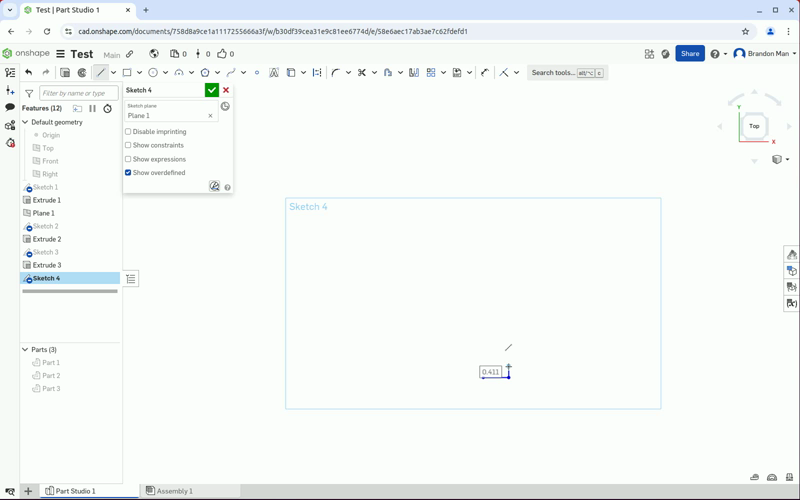
scroll(-6)
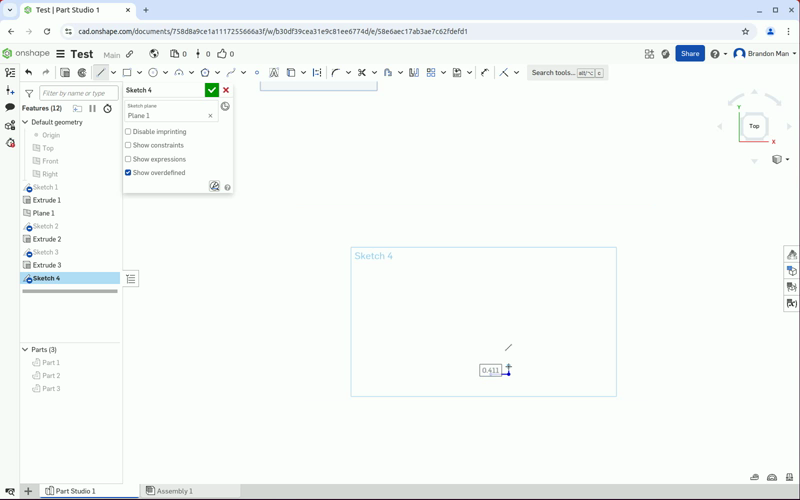
scroll(-6)
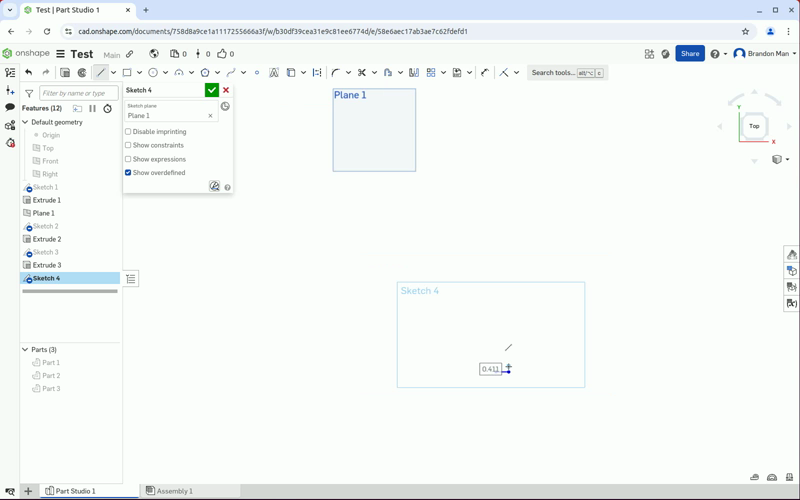
scroll(-6)
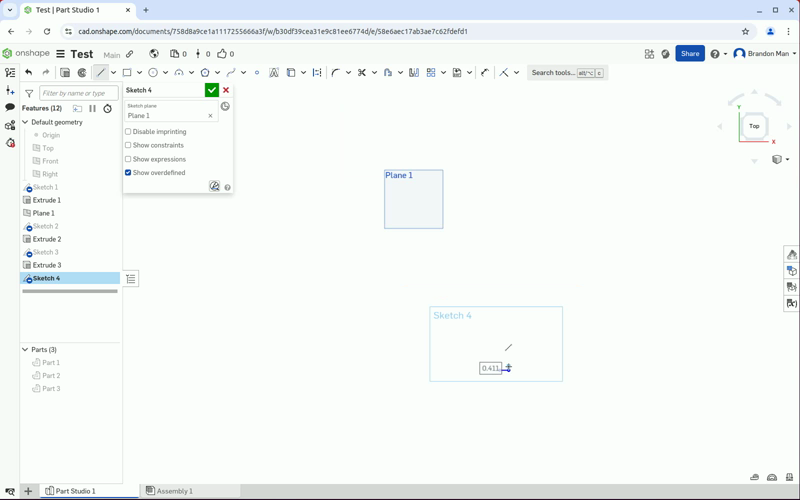
scroll(-6)
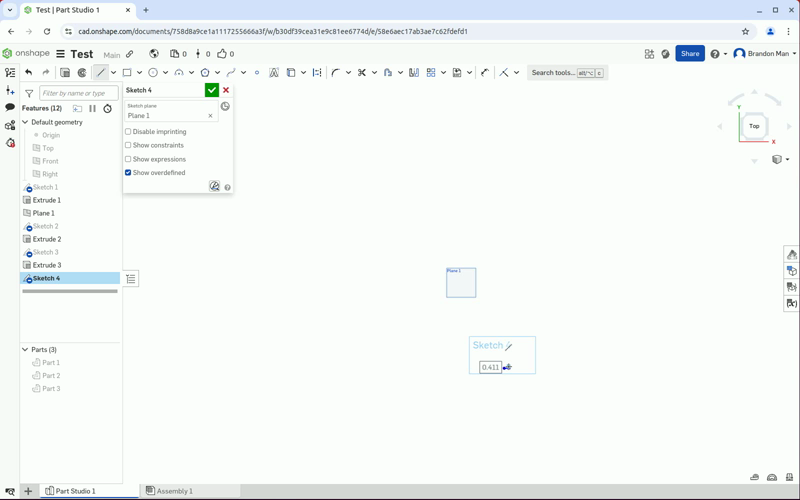
key_up(shift)
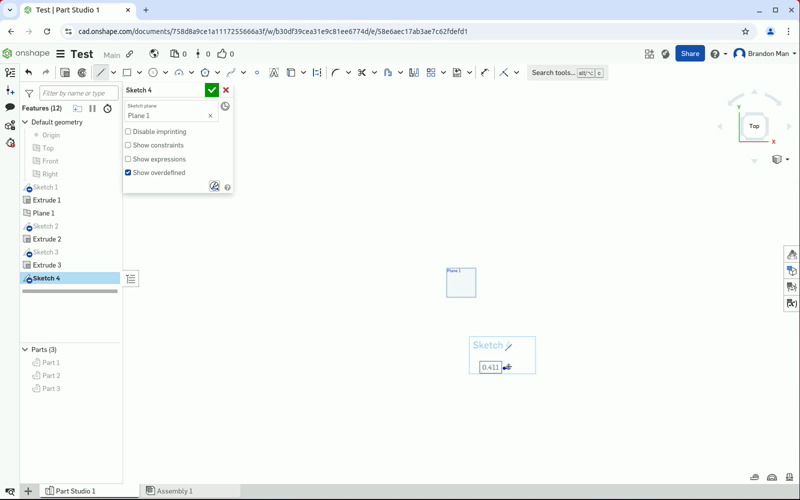
key_down(shift)
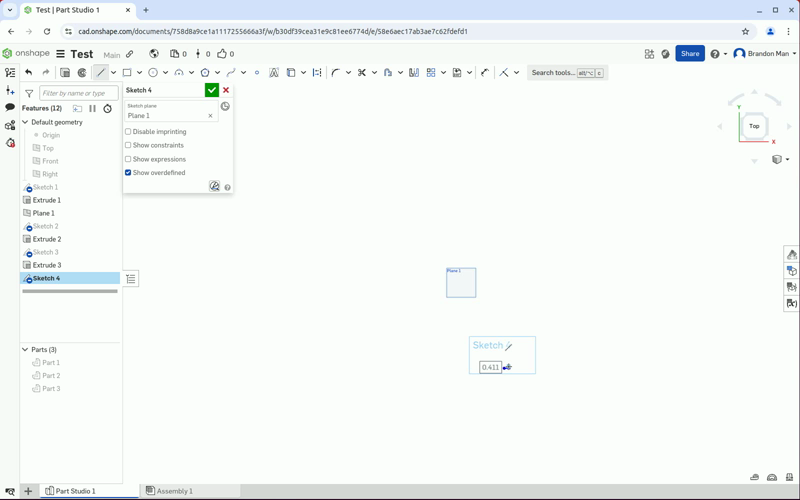
mouse_move(538, 366)
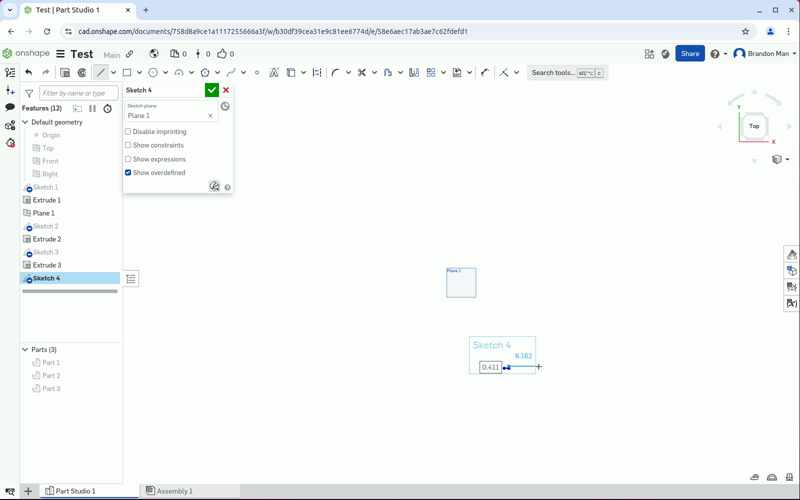
mouse_move(504, 366)
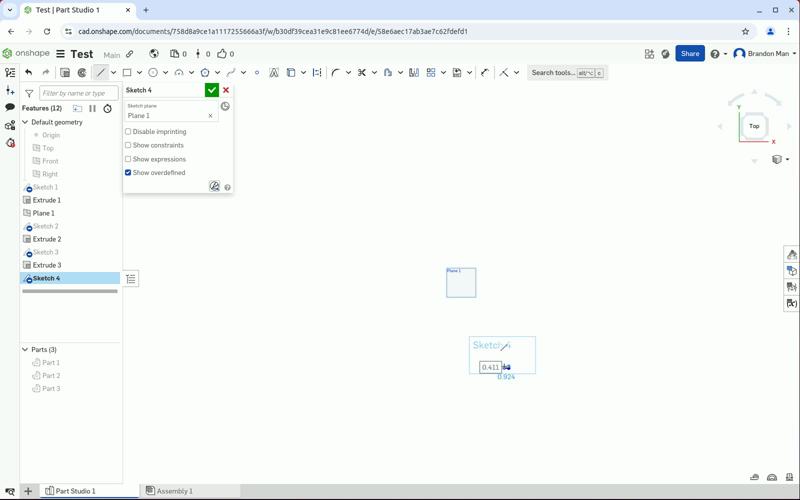
scroll(6)
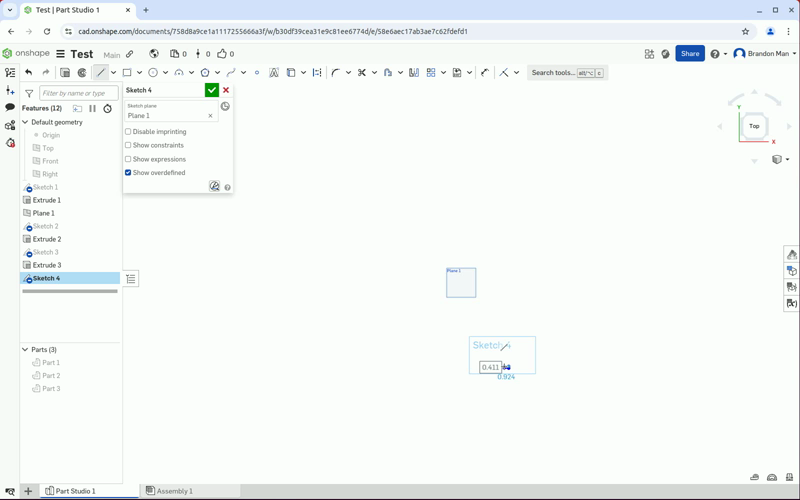
scroll(6)
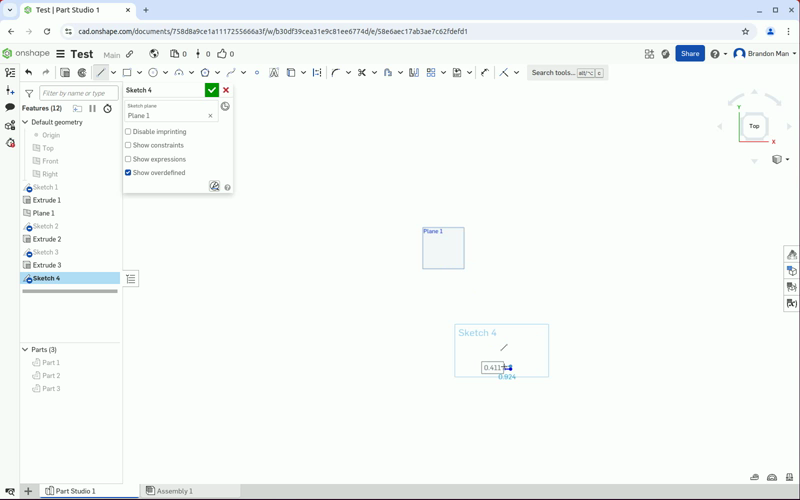
scroll(6)
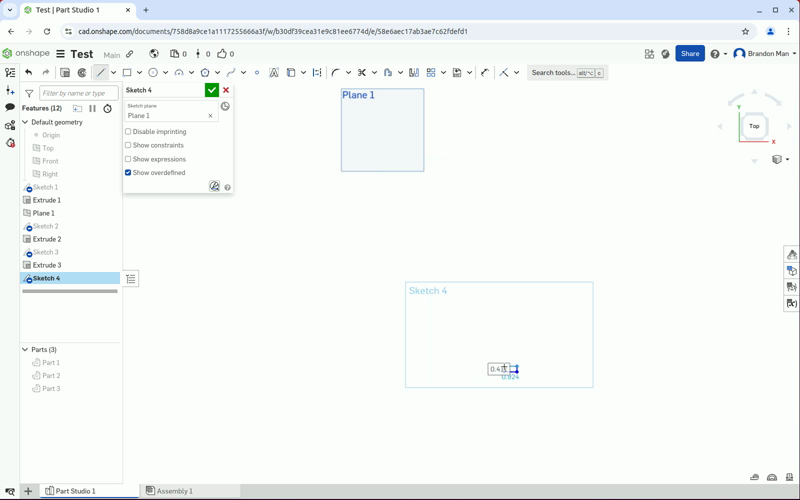
scroll(6)
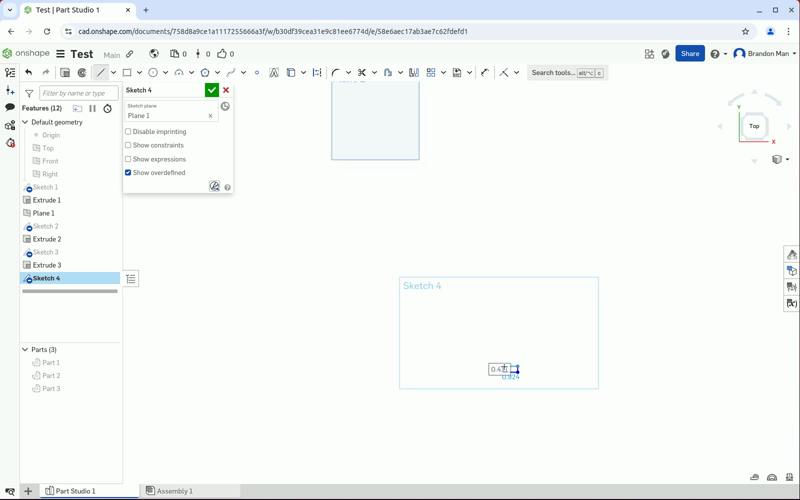
scroll(6)
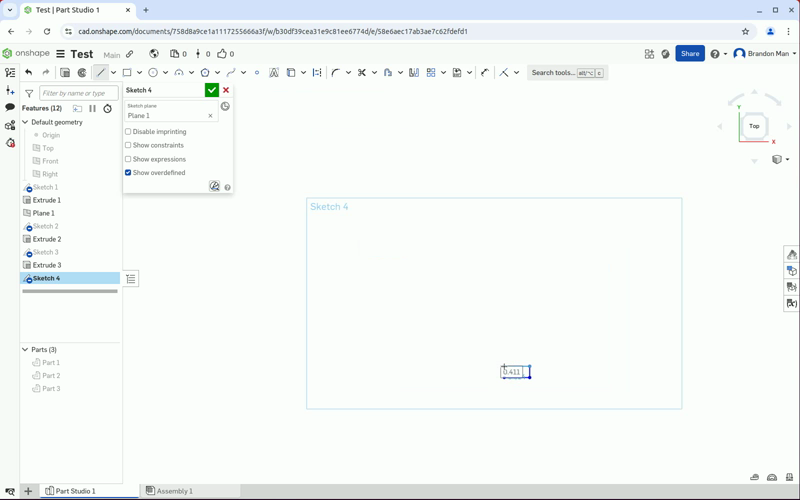
scroll(6)
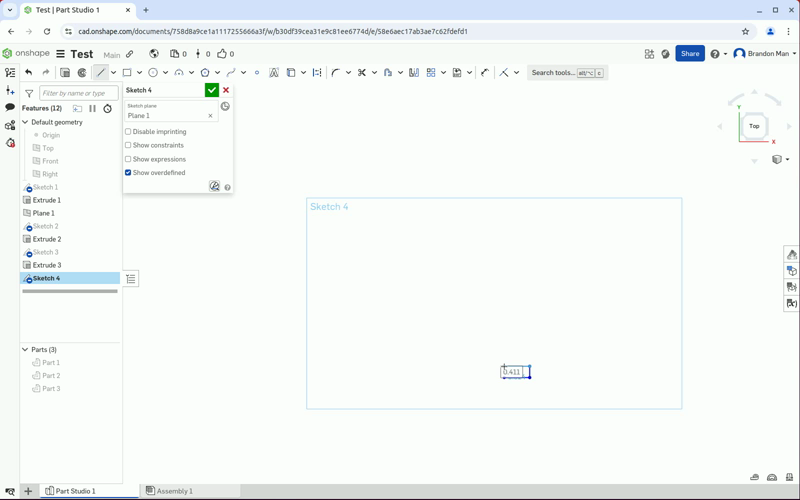
scroll(6)
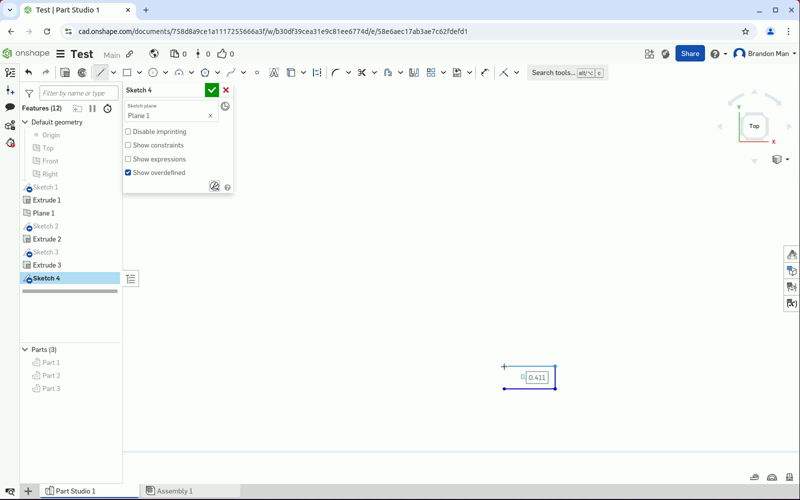
click(504, 366)
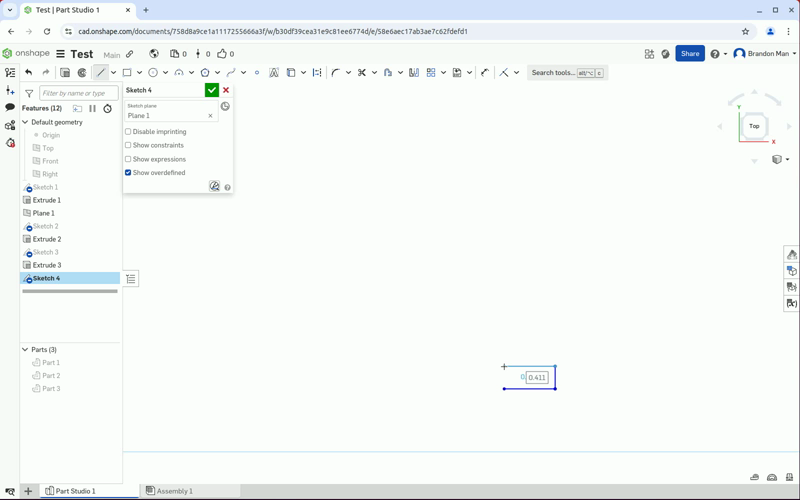
scroll(-6)
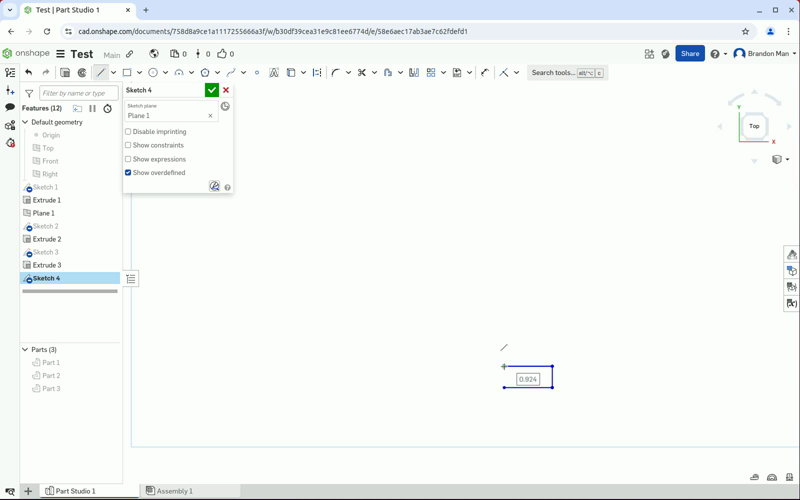
scroll(-6)
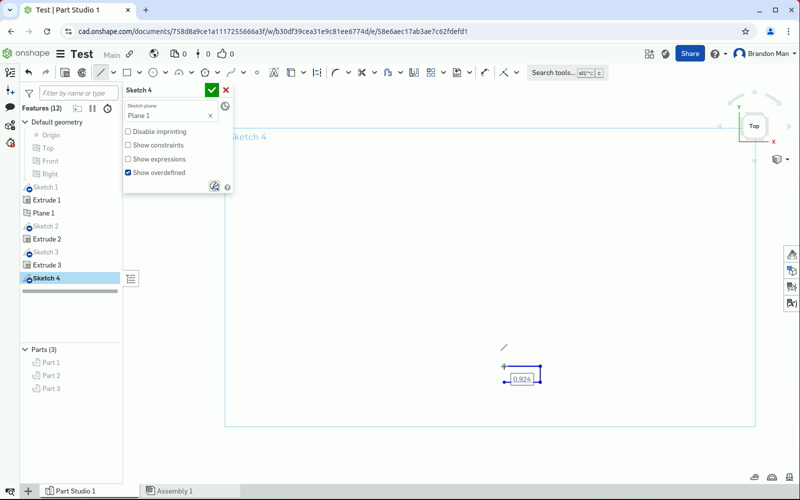
scroll(-6)
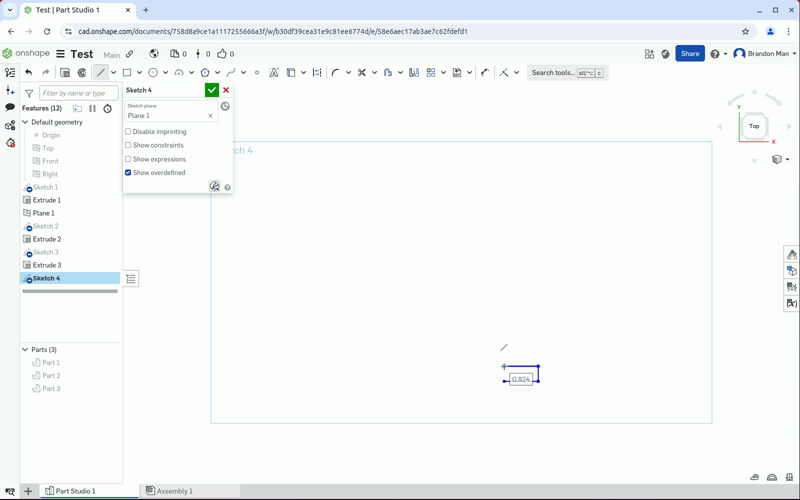
scroll(-6)
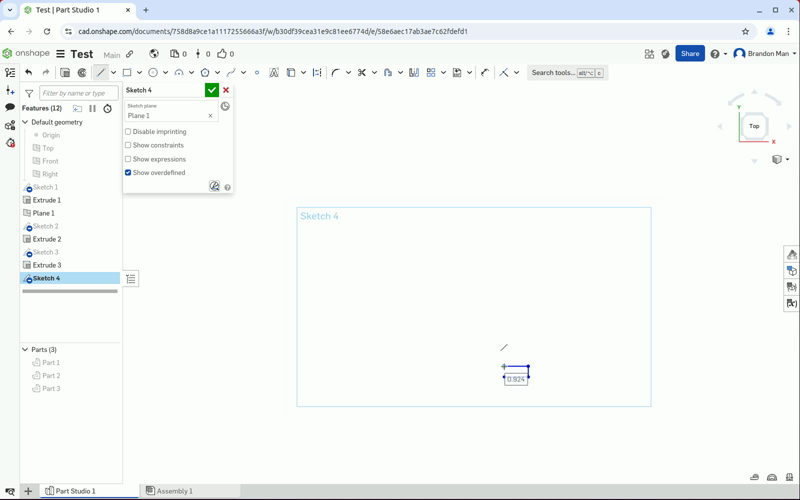
scroll(-6)
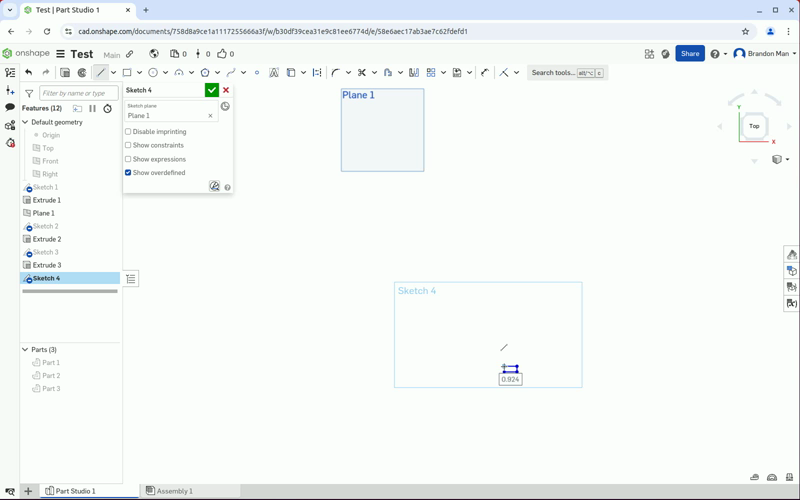
scroll(-6)
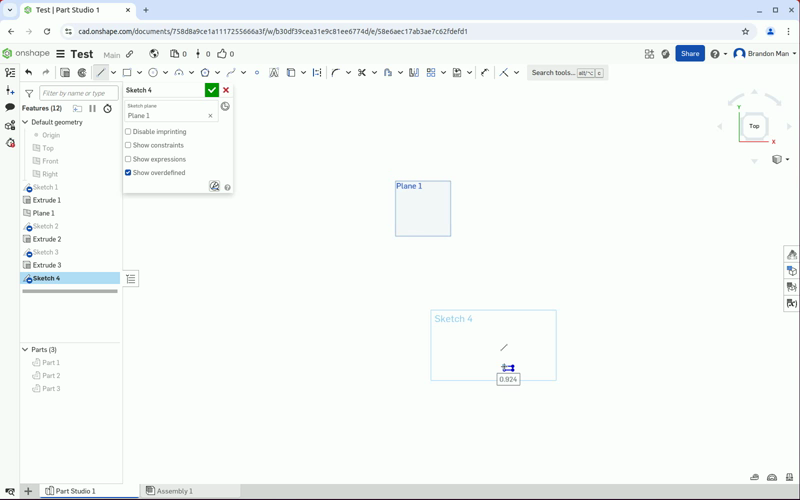
scroll(-6)
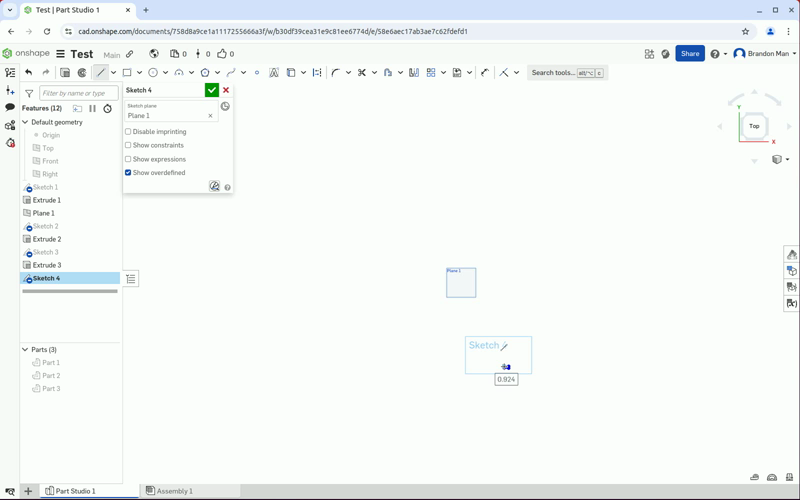
key_up(shift)
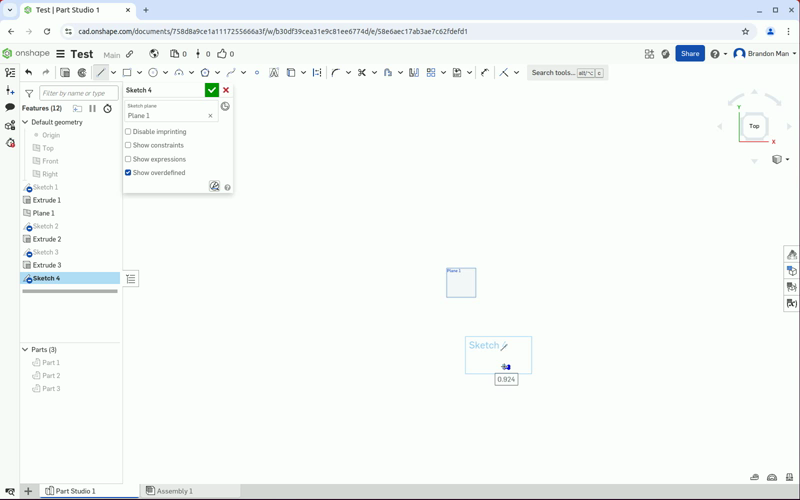
mouse_move(534, 366)
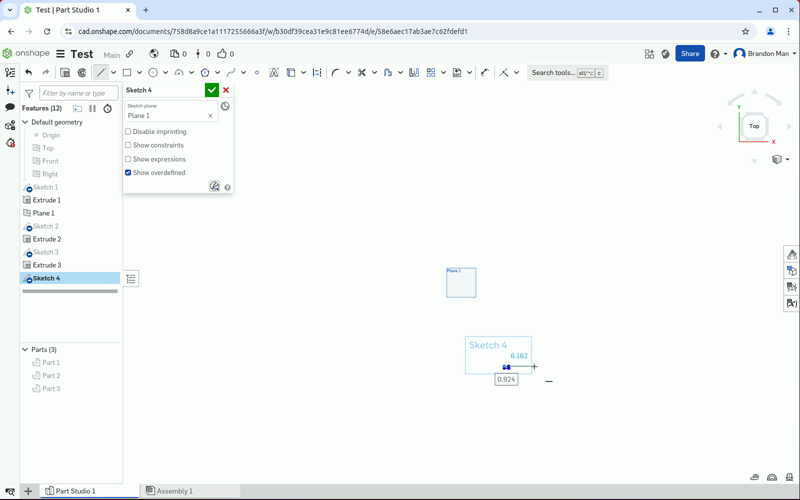
key_down(shift)
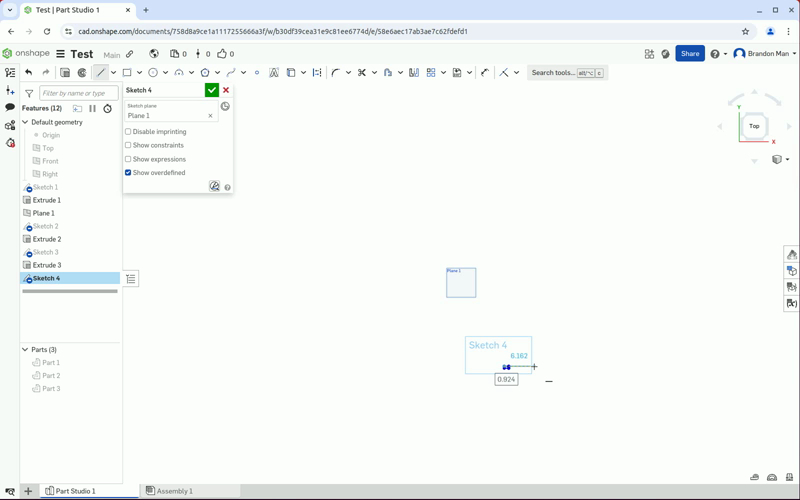
mouse_move(504, 368)
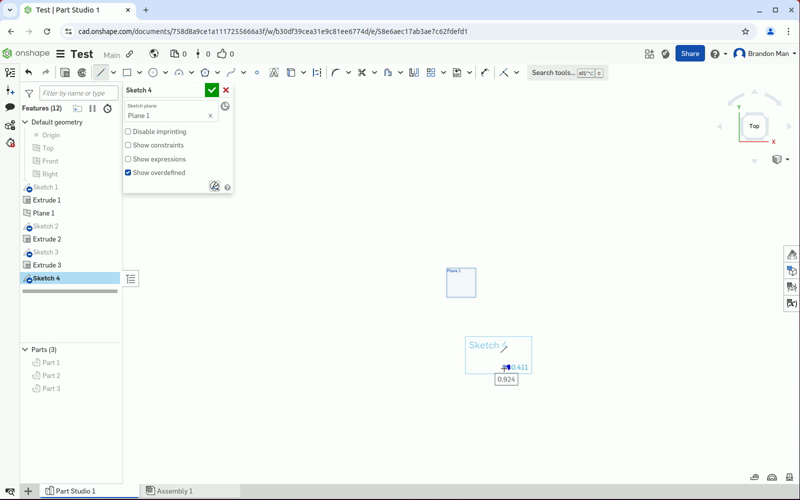
scroll(6)
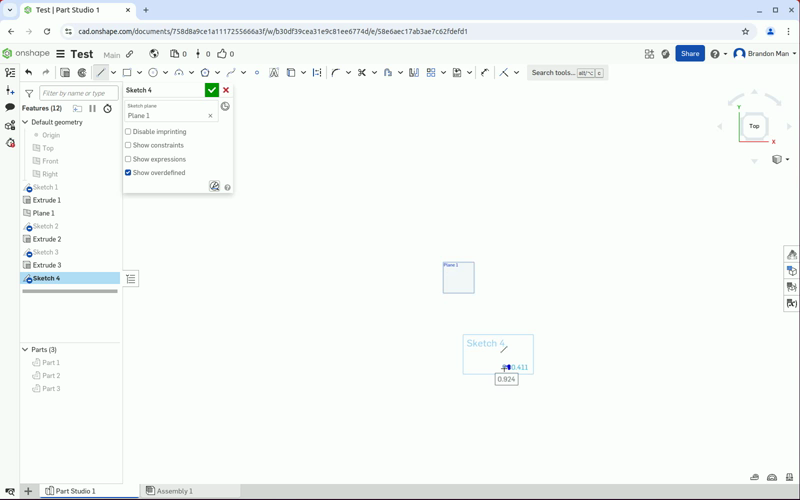
scroll(6)
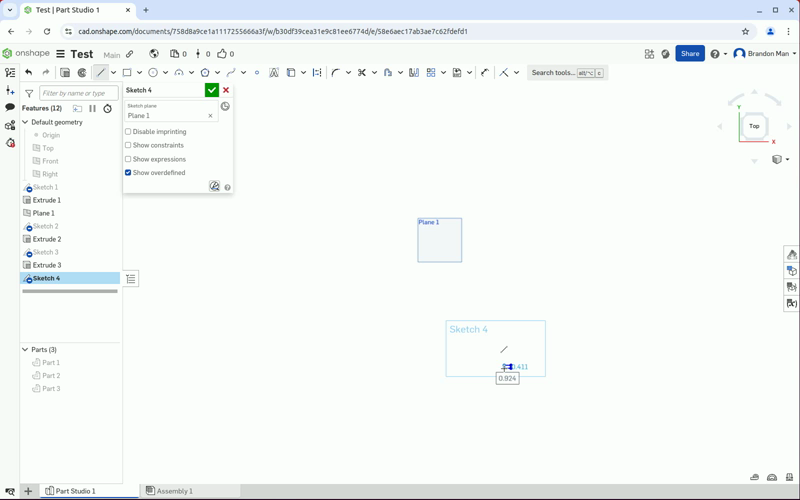
scroll(6)
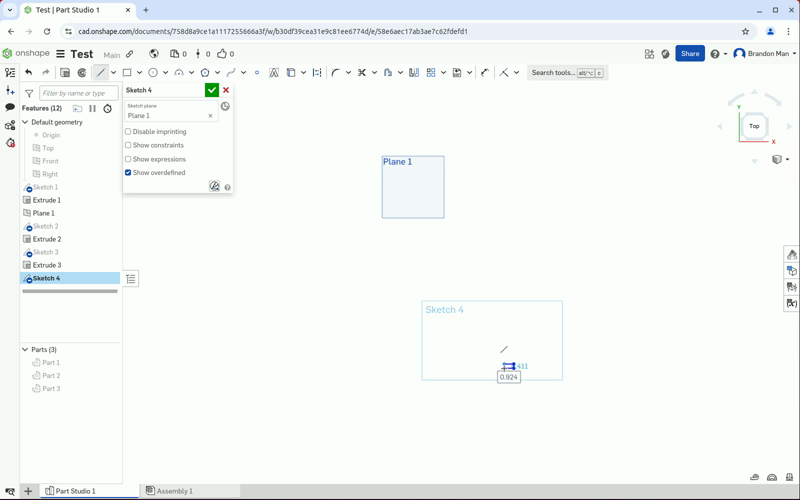
scroll(6)
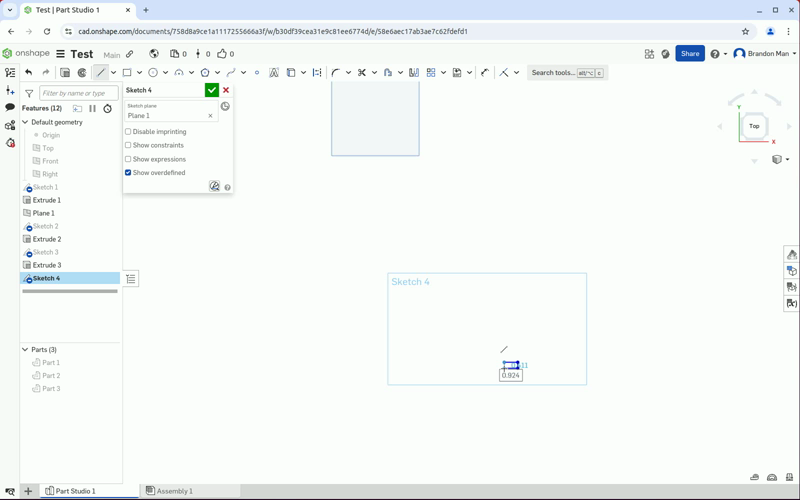
scroll(6)
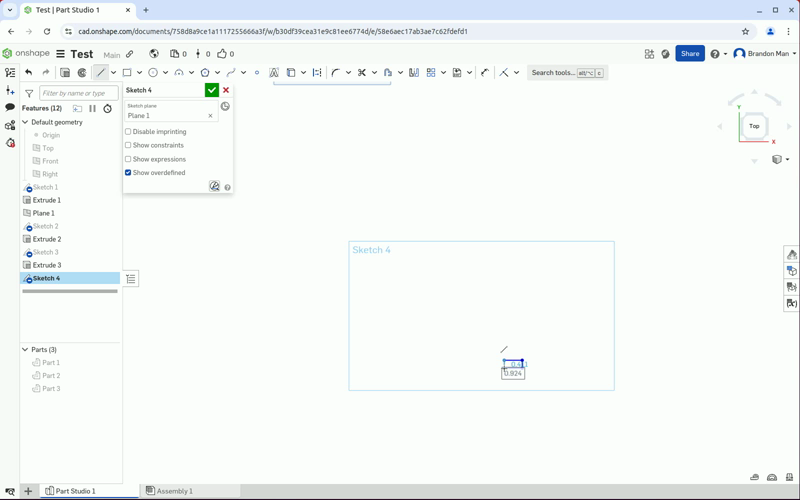
scroll(6)
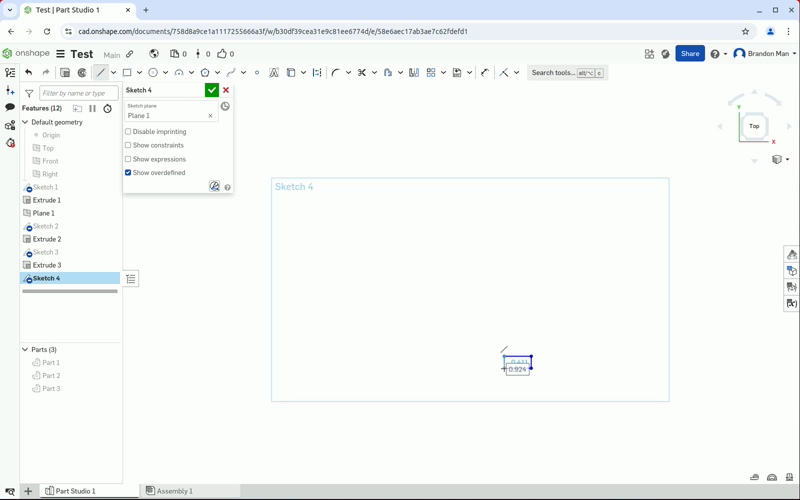
scroll(6)
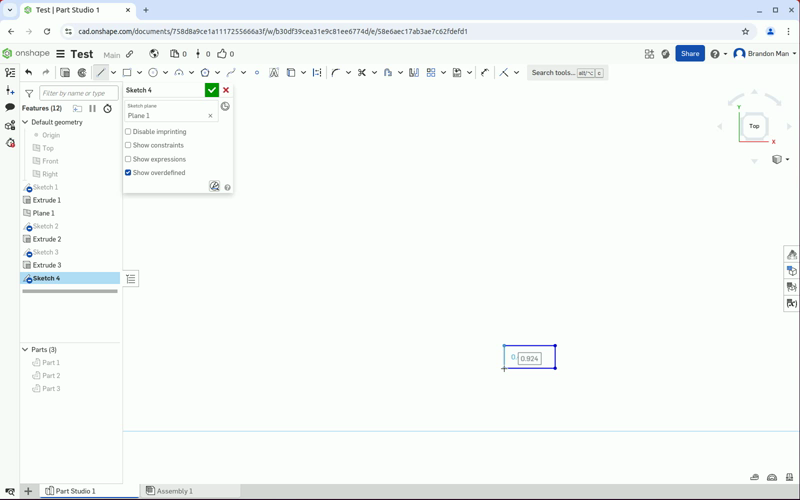
key_up(shift)
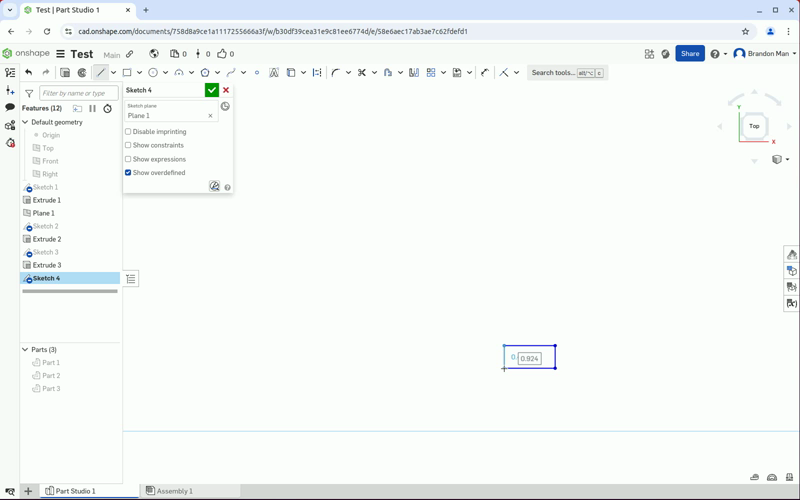
click(504, 368)
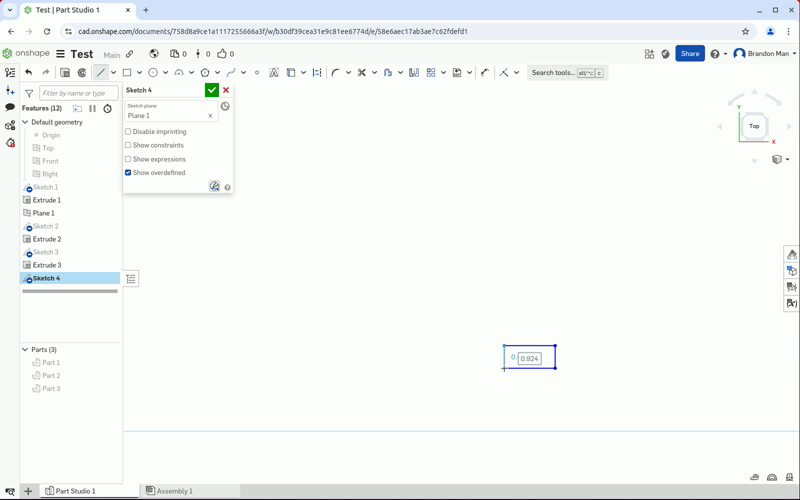
scroll(-6)
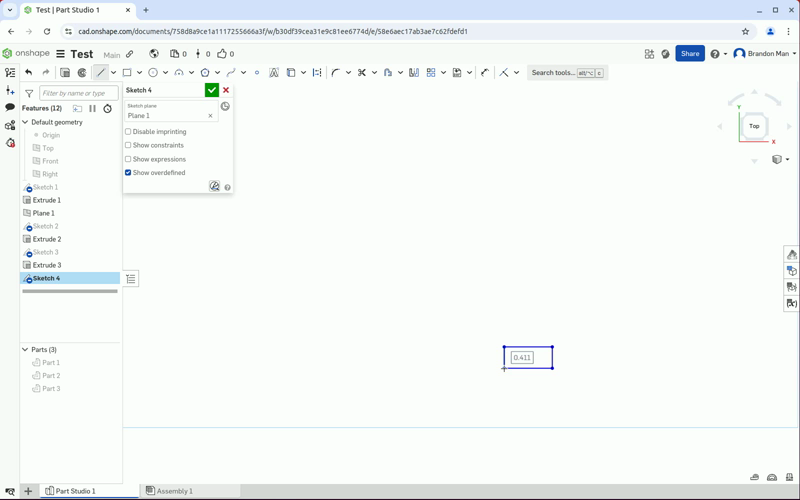
scroll(-6)
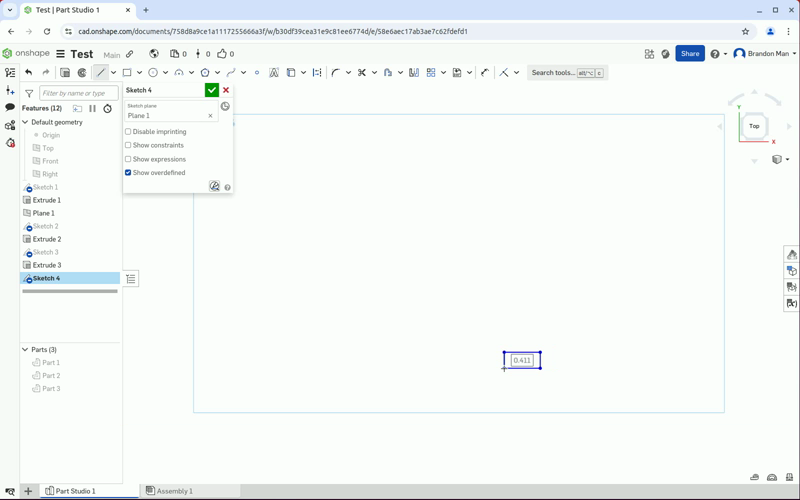
scroll(-6)
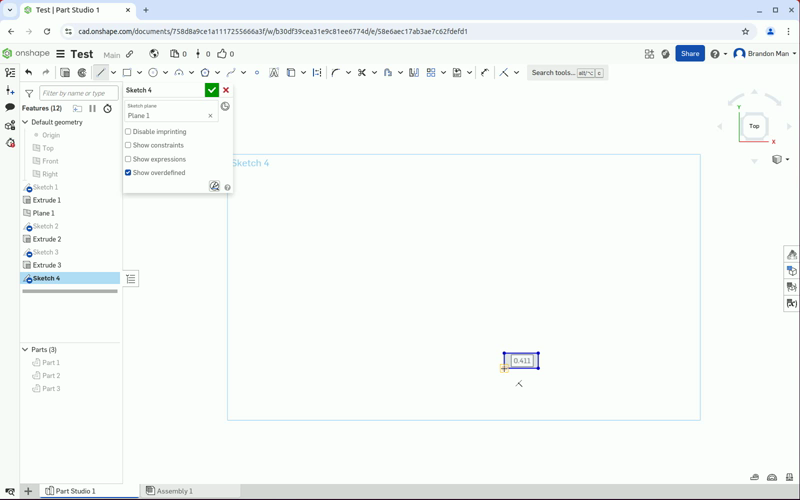
scroll(-6)
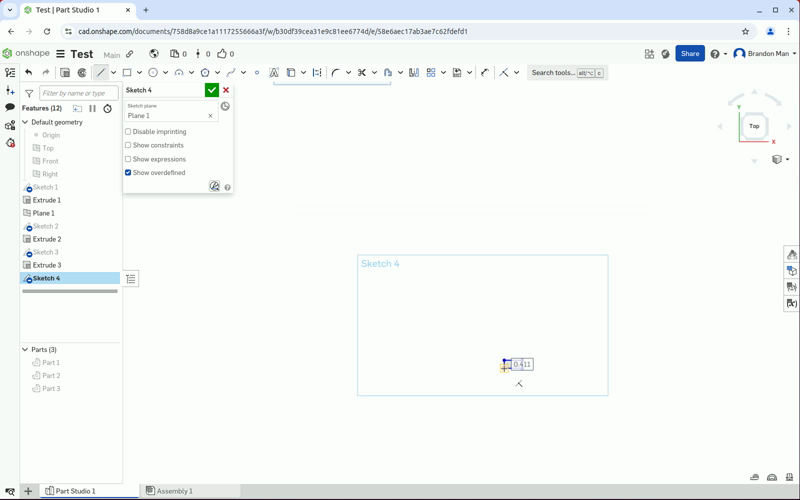
scroll(-6)
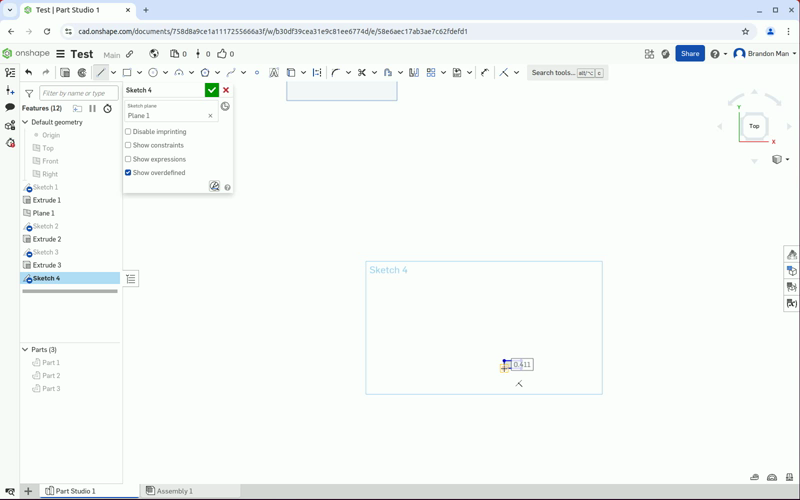
scroll(-6)
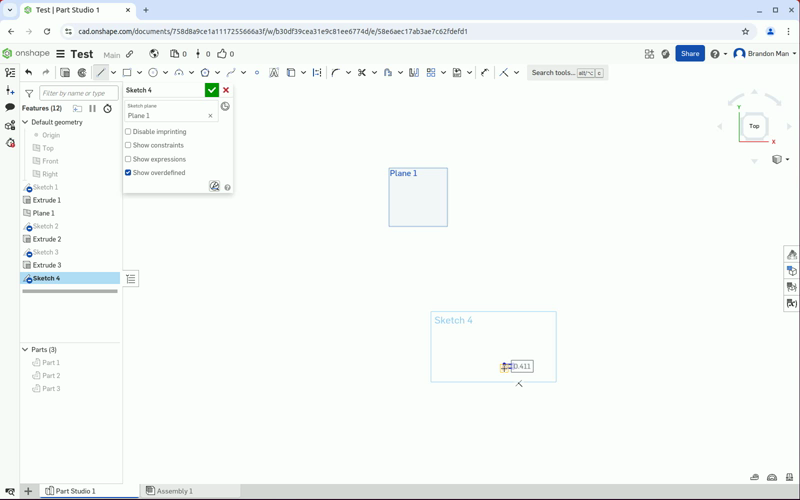
scroll(-6)
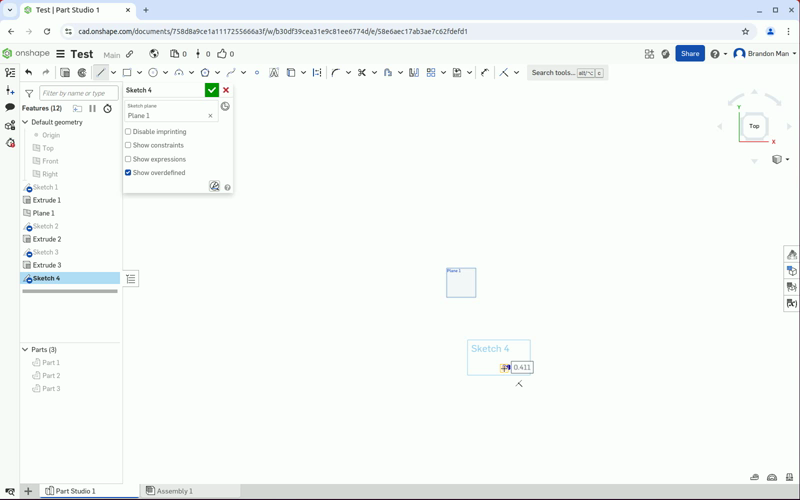
key(esc)
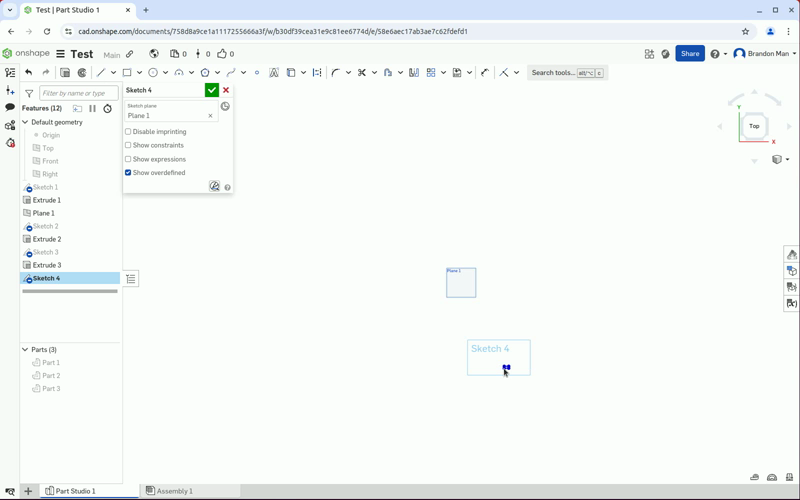
mouse_move(507, 368)
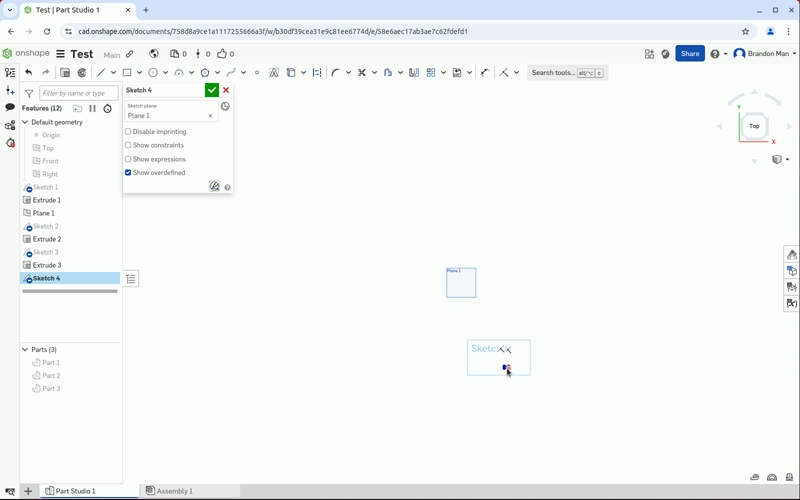
scroll(6)
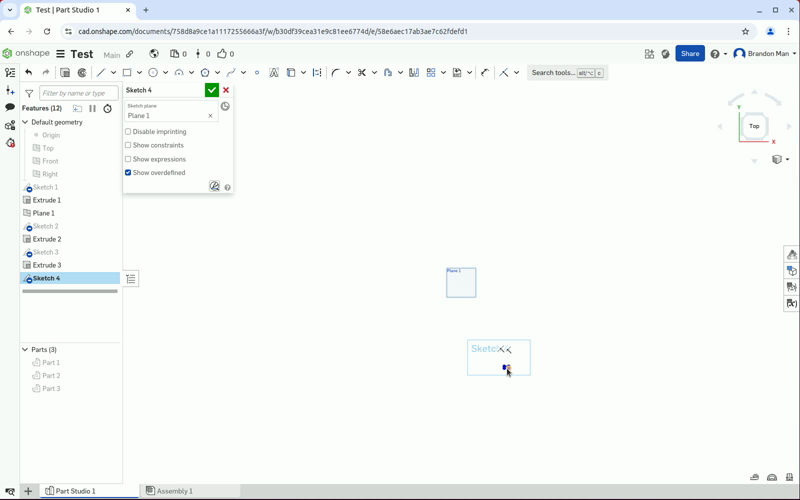
scroll(6)
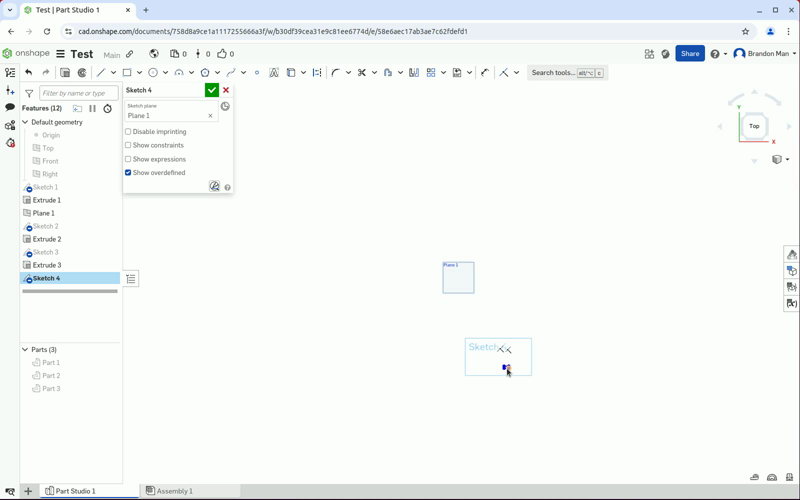
scroll(6)
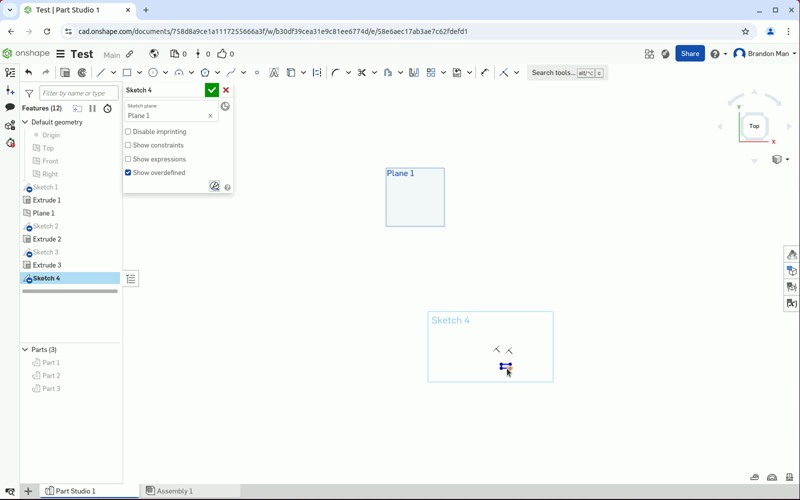
scroll(6)
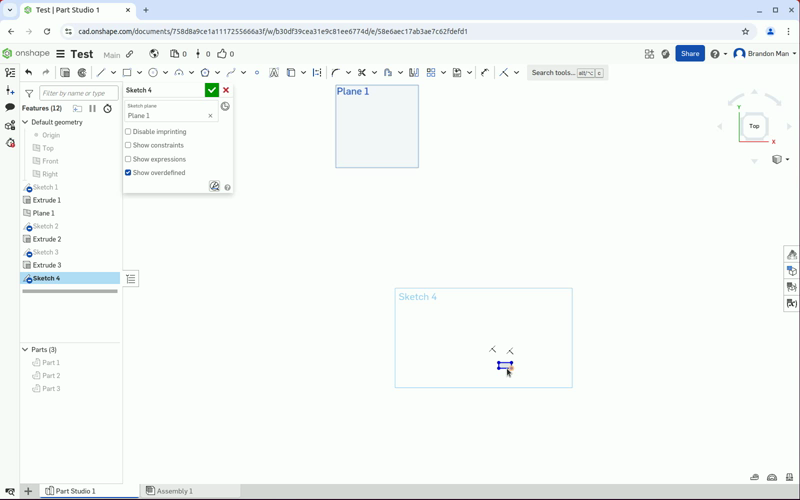
scroll(6)
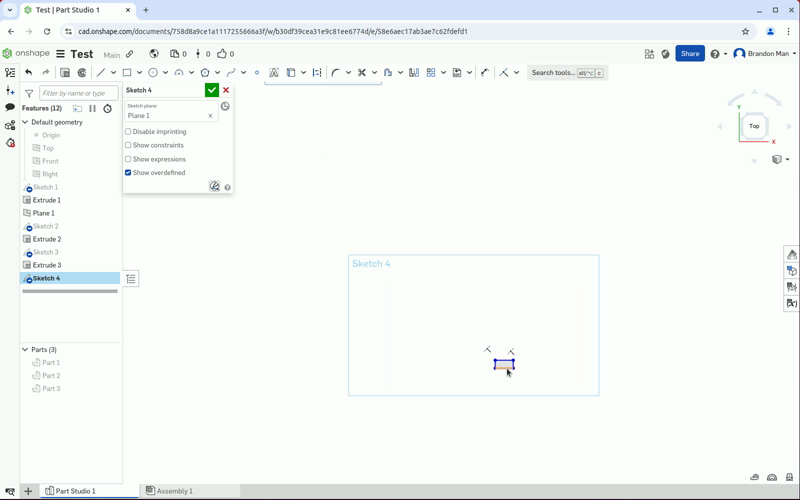
scroll(6)
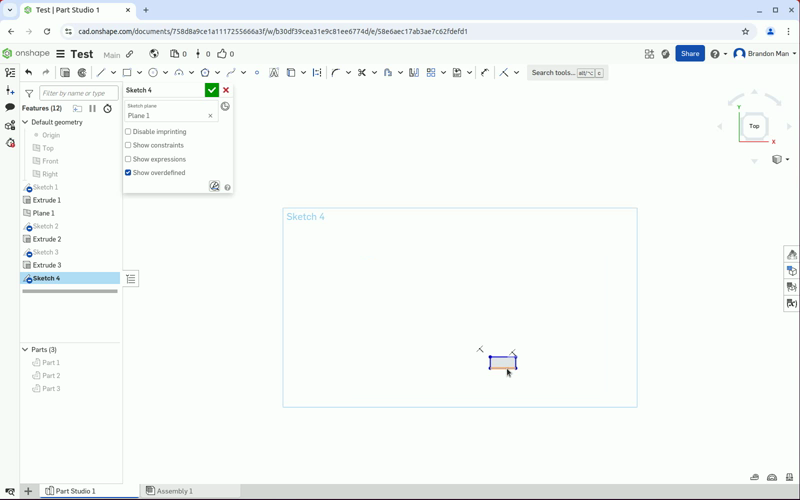
scroll(6)
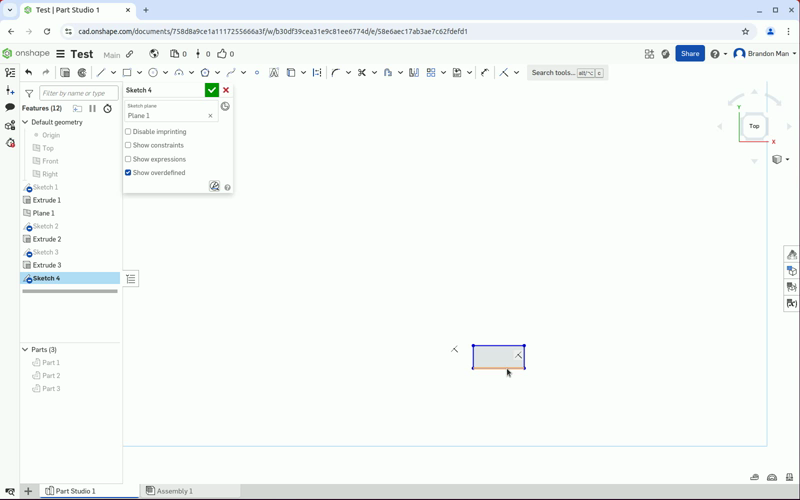
click(507, 368)
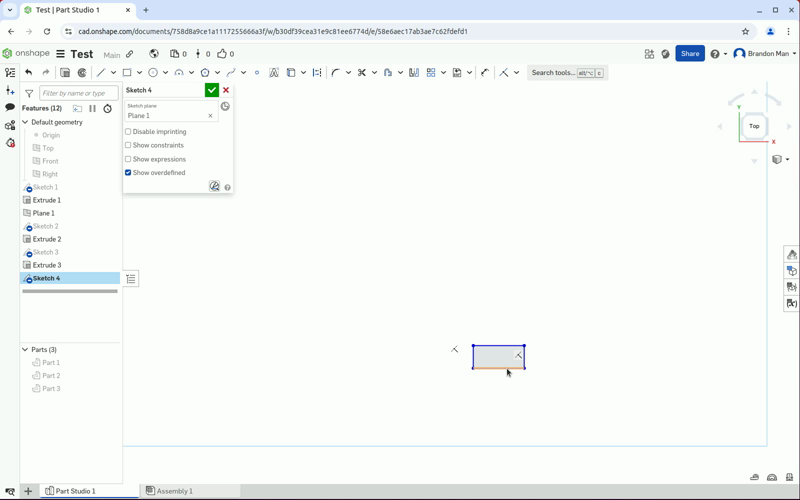
scroll(-6)
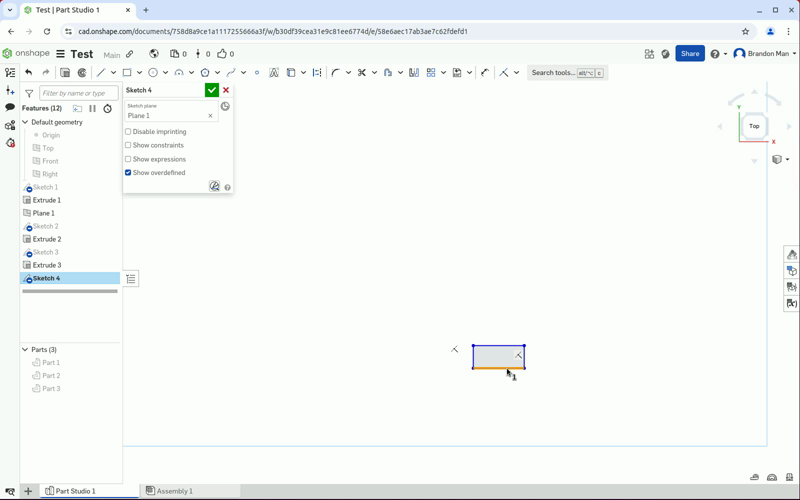
scroll(-6)
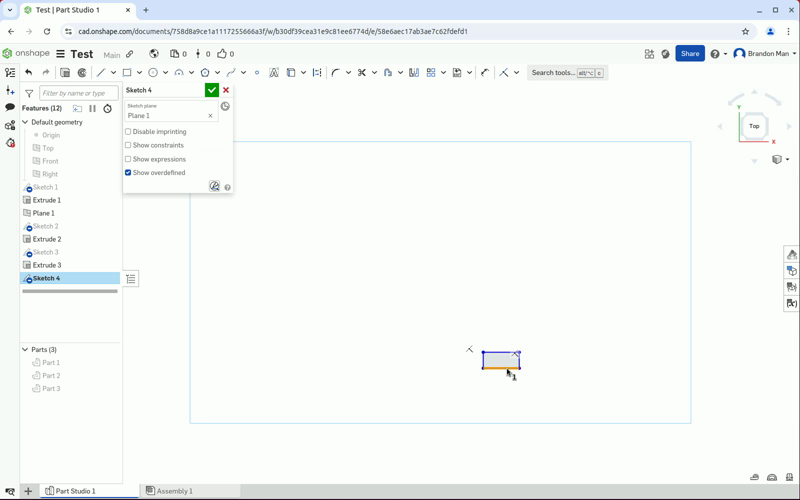
scroll(-6)
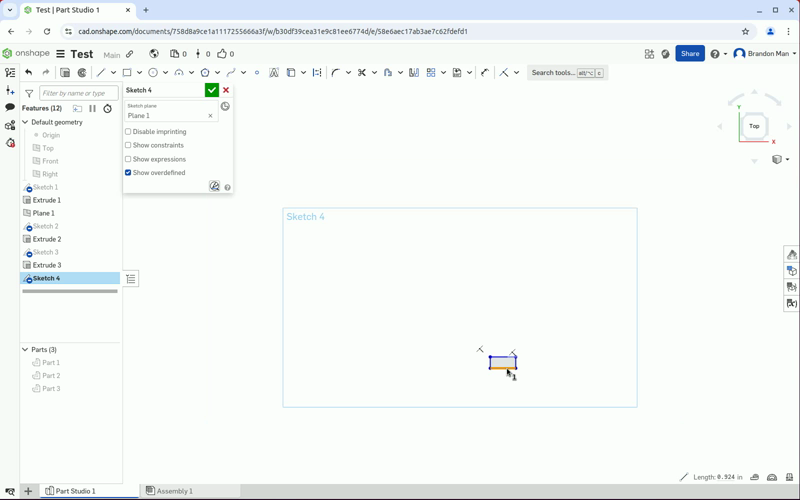
scroll(-6)
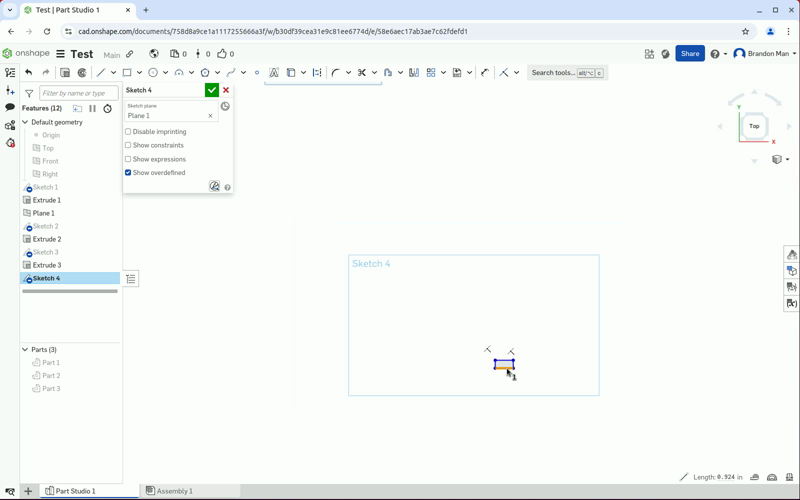
scroll(-6)
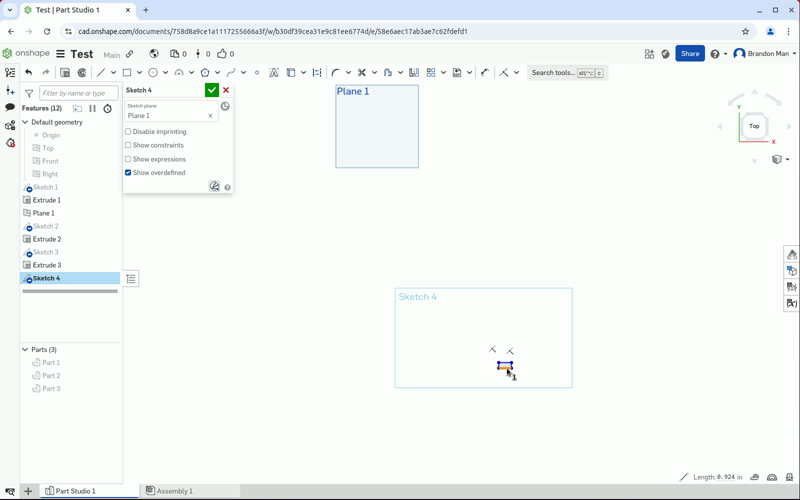
scroll(-6)
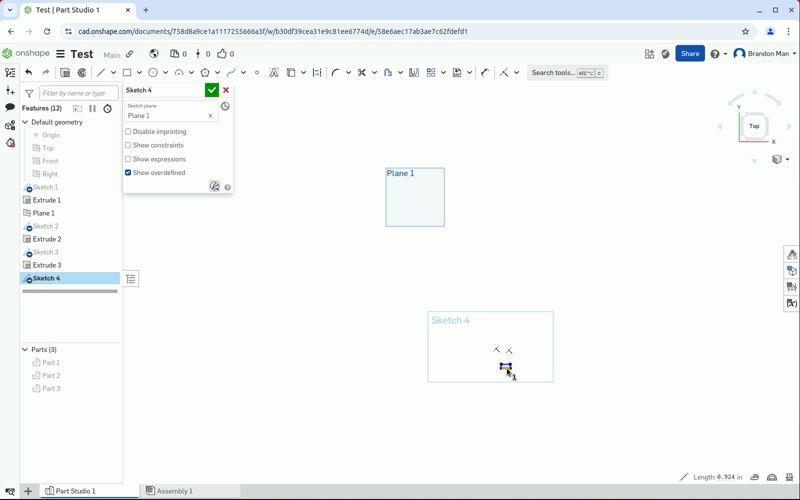
scroll(-6)
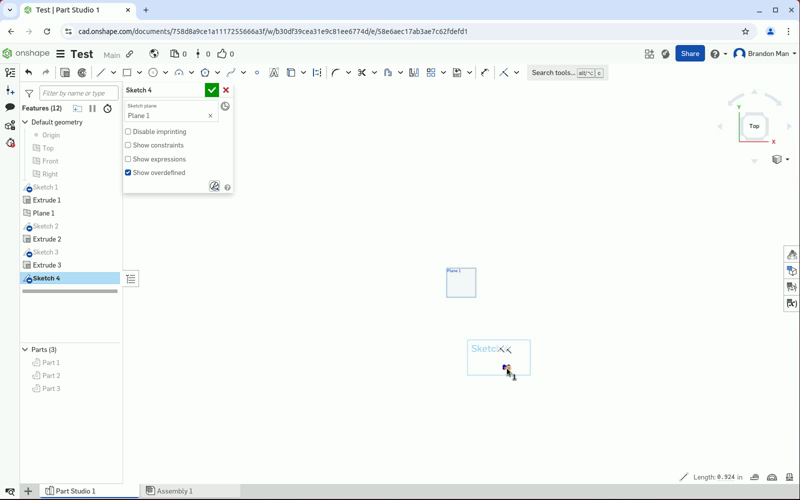
mouse_move(73, 352)
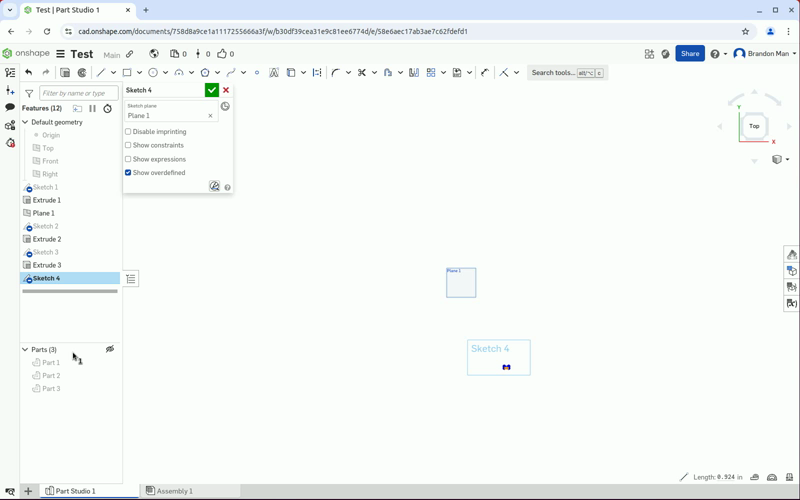
key(shift+y)
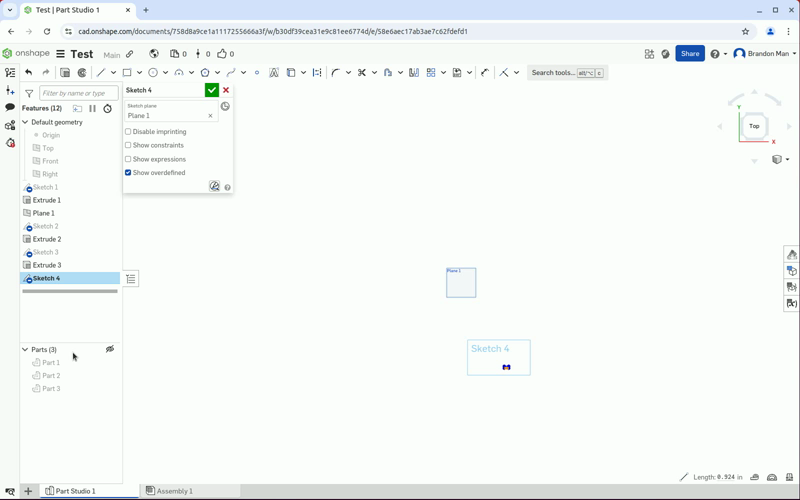
key(shift+e)
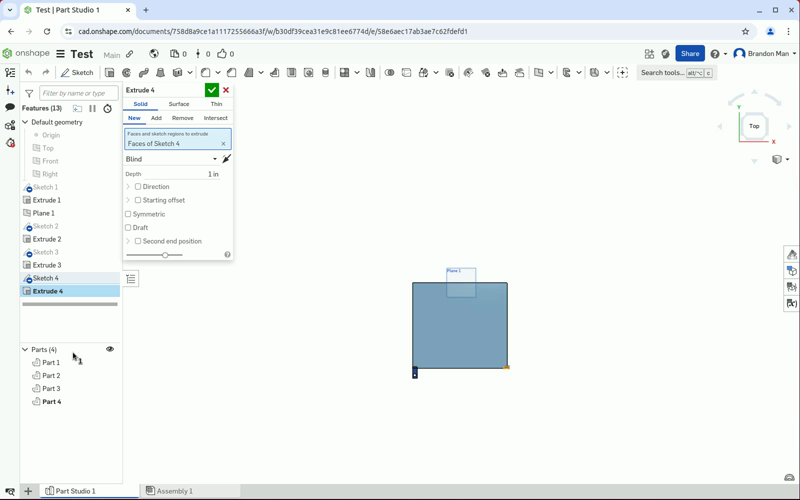
mouse_move(143, 106)
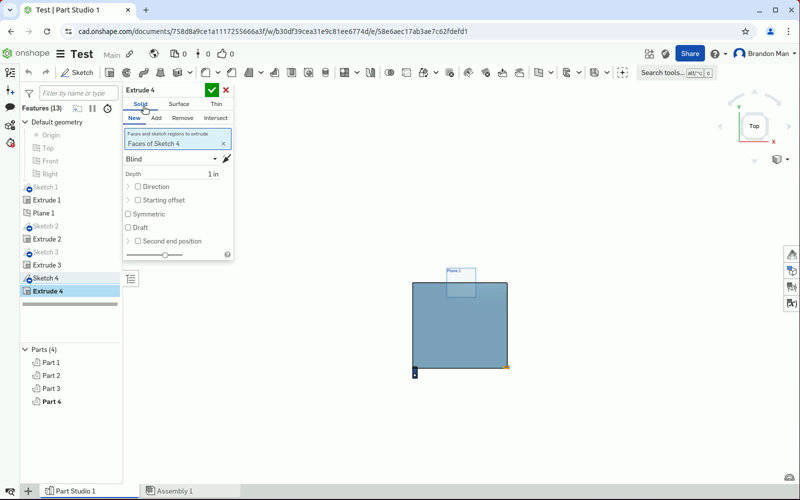
click(143, 106)
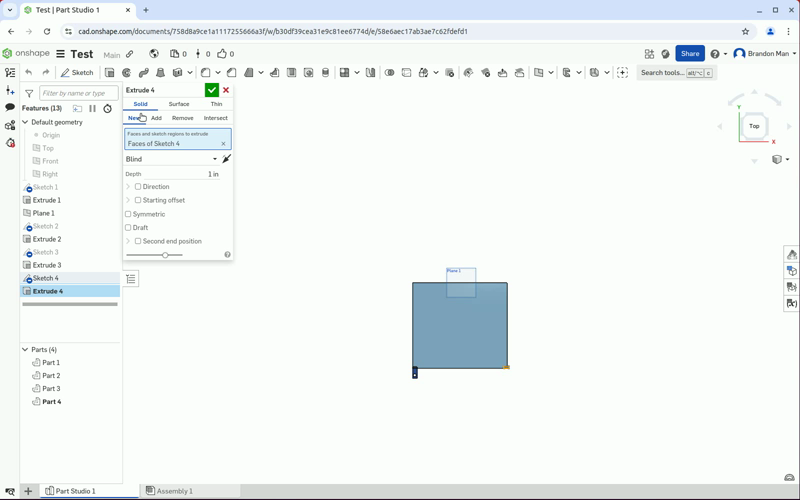
mouse_move(137, 120)
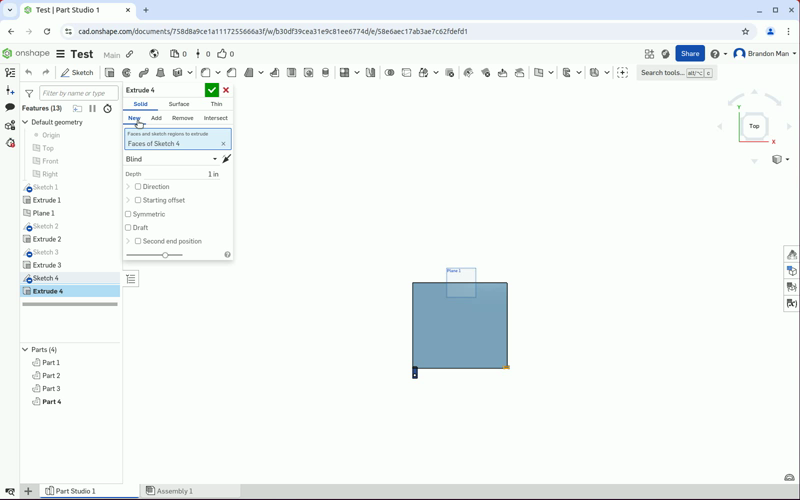
click(137, 120)
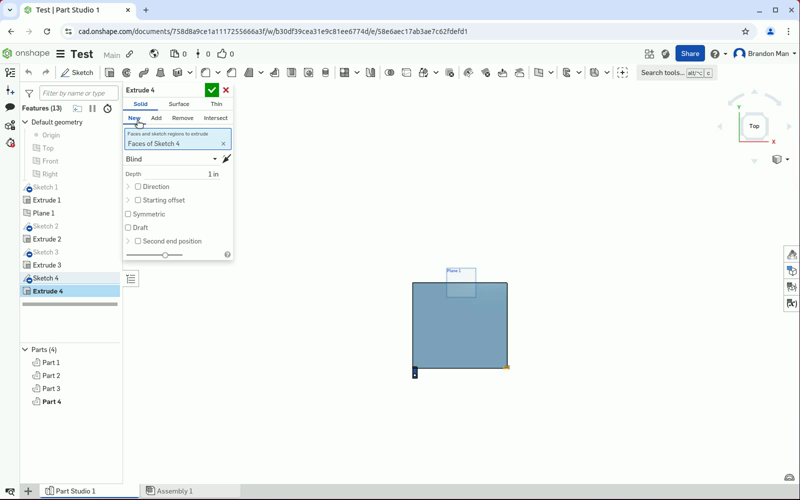
key(tab, 4)
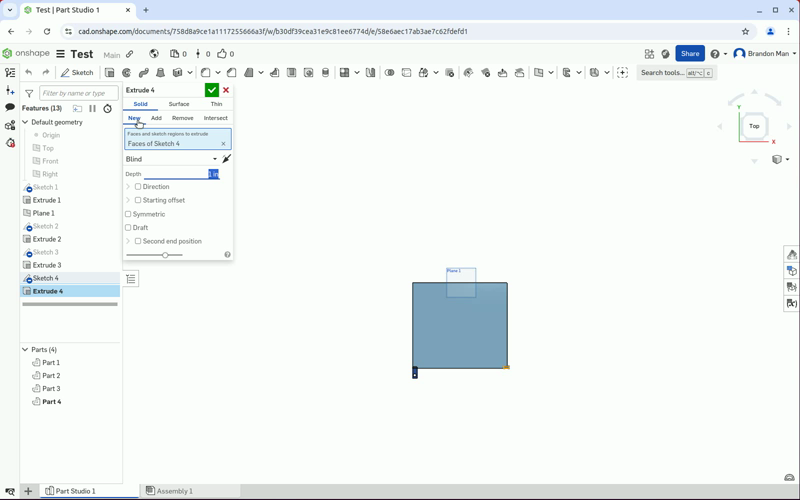
text(0.481)
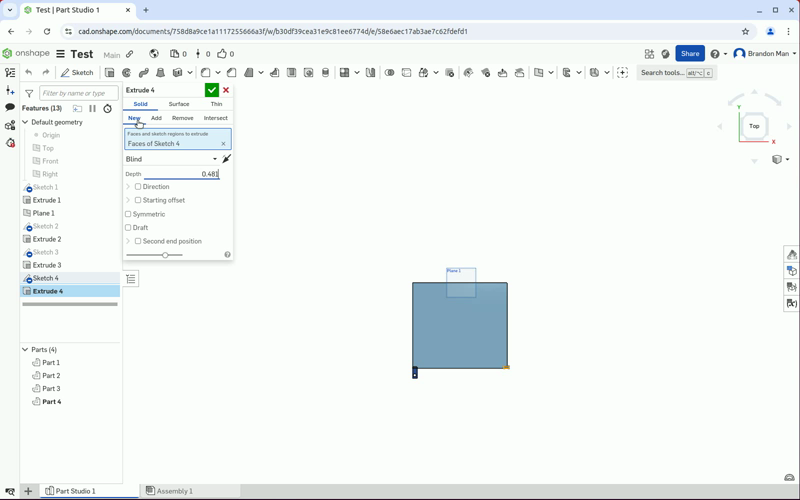
key(enter)
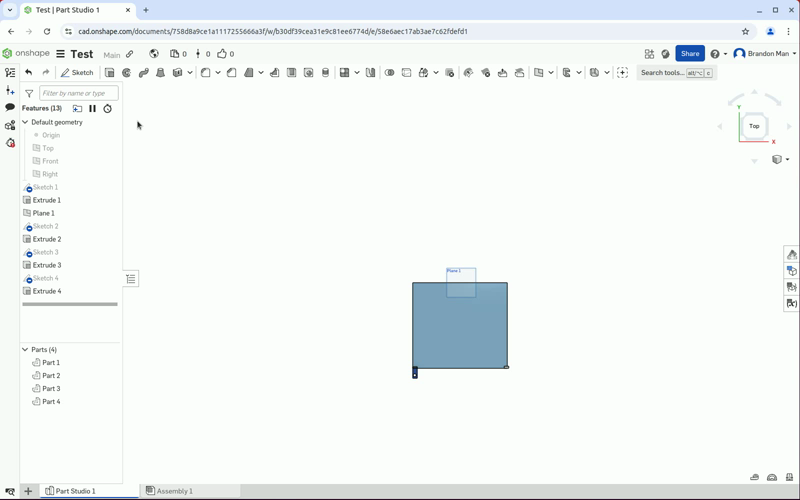
key(shift+h)
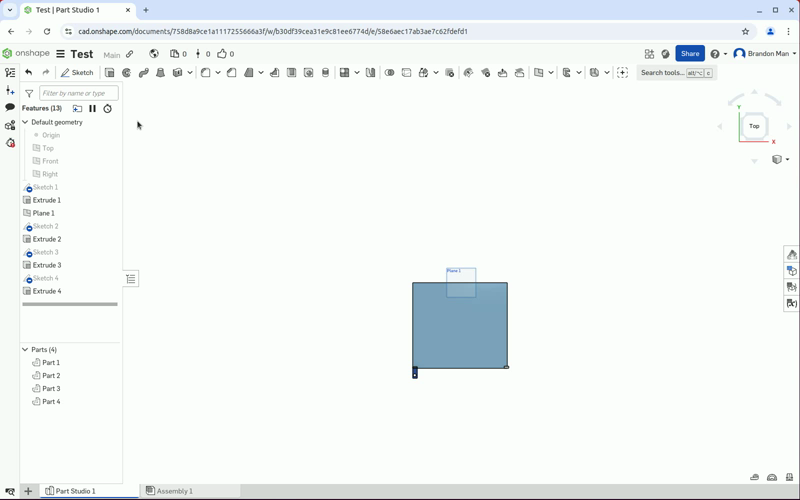
key(shift+h)
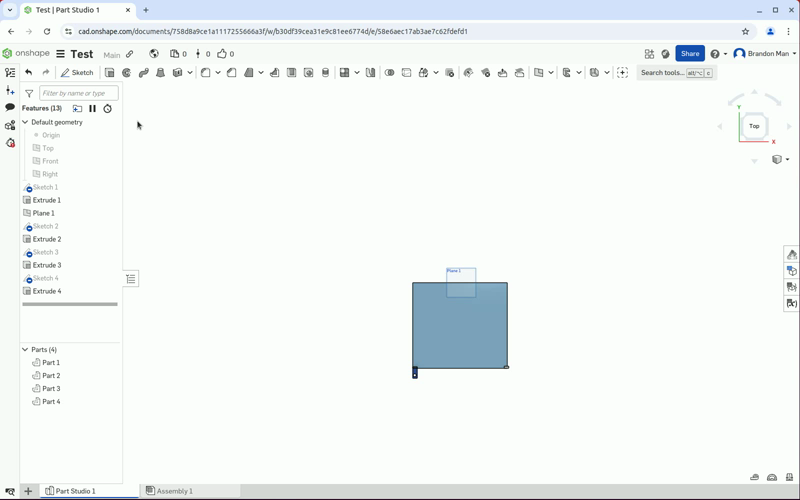
mouse_move(73, 189)
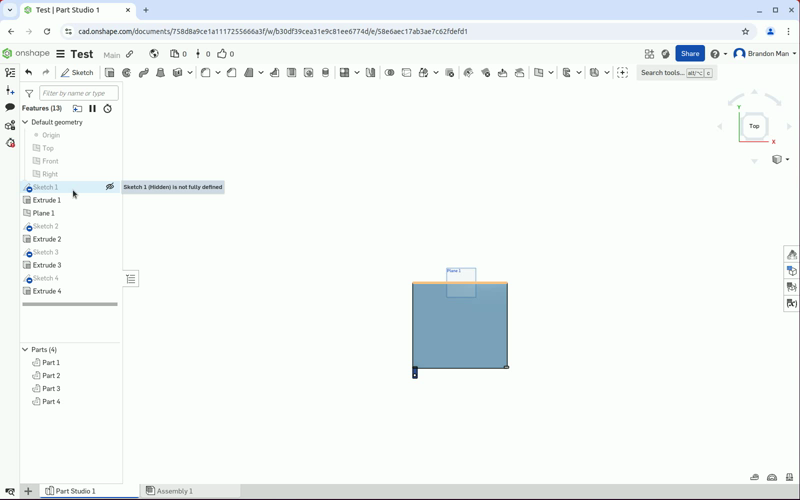
click(73, 189)
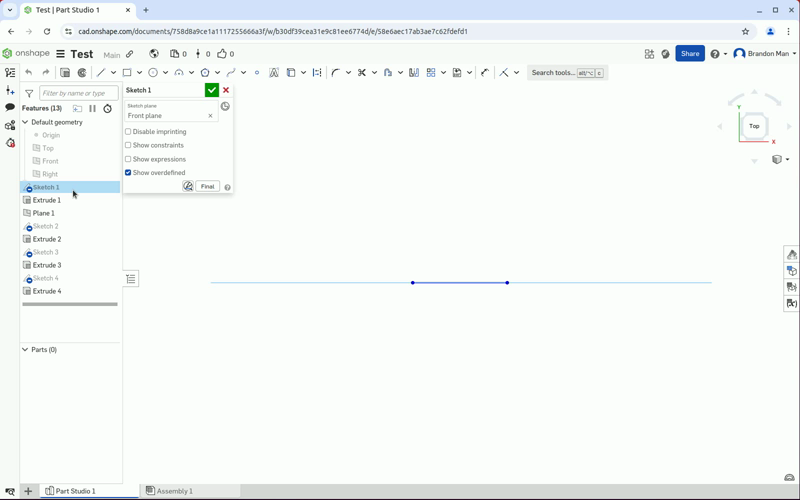
mouse_move(229, 92)
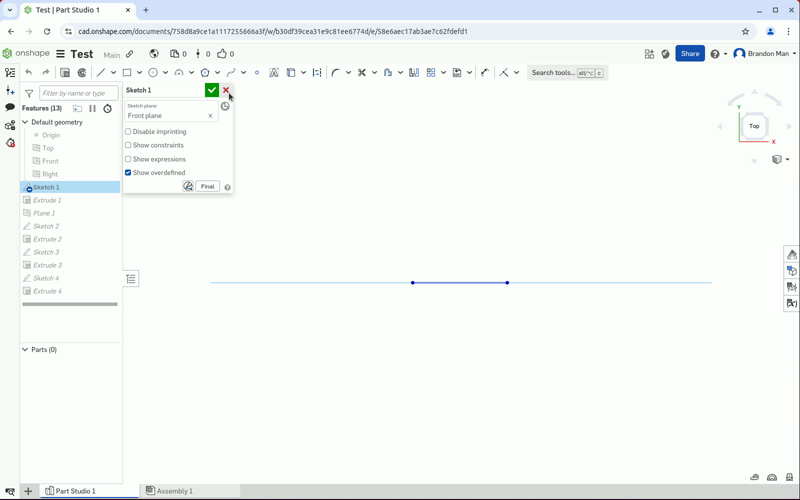
click(229, 92)
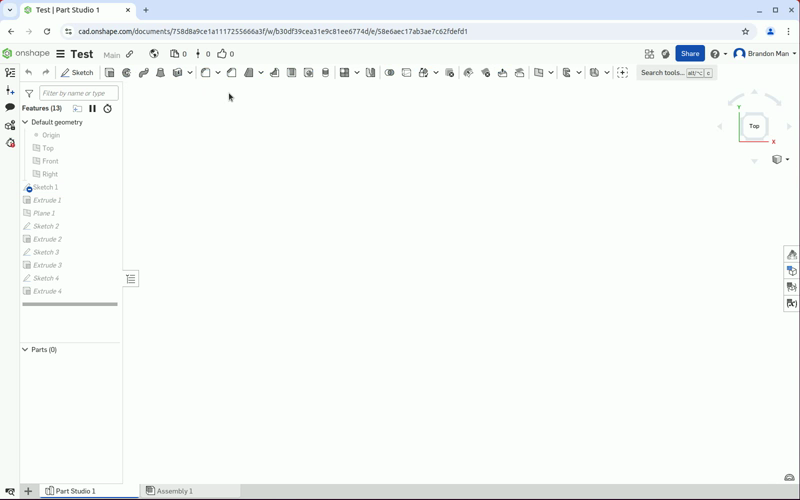
key(shift+s)
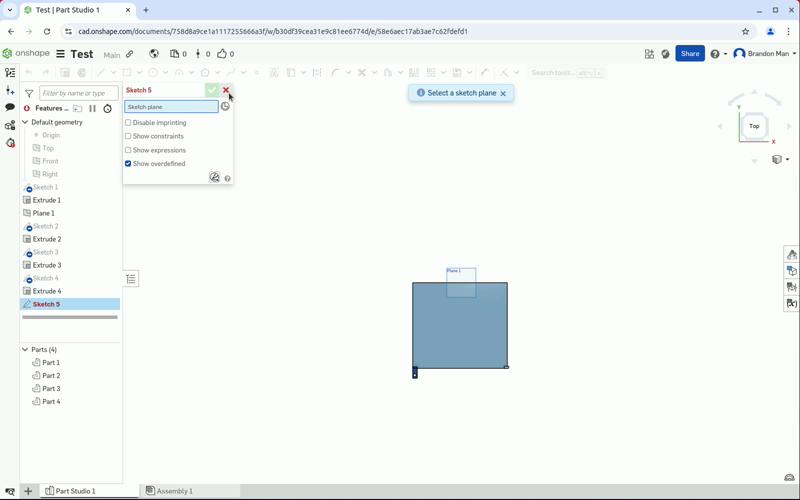
mouse_move(73, 215)
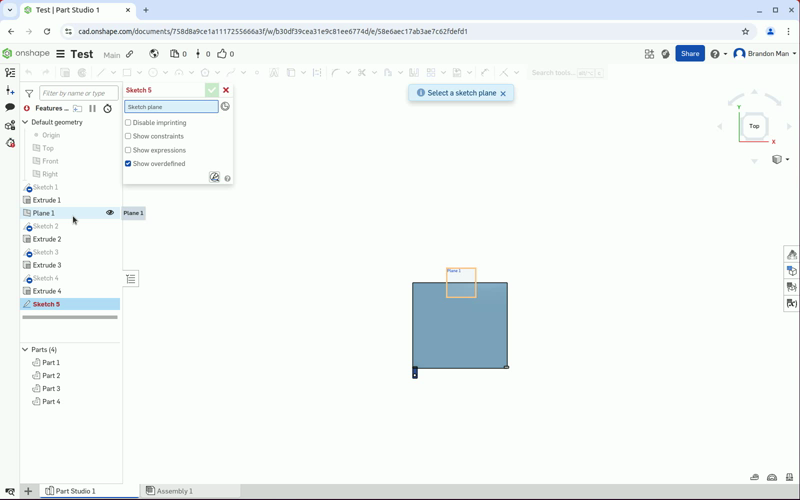
click(73, 215)
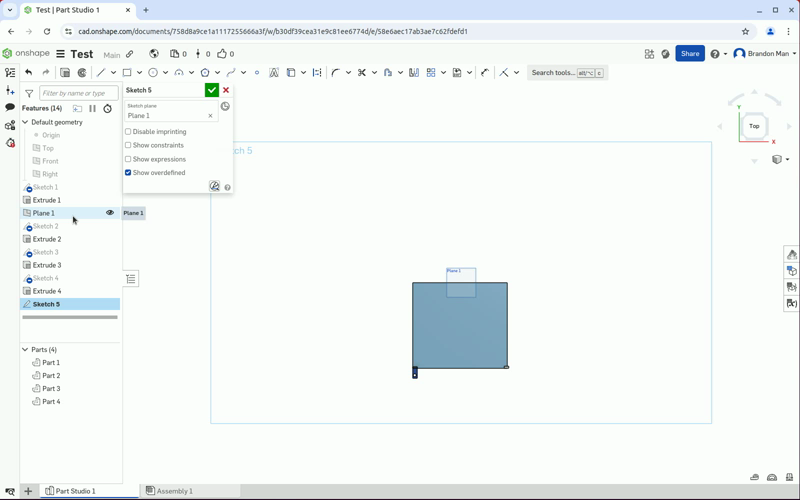
mouse_move(73, 352)
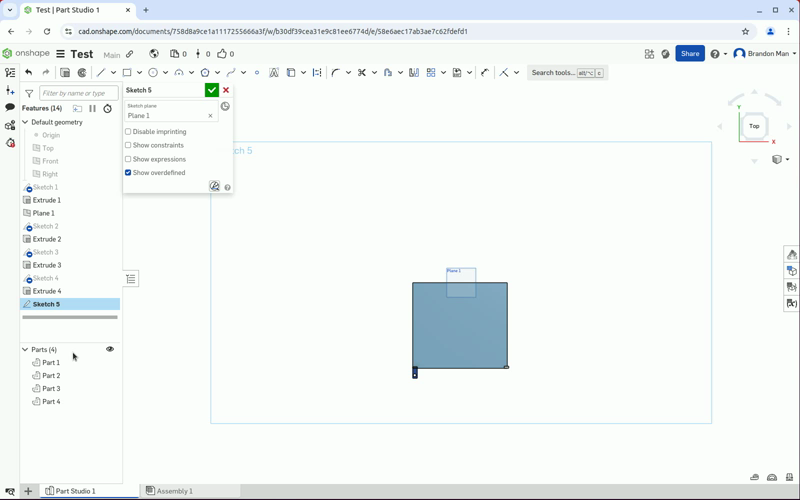
key(y)
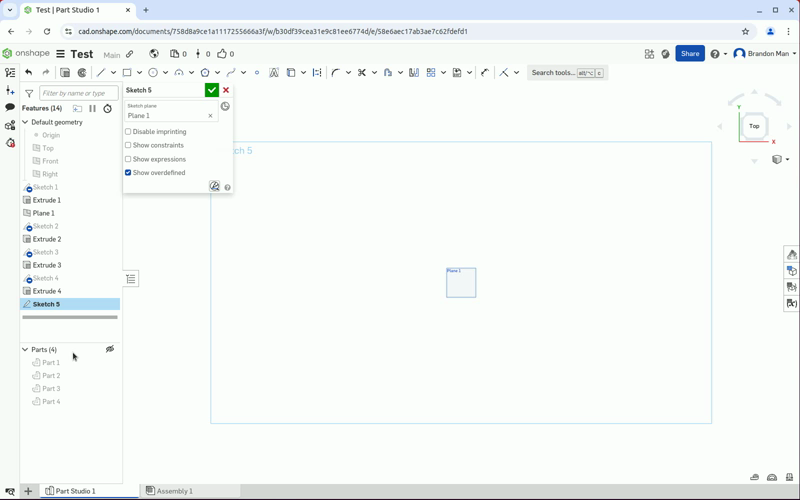
key(l)
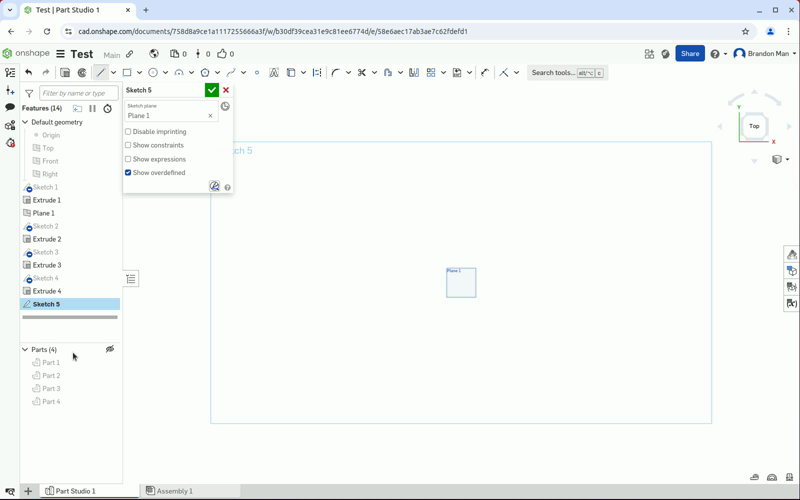
key_down(shift)
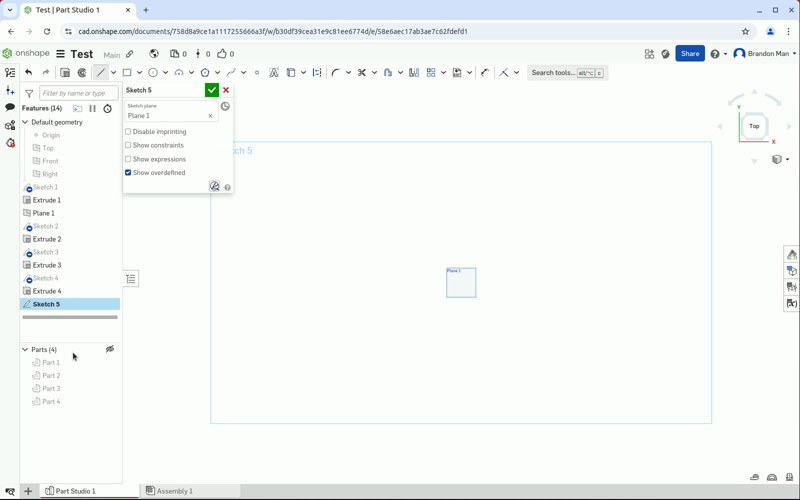
mouse_move(504, 378)
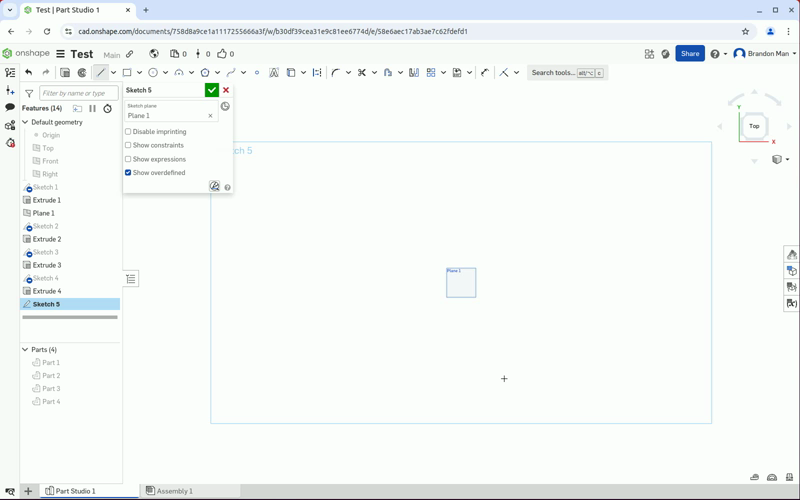
click(504, 378)
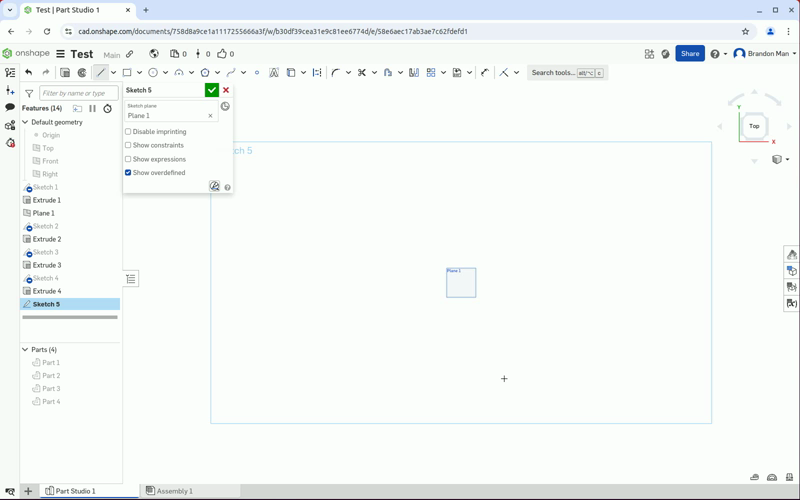
key_up(shift)
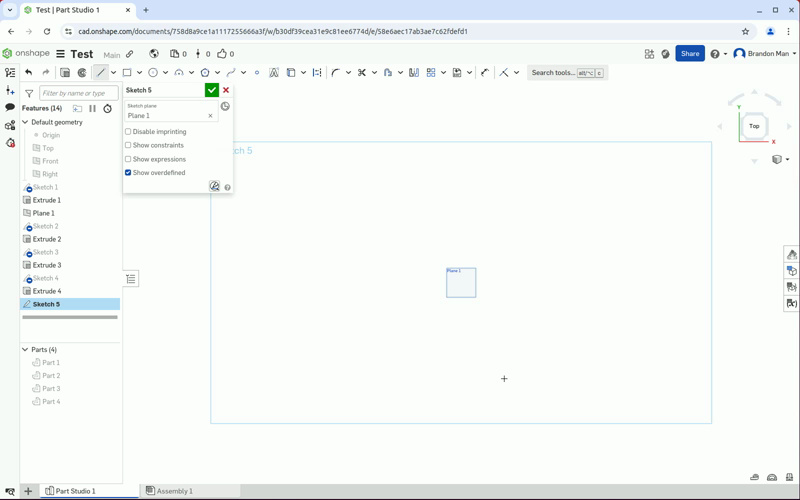
key_down(shift)
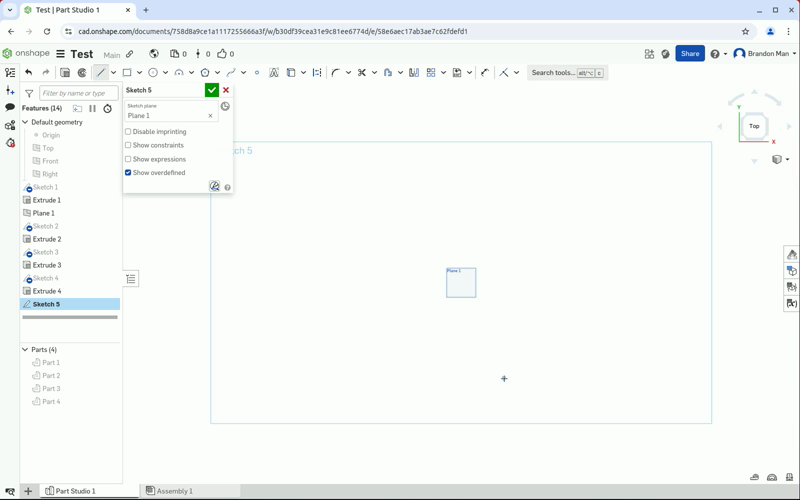
mouse_move(534, 378)
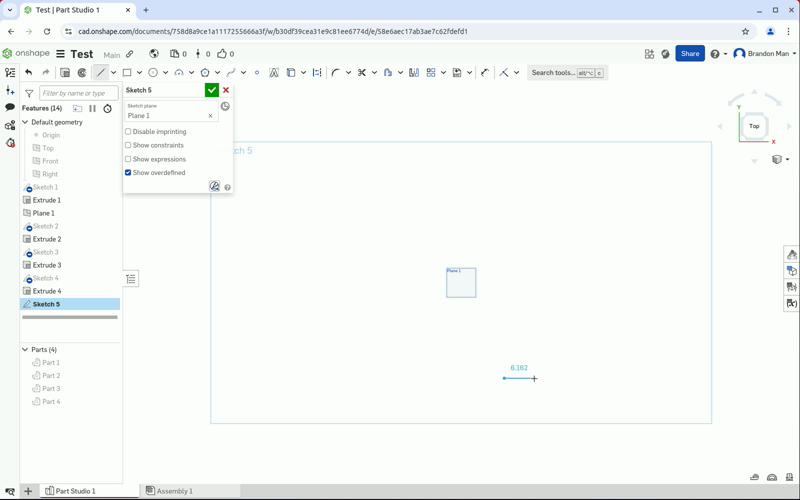
mouse_move(508, 378)
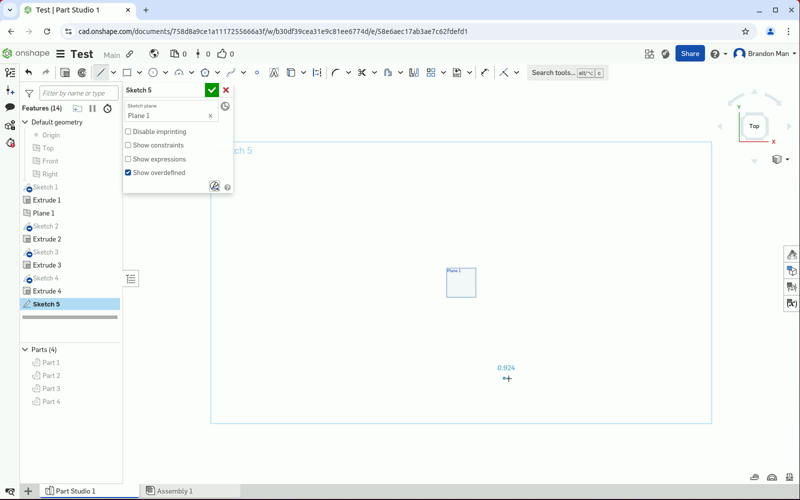
scroll(6)
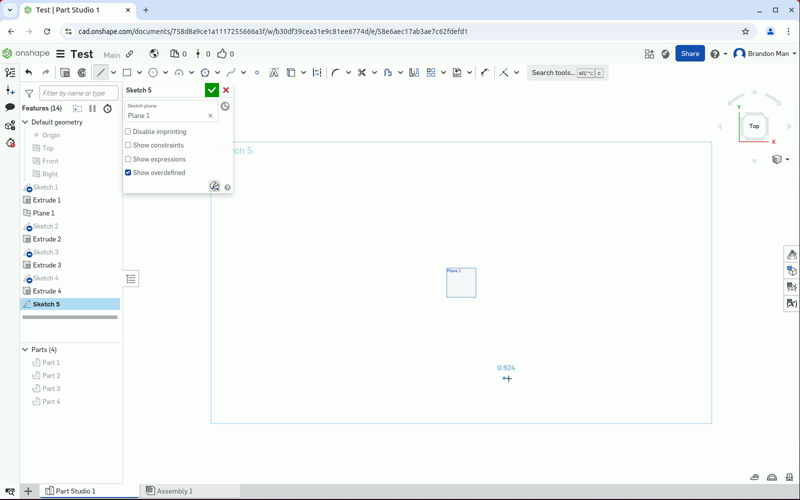
scroll(6)
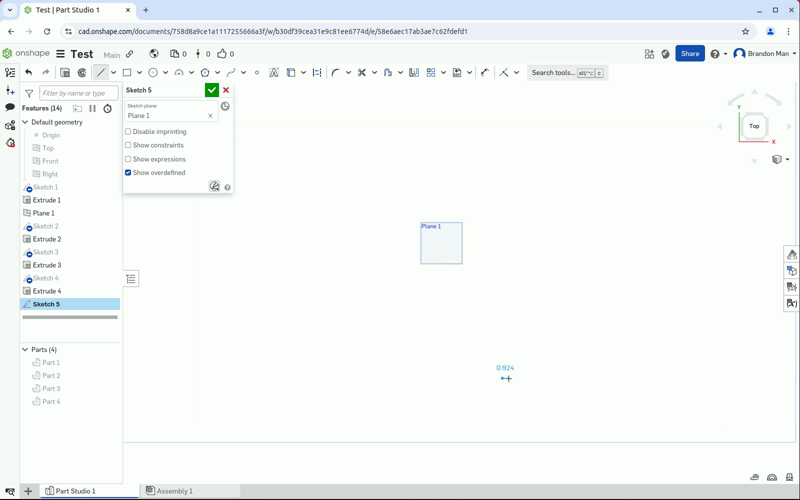
scroll(6)
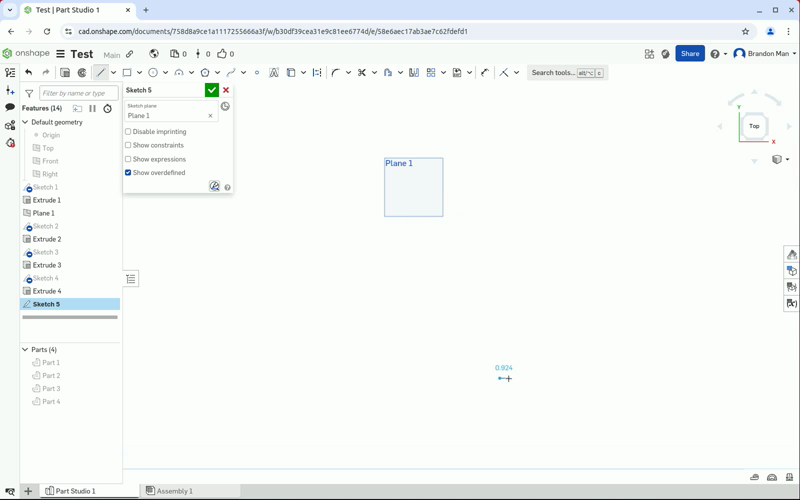
scroll(6)
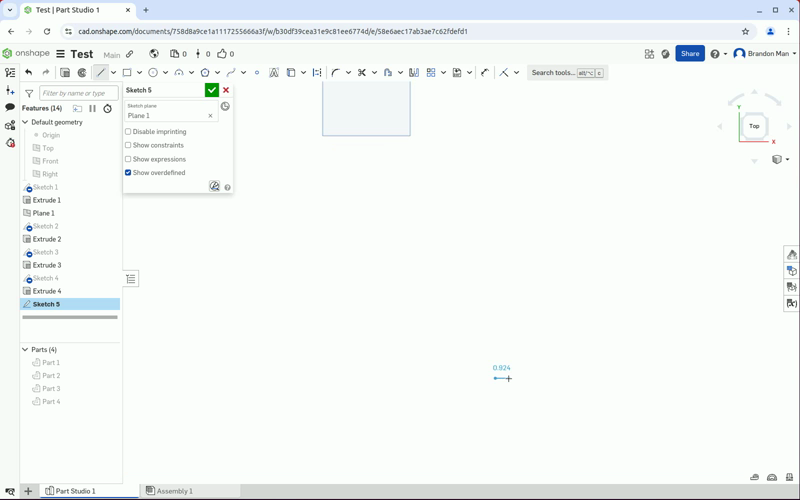
scroll(6)
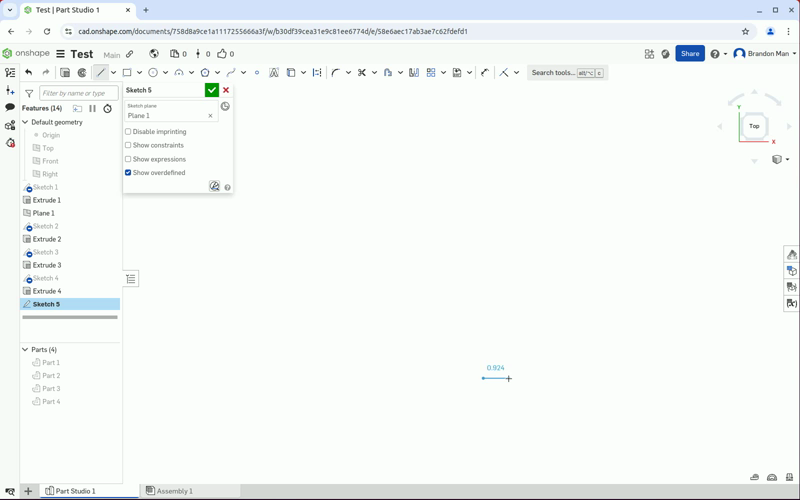
scroll(6)
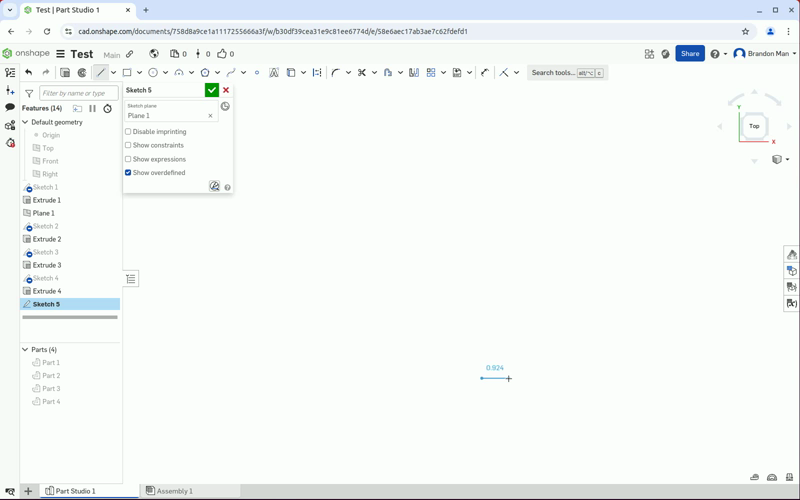
scroll(6)
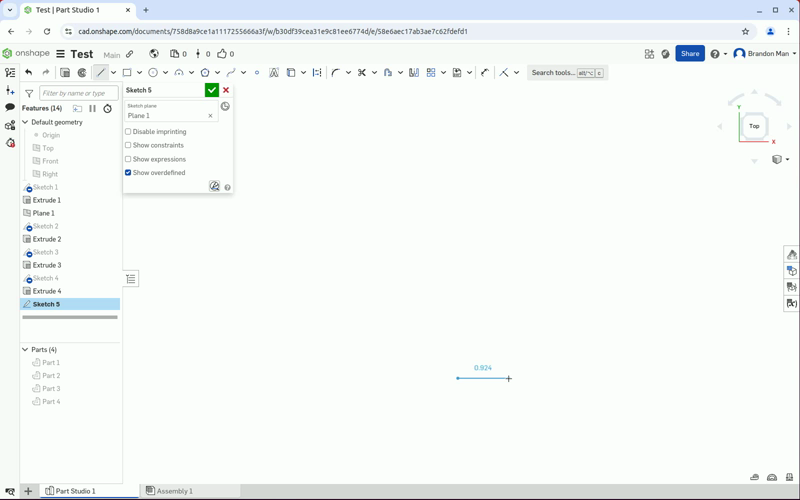
click(508, 378)
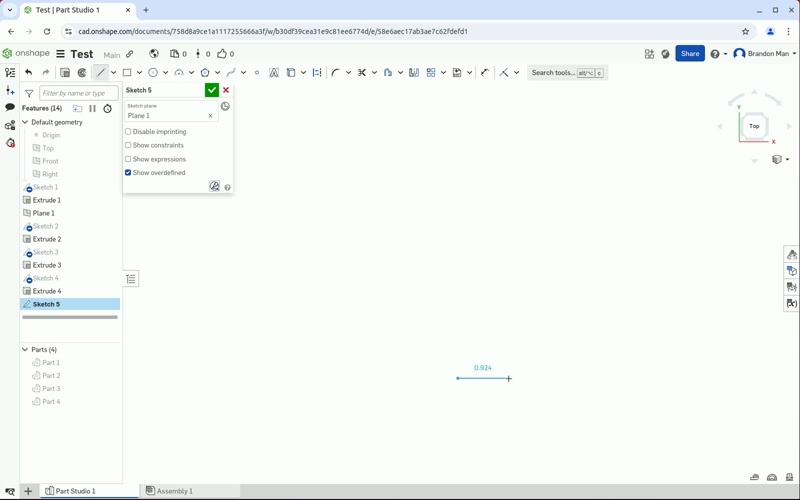
scroll(-6)
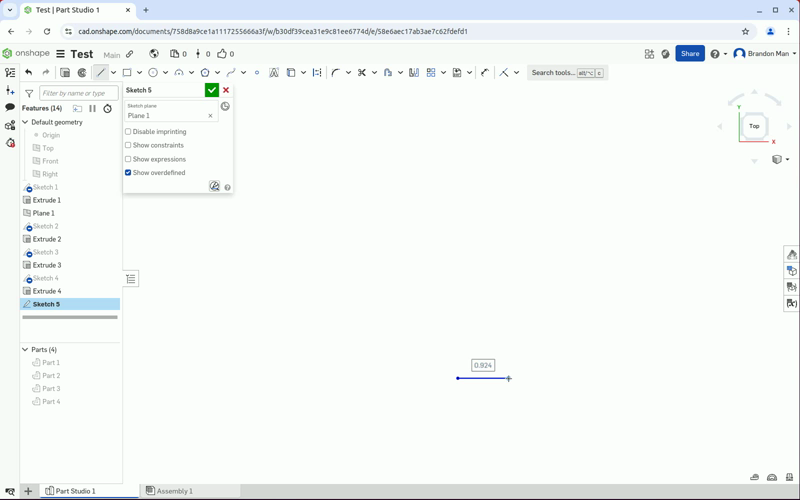
scroll(-6)
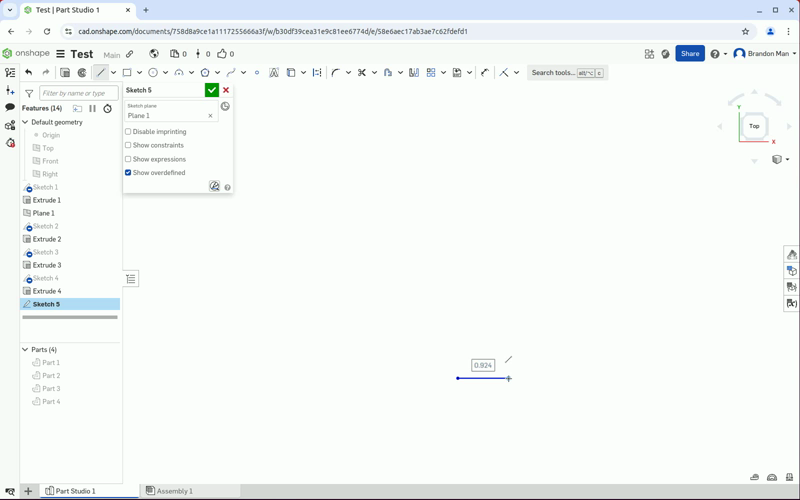
scroll(-6)
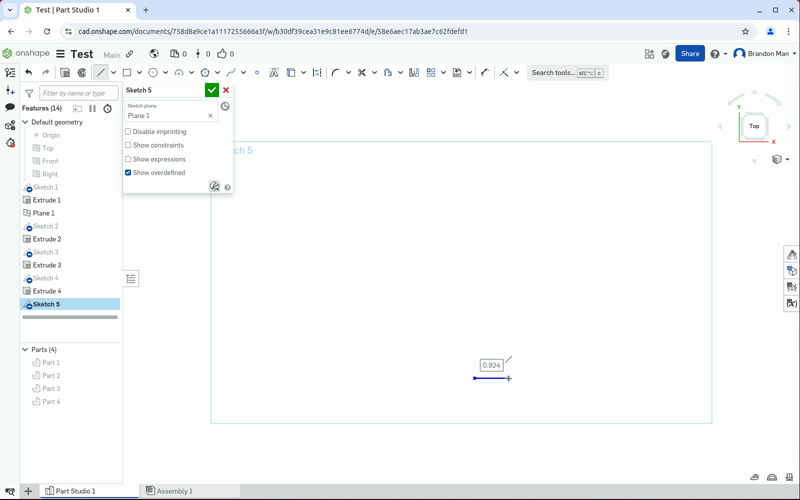
scroll(-6)
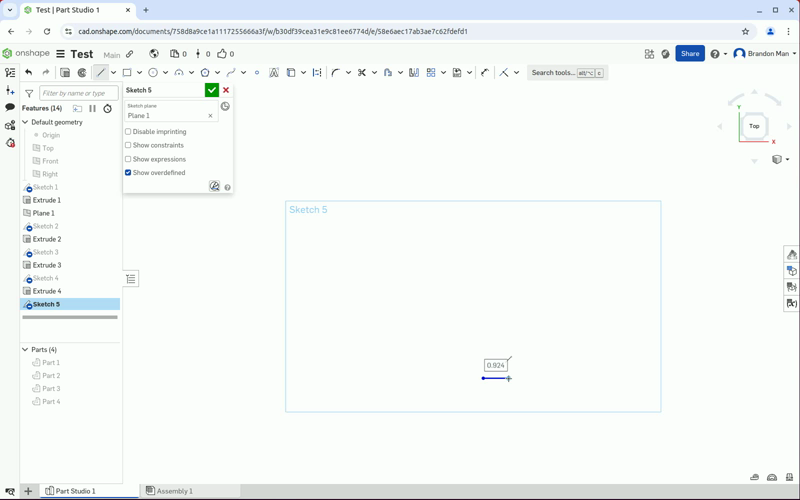
scroll(-6)
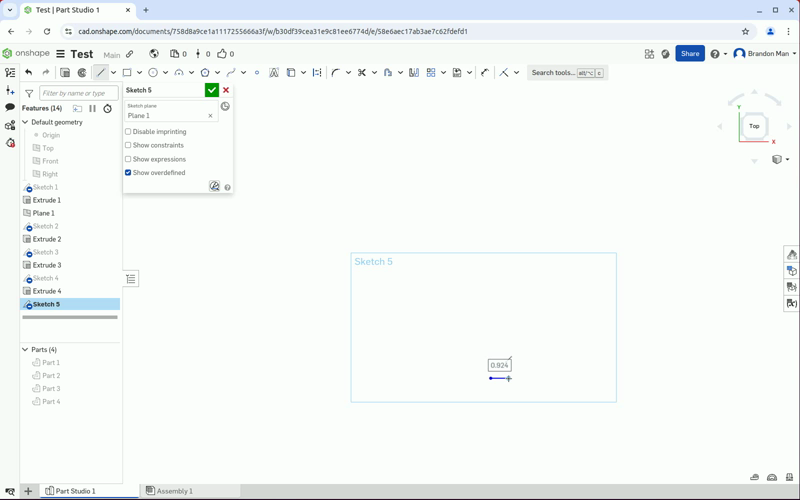
scroll(-6)
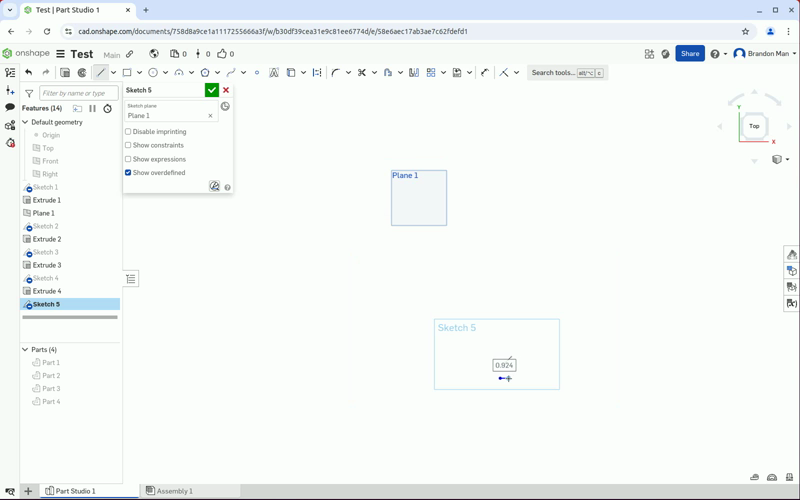
scroll(-6)
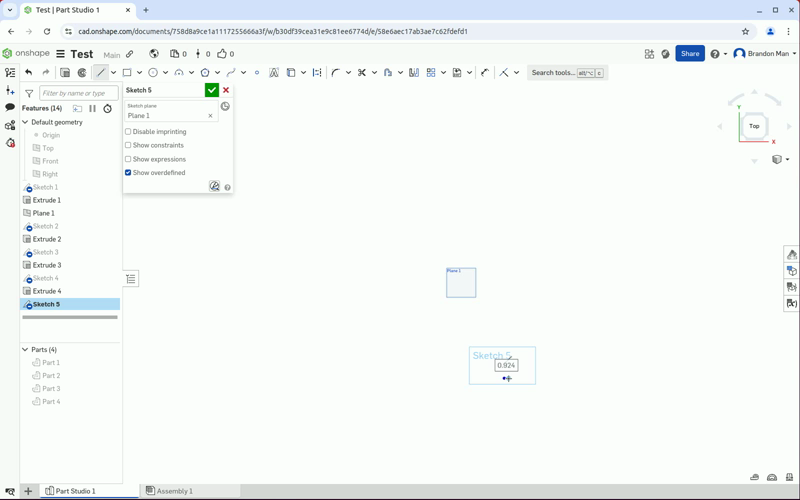
key_up(shift)
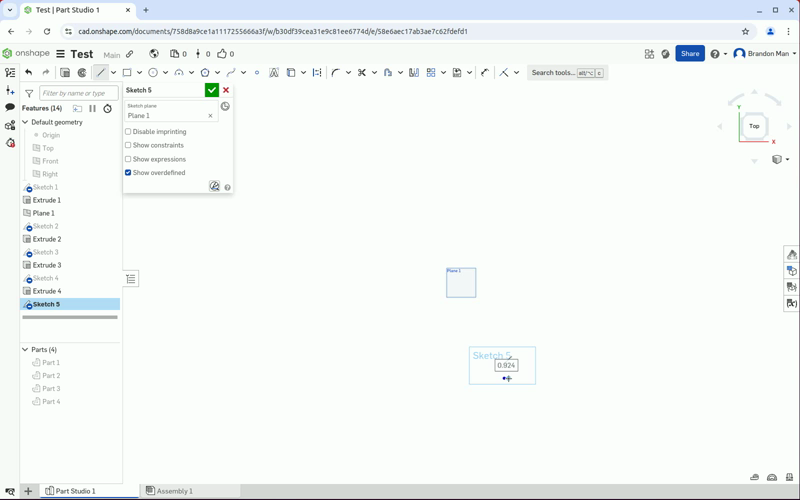
key_down(shift)
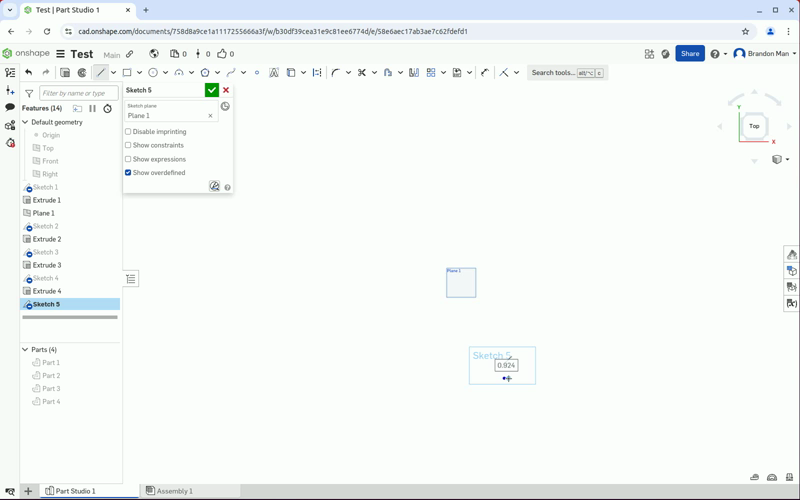
mouse_move(538, 378)
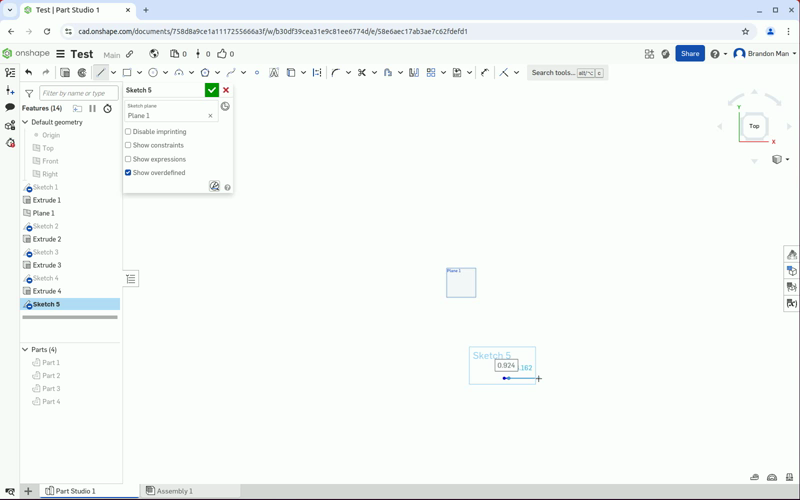
mouse_move(508, 368)
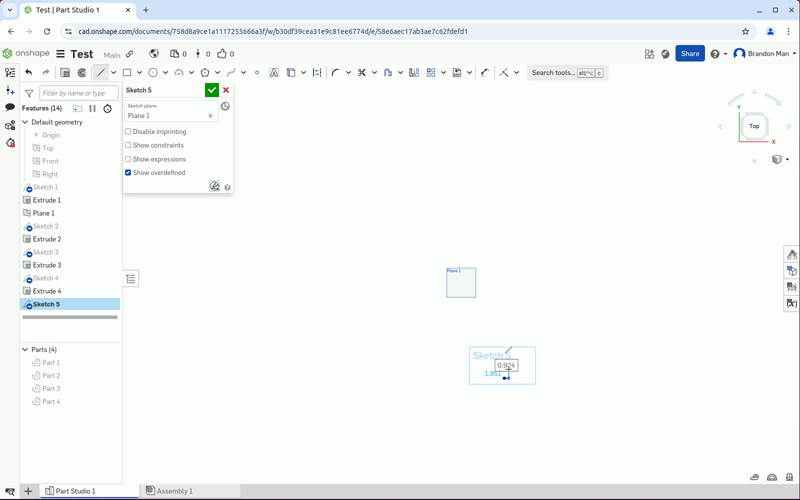
click(508, 368)
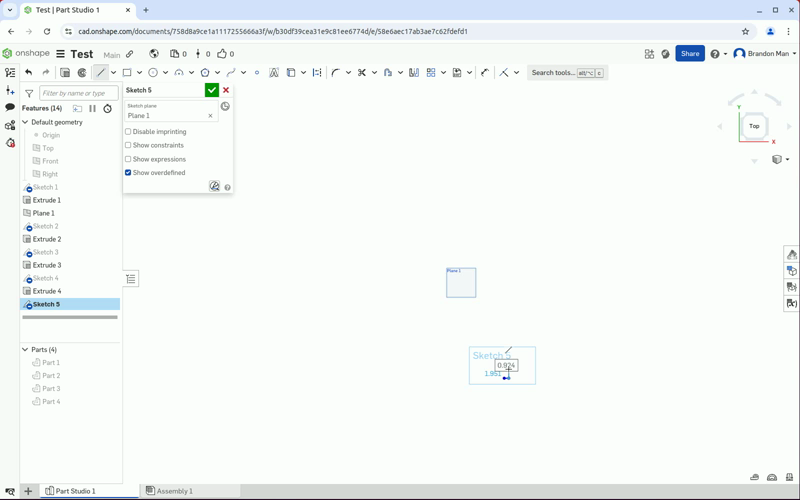
key_up(shift)
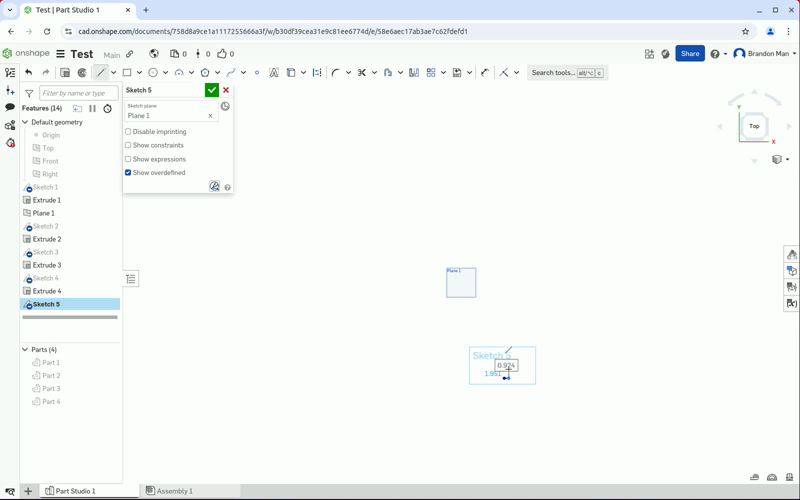
key_down(shift)
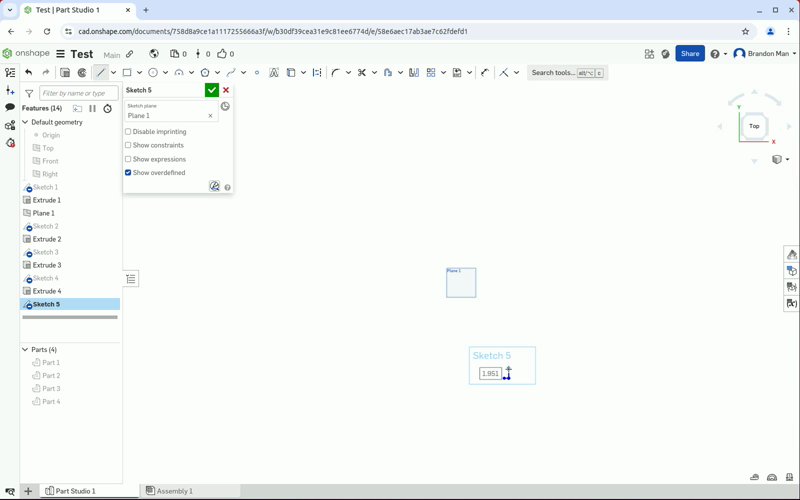
mouse_move(538, 368)
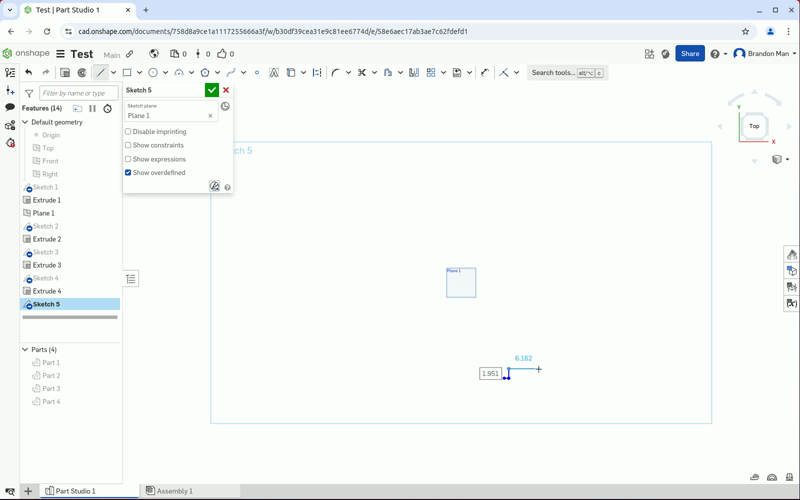
mouse_move(504, 368)
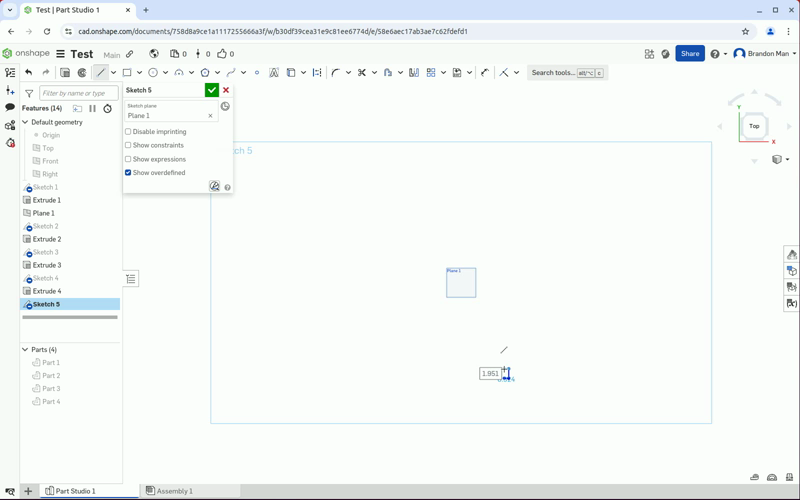
scroll(6)
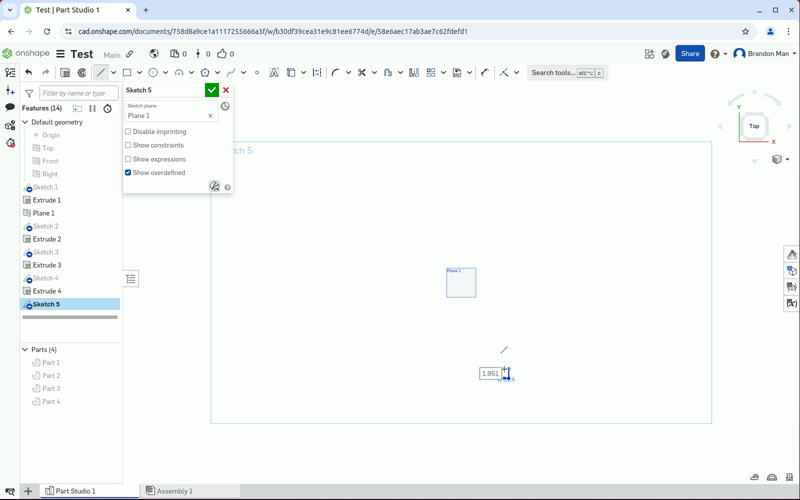
scroll(6)
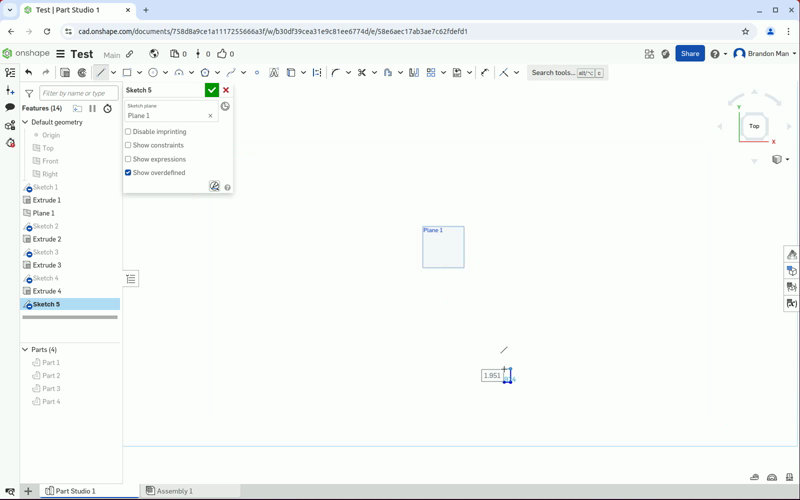
scroll(6)
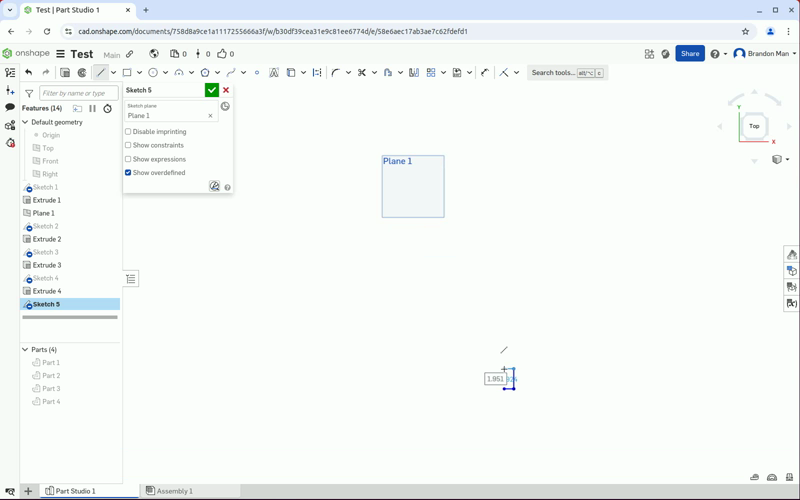
scroll(6)
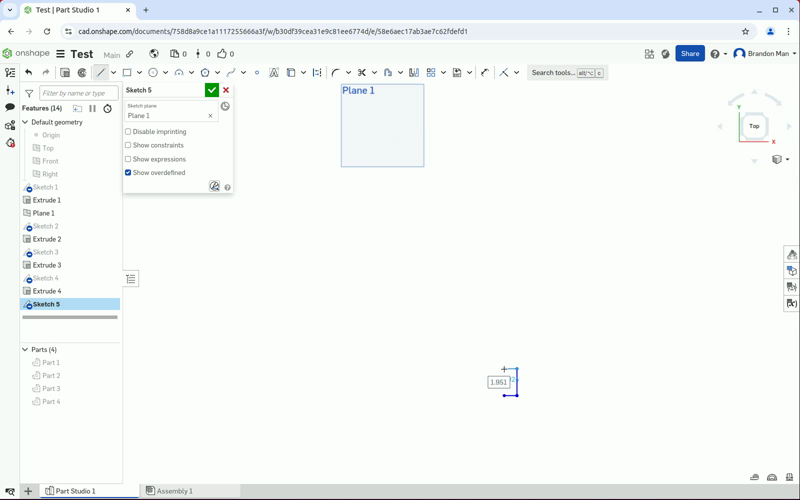
scroll(6)
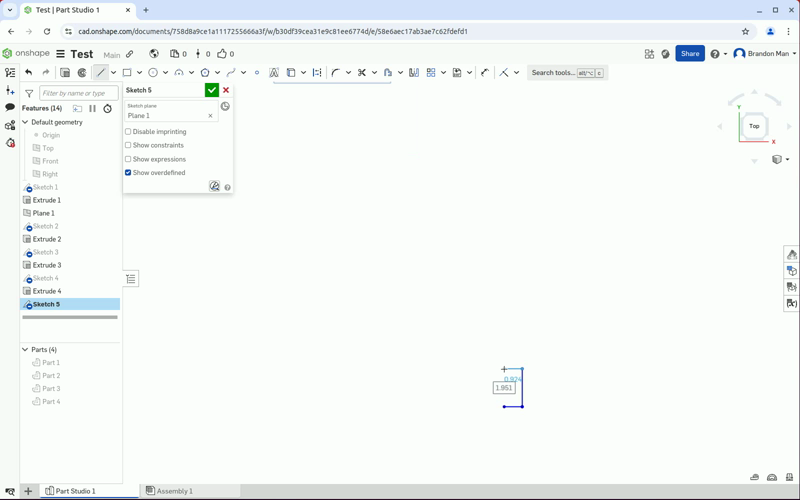
scroll(6)
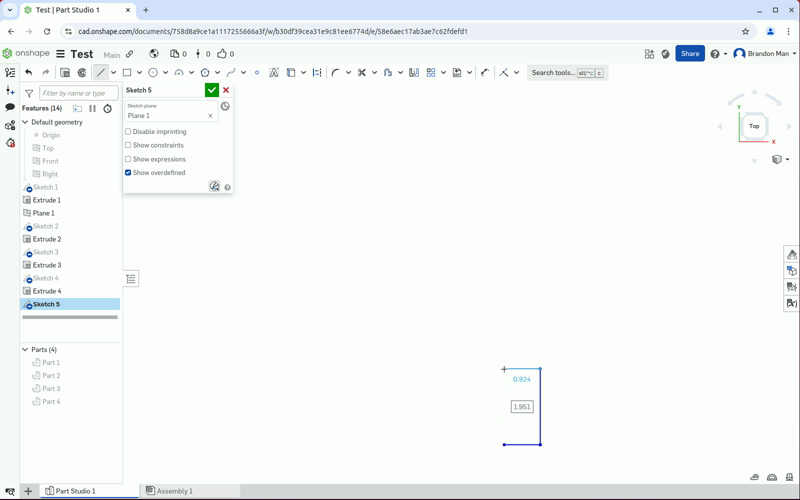
scroll(6)
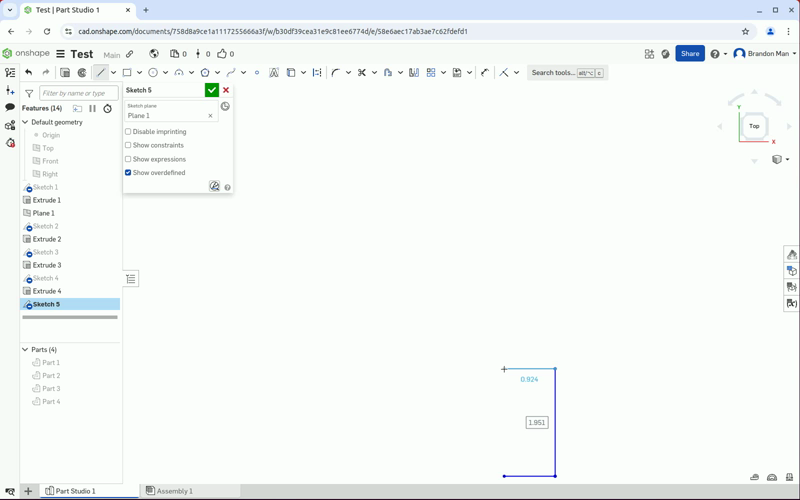
click(504, 368)
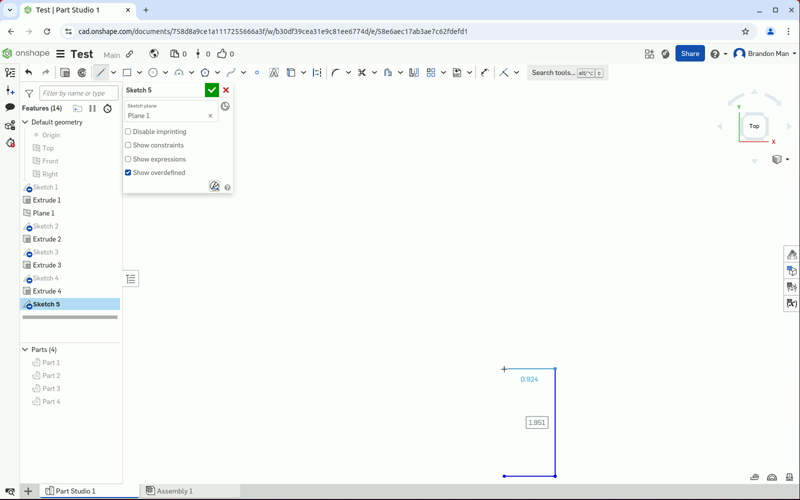
scroll(-6)
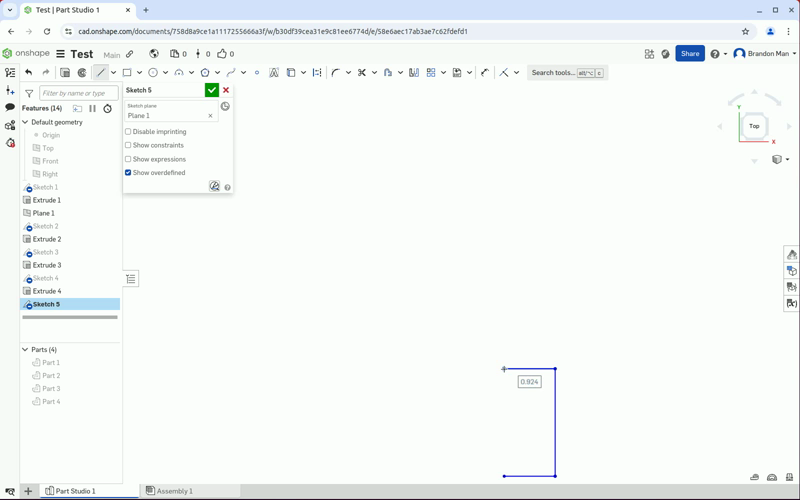
scroll(-6)
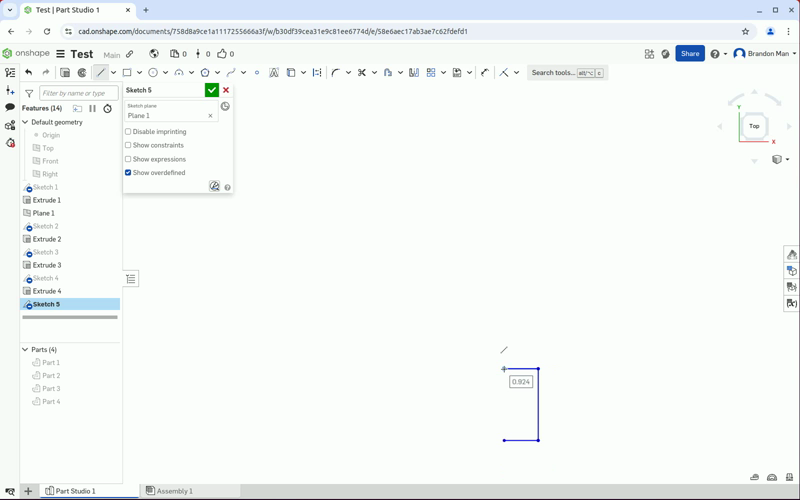
scroll(-6)
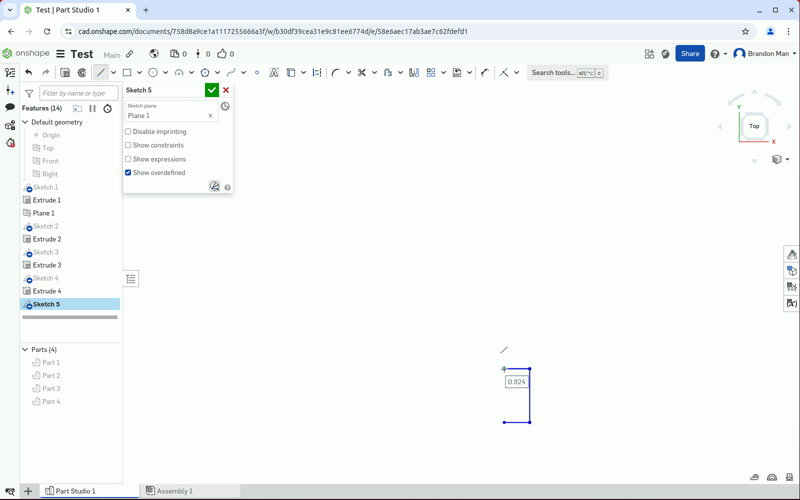
scroll(-6)
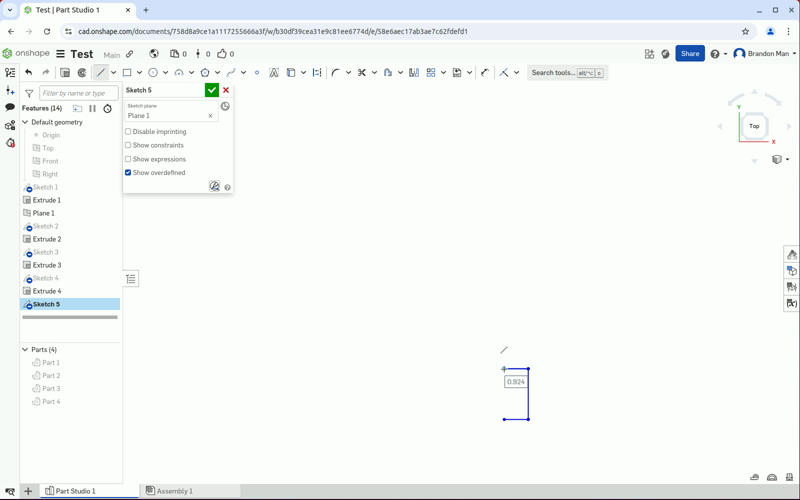
scroll(-6)
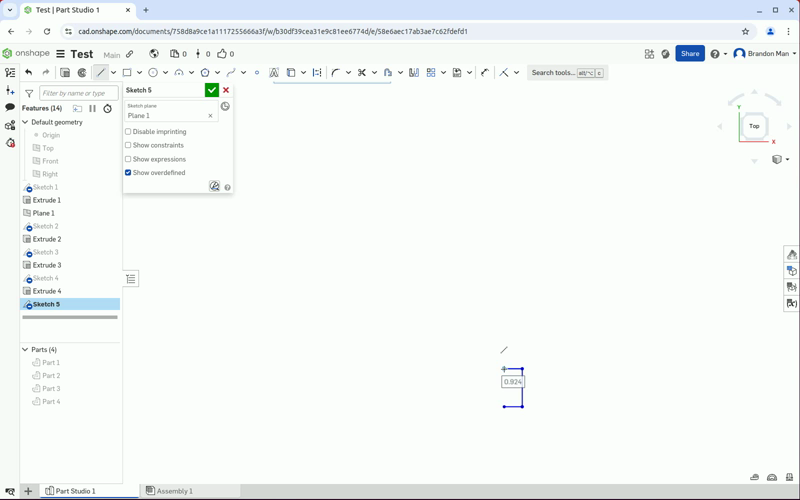
scroll(-6)
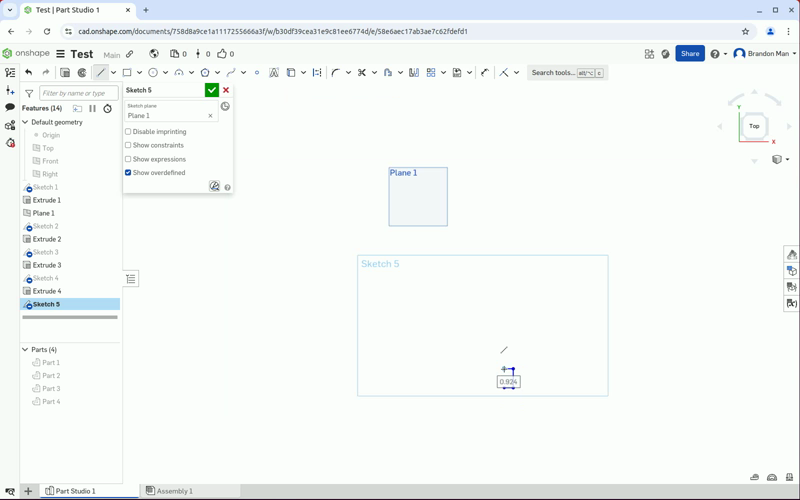
scroll(-6)
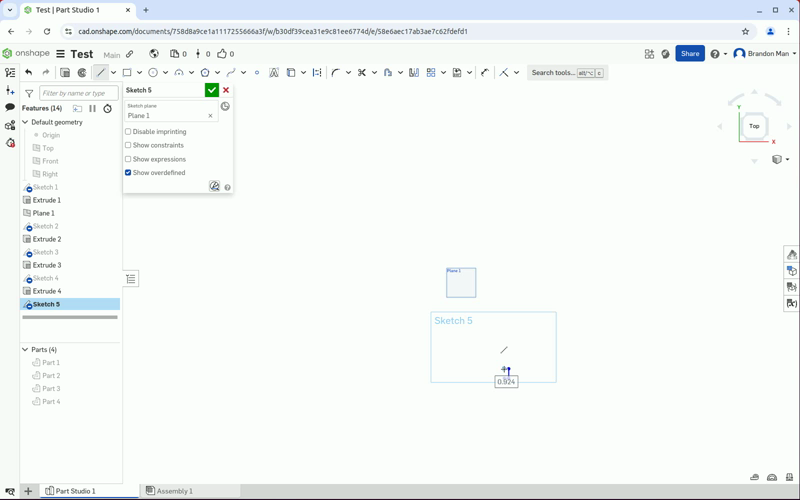
key_up(shift)
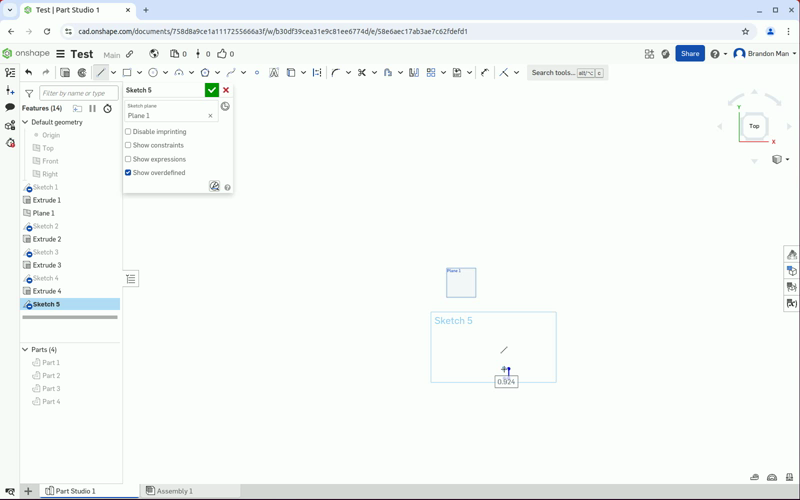
mouse_move(534, 368)
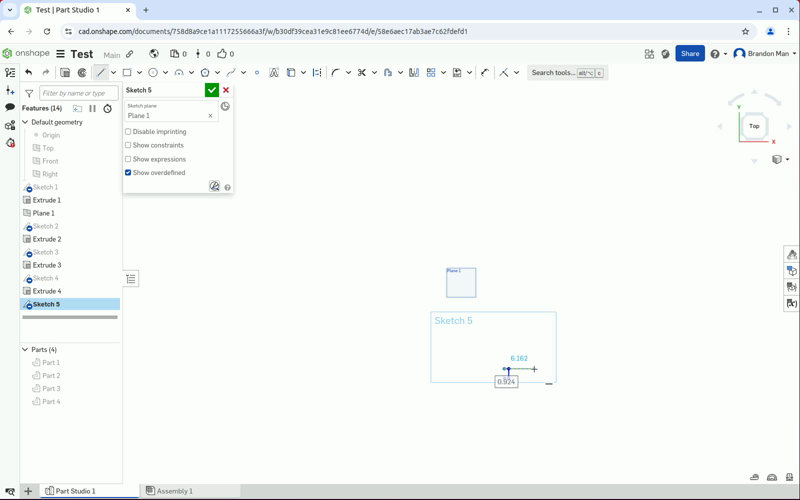
key_down(shift)
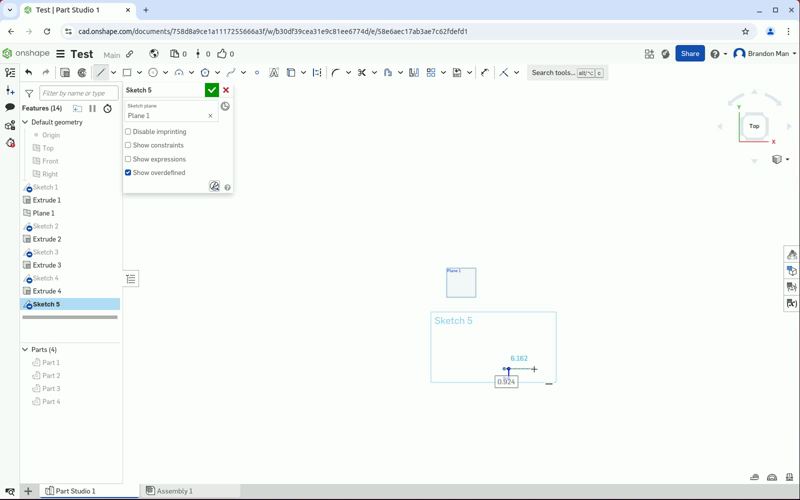
mouse_move(504, 378)
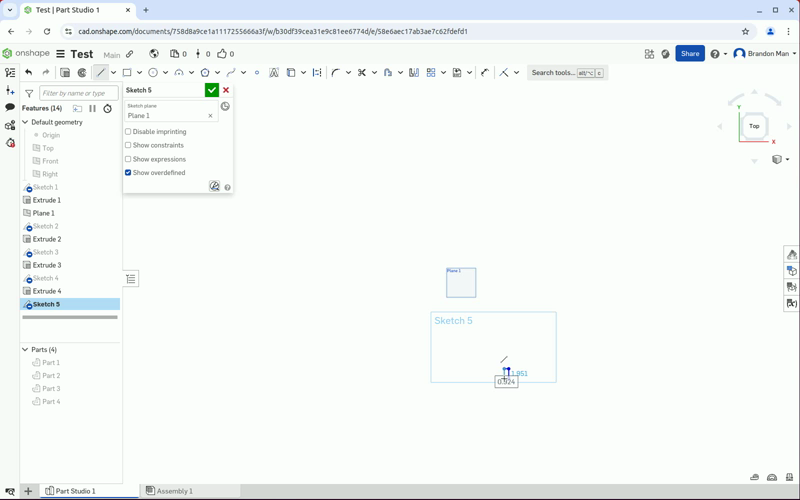
key_up(shift)
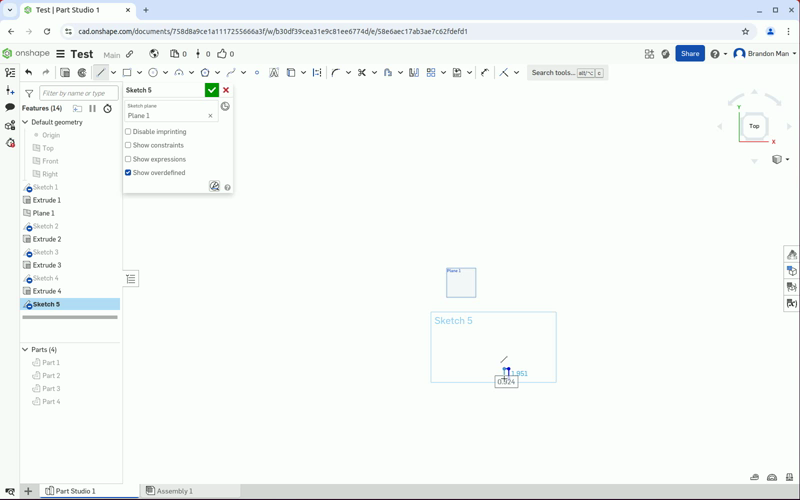
click(504, 378)
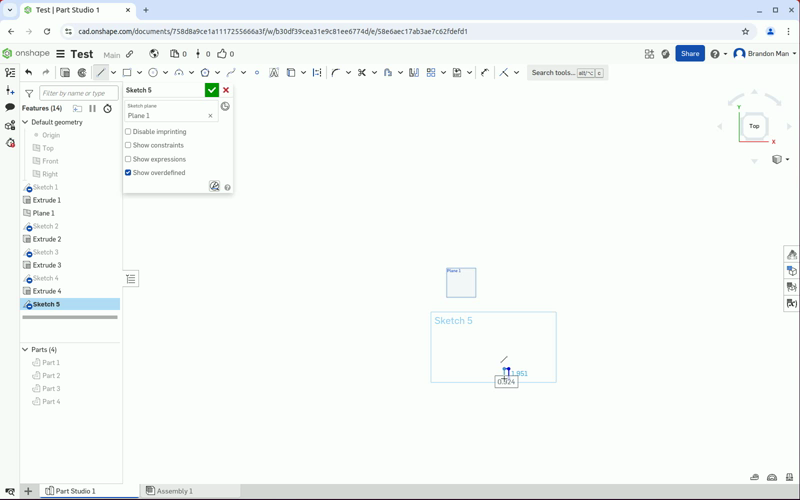
key(esc)
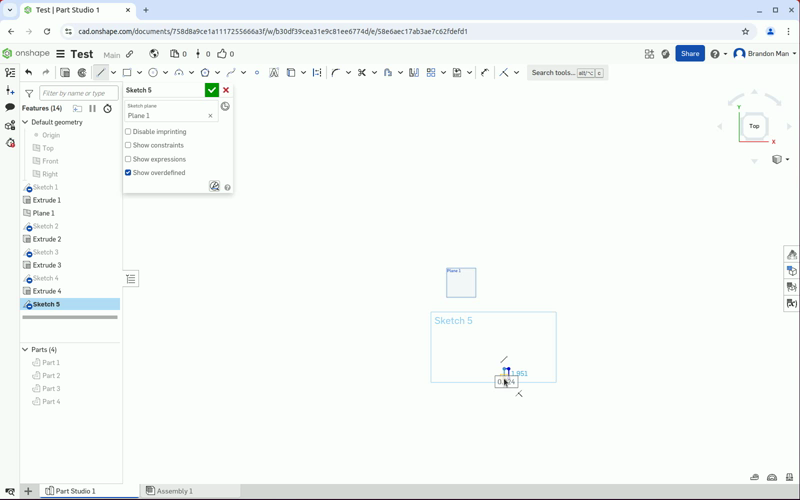
key(c)
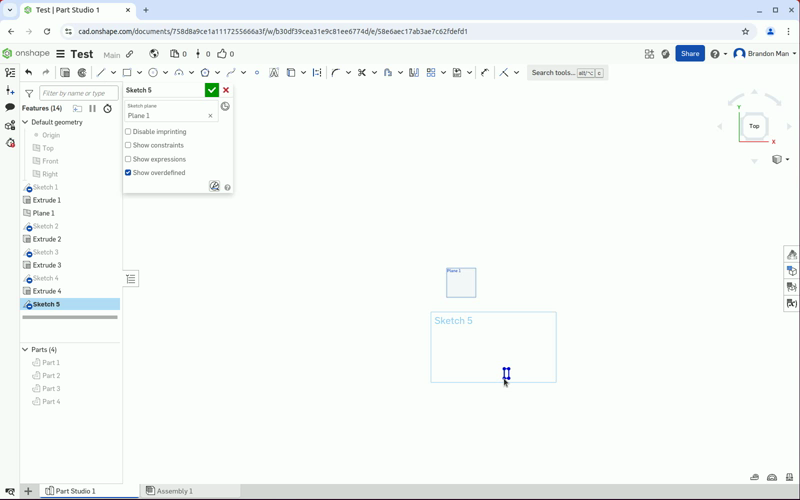
key_down(shift)
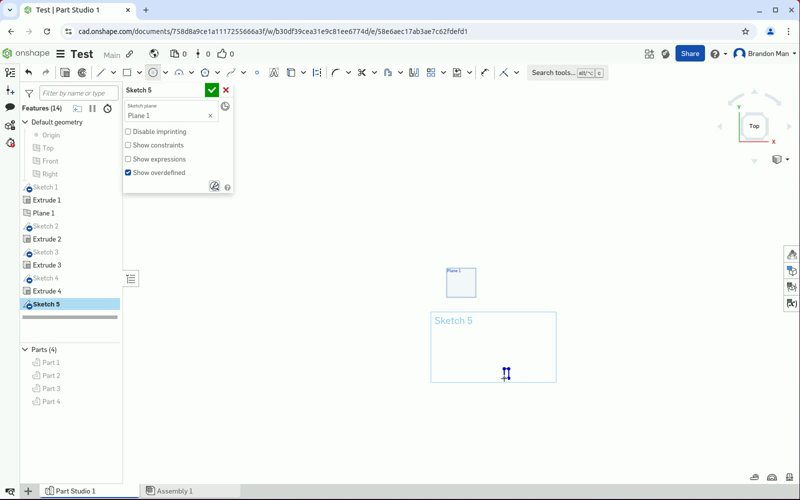
mouse_move(506, 375)
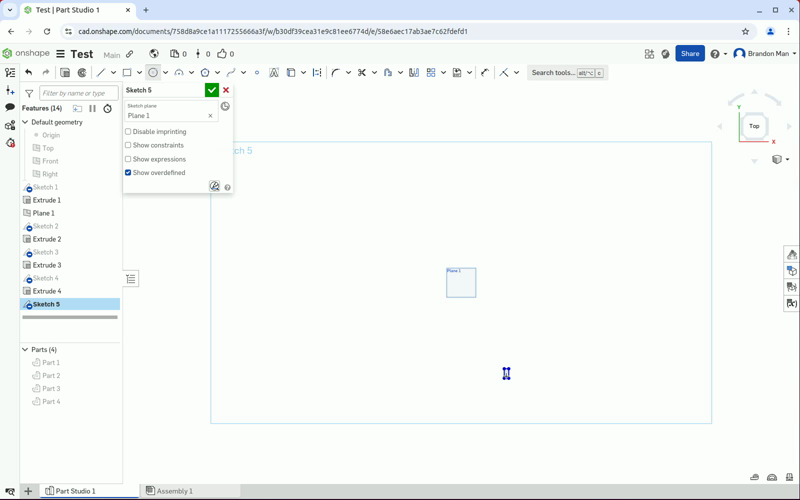
scroll(6)
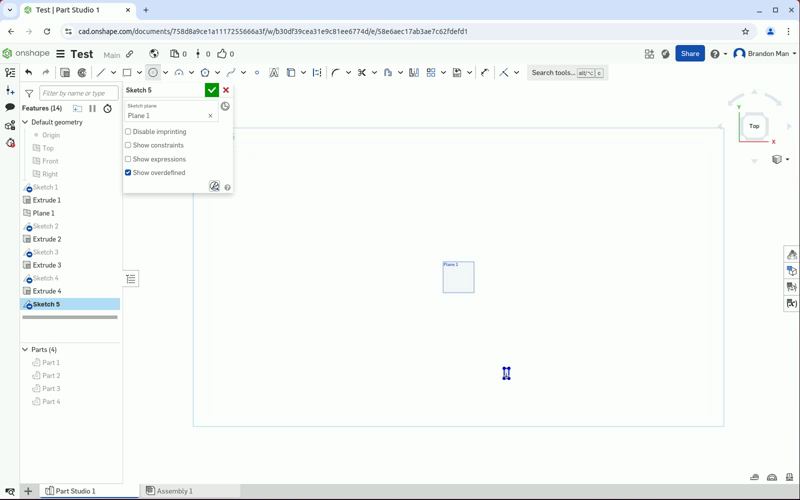
scroll(6)
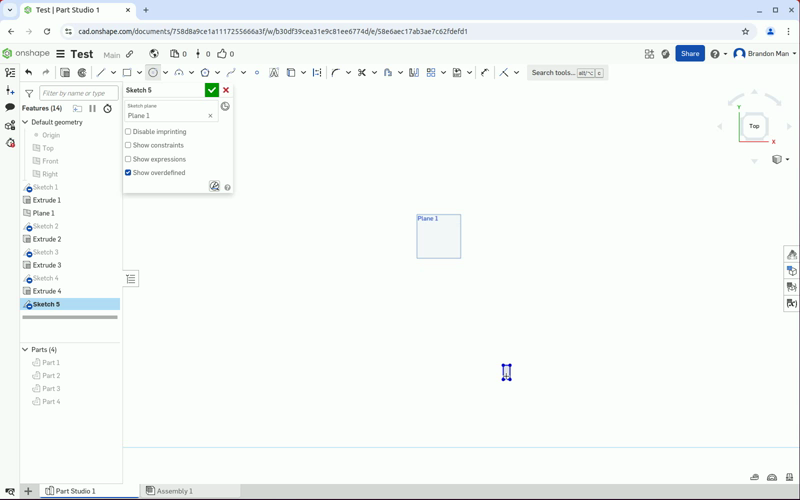
scroll(6)
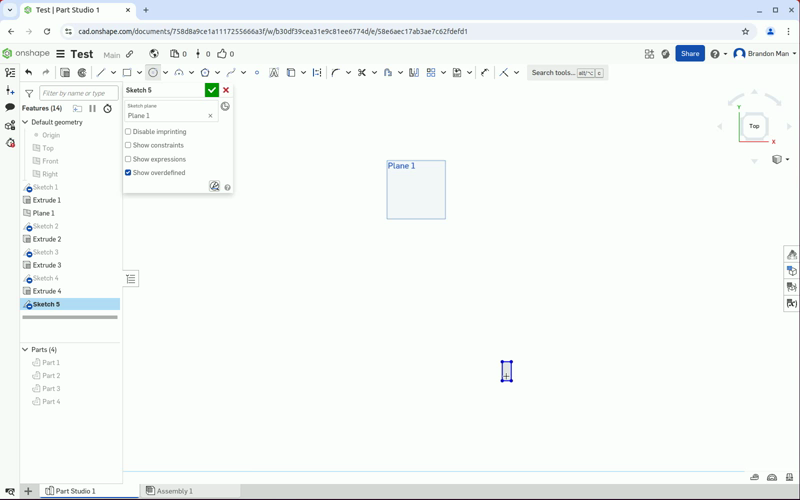
scroll(6)
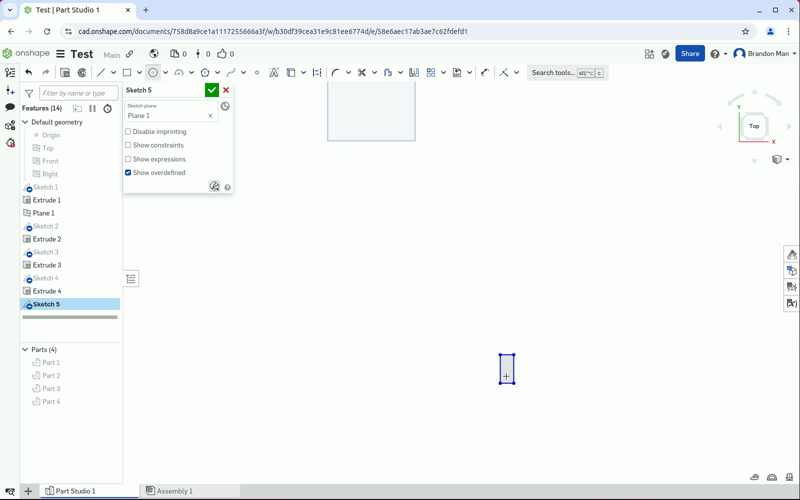
scroll(6)
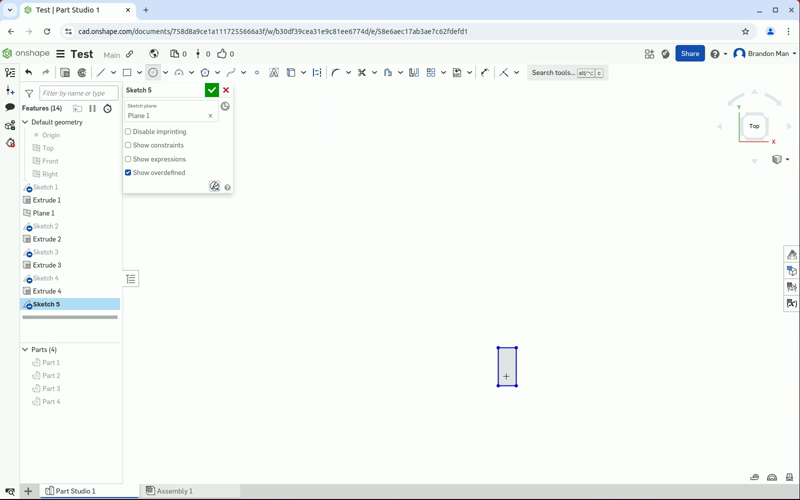
scroll(6)
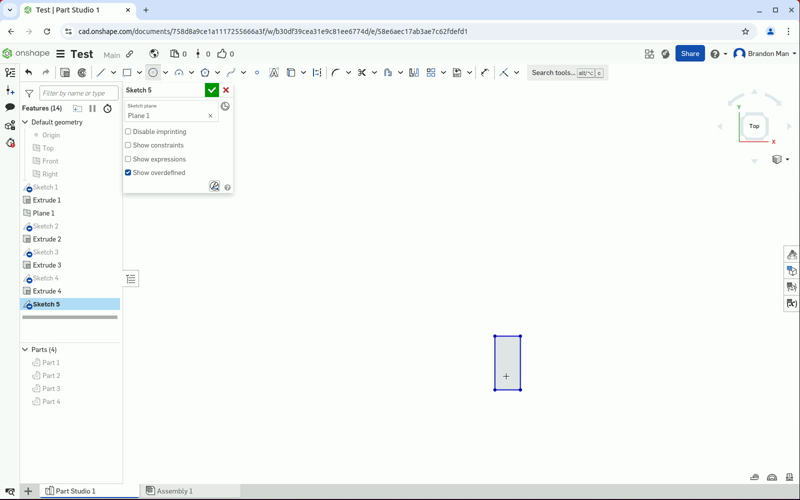
scroll(6)
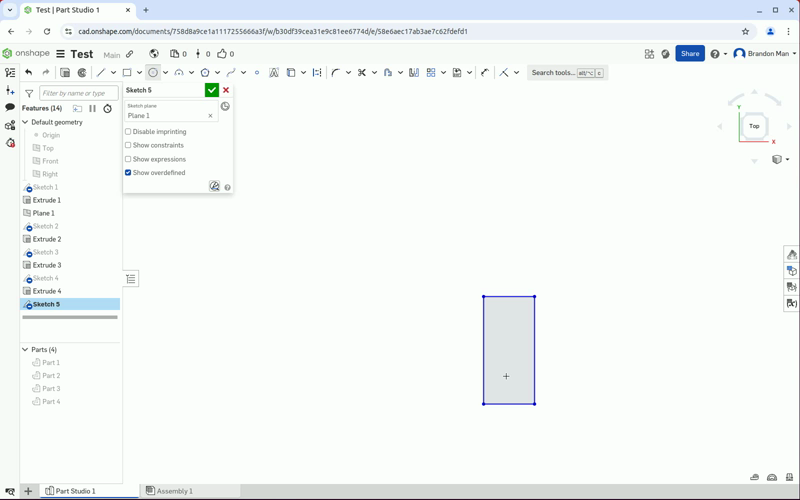
click(506, 375)
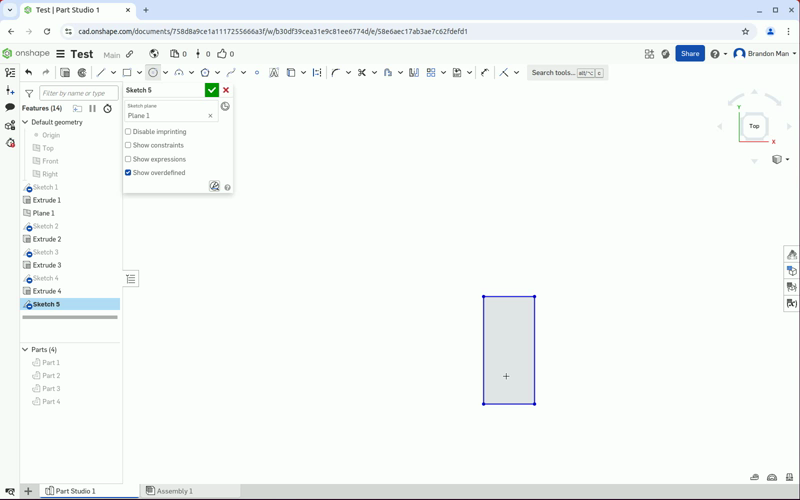
scroll(-6)
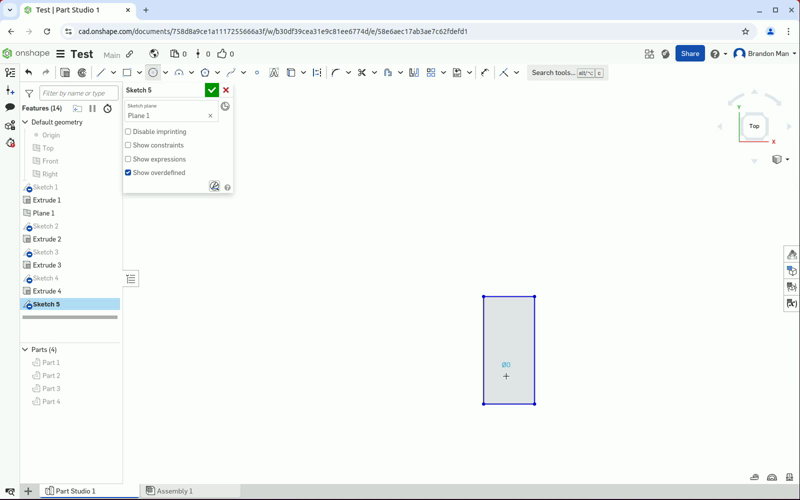
scroll(-6)
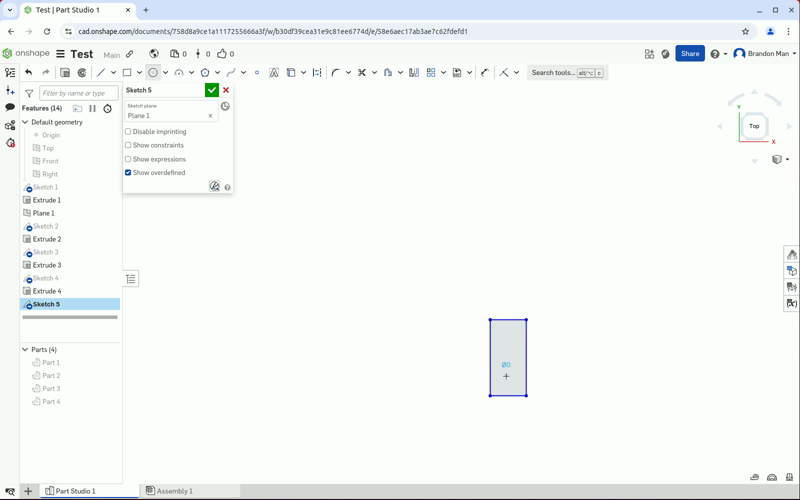
scroll(-6)
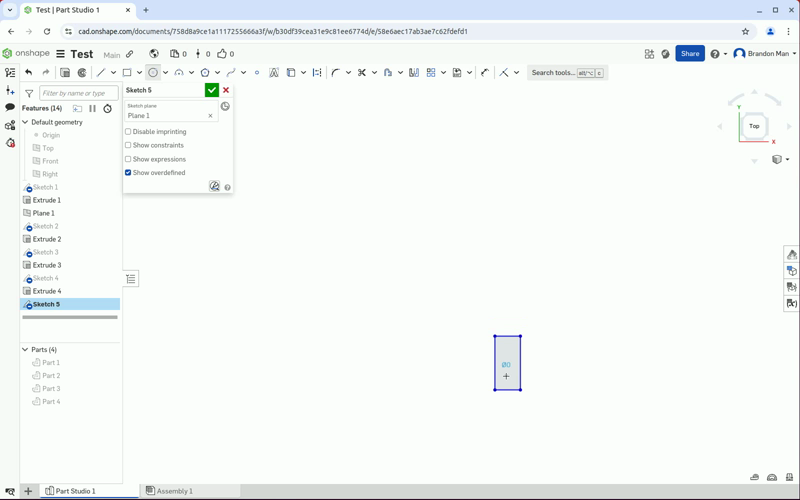
scroll(-6)
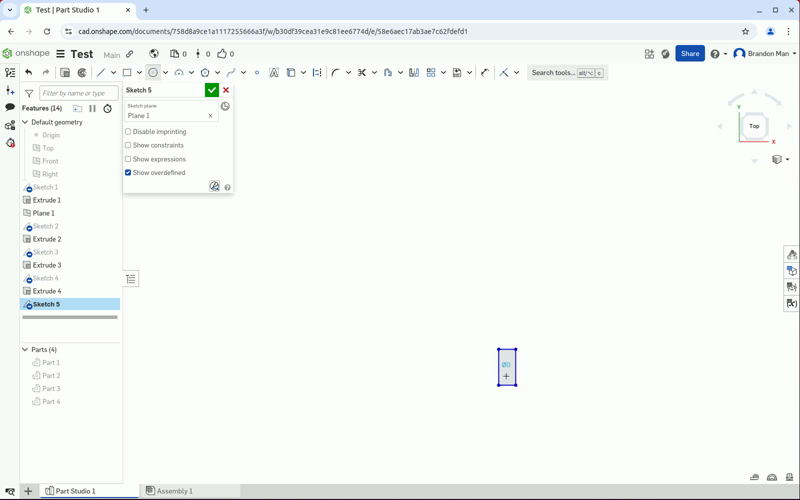
scroll(-6)
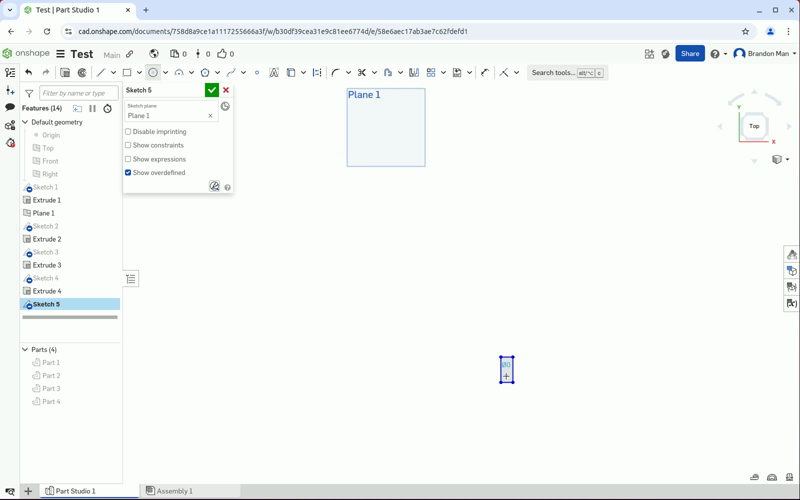
scroll(-6)
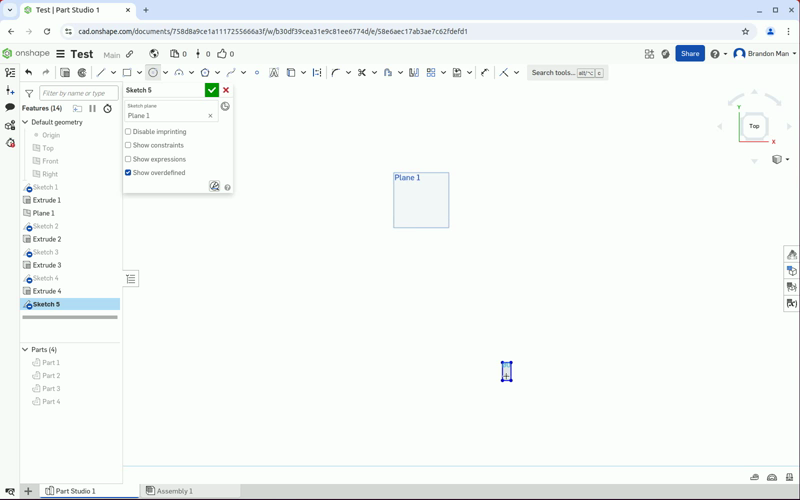
scroll(-6)
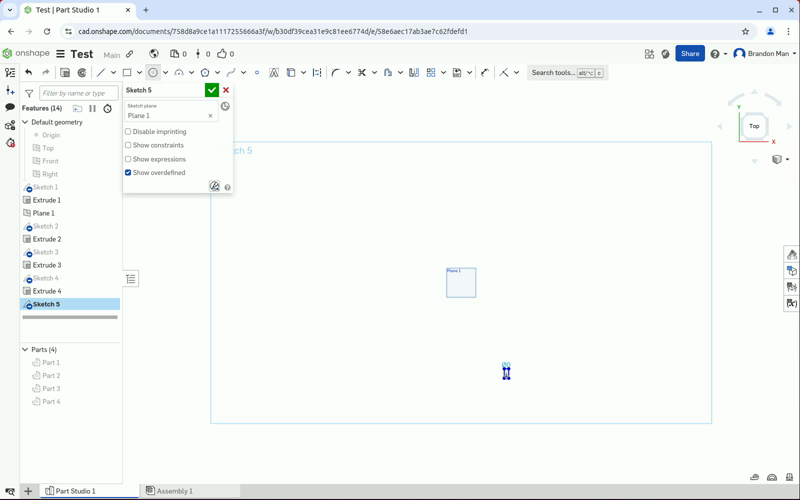
key_up(shift)
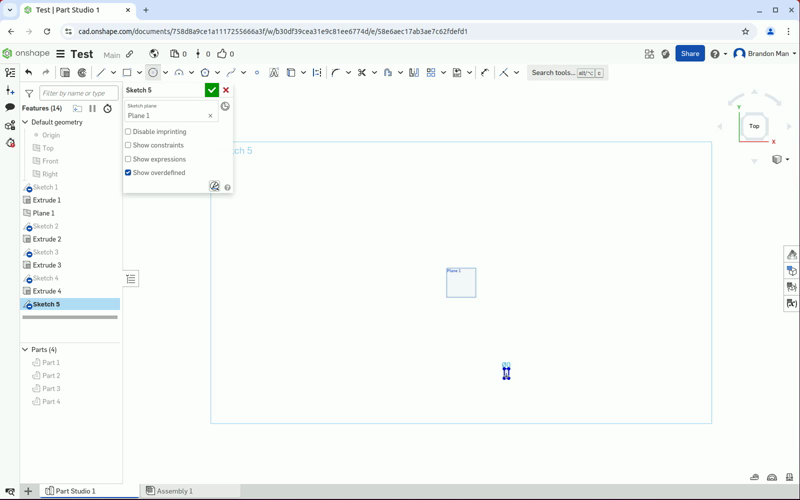
mouse_move(507, 375)
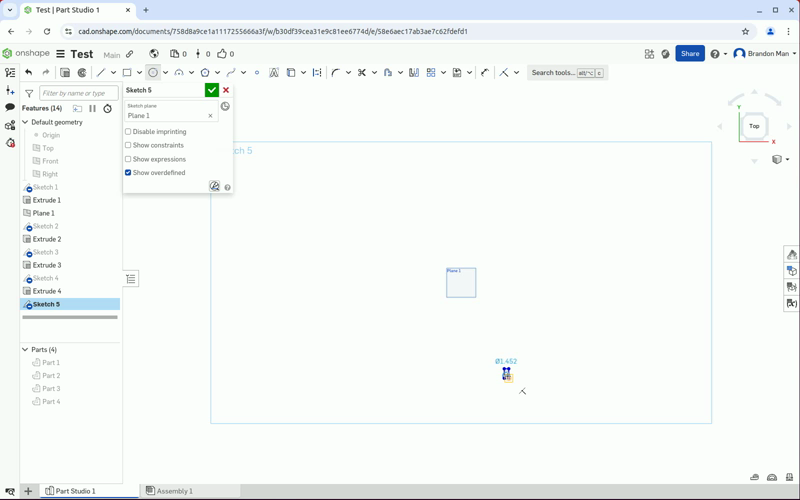
scroll(6)
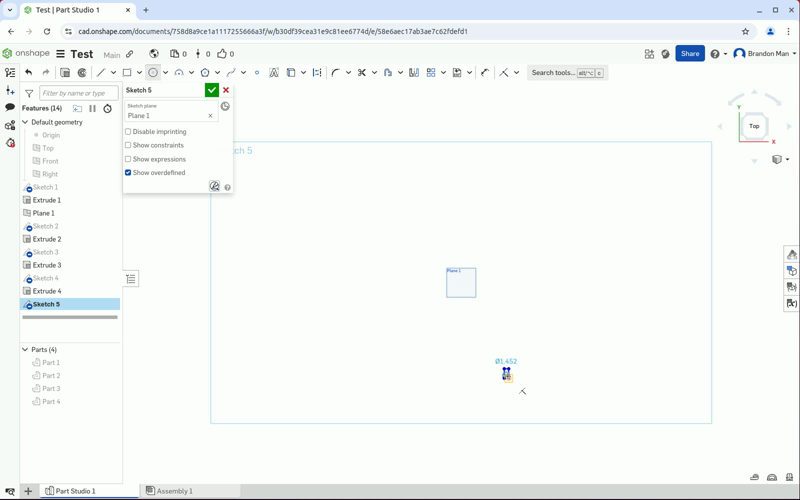
scroll(6)
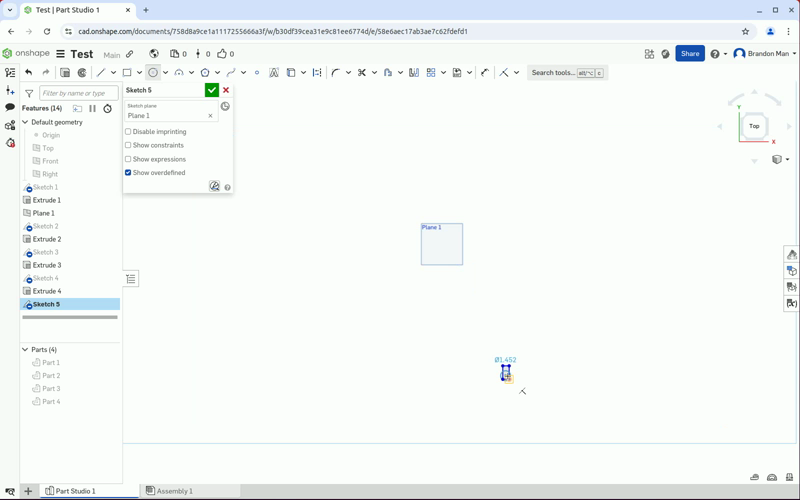
scroll(6)
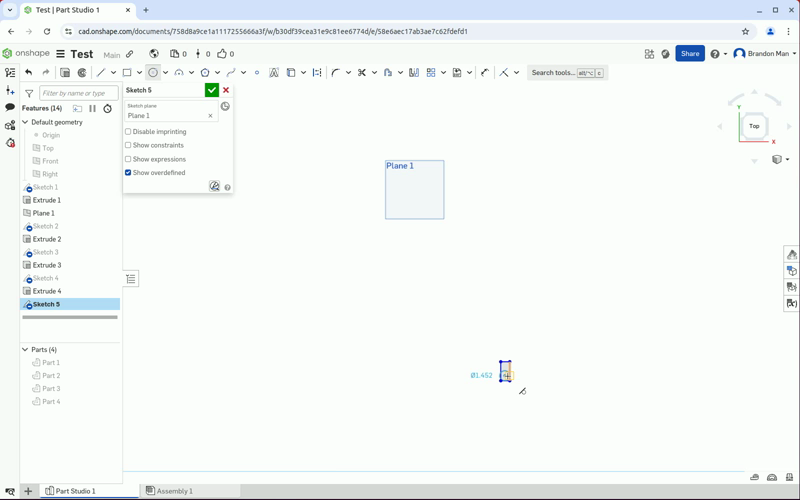
scroll(6)
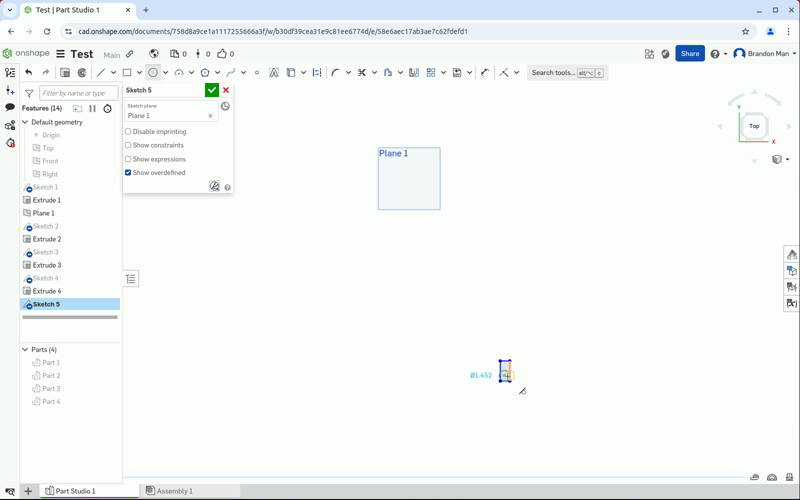
scroll(6)
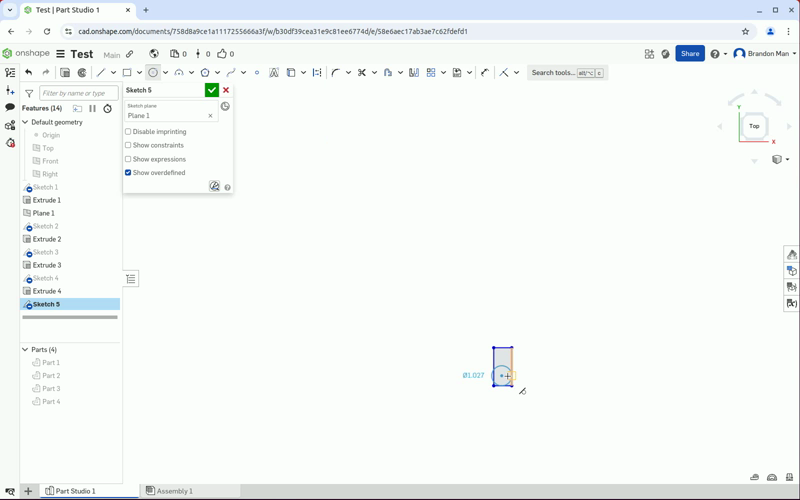
scroll(6)
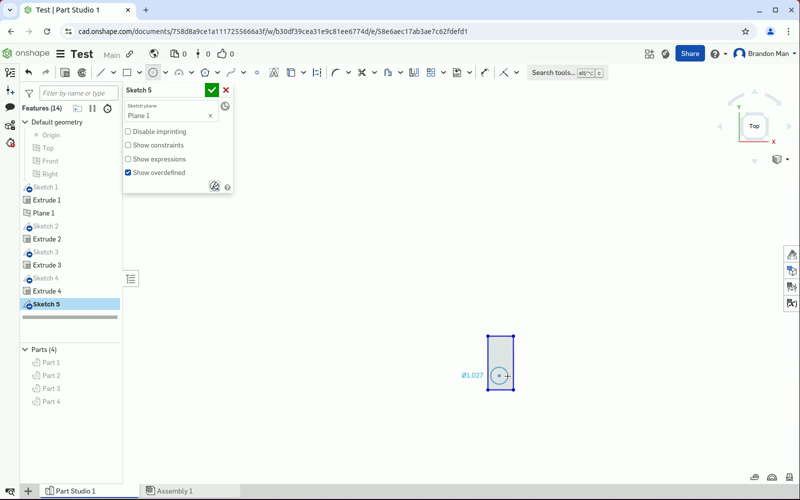
scroll(6)
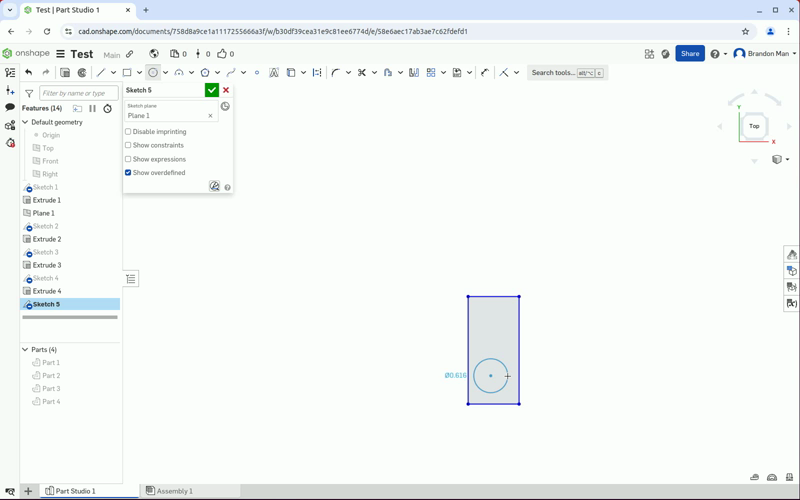
click(507, 375)
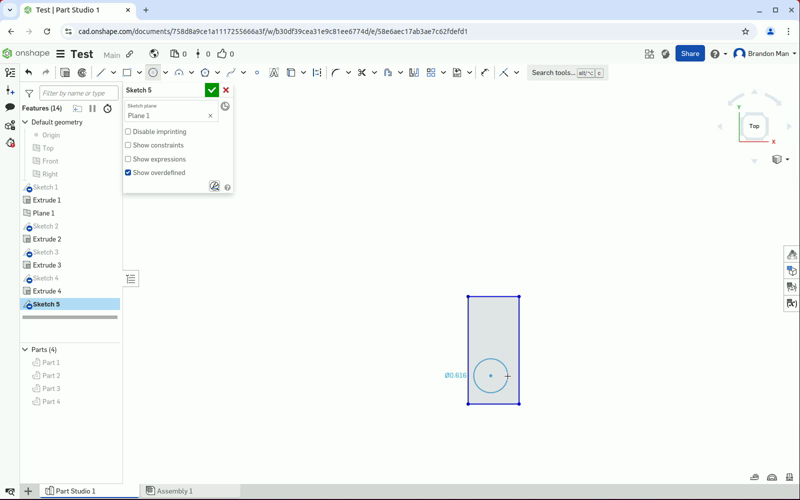
scroll(-6)
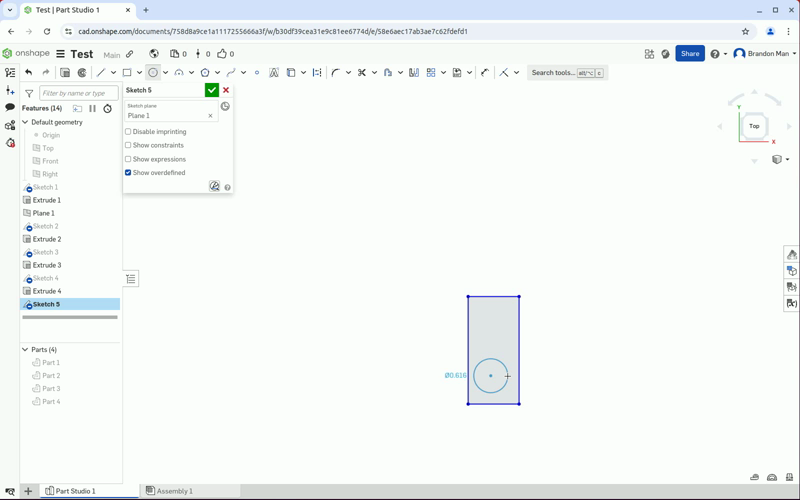
scroll(-6)
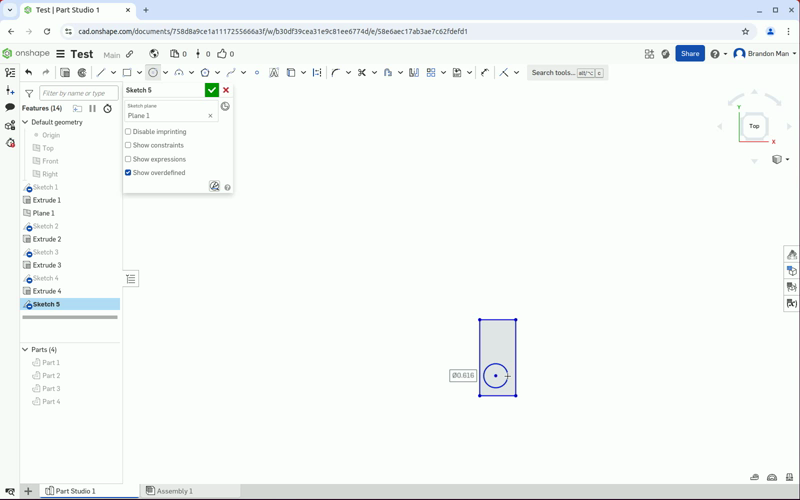
scroll(-6)
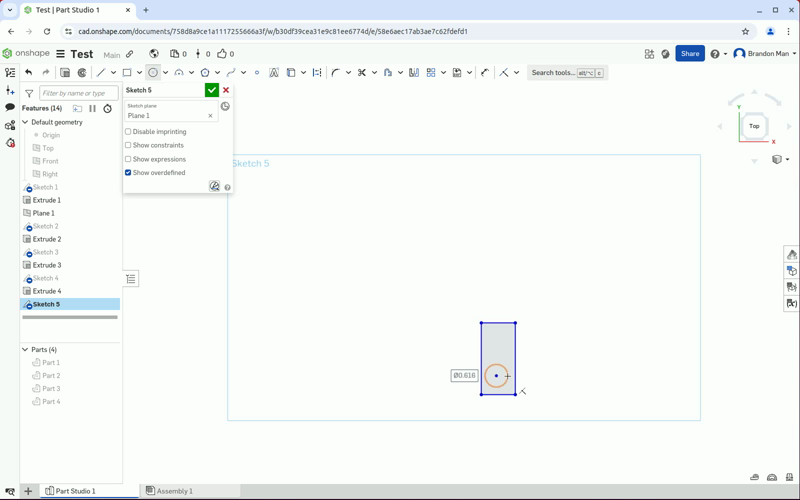
scroll(-6)
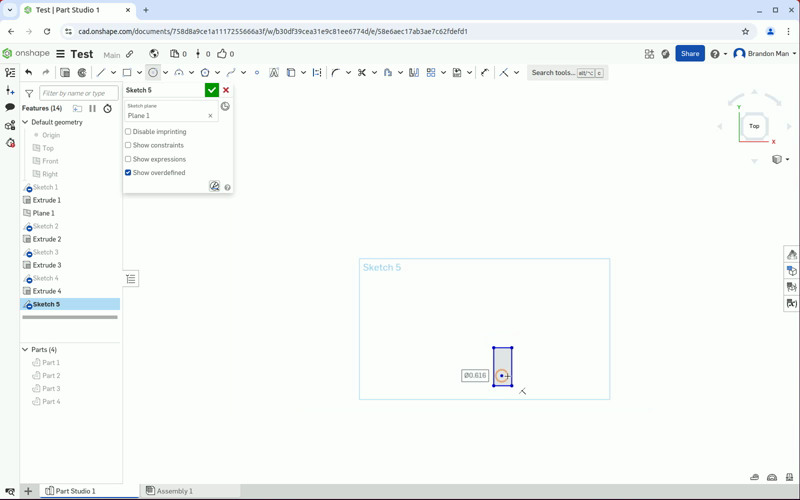
scroll(-6)
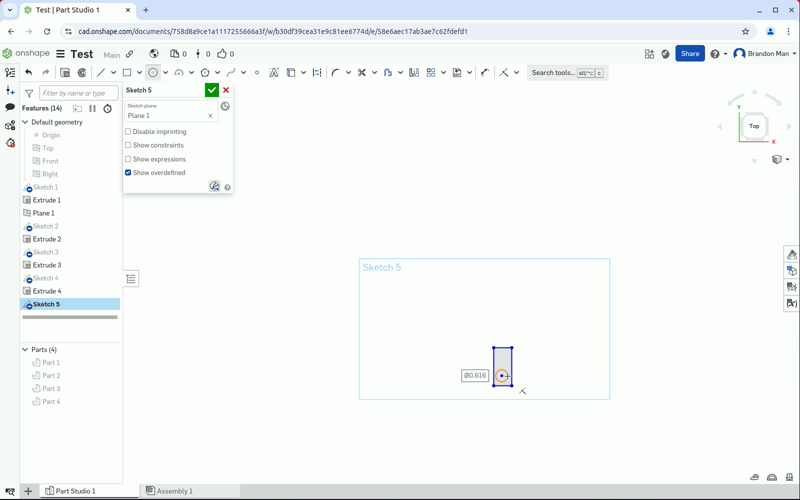
scroll(-6)
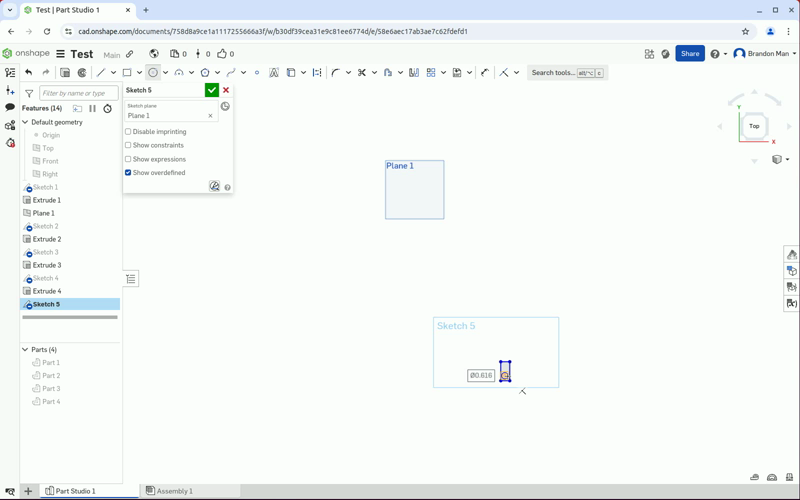
scroll(-6)
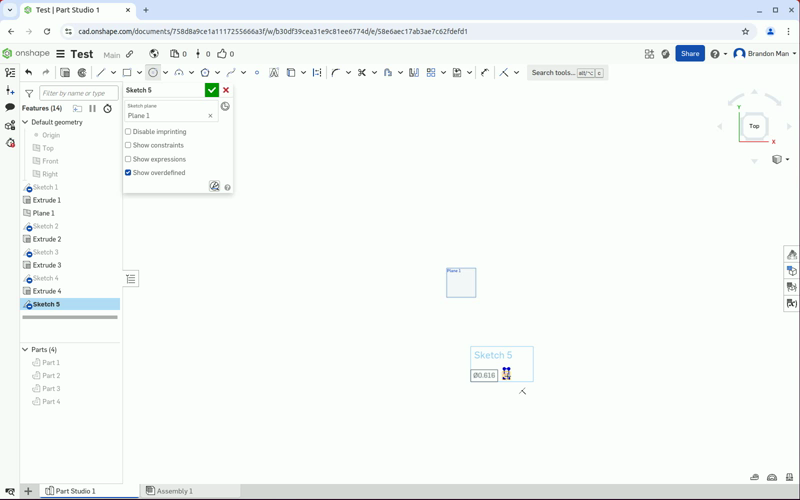
key(esc)
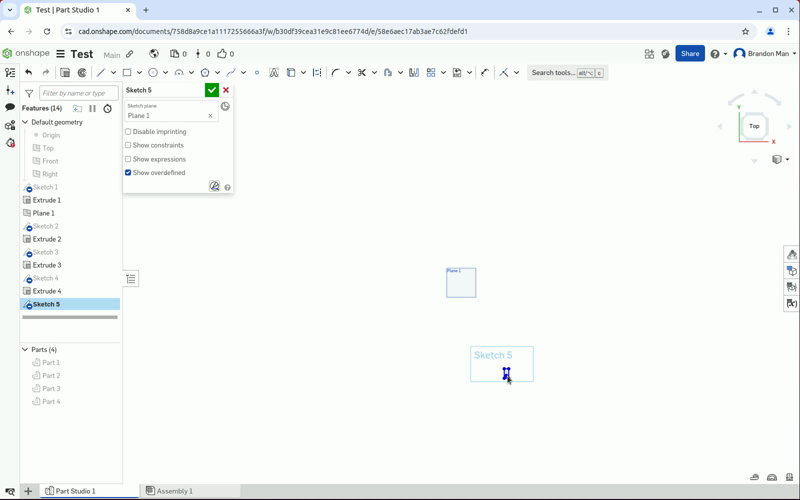
mouse_move(507, 369)
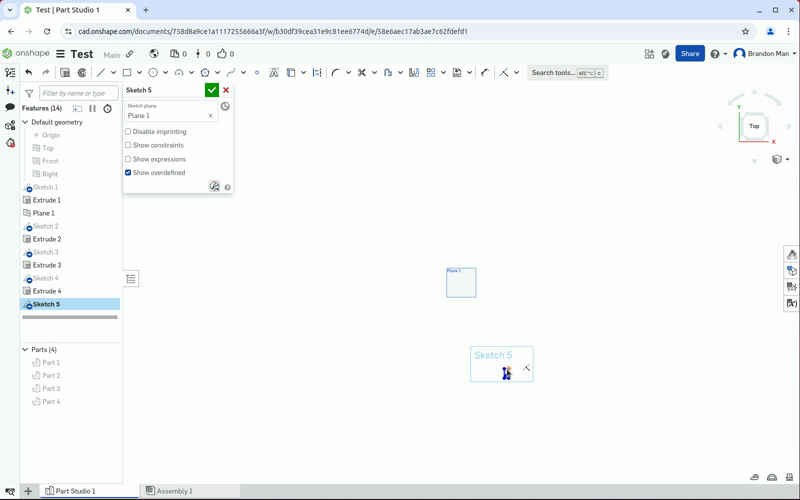
scroll(6)
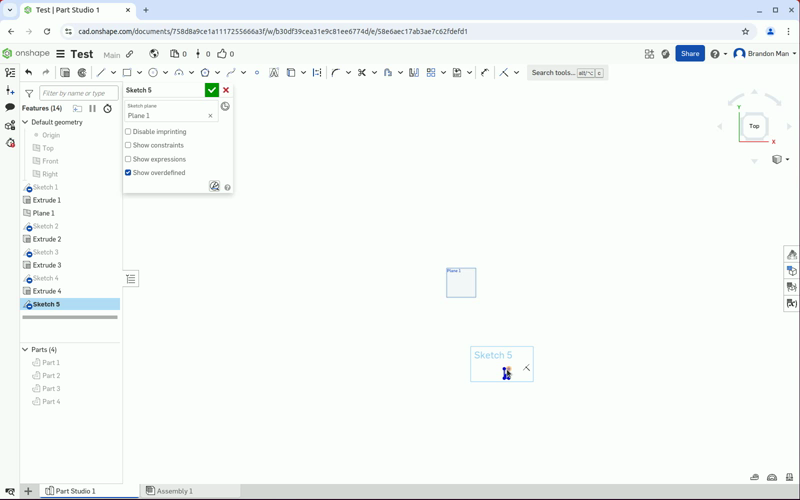
scroll(6)
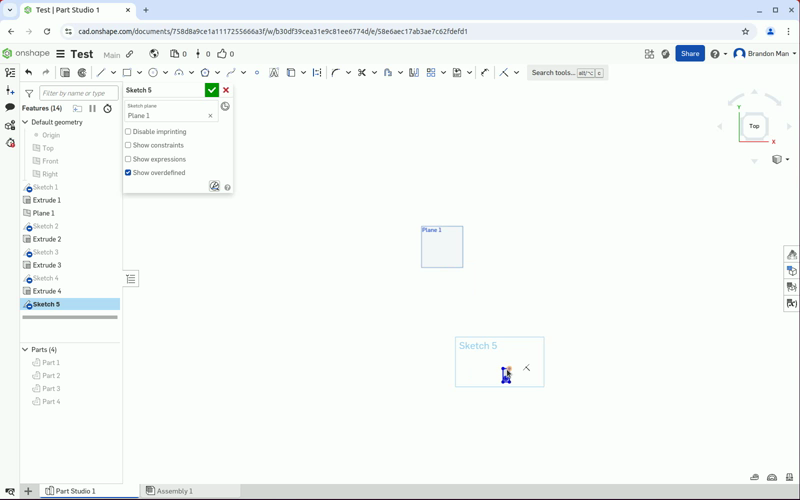
scroll(6)
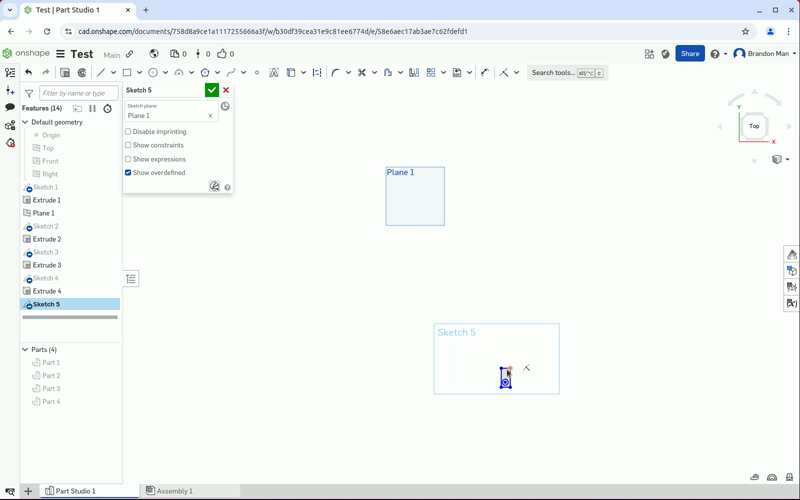
scroll(6)
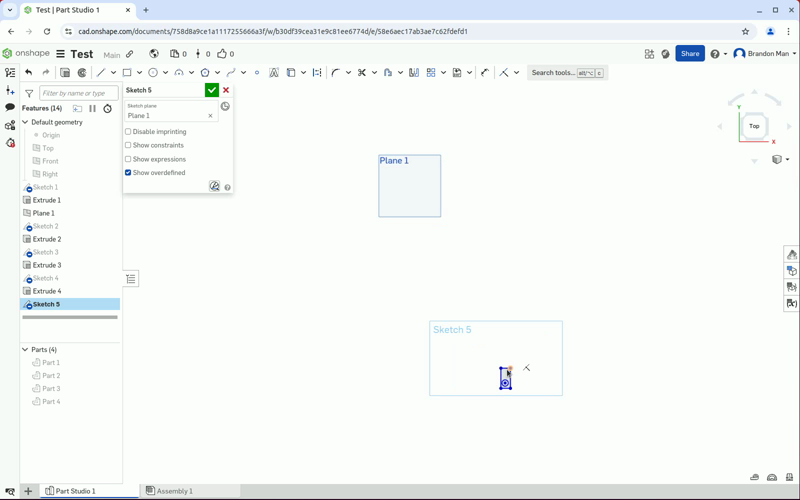
scroll(6)
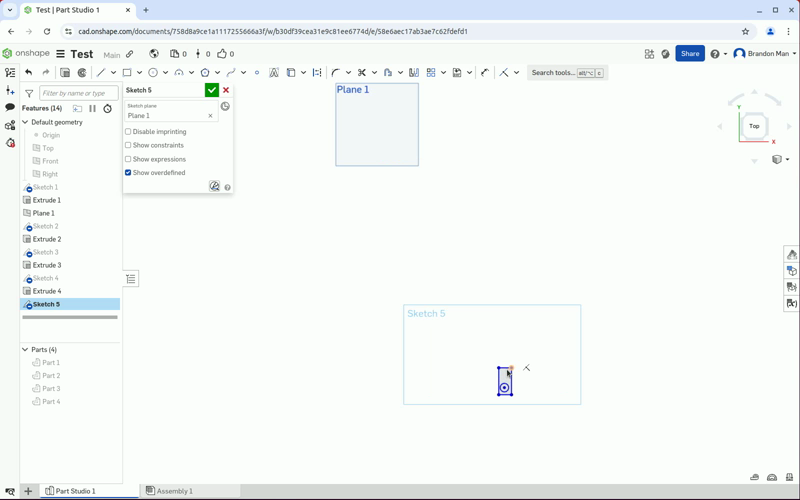
scroll(6)
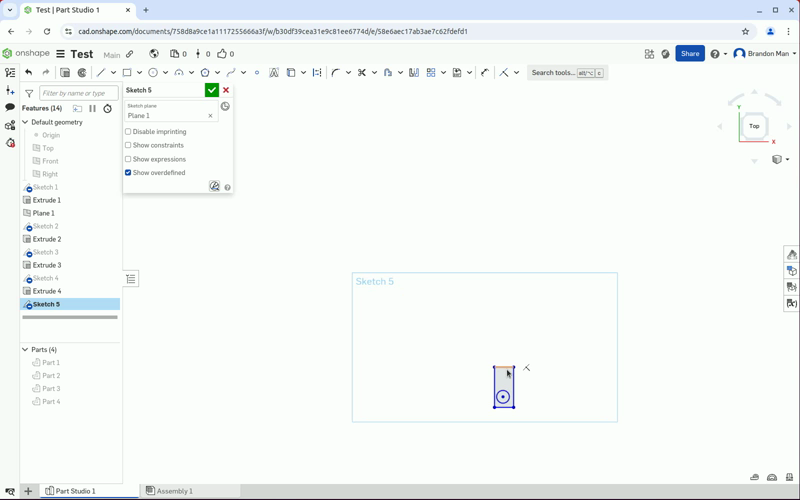
scroll(6)
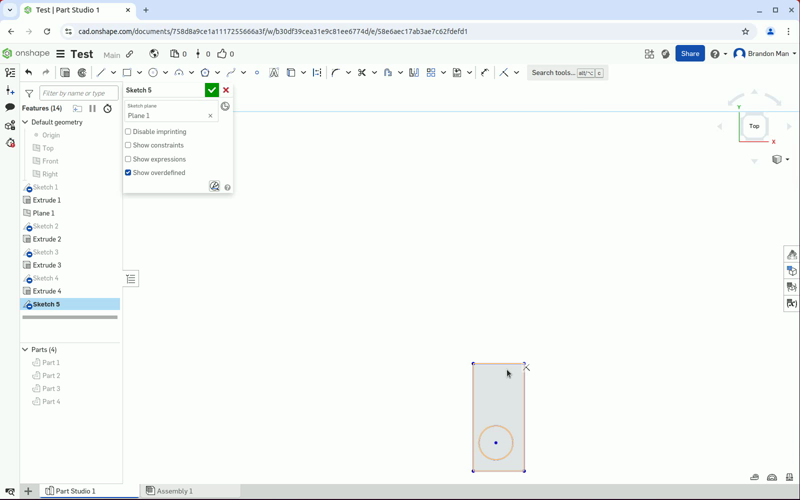
click(507, 369)
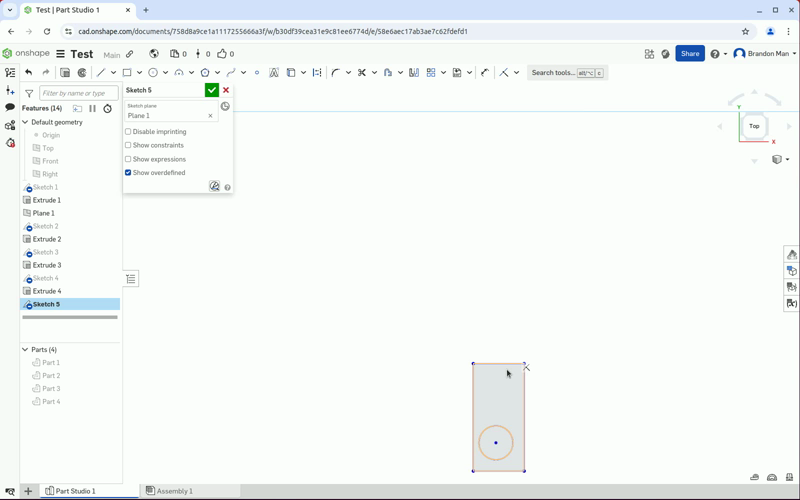
scroll(-6)
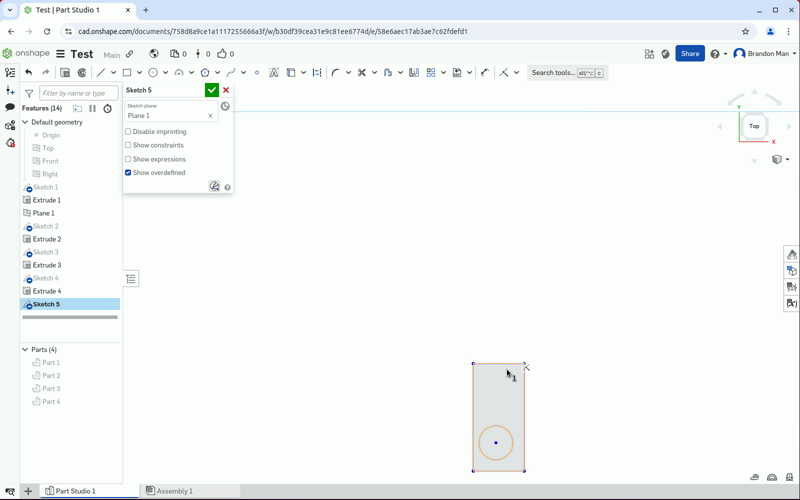
scroll(-6)
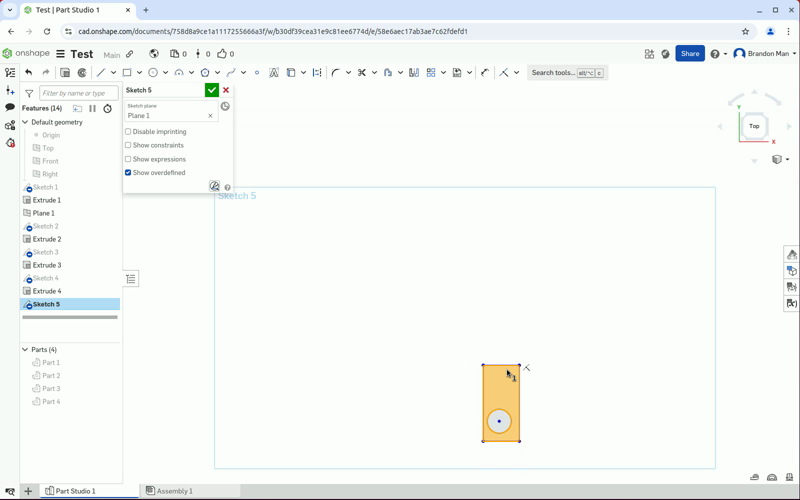
scroll(-6)
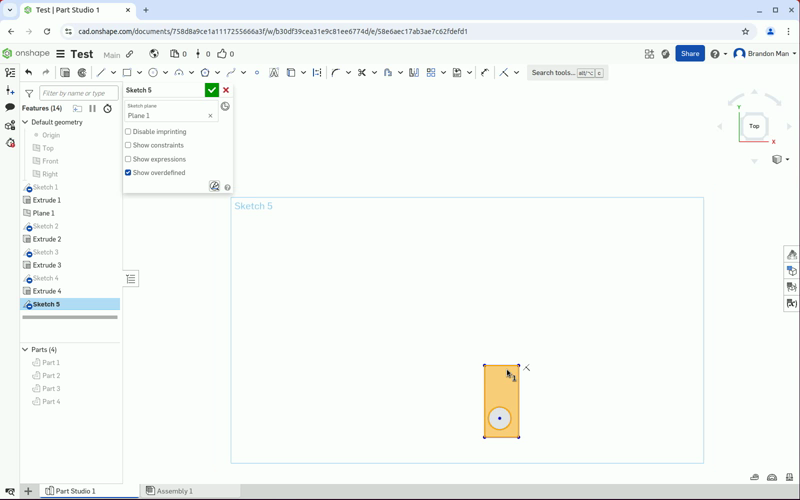
scroll(-6)
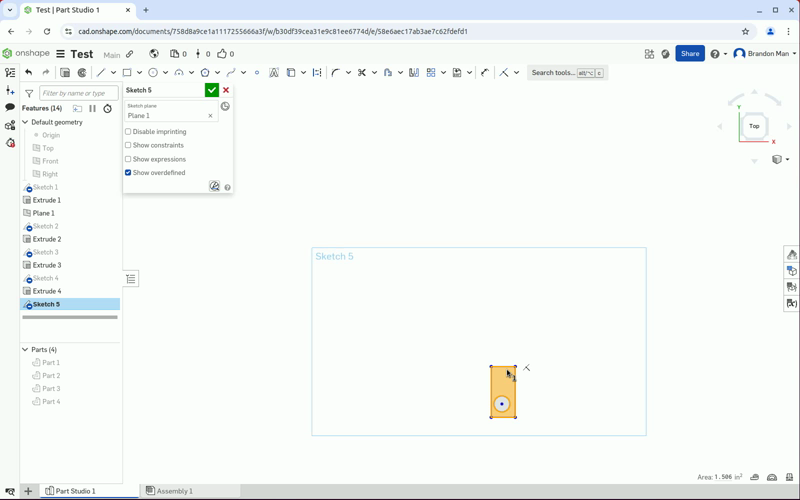
scroll(-6)
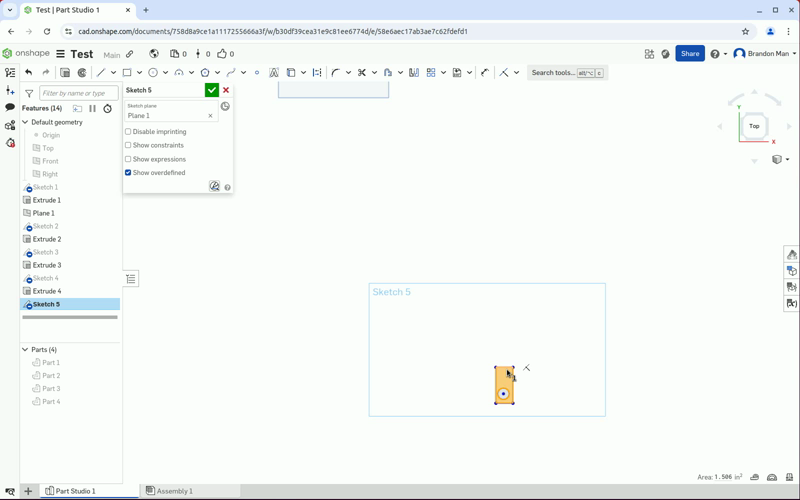
scroll(-6)
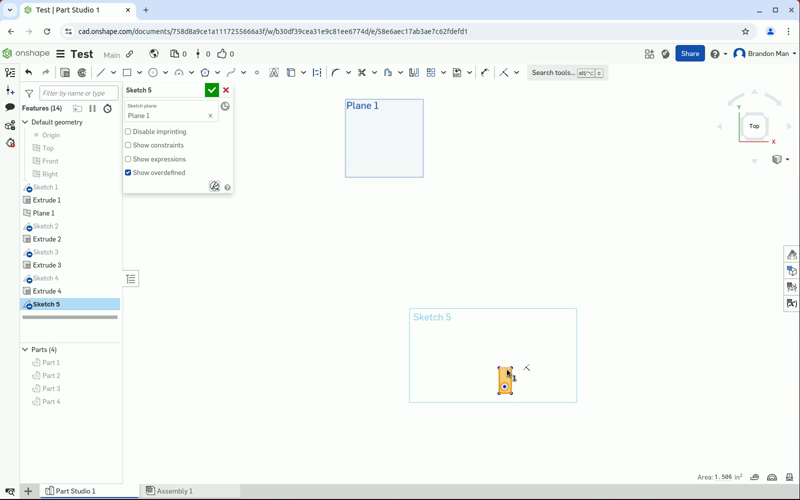
scroll(-6)
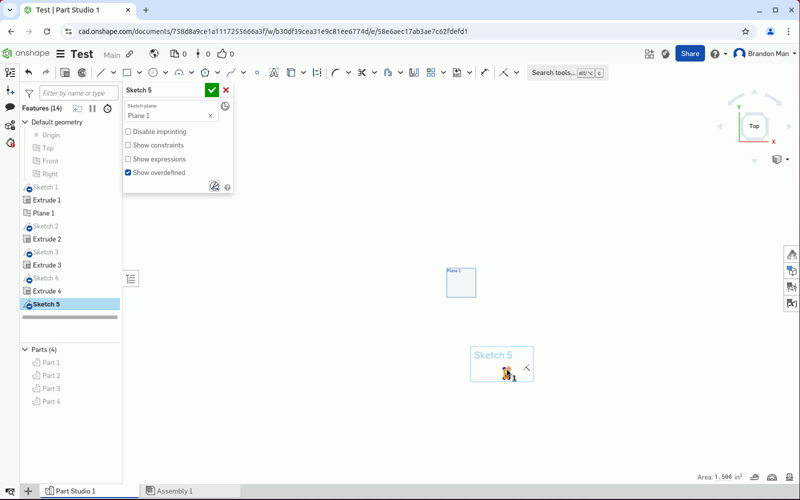
mouse_move(73, 352)
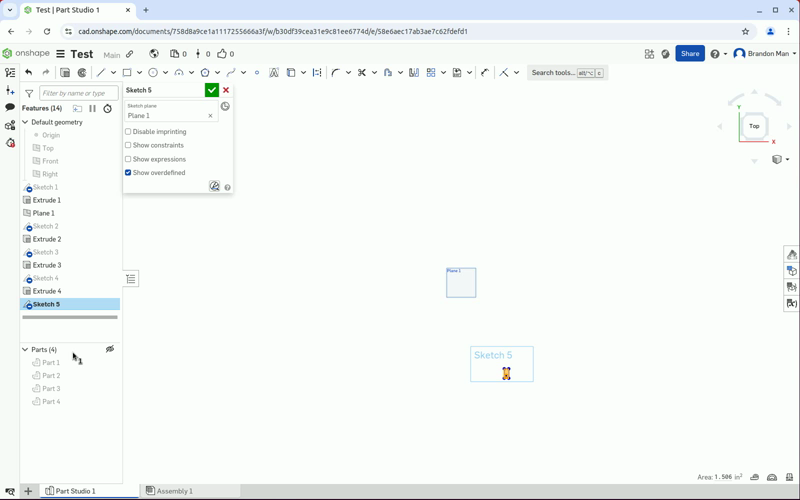
key(shift+y)
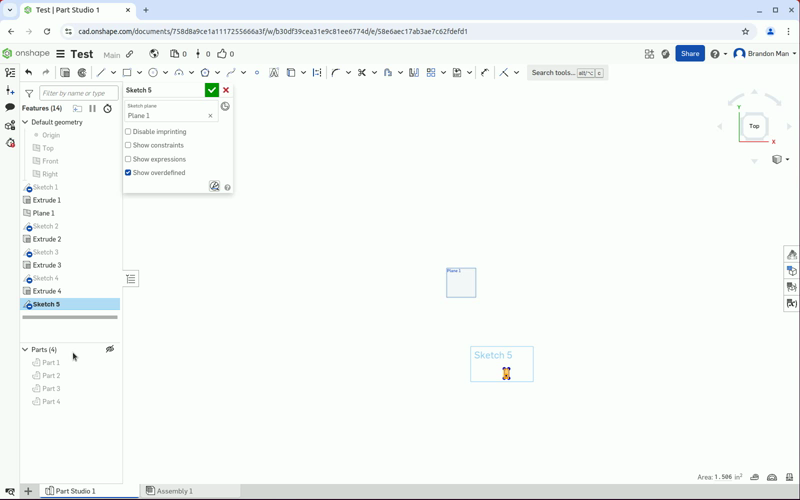
key(shift+e)
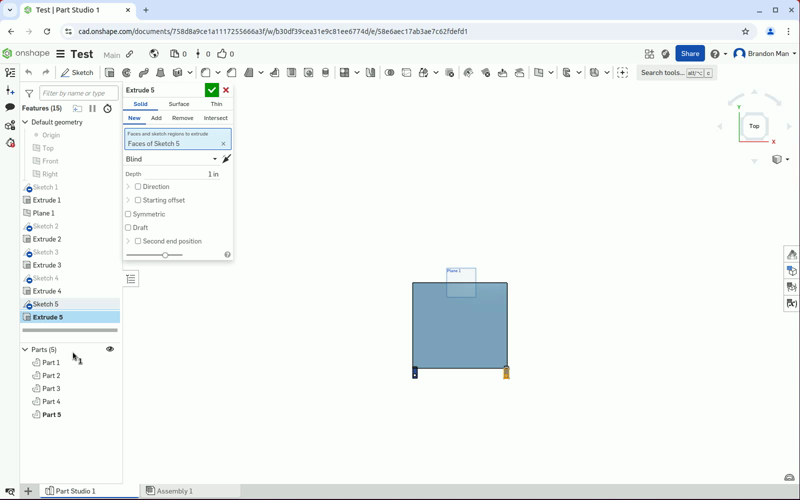
mouse_move(143, 106)
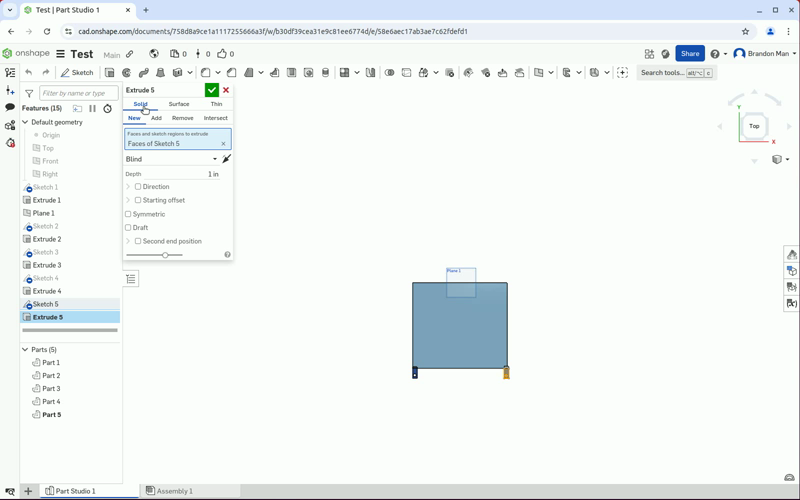
click(143, 106)
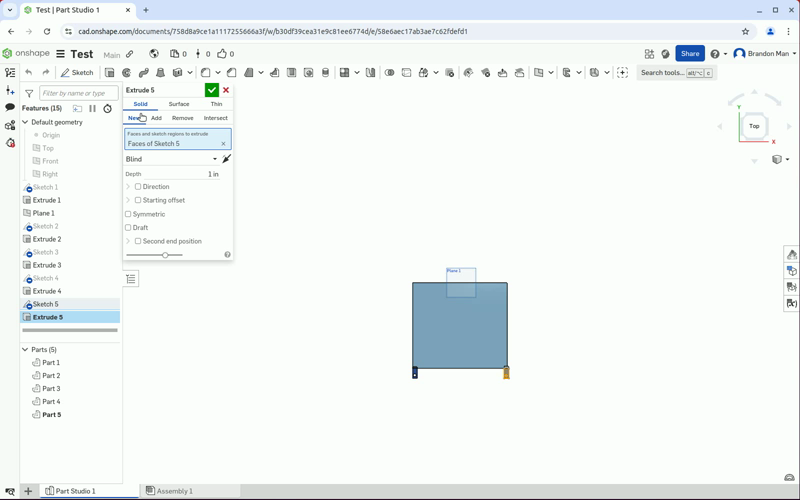
mouse_move(137, 120)
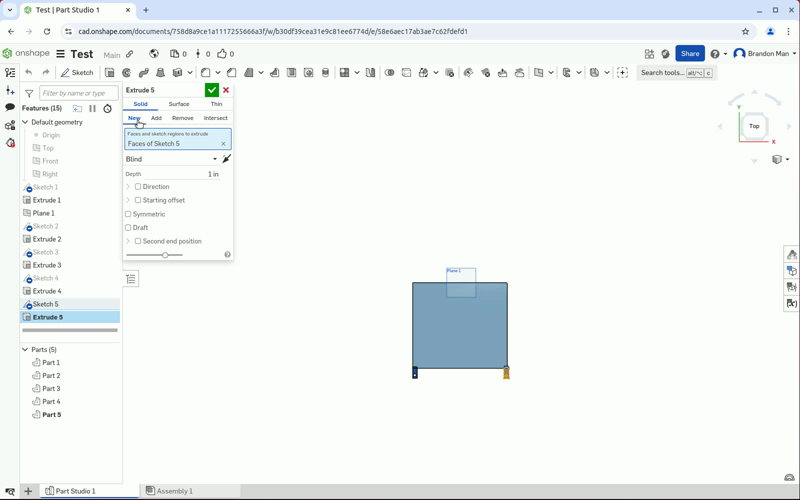
click(137, 120)
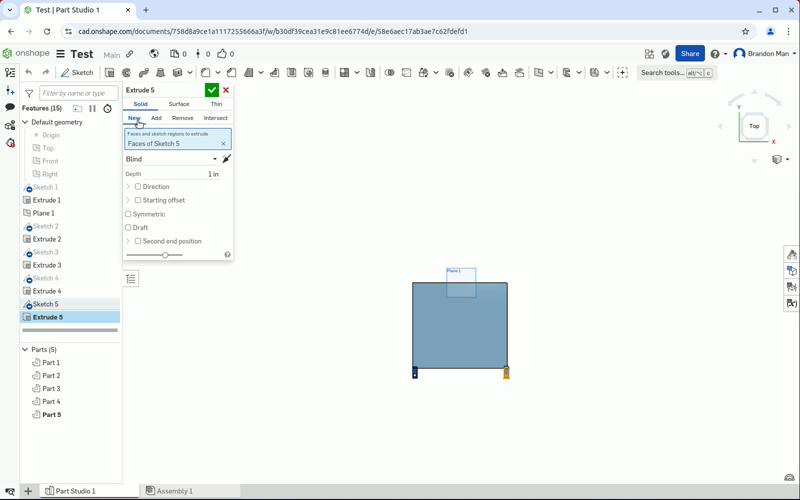
key(tab, 4)
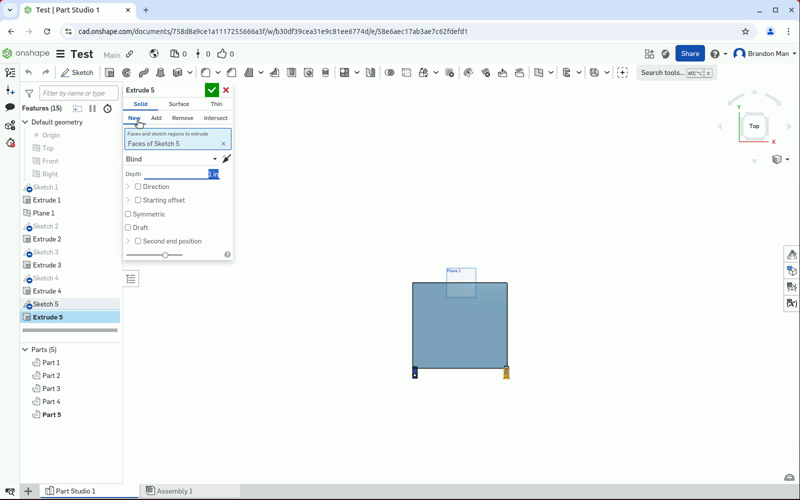
text(0.481)
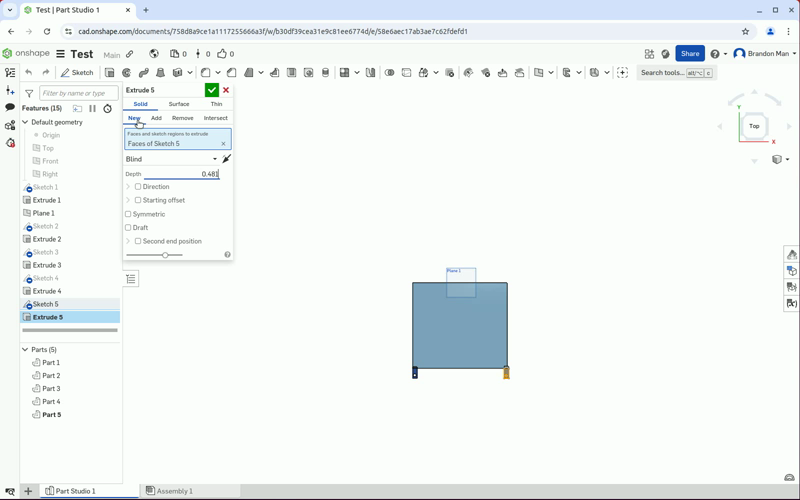
key(enter)
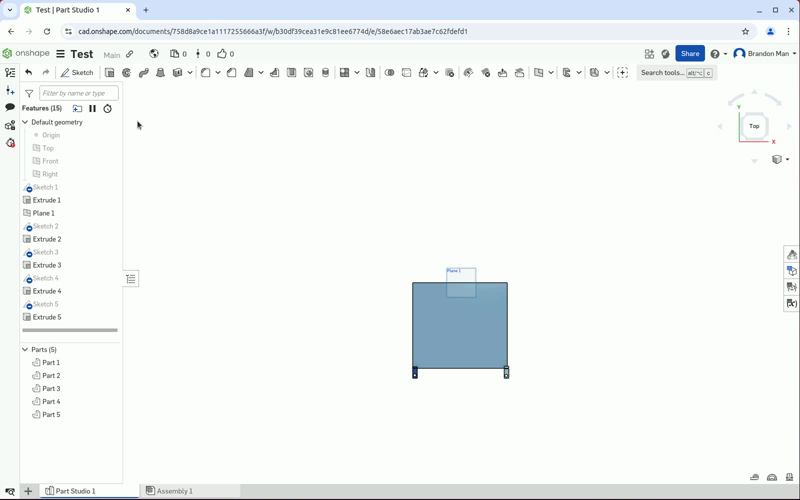
key(shift+h)
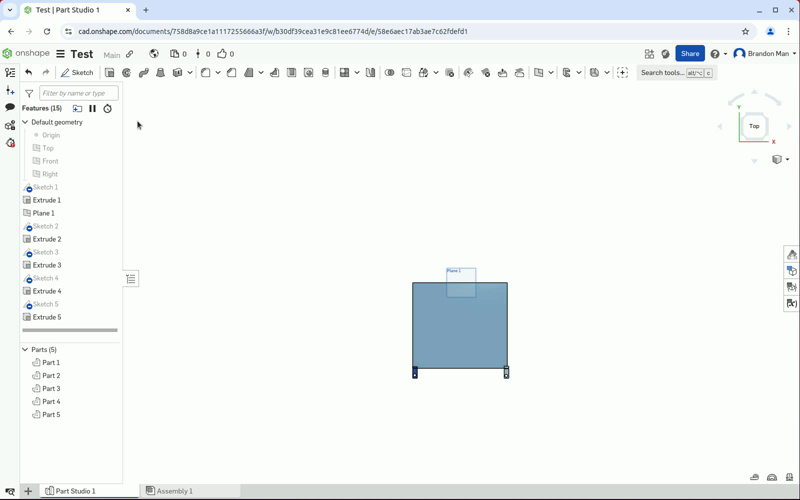
key(shift+h)
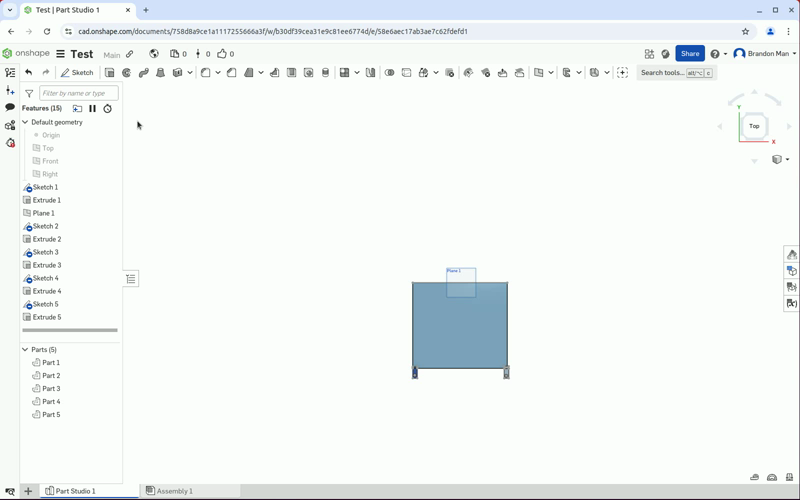
key(shift+7)
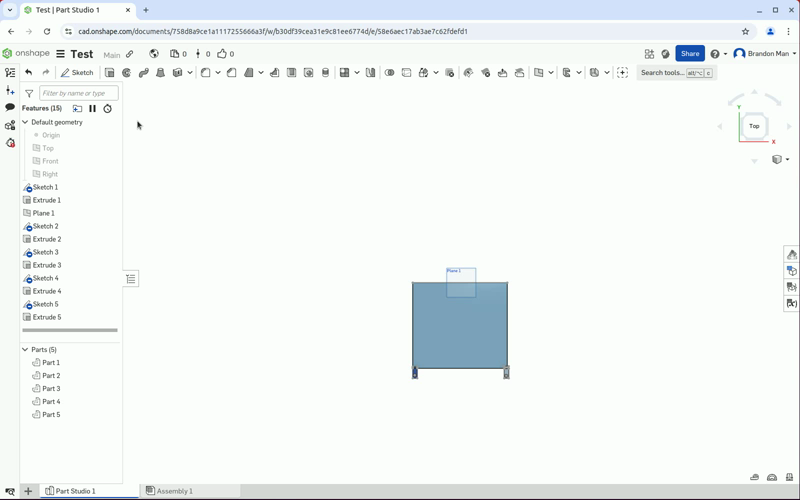
key(up, 3)
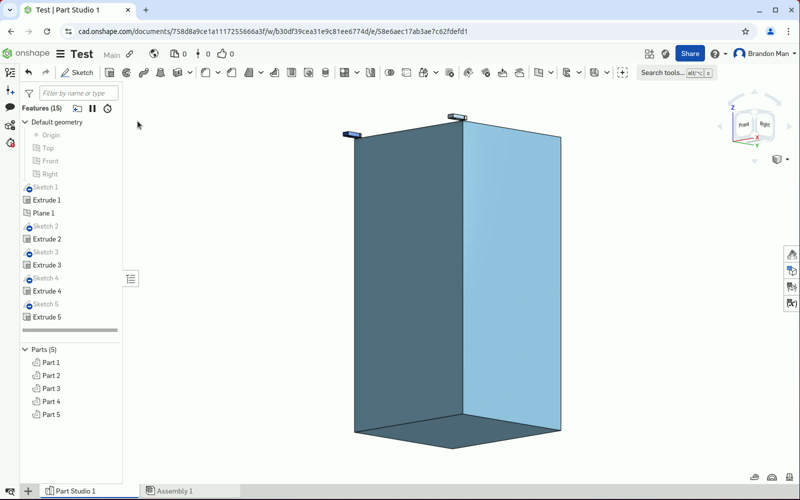
key(left, 3)
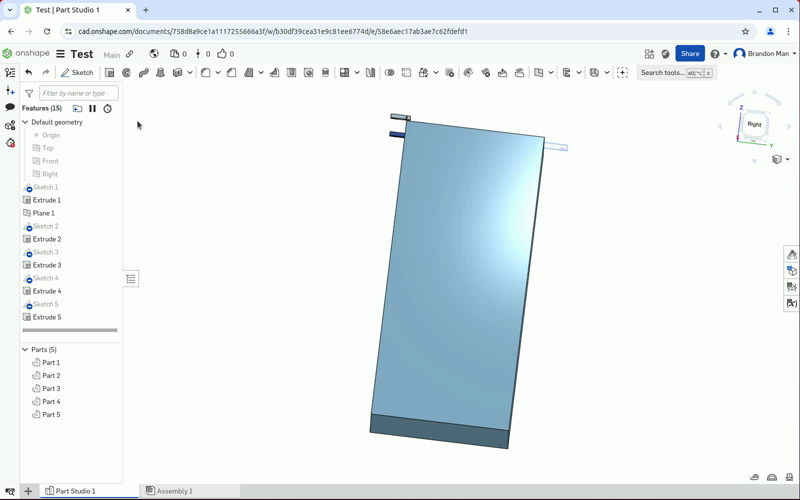
key(right, 3)
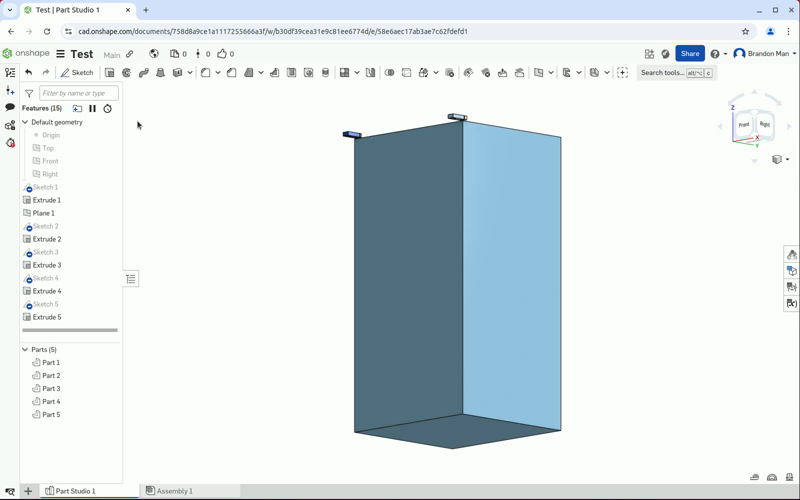
key(down, 3)
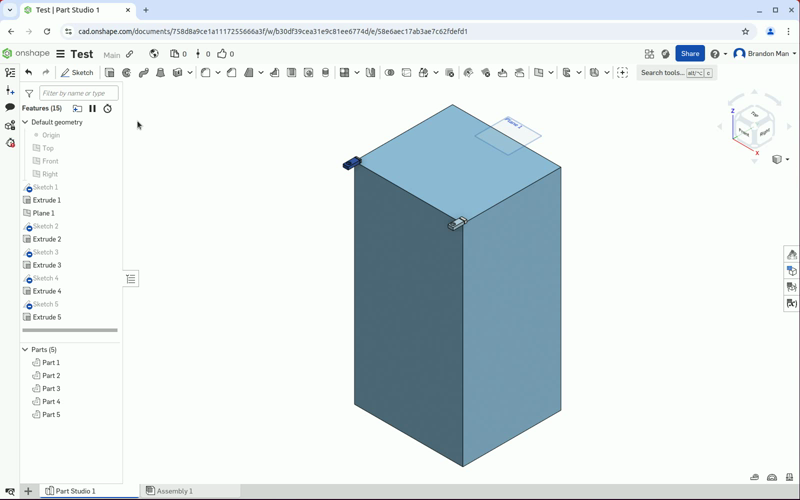
mouse_move(73, 189)
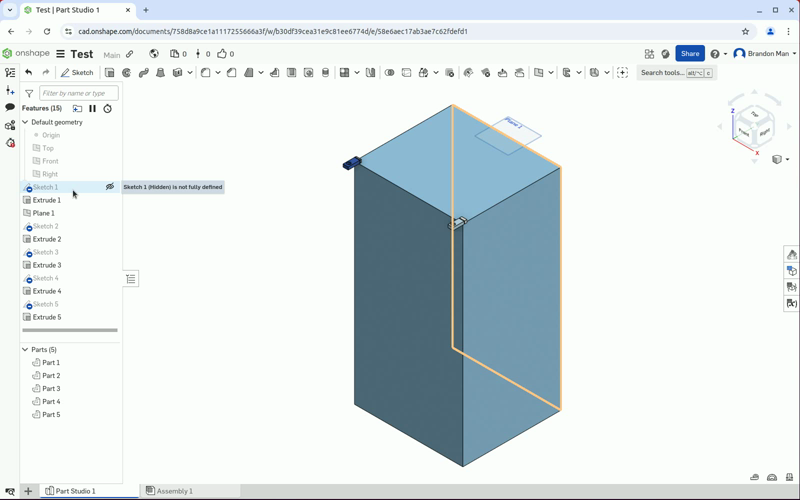
click(73, 189)